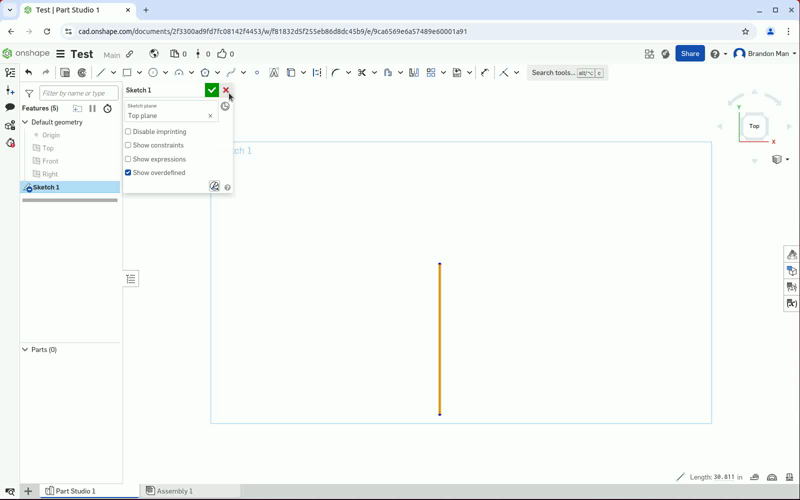
key(shift+h)
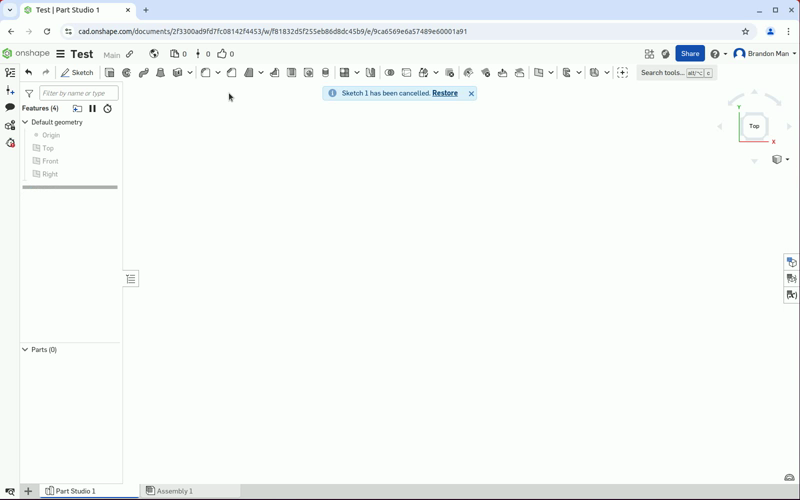
mouse_move(73, 352)
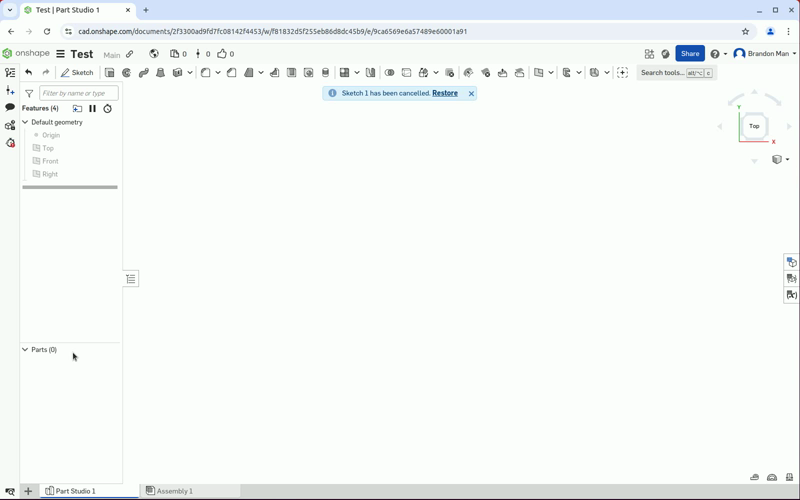
key(y)
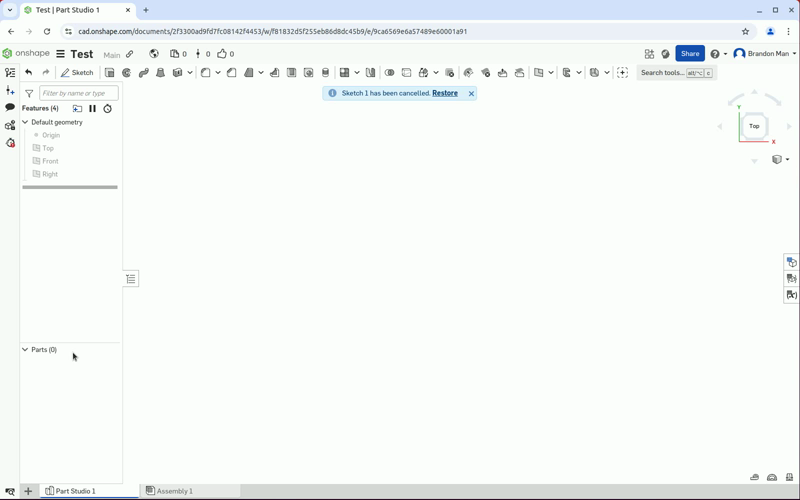
key(shift+p)
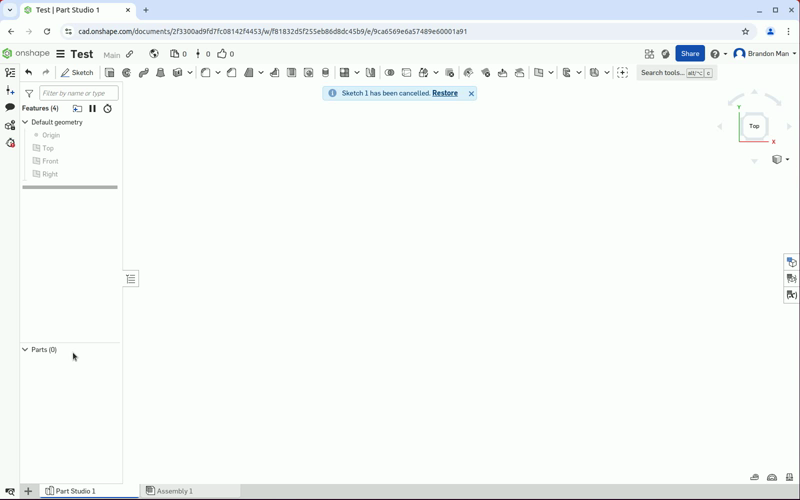
key(space)
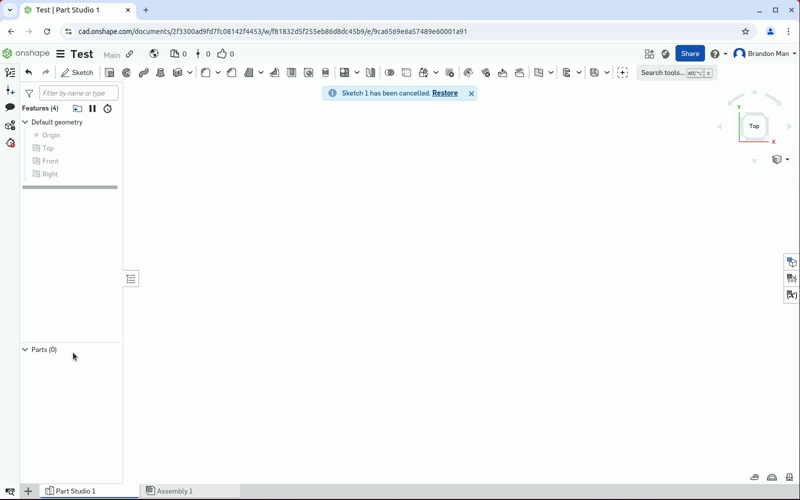
key_down(shift)
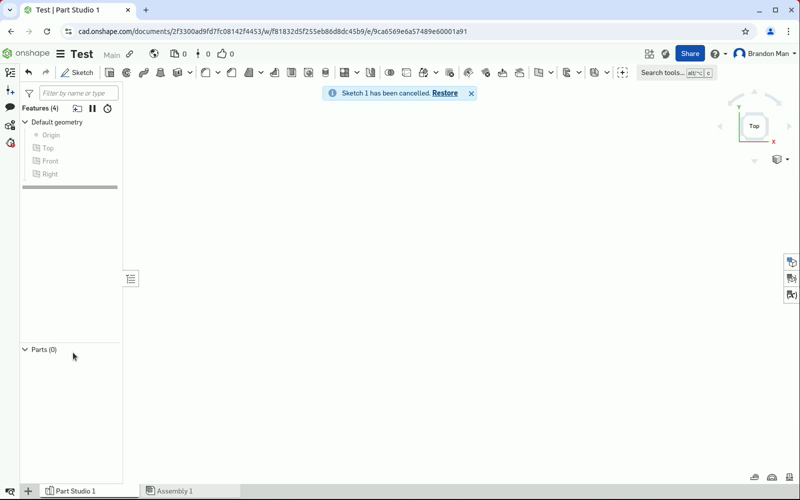
key(up)
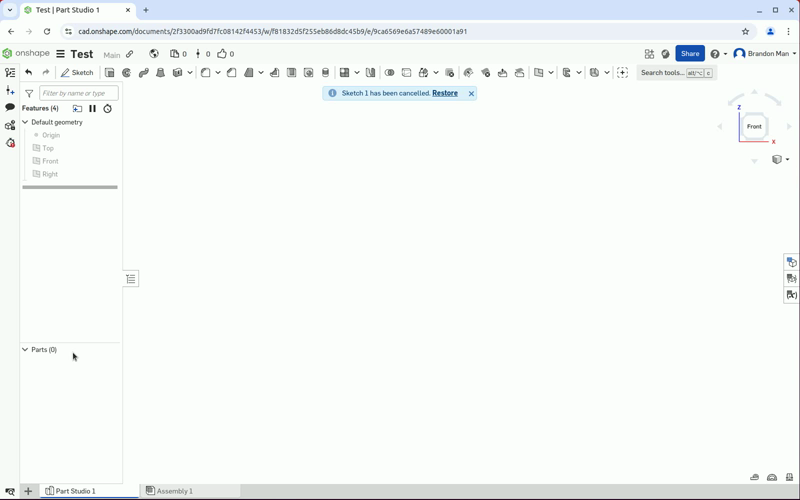
key_up(shift)
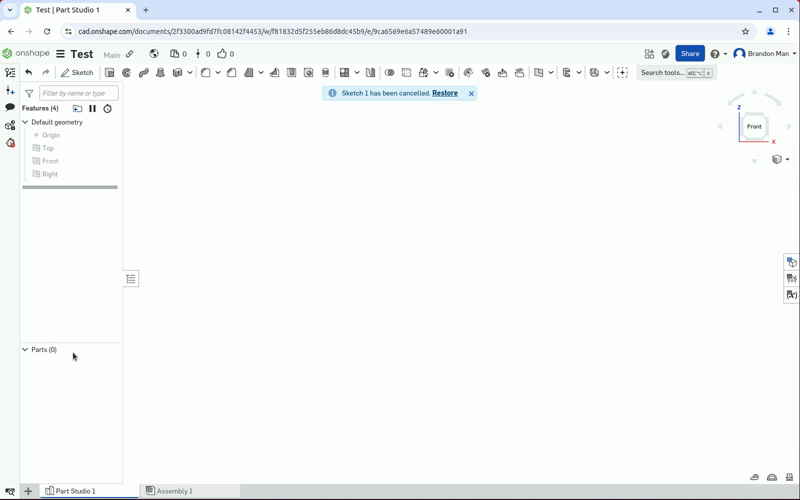
key(space)
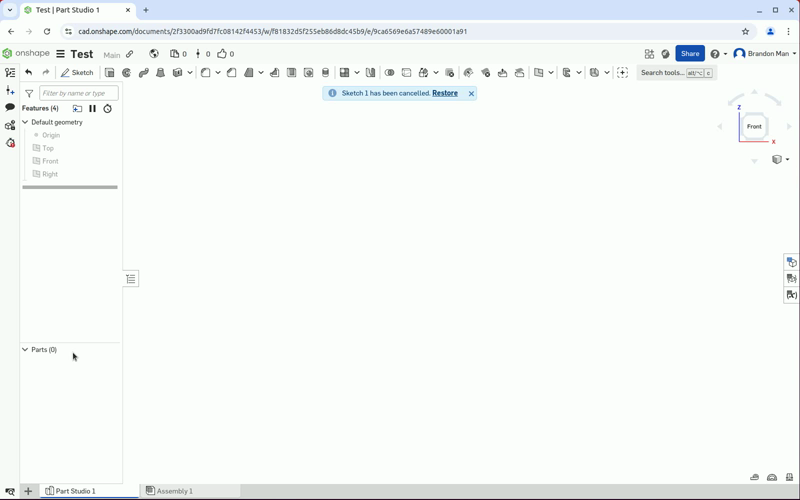
key_down(shift)
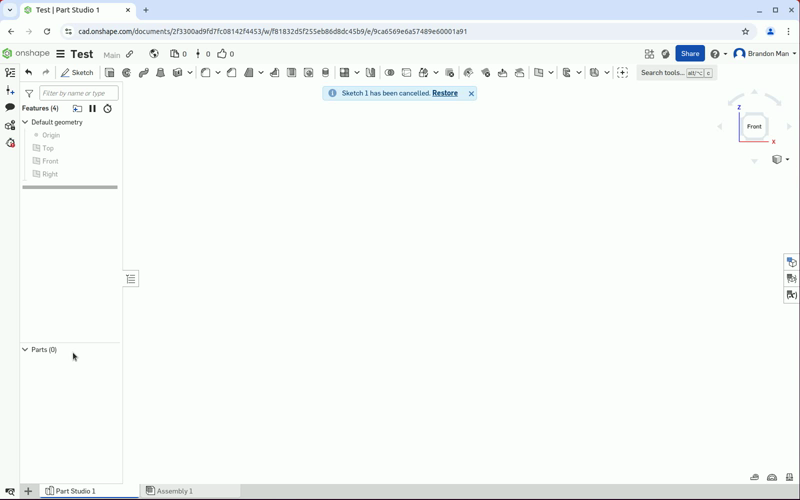
key(left)
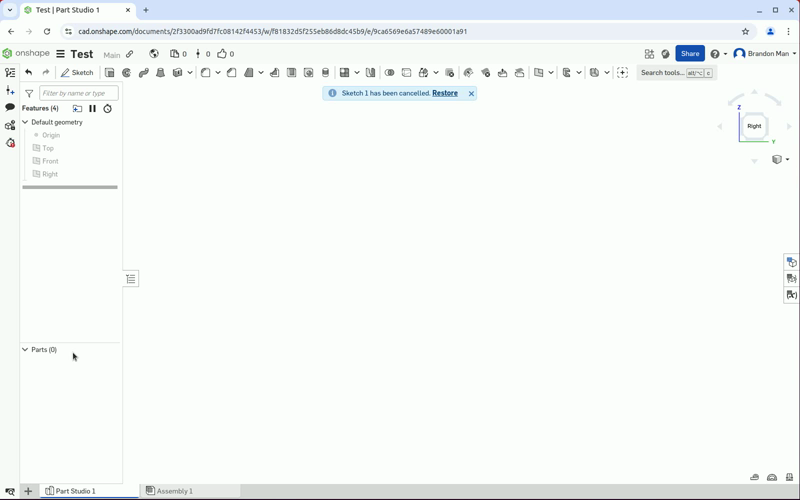
key_up(shift)
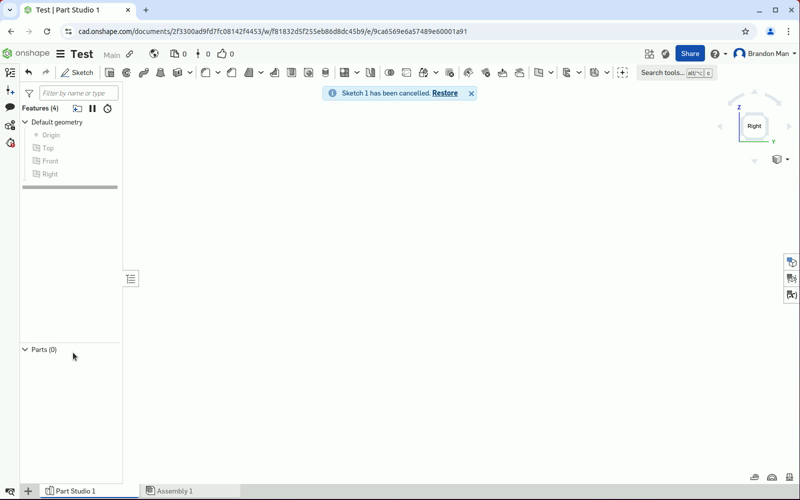
mouse_move(73, 352)
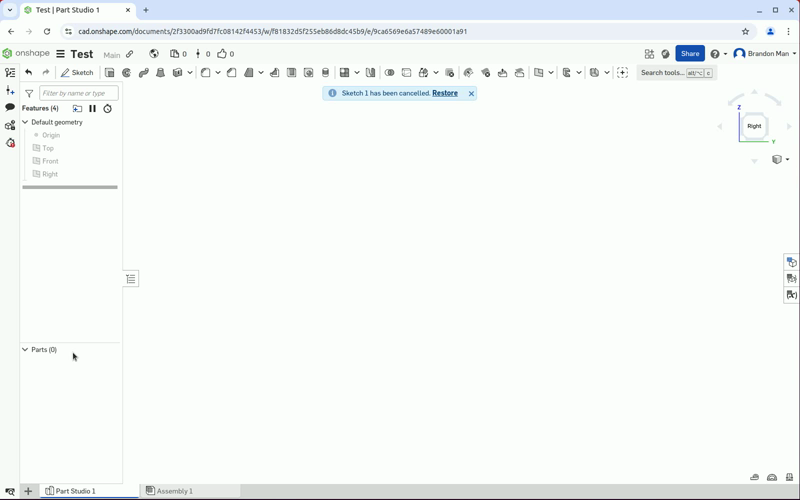
key(shift+y)
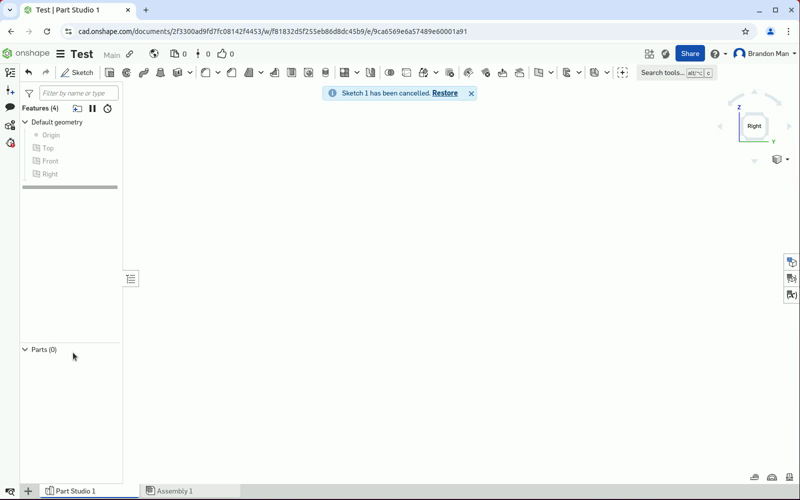
key(shift+s)
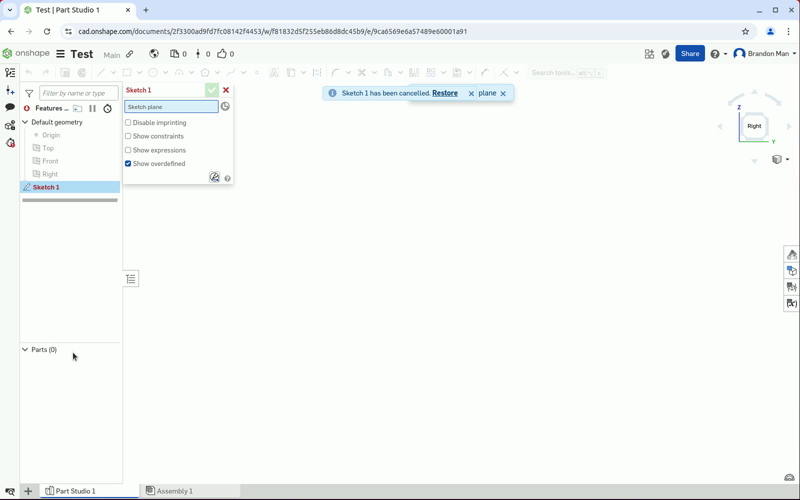
mouse_move(73, 176)
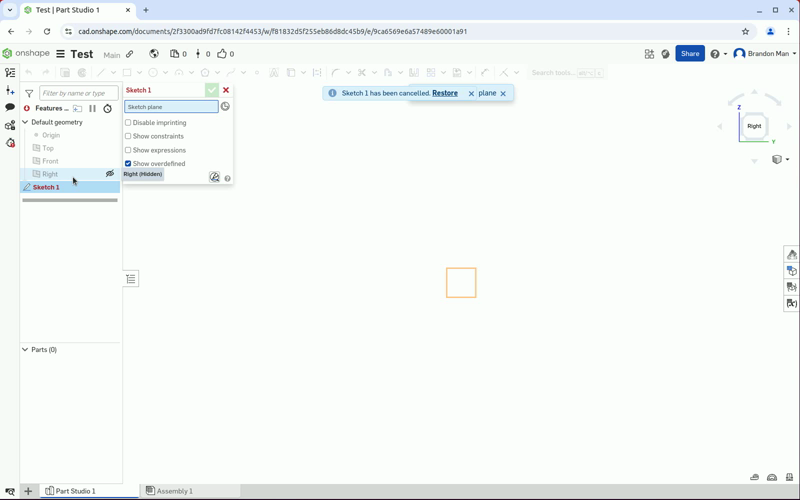
click(73, 176)
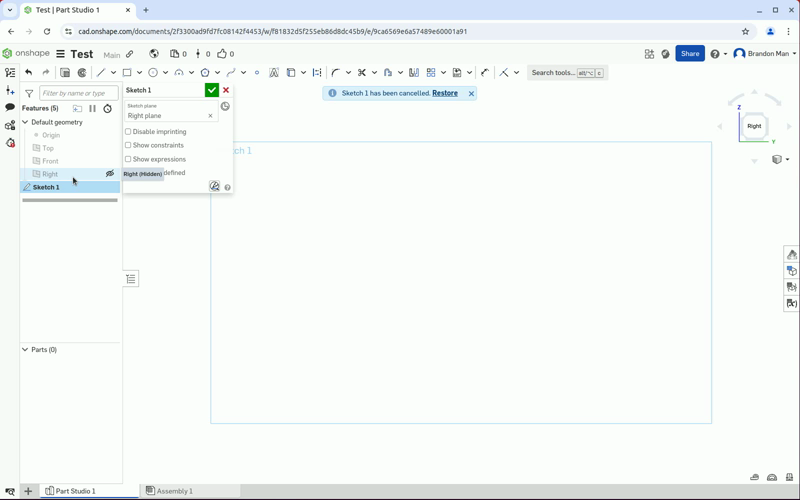
mouse_move(73, 352)
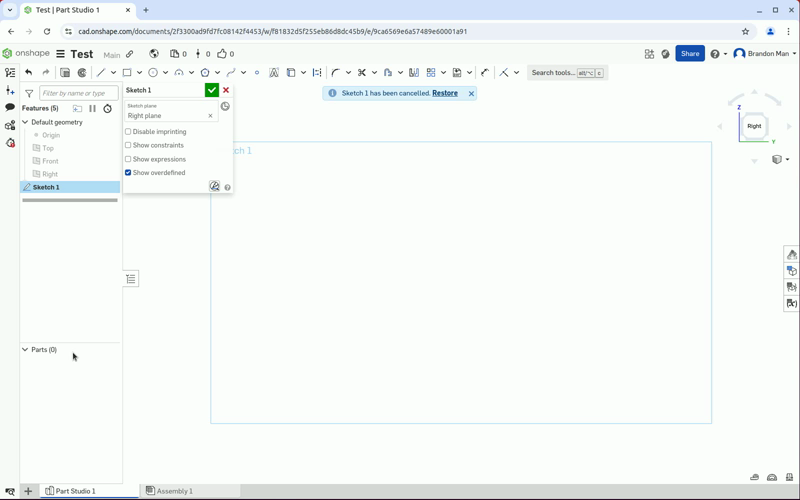
key(y)
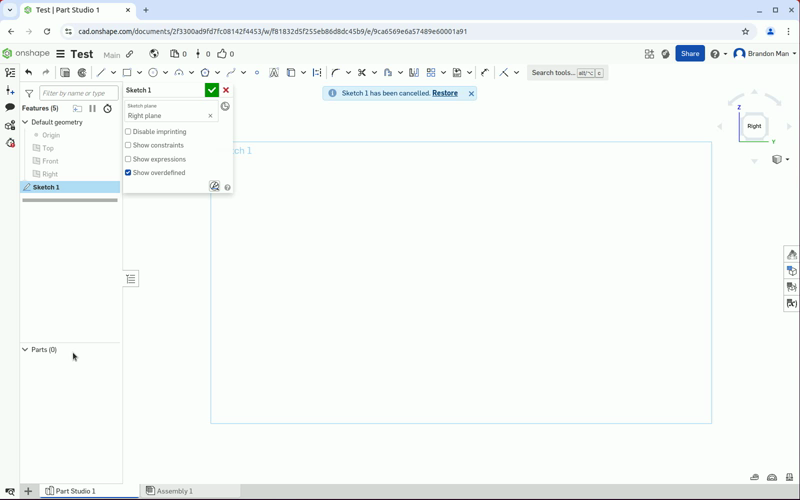
key(l)
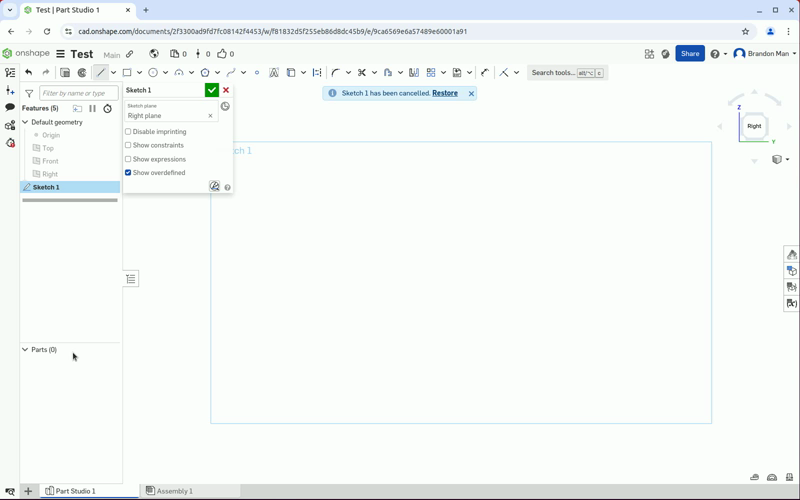
key_down(shift)
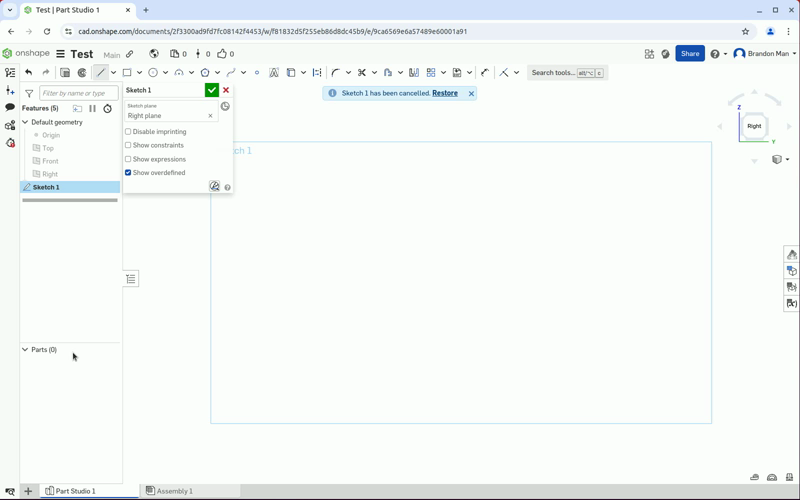
mouse_move(473, 332)
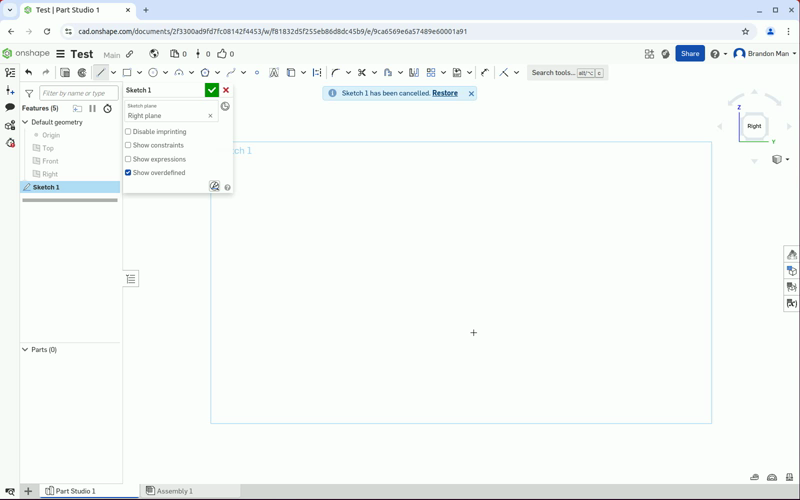
click(473, 332)
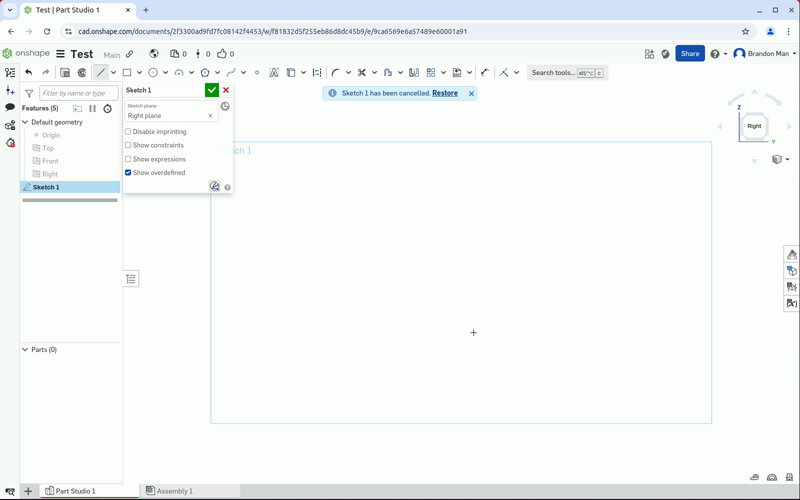
key_up(shift)
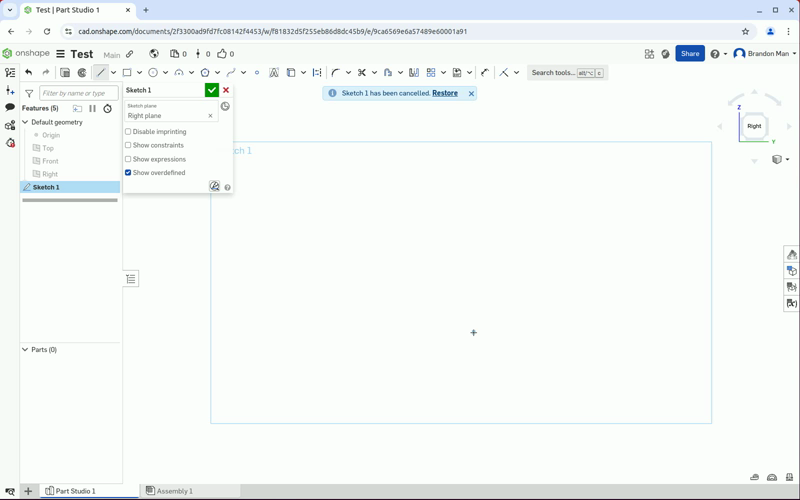
key_down(shift)
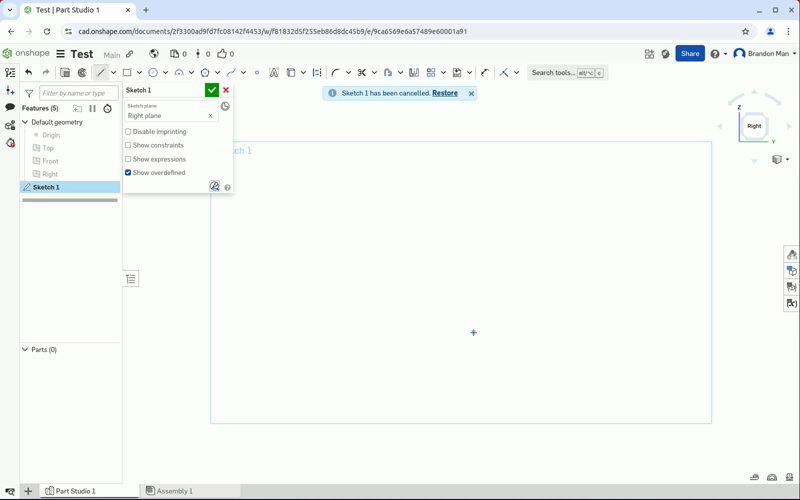
mouse_move(503, 332)
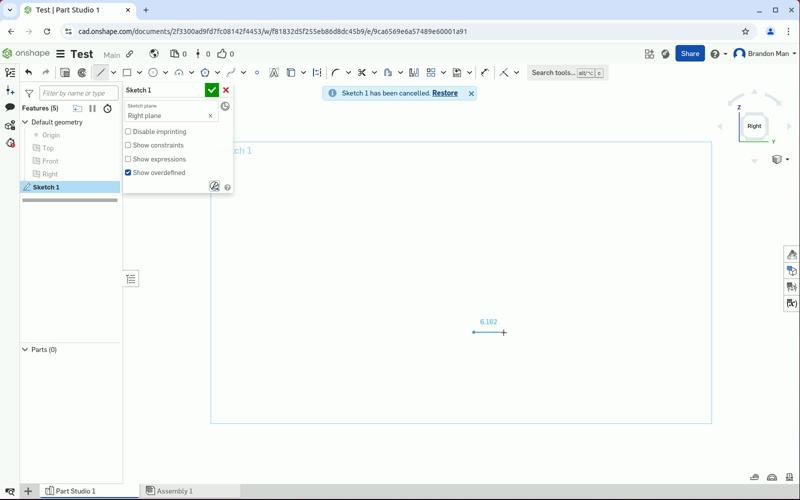
mouse_move(517, 332)
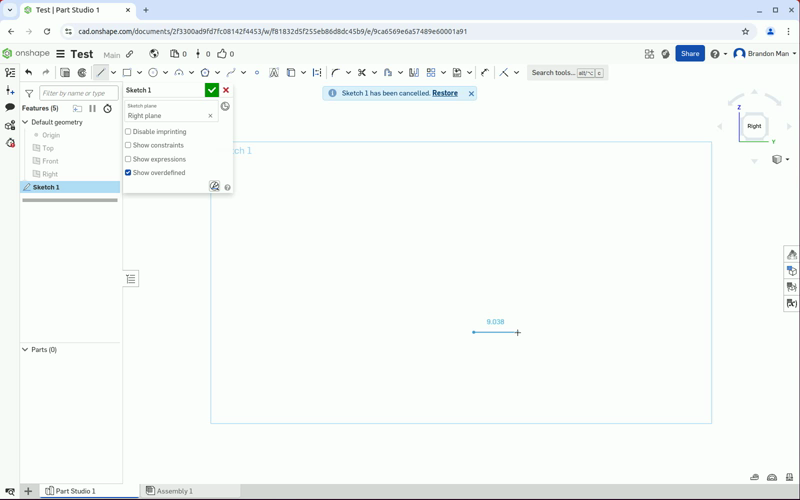
click(517, 332)
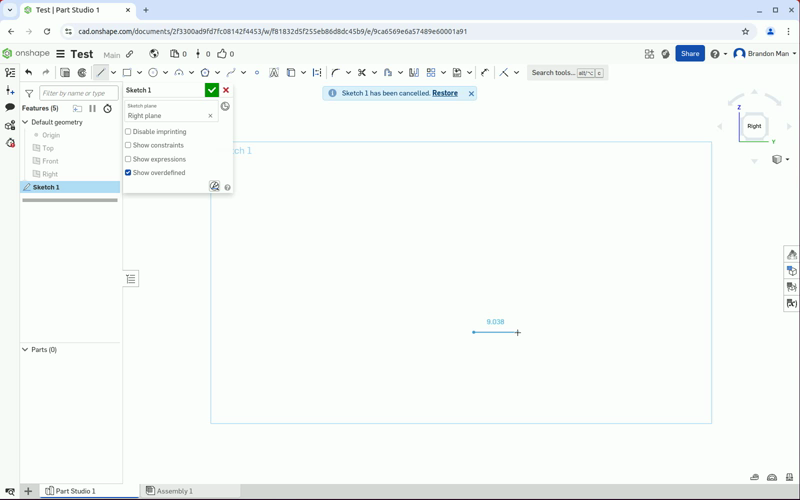
key_up(shift)
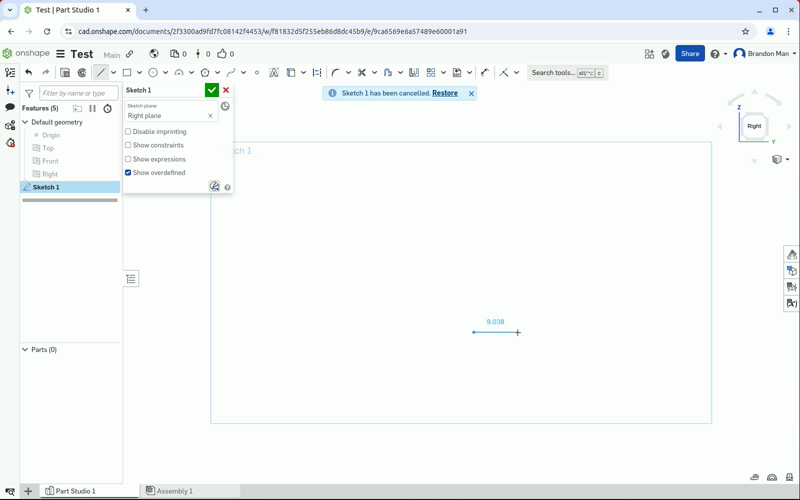
key_down(shift)
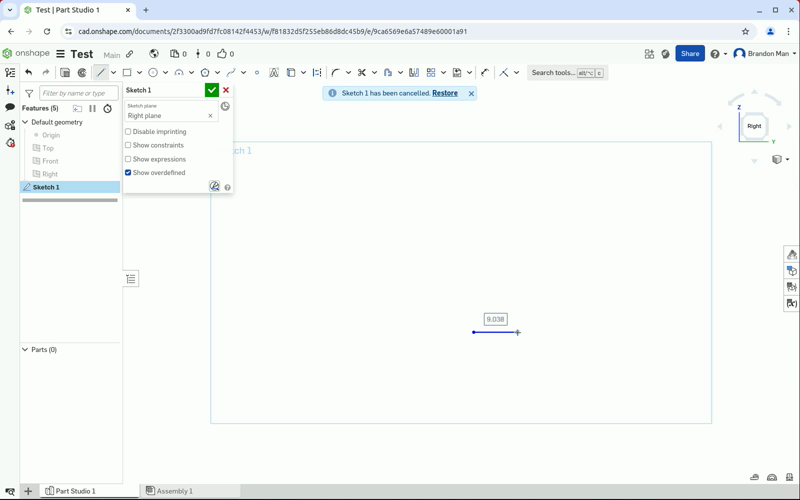
mouse_move(547, 332)
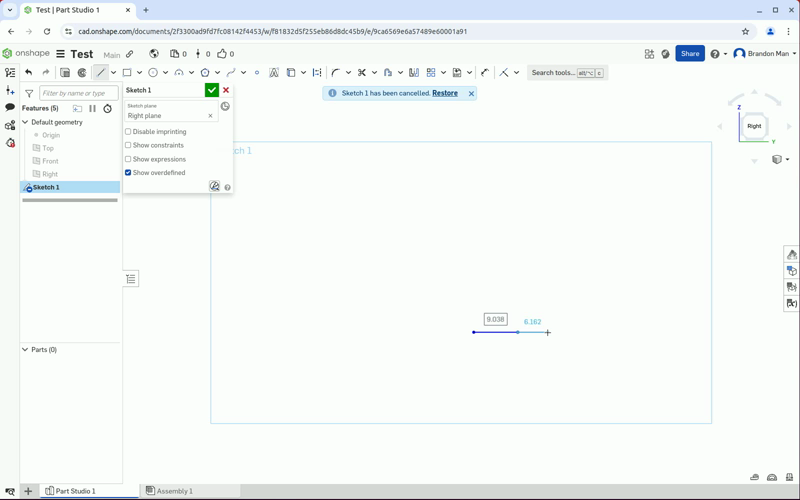
mouse_move(517, 324)
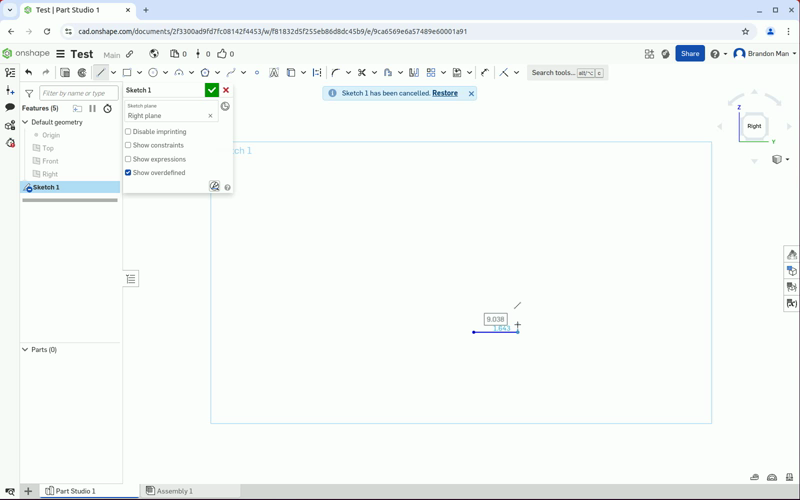
click(517, 324)
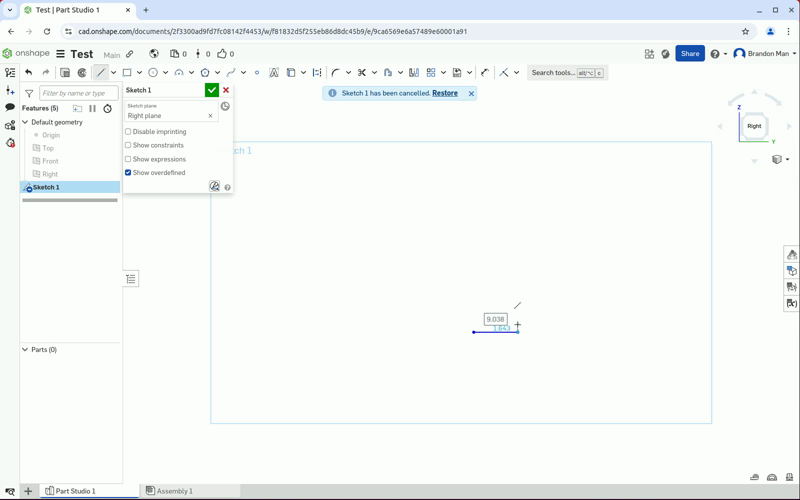
key_up(shift)
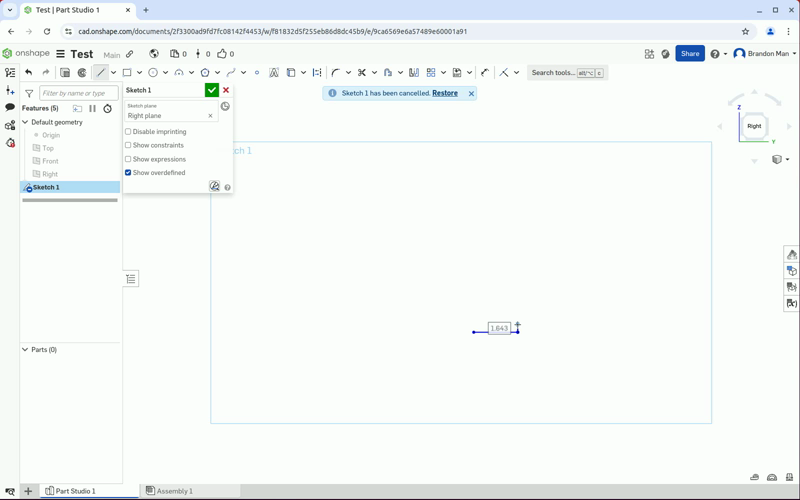
key_down(shift)
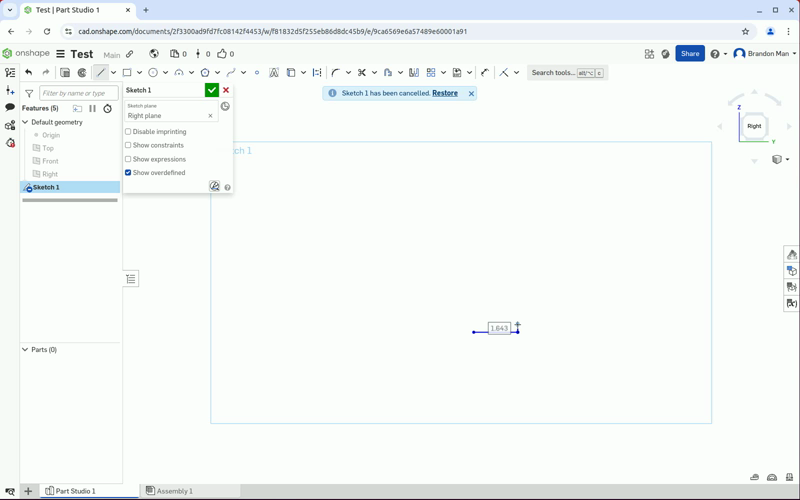
mouse_move(547, 324)
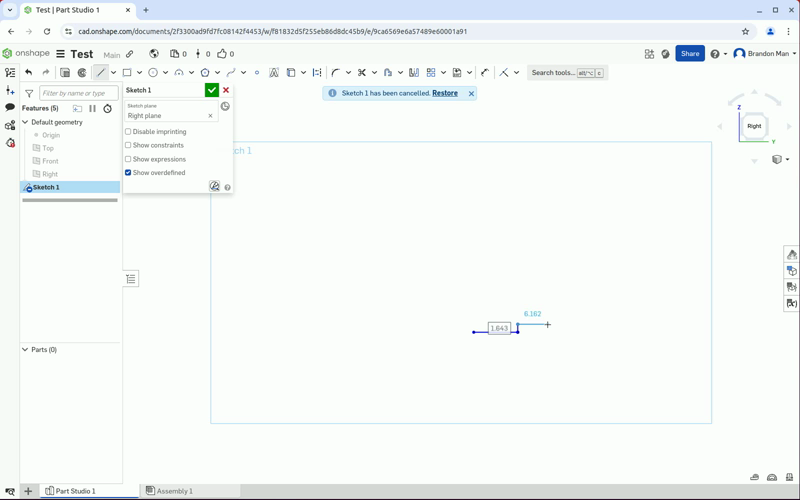
mouse_move(500, 324)
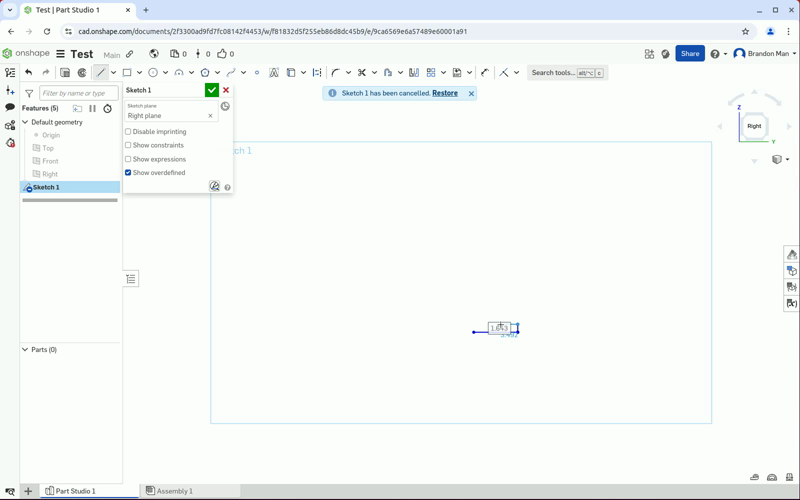
click(500, 324)
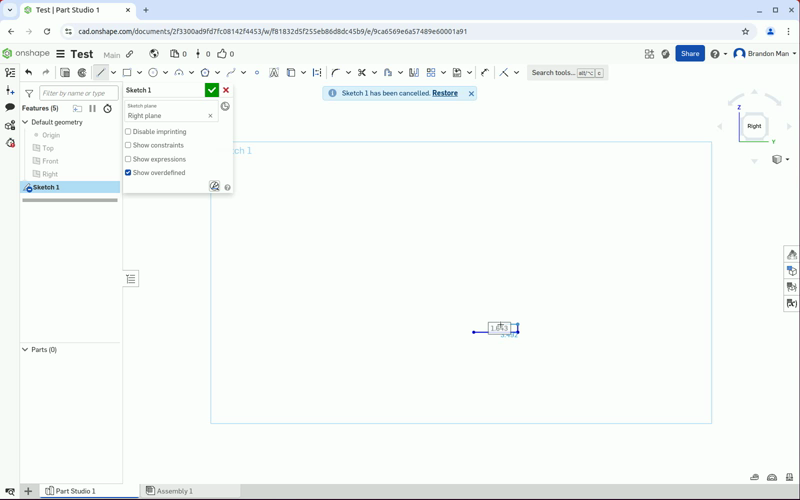
key_up(shift)
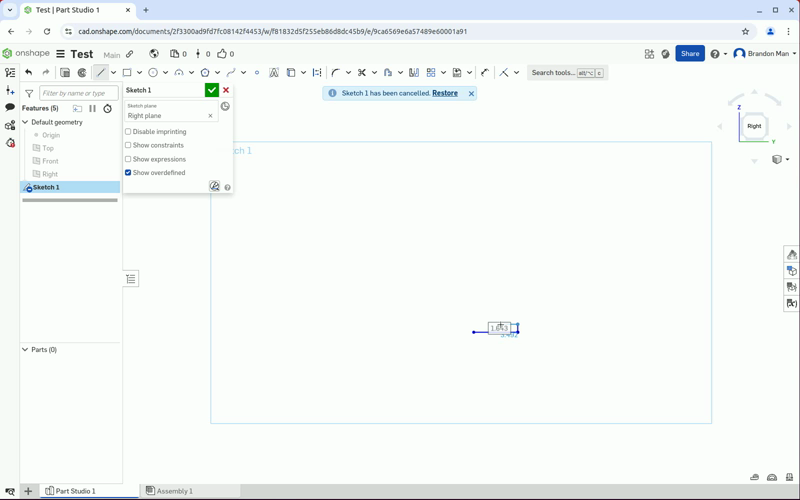
key_down(shift)
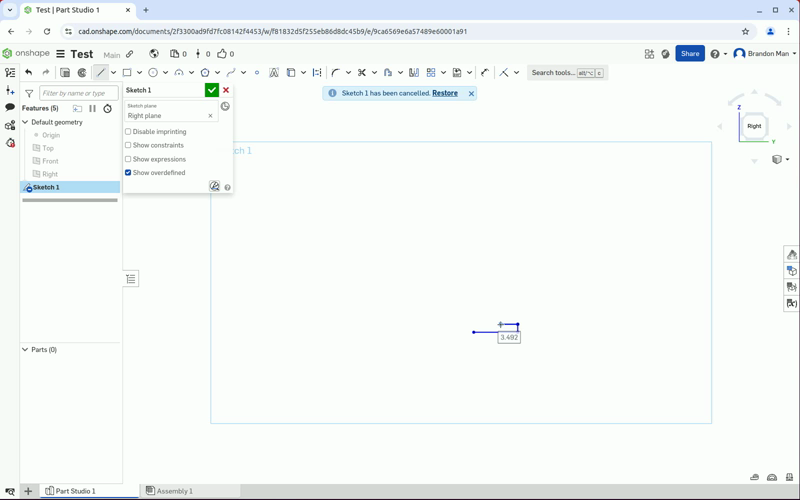
mouse_move(530, 324)
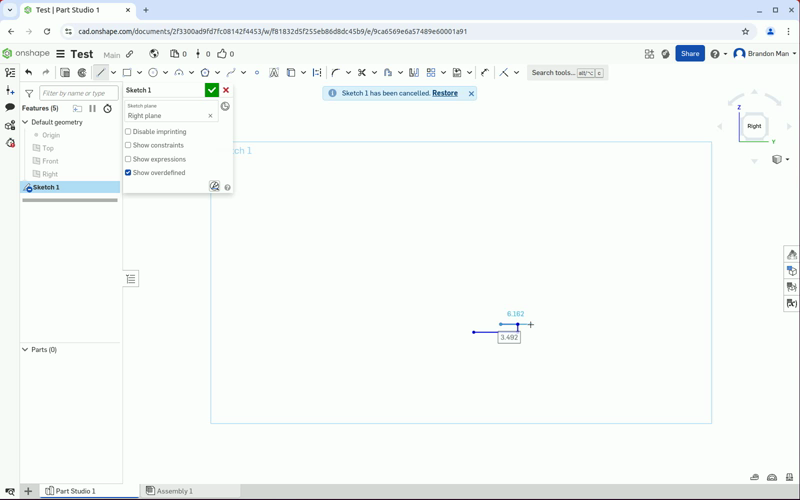
mouse_move(500, 308)
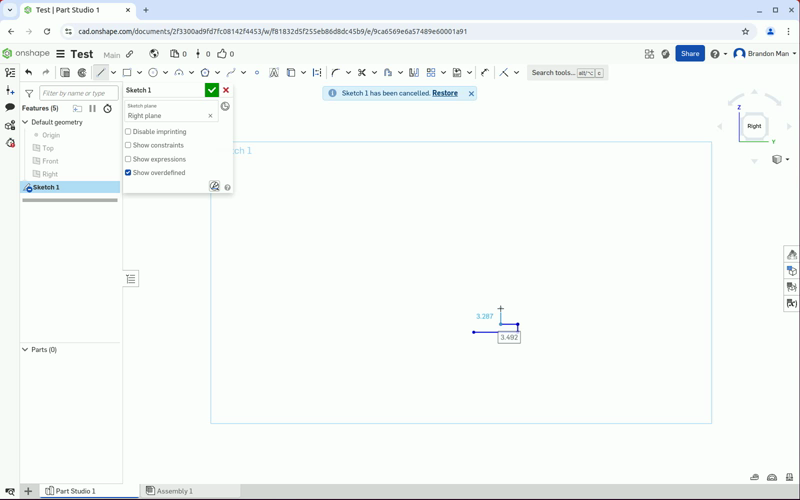
click(500, 308)
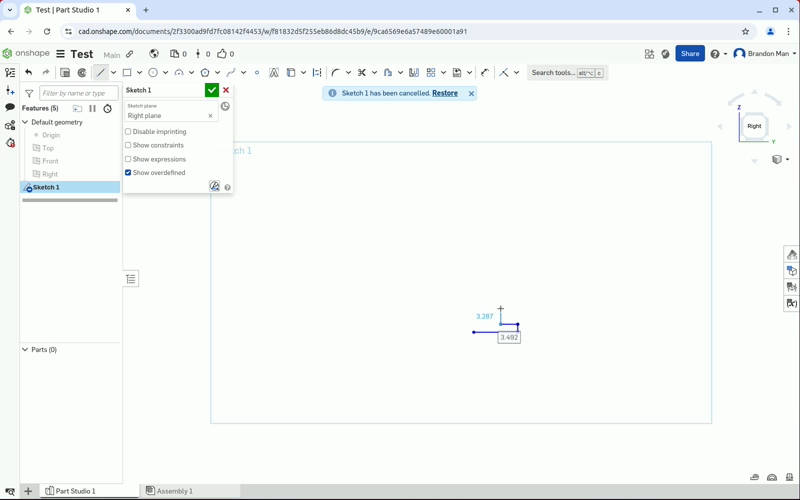
key_up(shift)
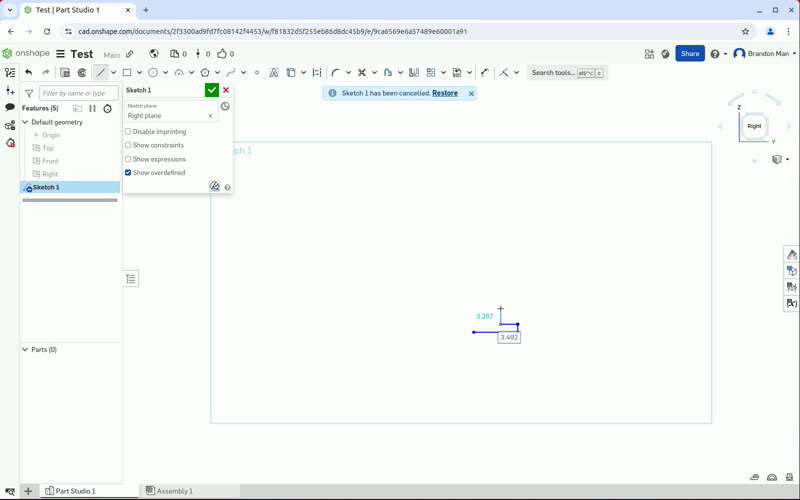
key_down(shift)
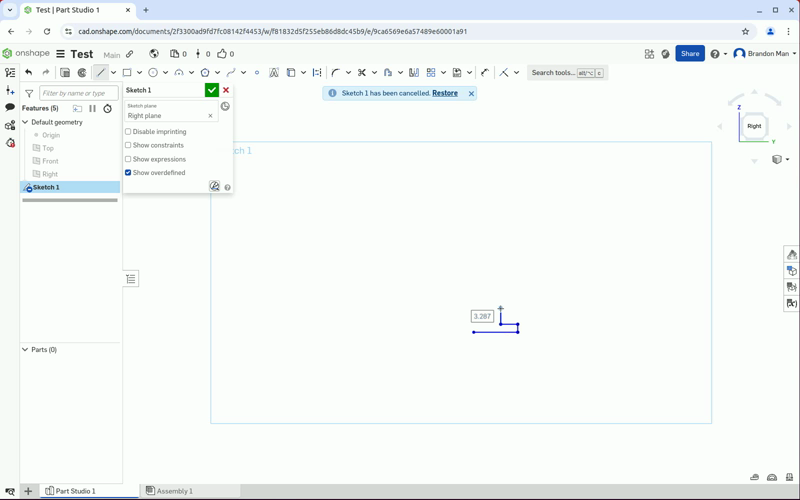
mouse_move(530, 308)
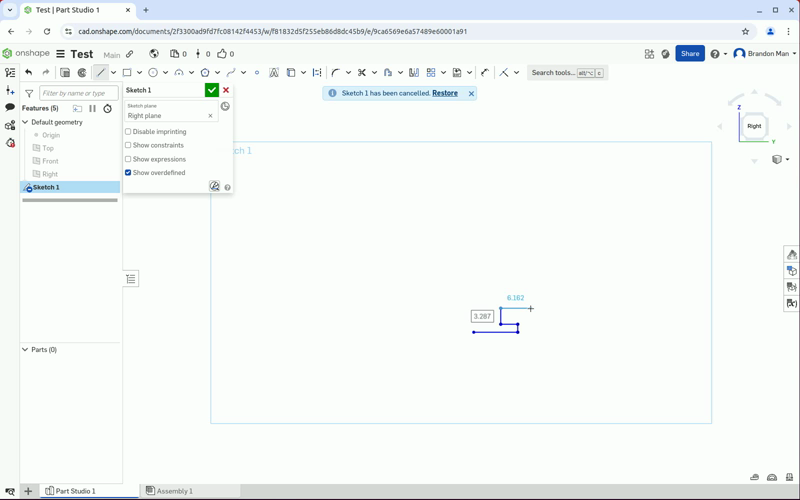
mouse_move(473, 308)
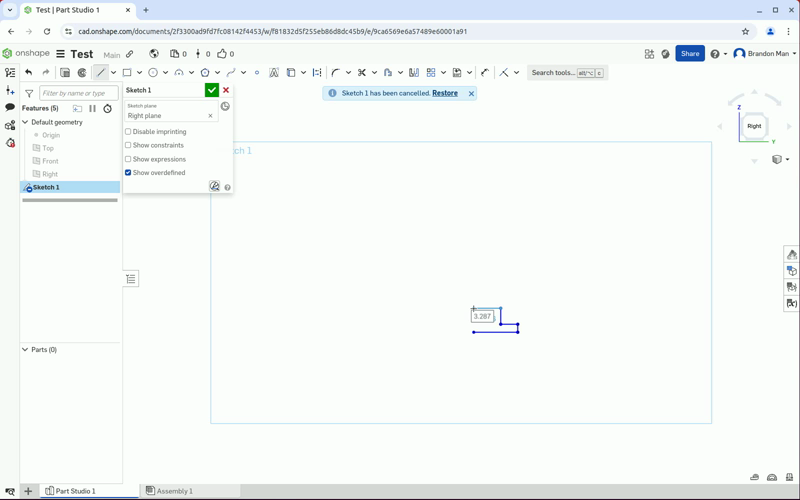
click(473, 308)
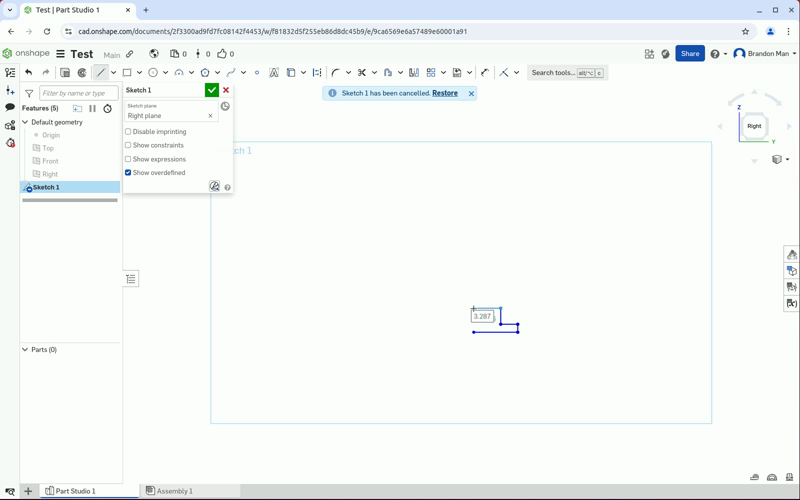
key_up(shift)
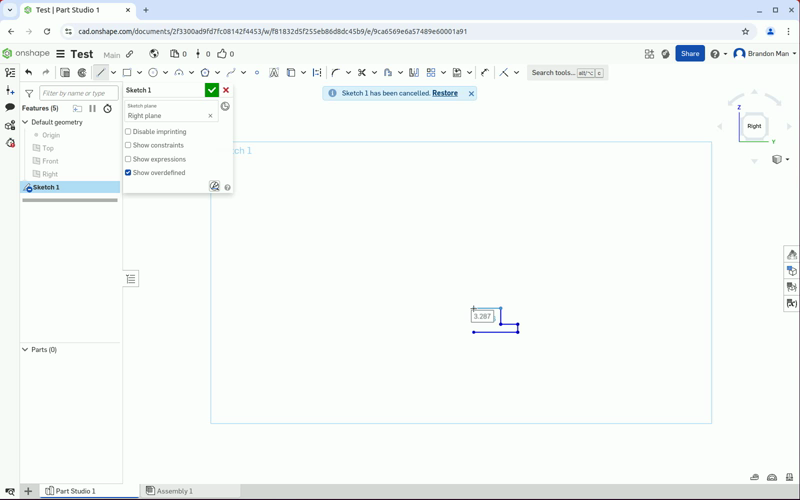
mouse_move(503, 308)
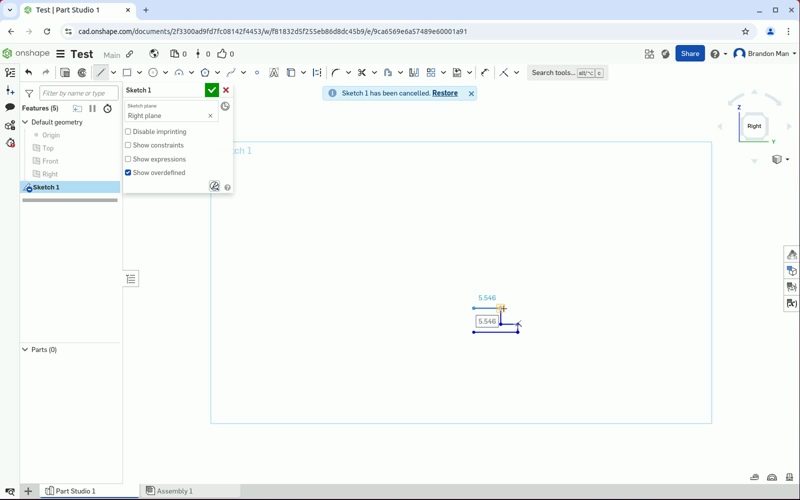
key_down(shift)
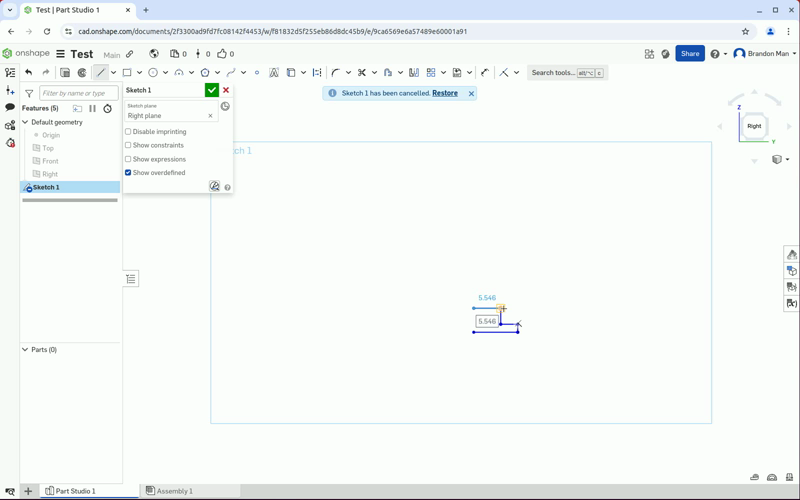
mouse_move(473, 332)
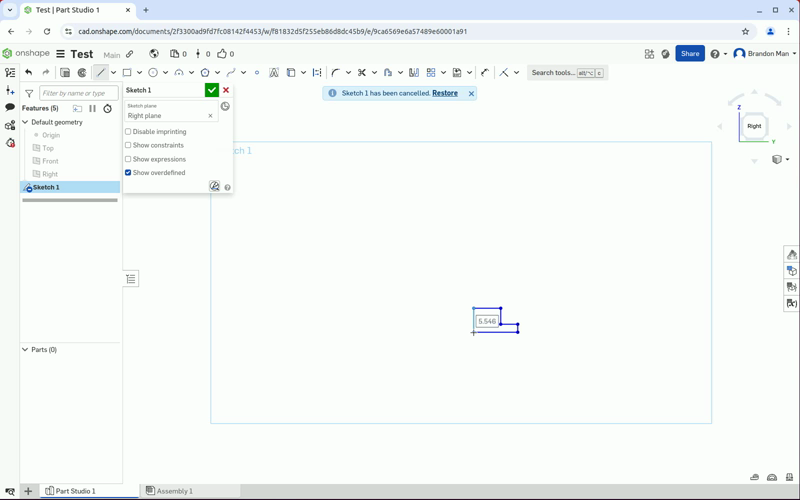
key_up(shift)
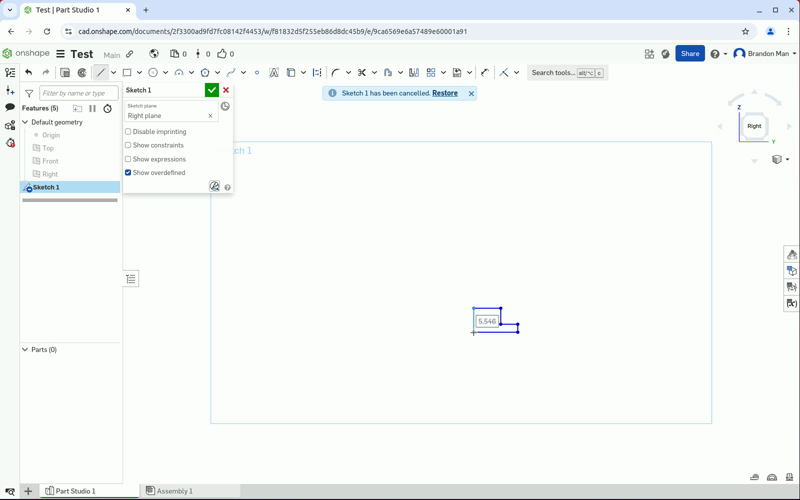
click(473, 332)
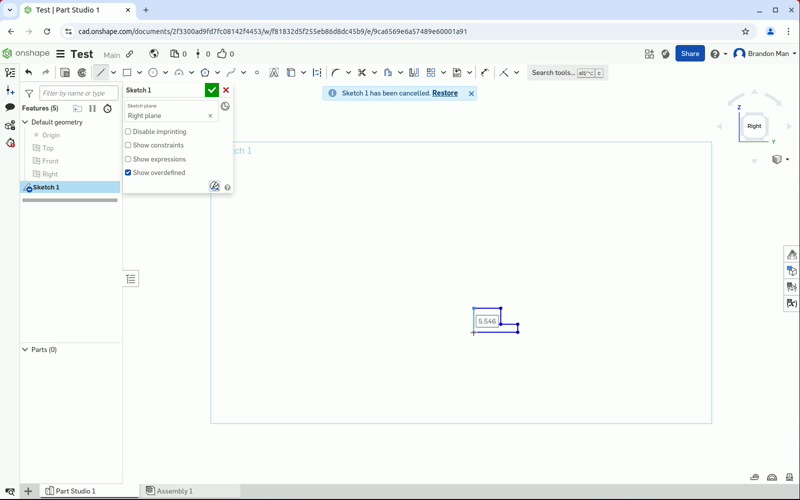
key(esc)
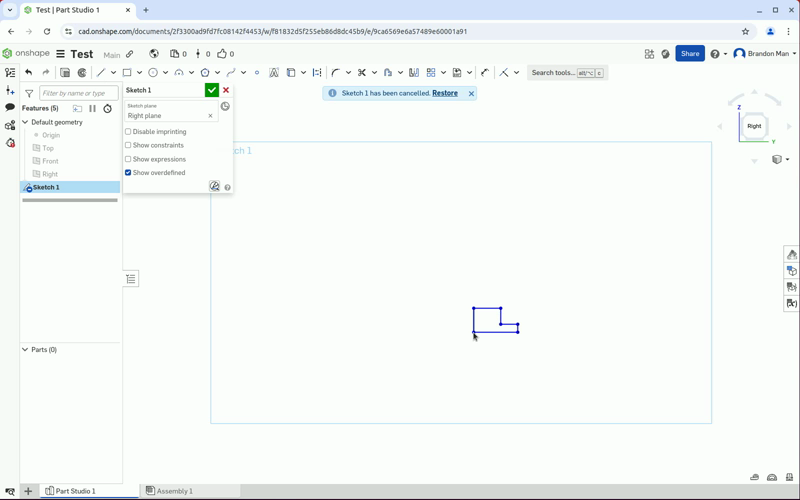
mouse_move(497, 331)
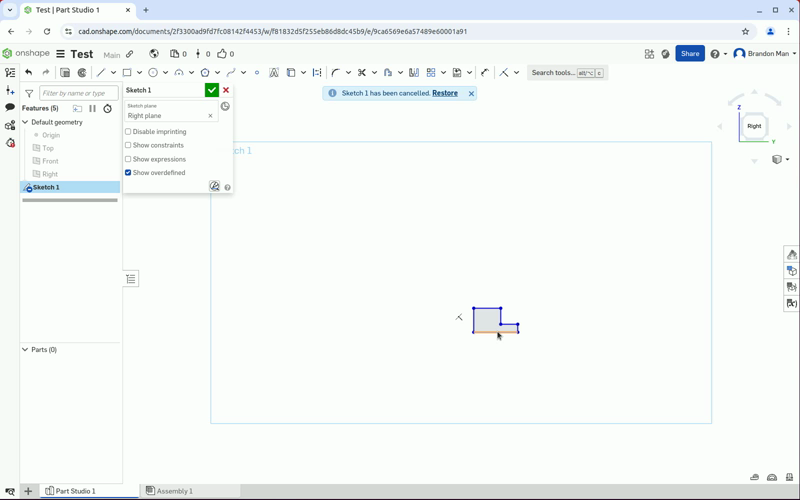
scroll(6)
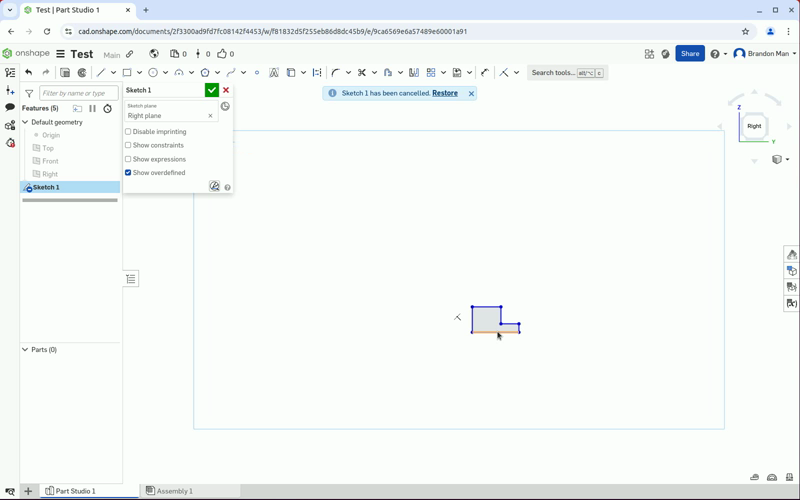
scroll(6)
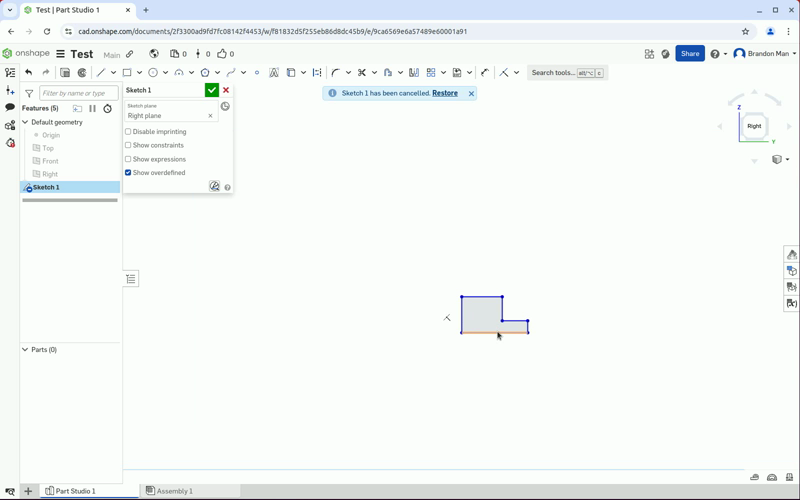
scroll(6)
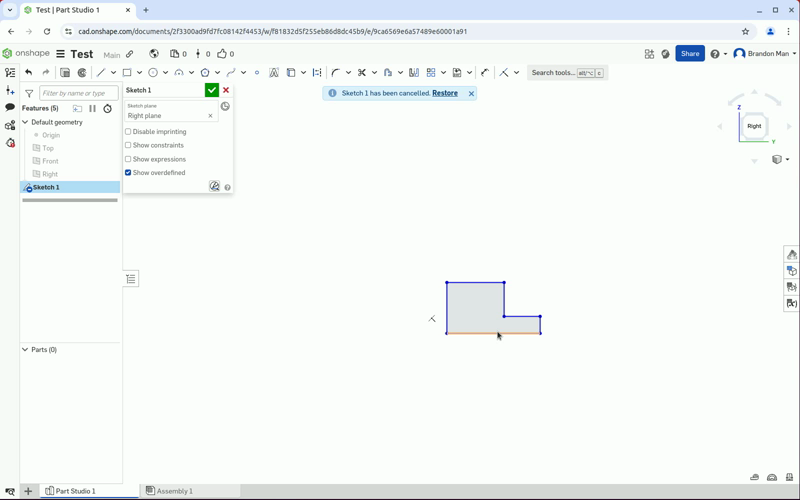
scroll(6)
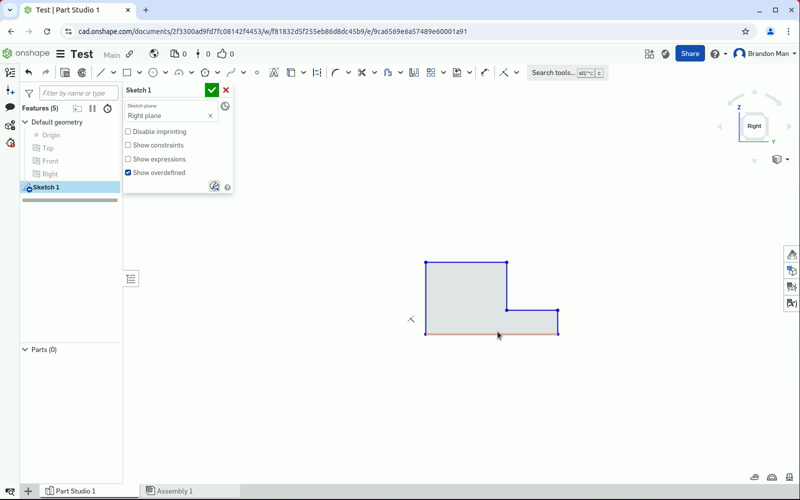
scroll(6)
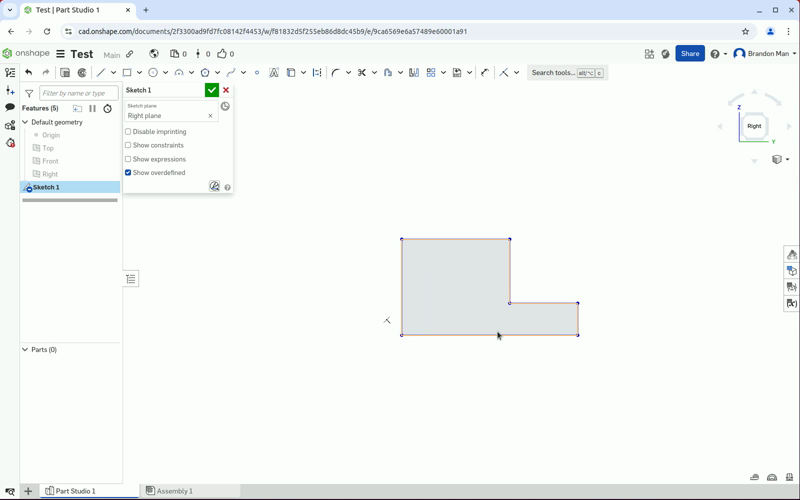
scroll(6)
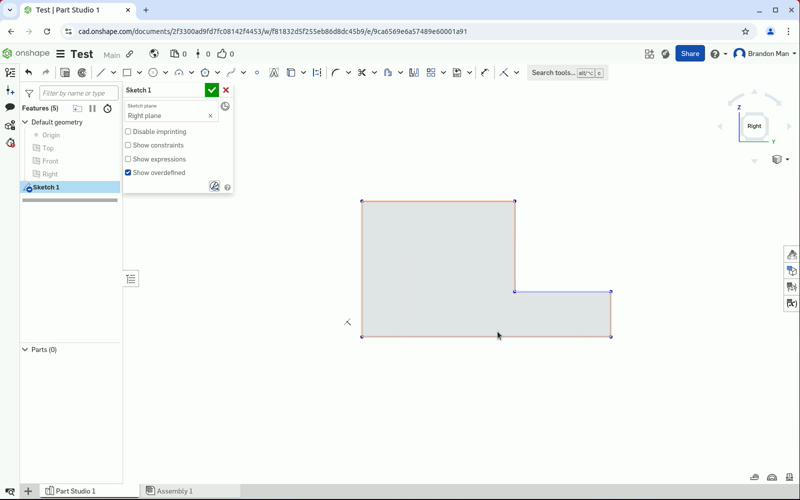
scroll(6)
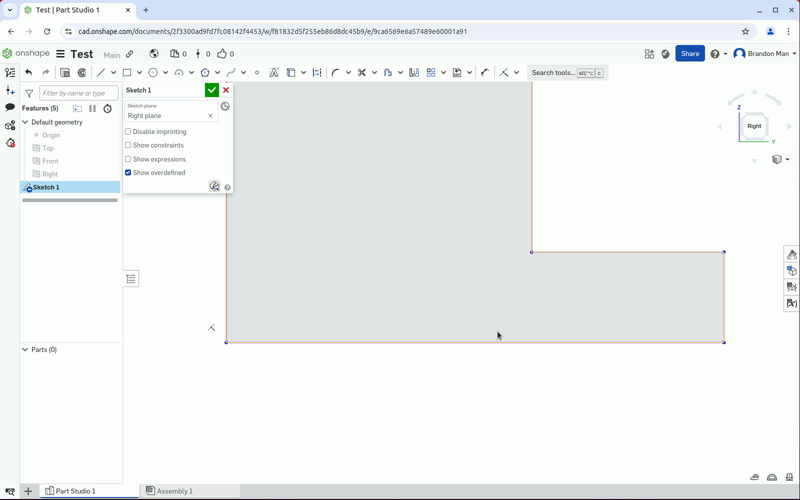
click(497, 331)
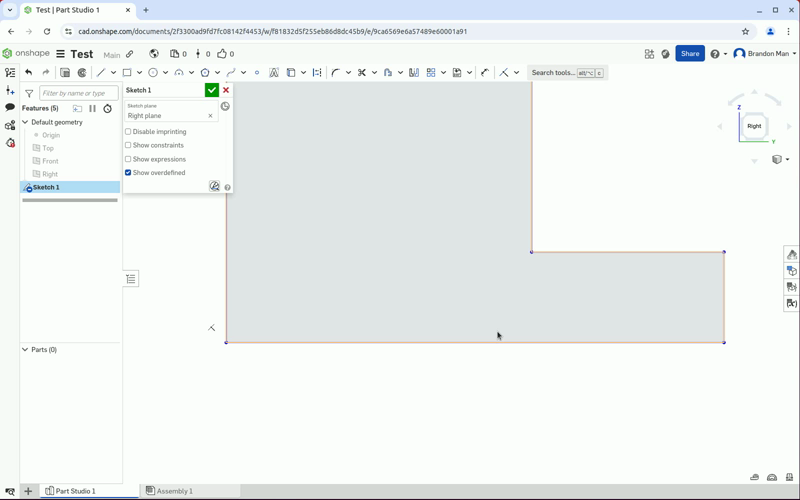
scroll(-6)
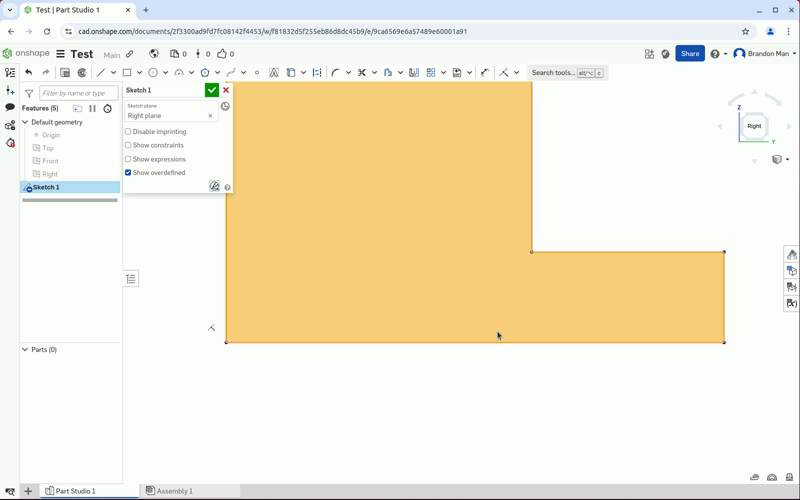
scroll(-6)
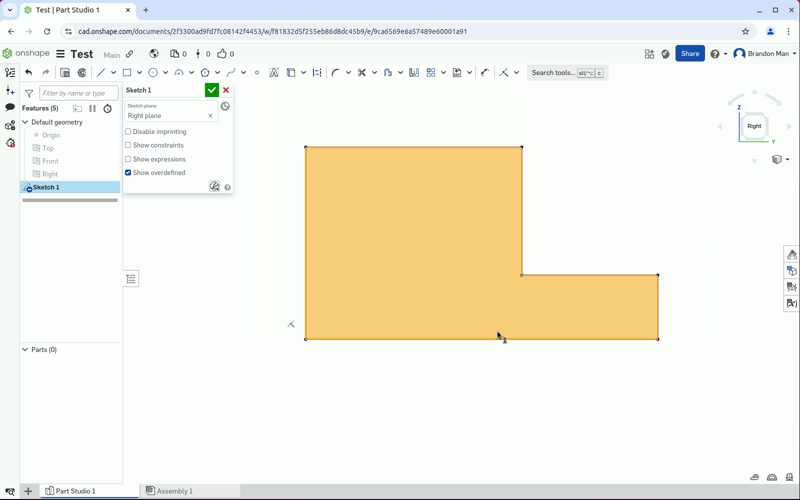
scroll(-6)
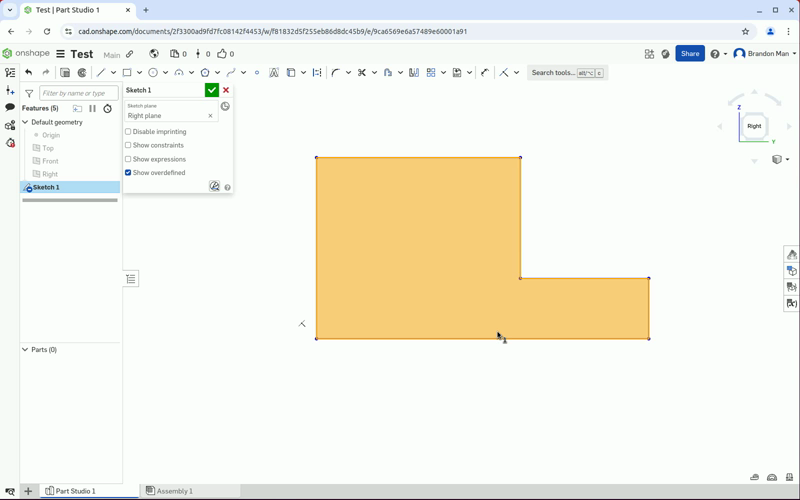
scroll(-6)
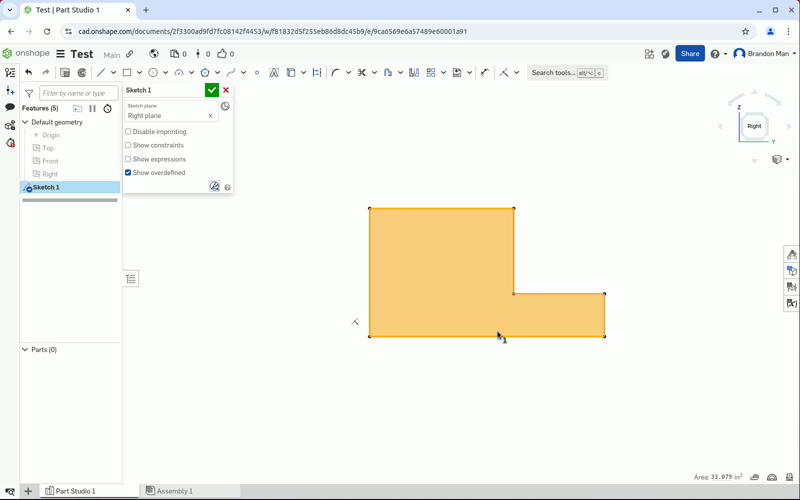
scroll(-6)
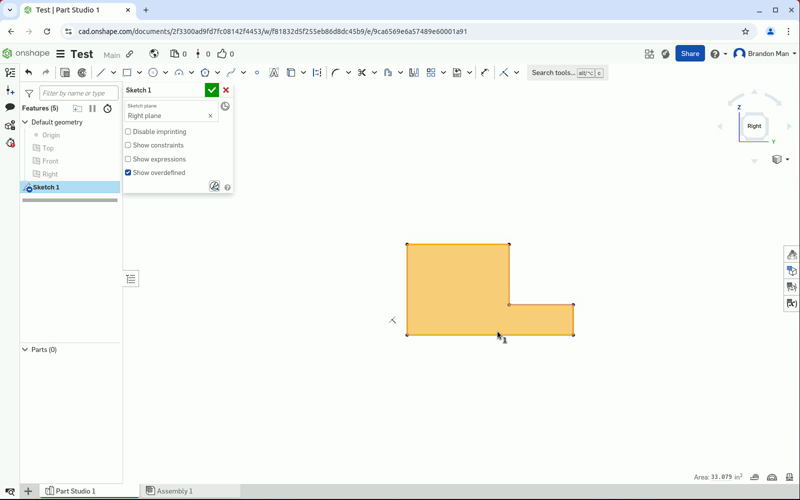
scroll(-6)
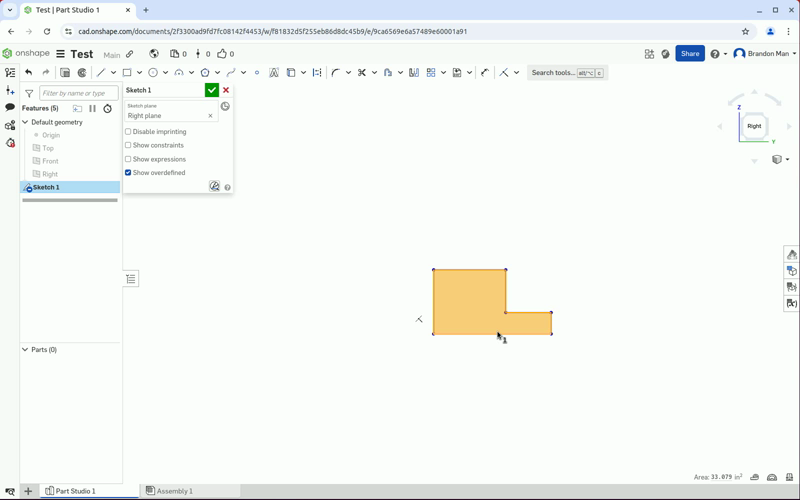
scroll(-6)
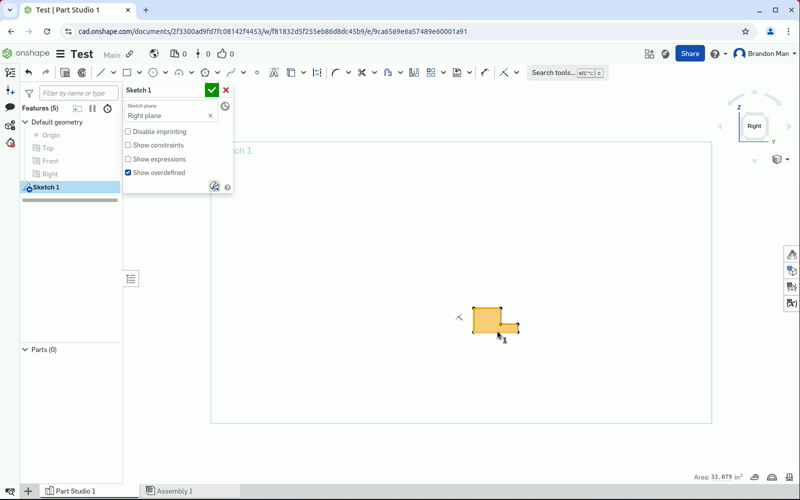
mouse_move(73, 352)
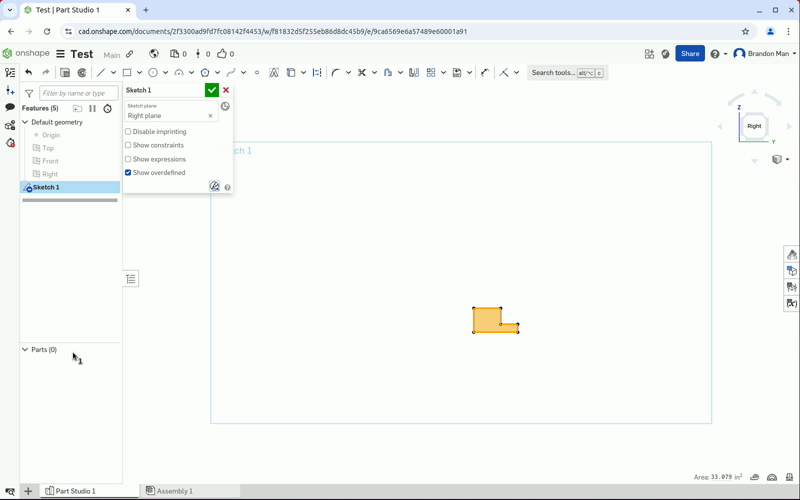
key(shift+y)
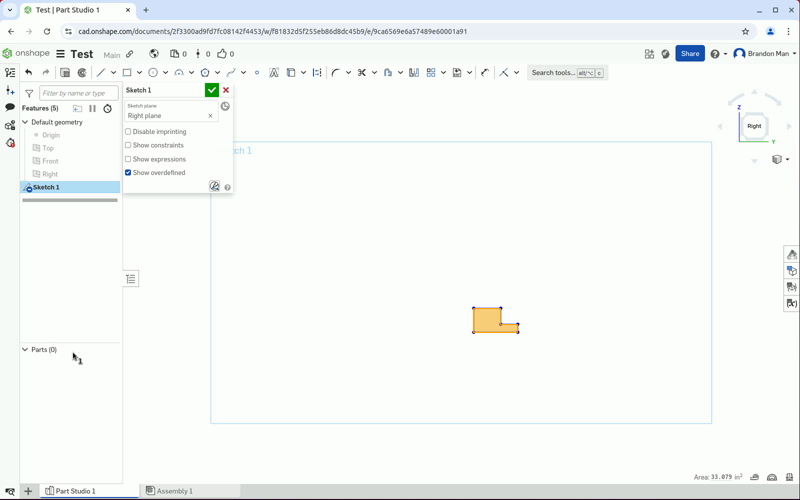
key(shift+e)
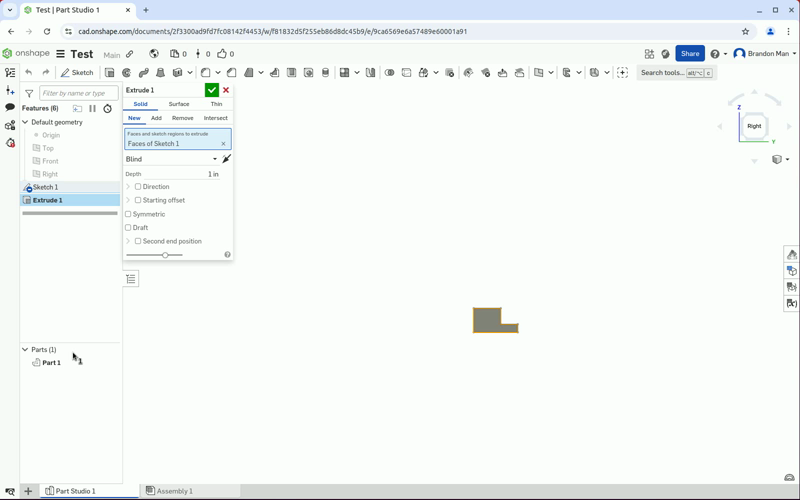
mouse_move(143, 106)
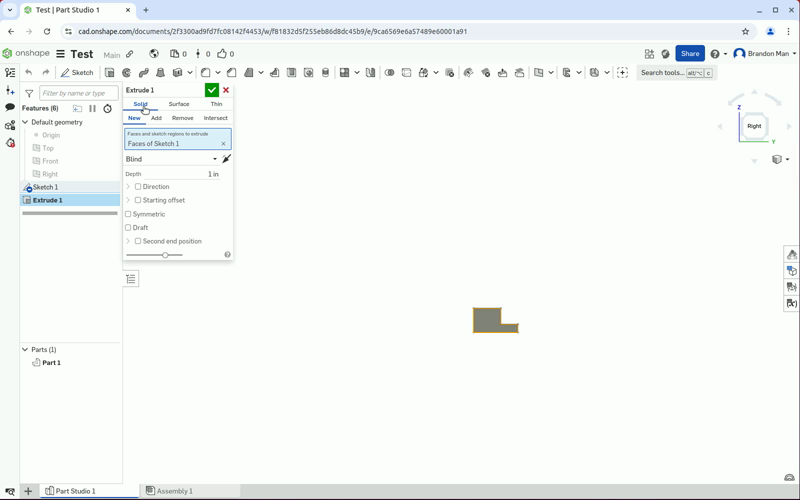
click(143, 106)
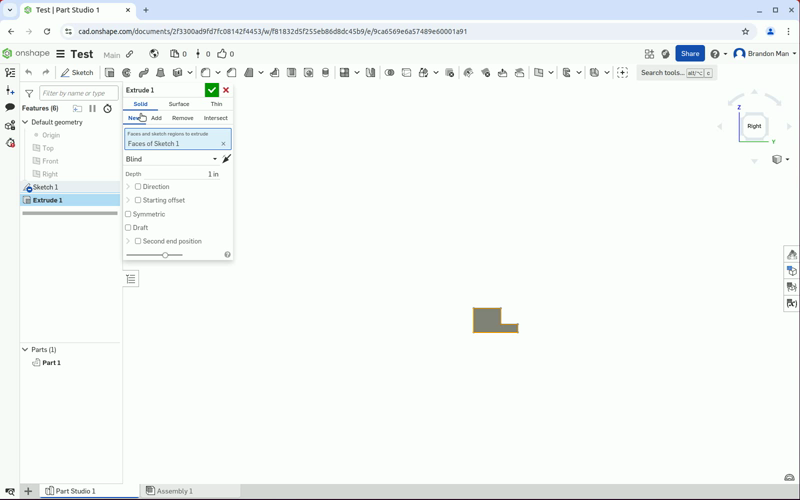
mouse_move(137, 120)
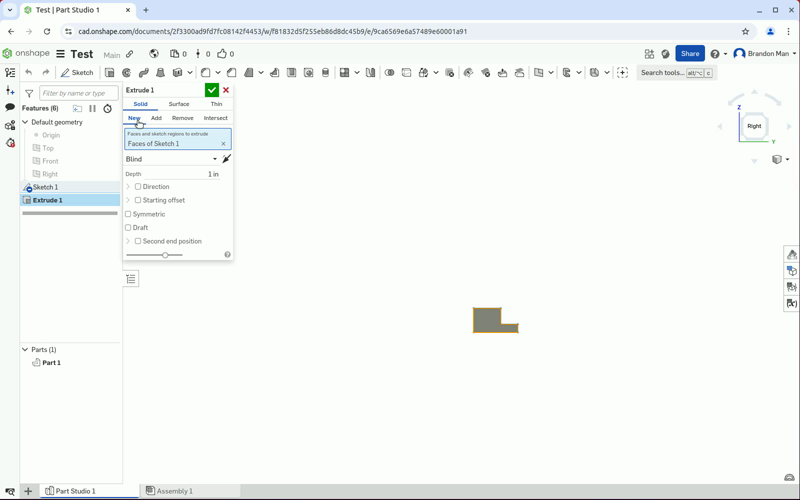
click(137, 120)
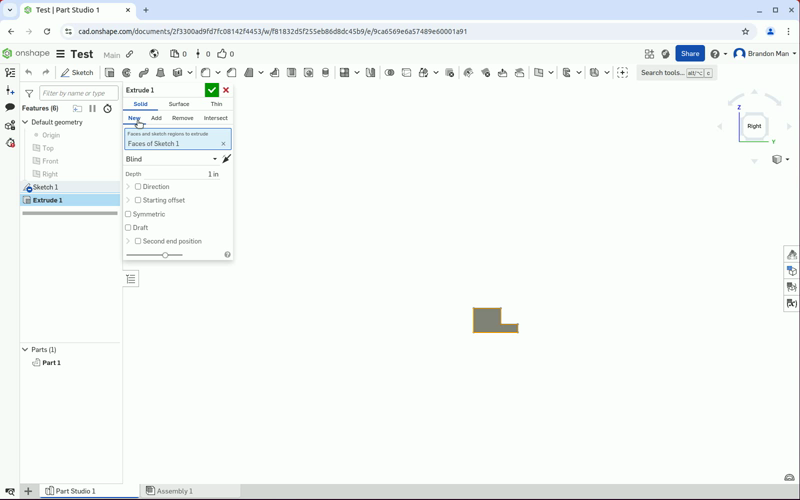
key(tab, 4)
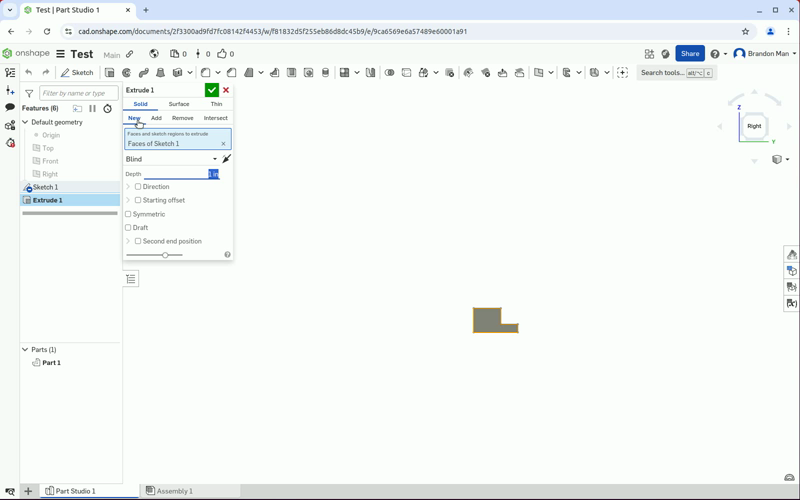
text(12.998)
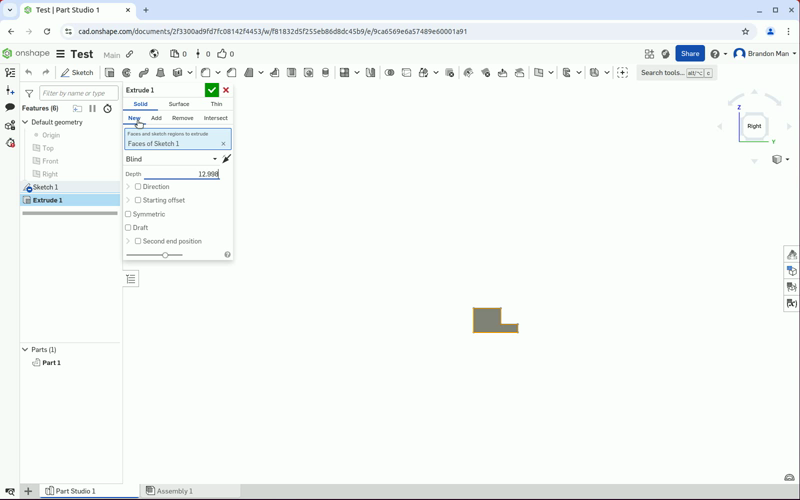
key(enter)
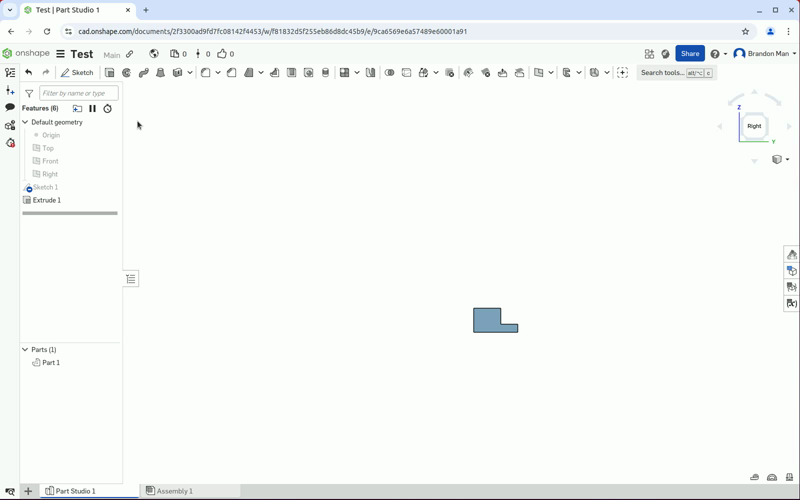
key(shift+h)
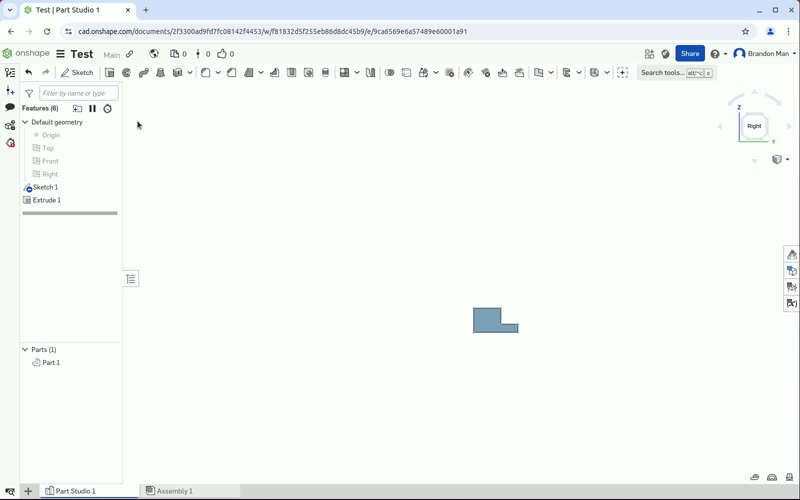
key(shift+h)
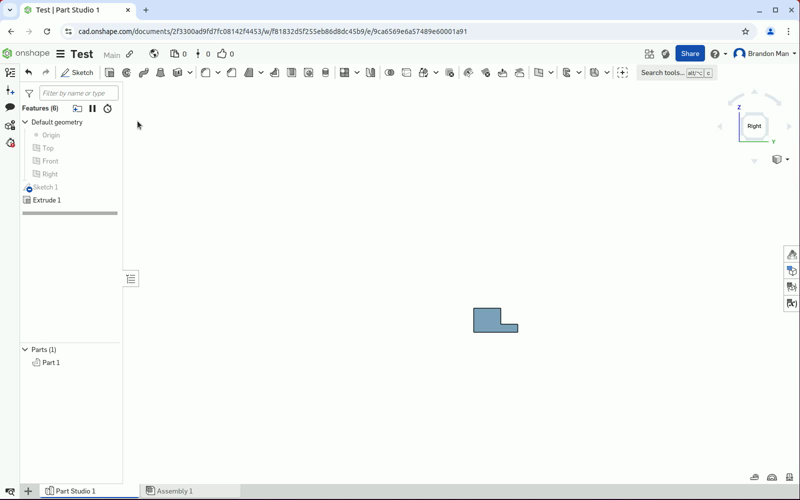
mouse_move(73, 189)
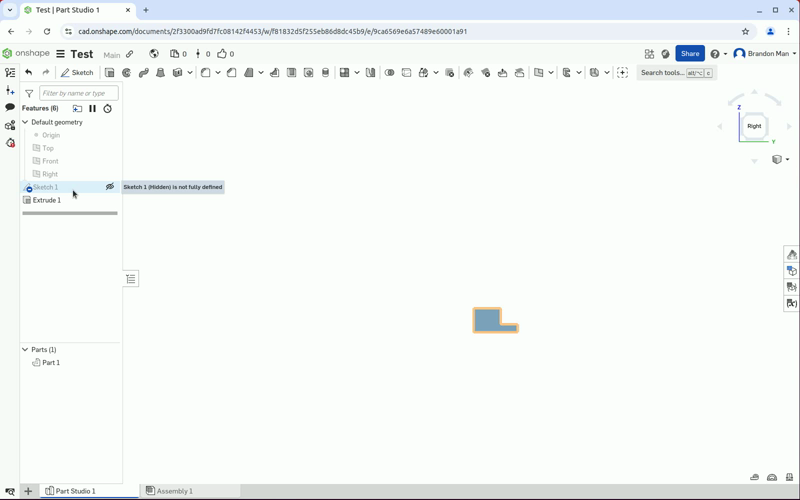
click(73, 189)
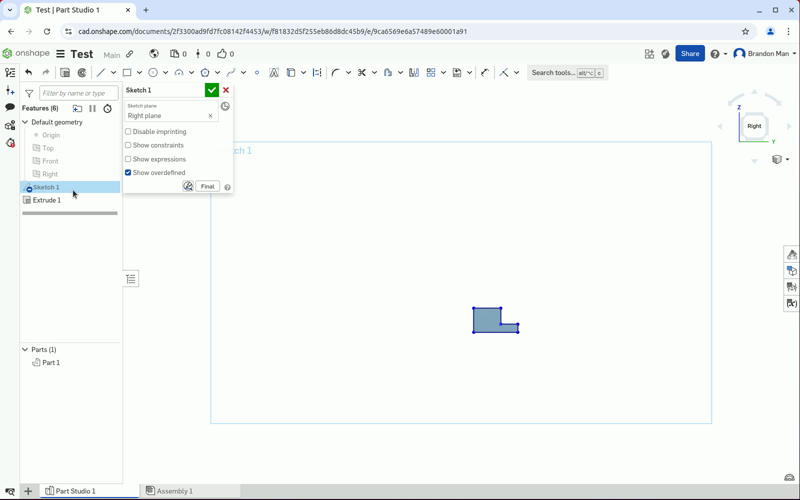
mouse_move(229, 92)
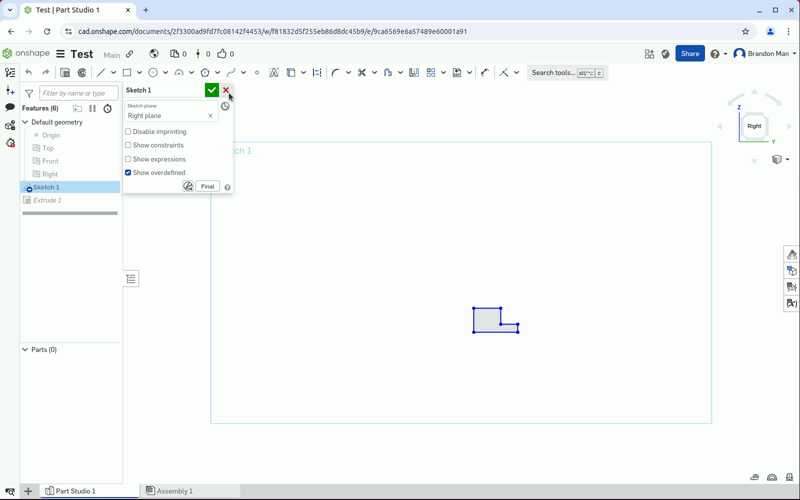
click(229, 92)
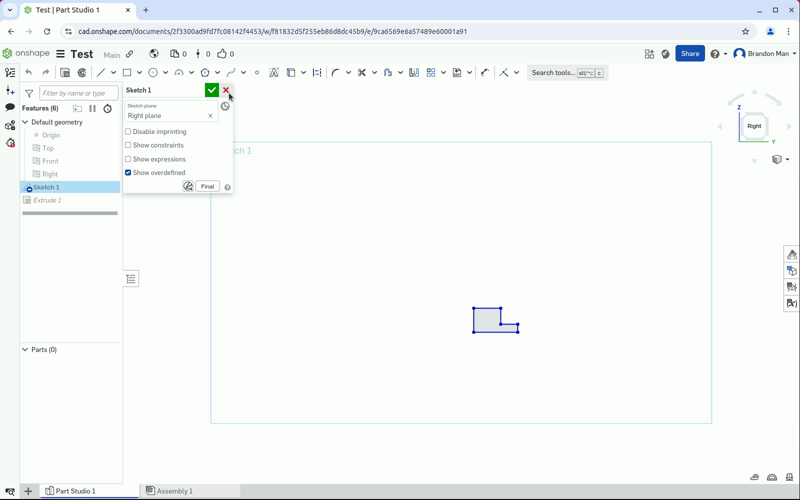
key(shift+s)
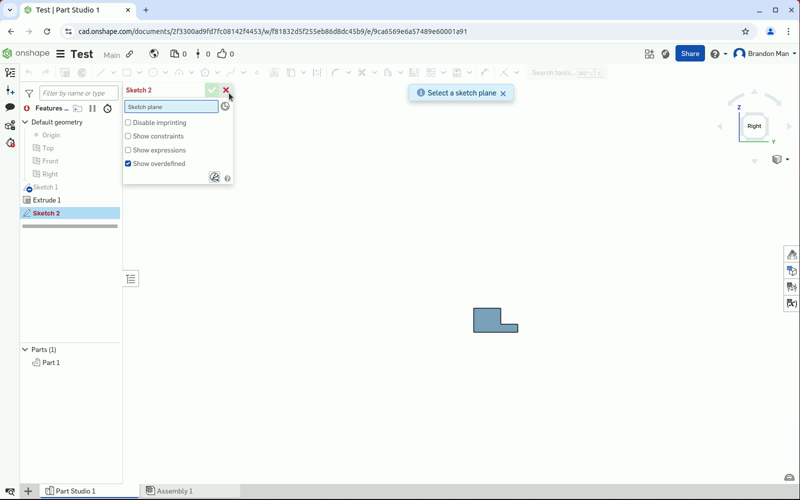
mouse_move(73, 176)
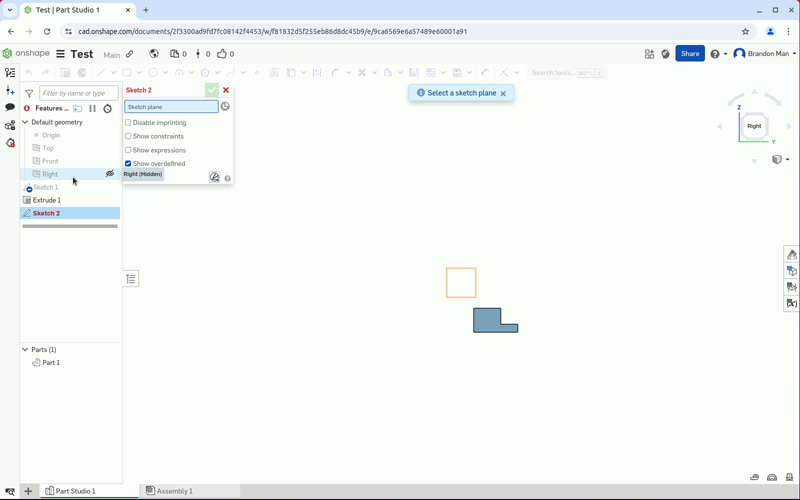
click(73, 176)
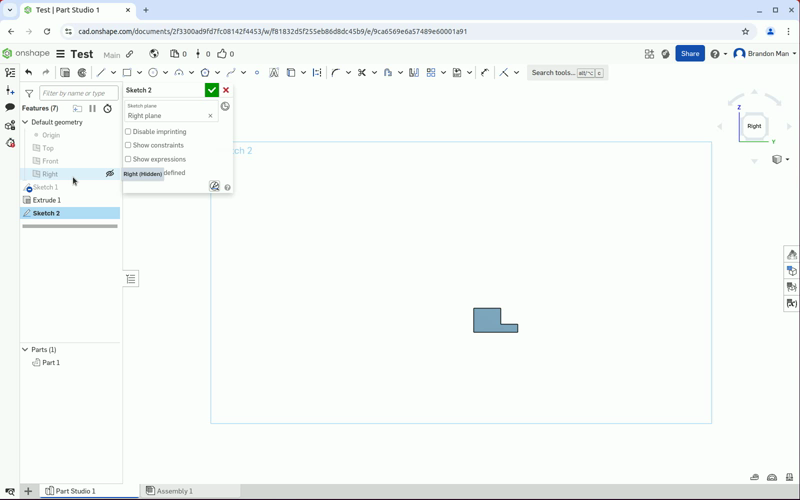
mouse_move(73, 352)
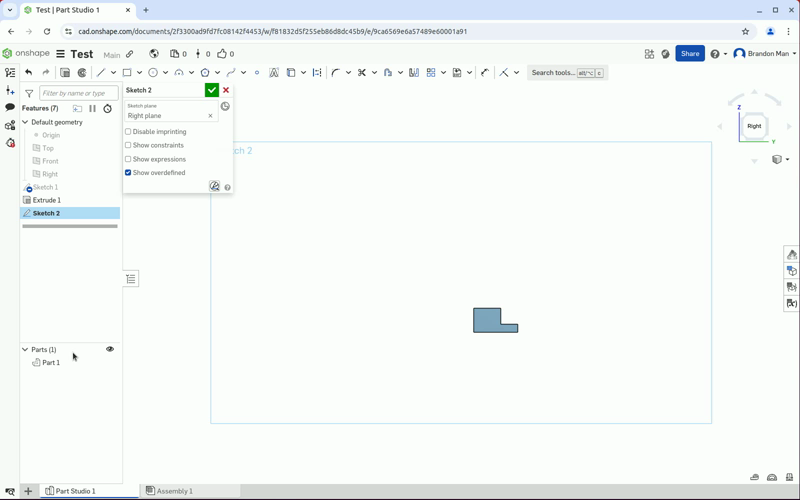
key(y)
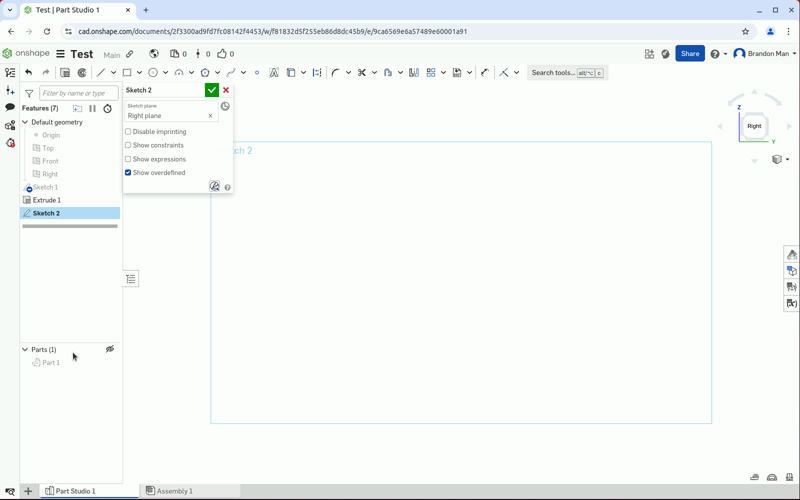
key(l)
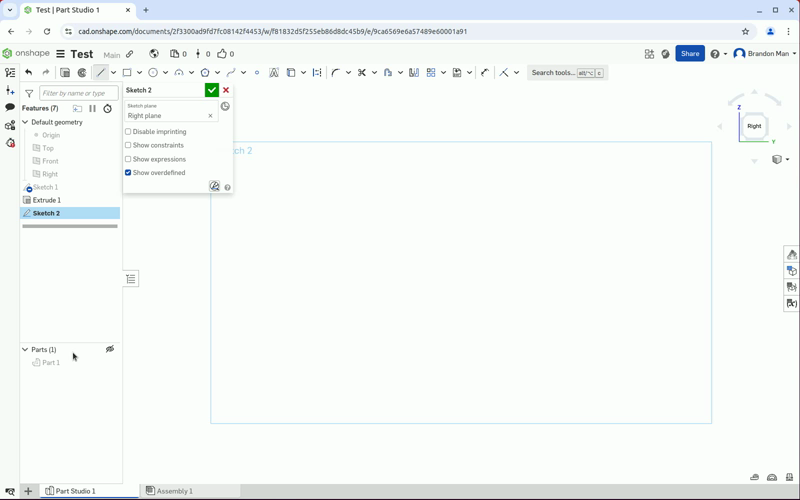
key_down(shift)
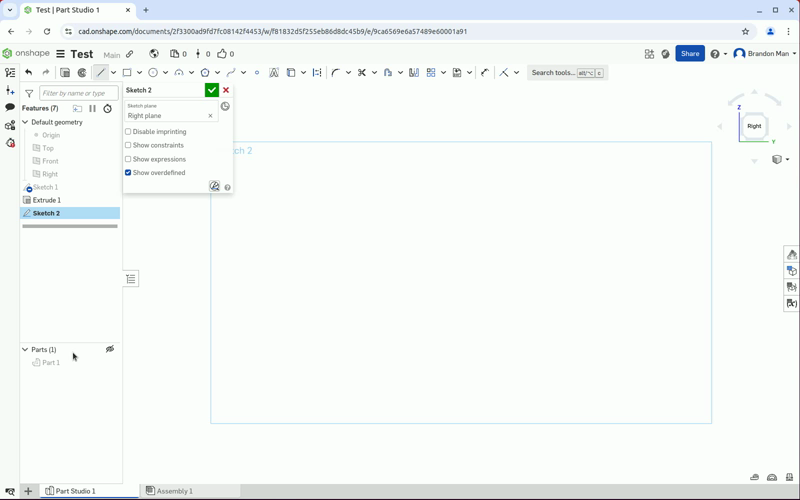
mouse_move(535, 318)
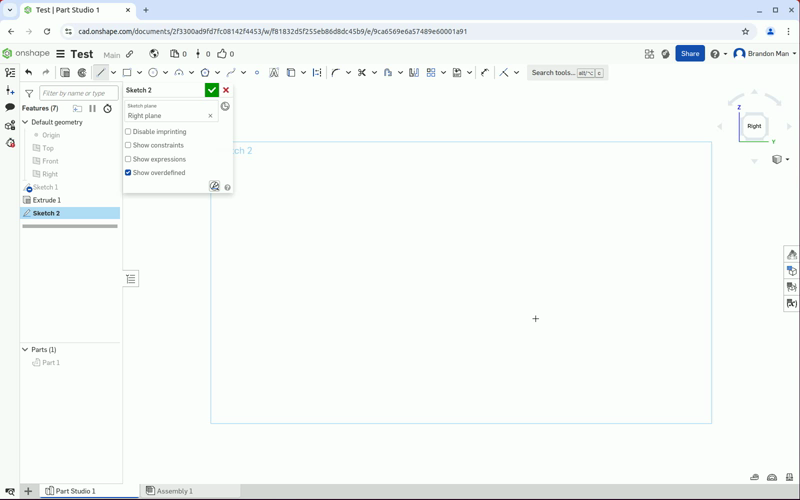
click(535, 318)
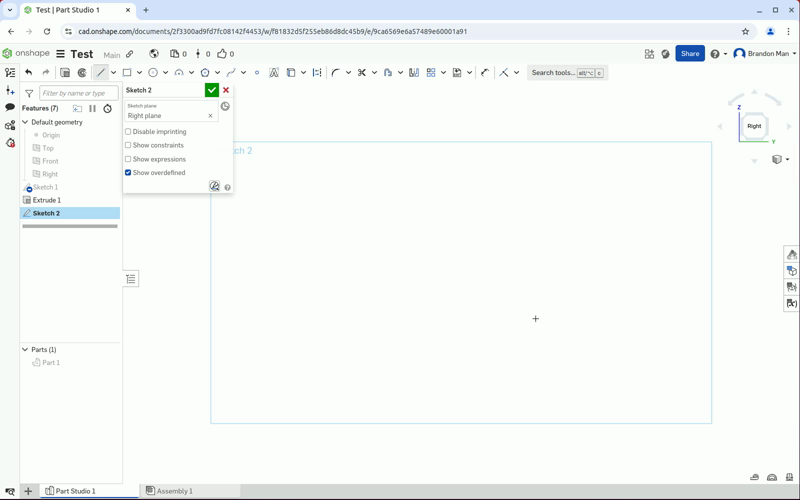
key_up(shift)
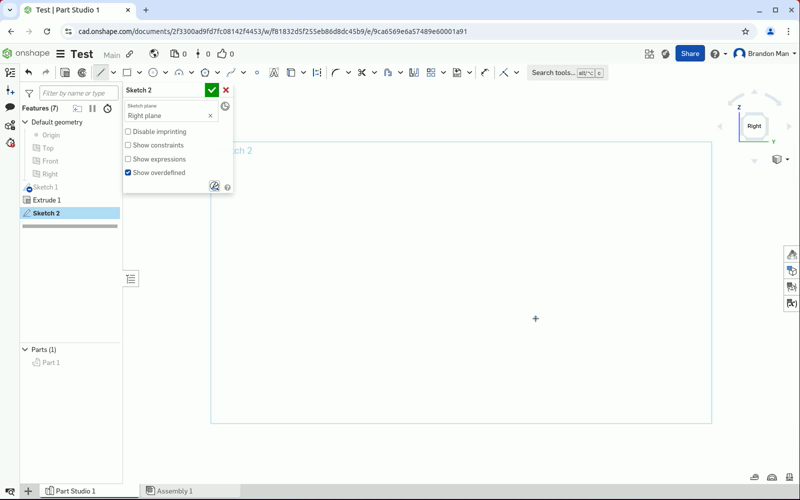
key_down(shift)
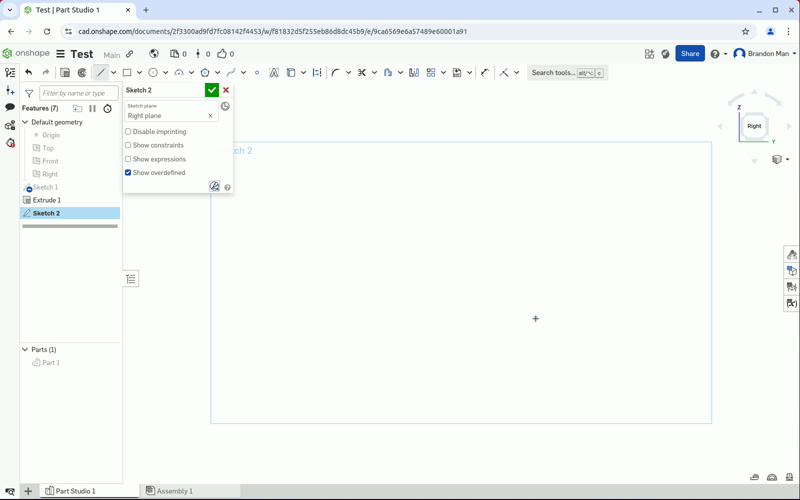
mouse_move(565, 318)
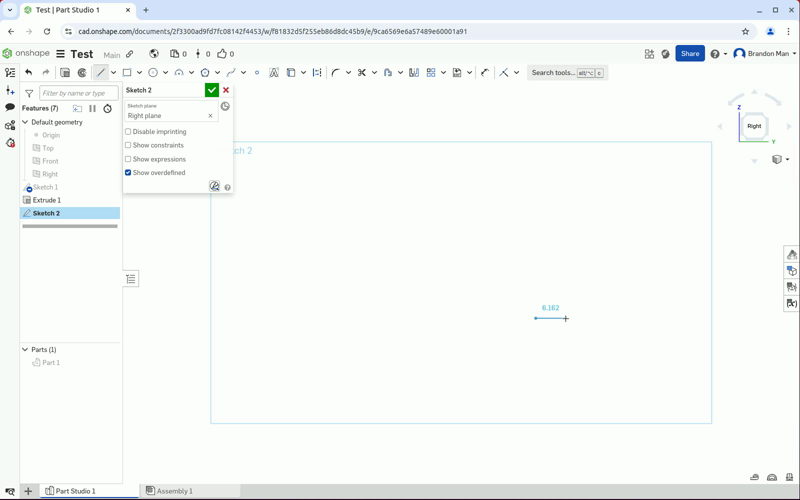
mouse_move(545, 318)
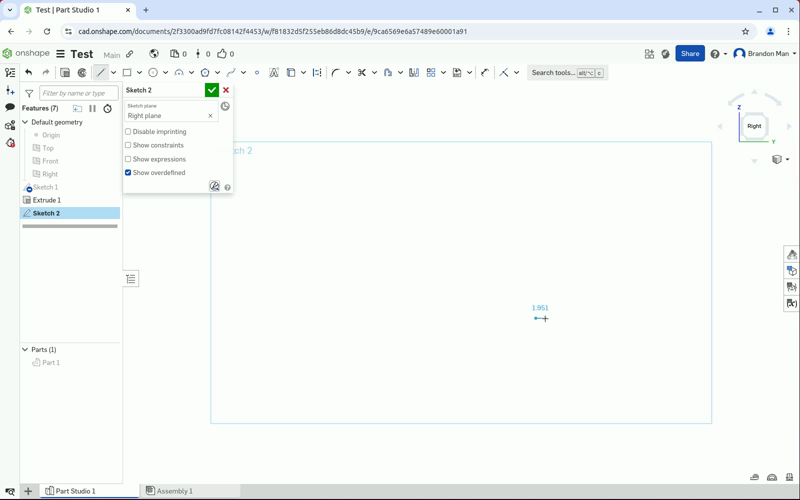
click(545, 318)
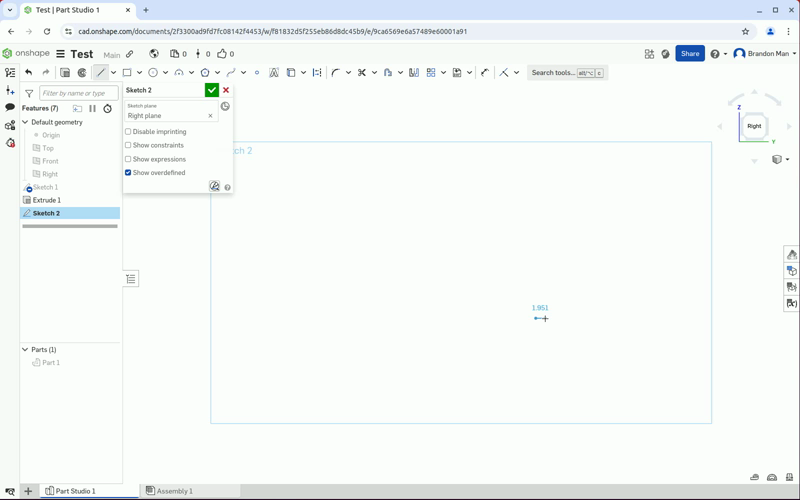
key_up(shift)
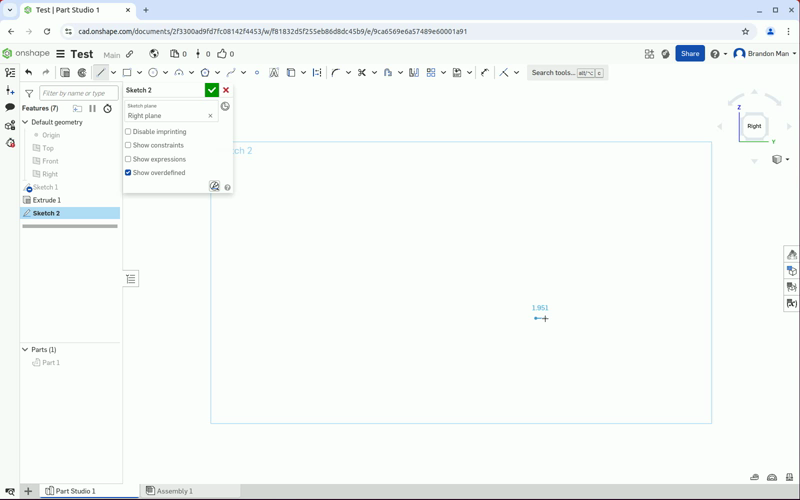
key_down(shift)
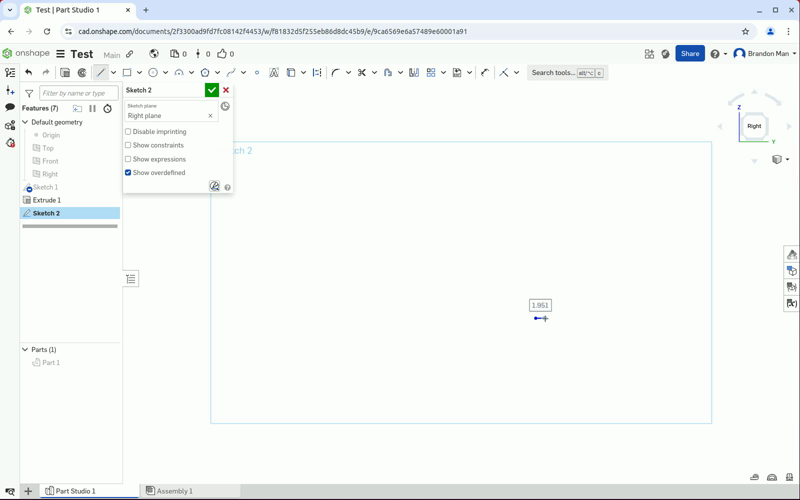
mouse_move(575, 318)
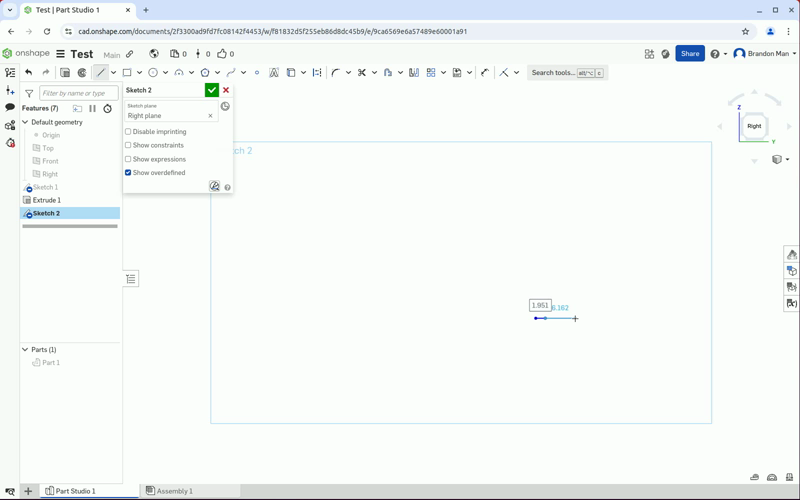
mouse_move(545, 297)
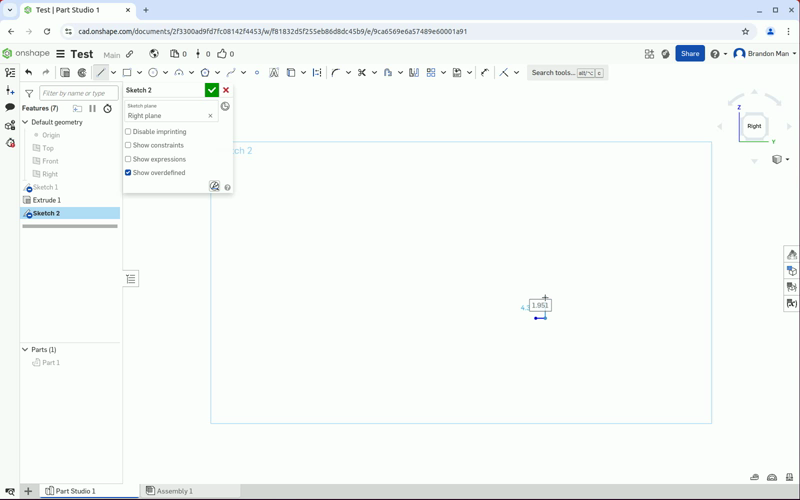
click(545, 297)
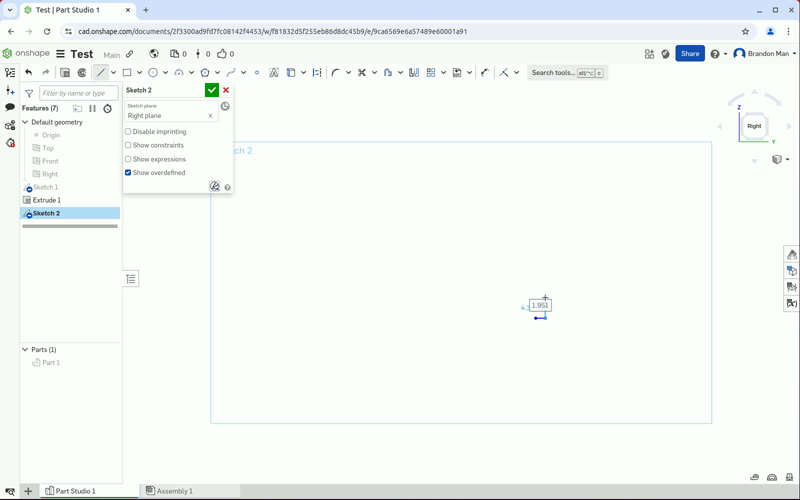
key_up(shift)
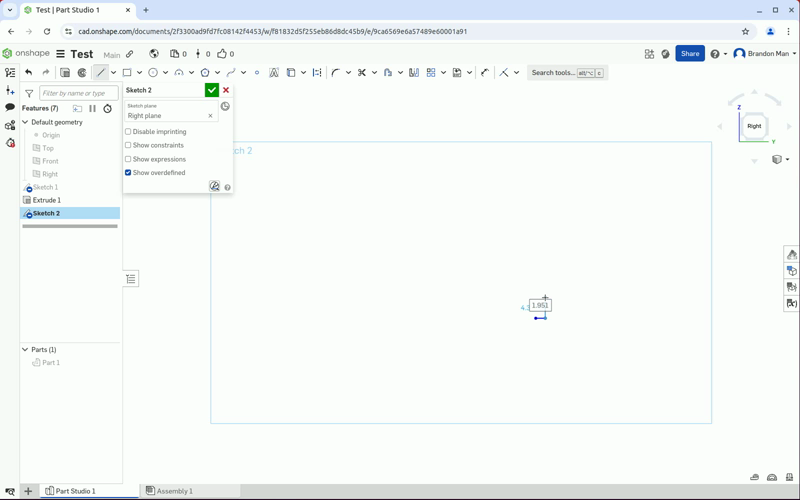
key_down(shift)
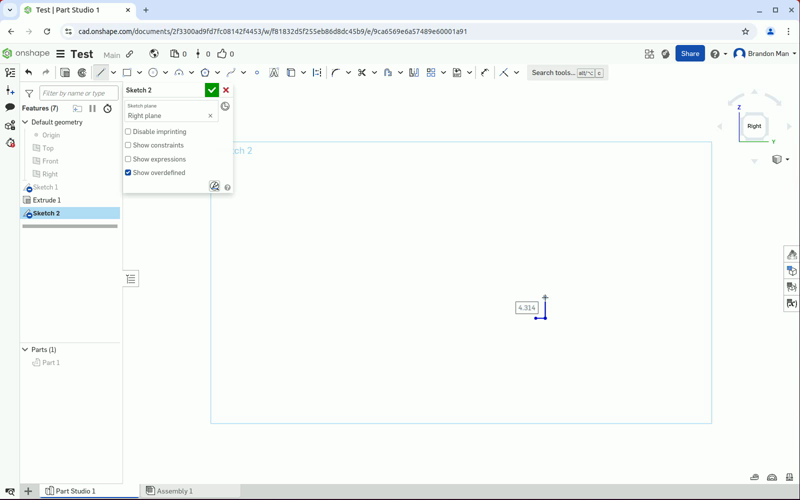
mouse_move(575, 297)
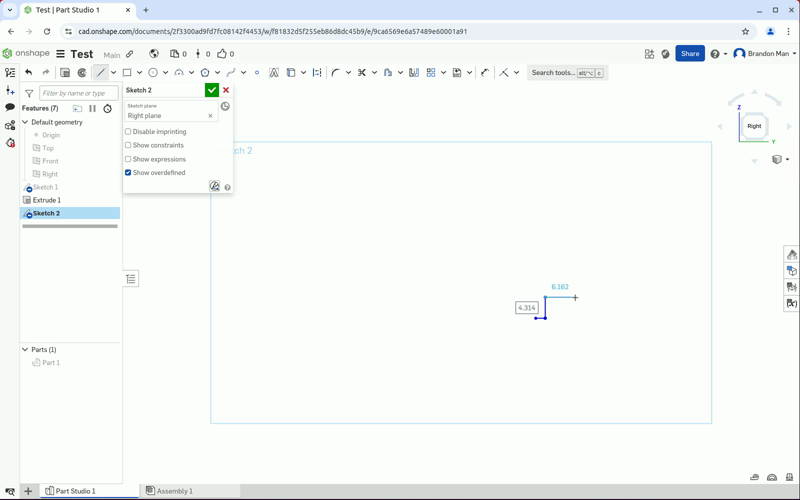
mouse_move(535, 297)
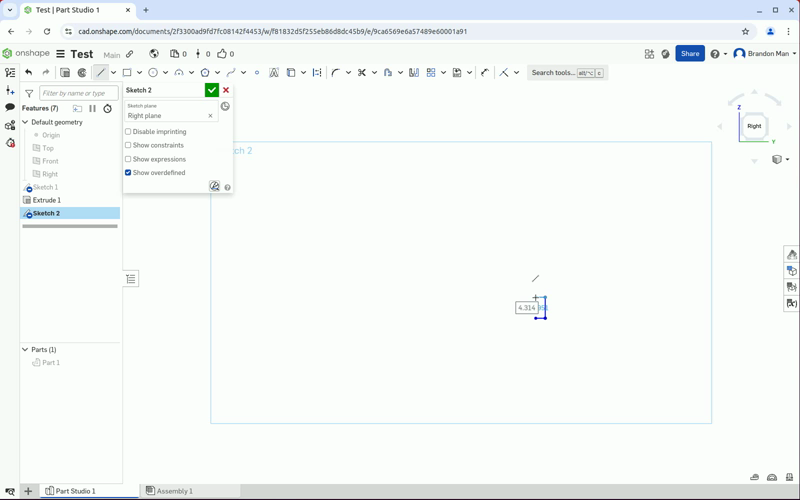
click(535, 297)
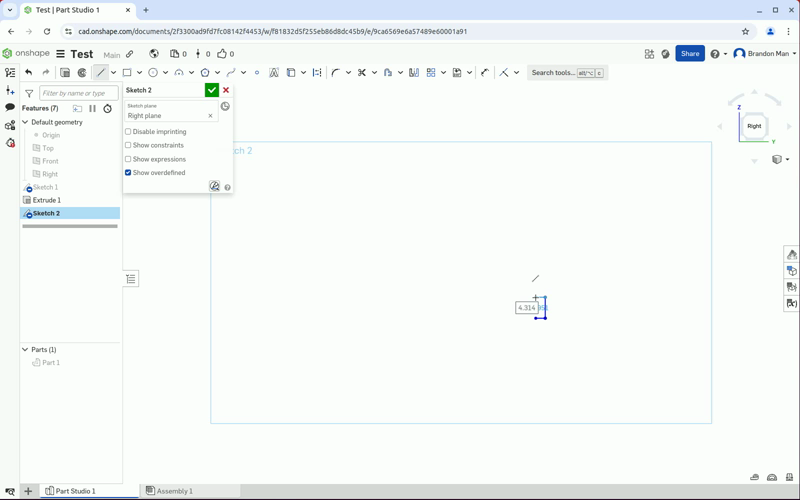
key_up(shift)
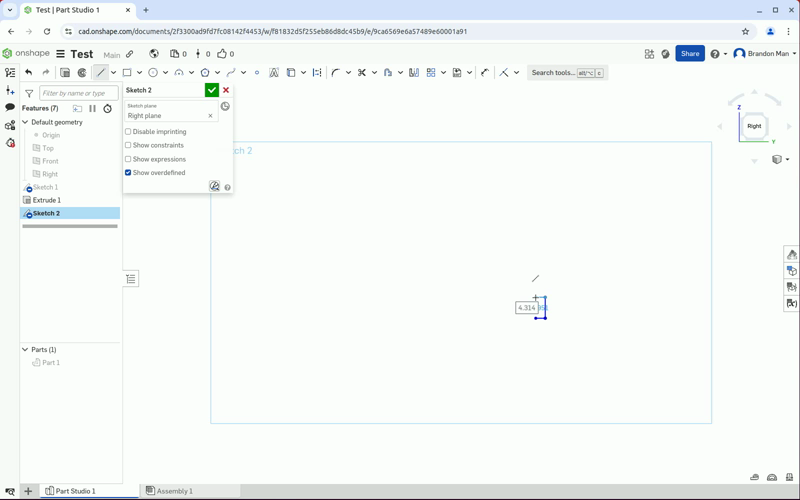
mouse_move(565, 297)
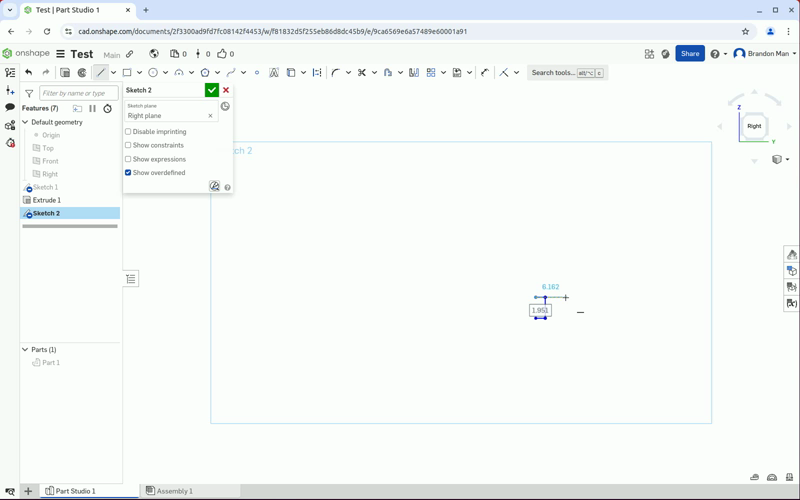
key_down(shift)
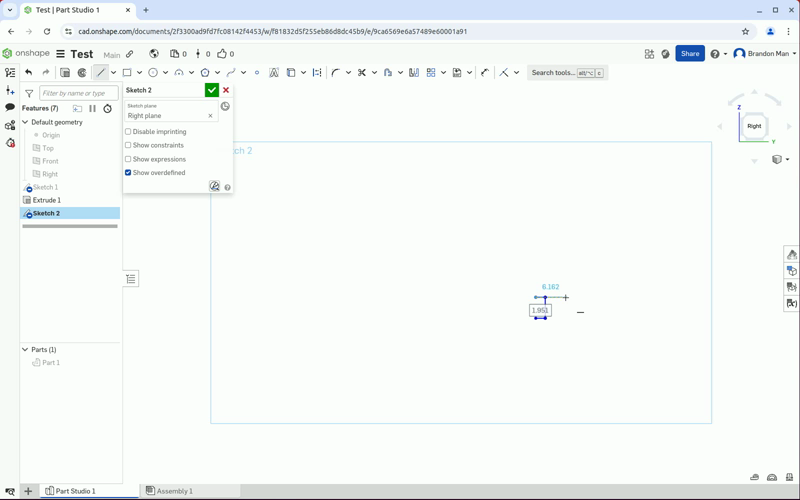
mouse_move(535, 318)
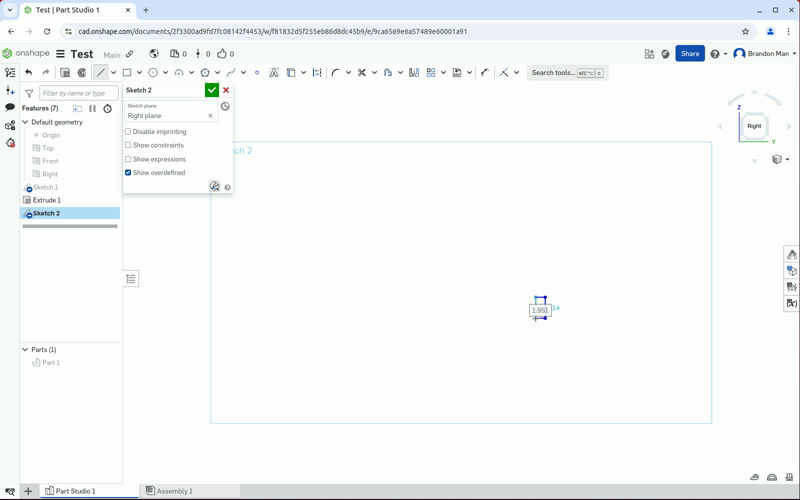
key_up(shift)
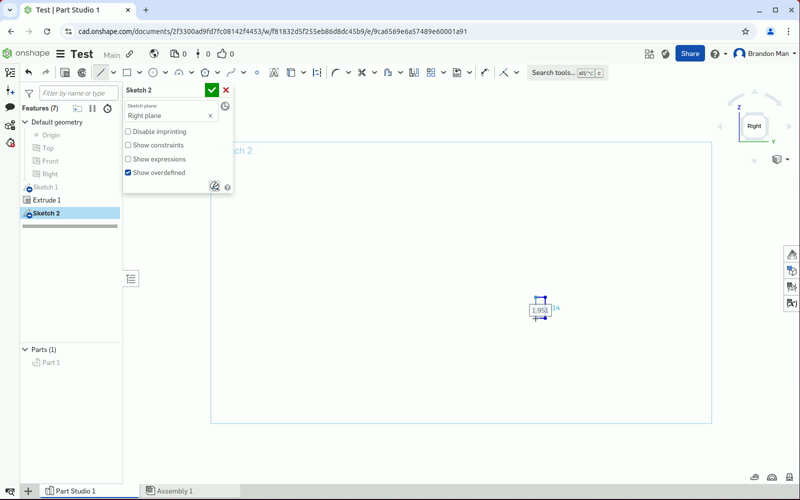
click(535, 318)
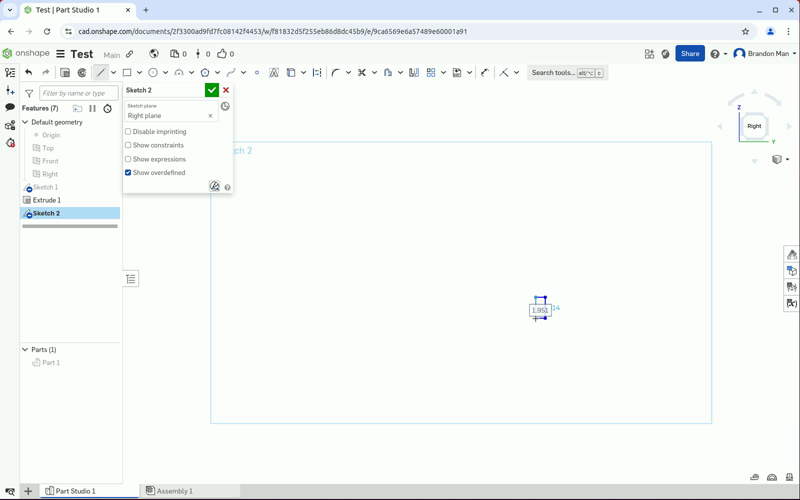
key(esc)
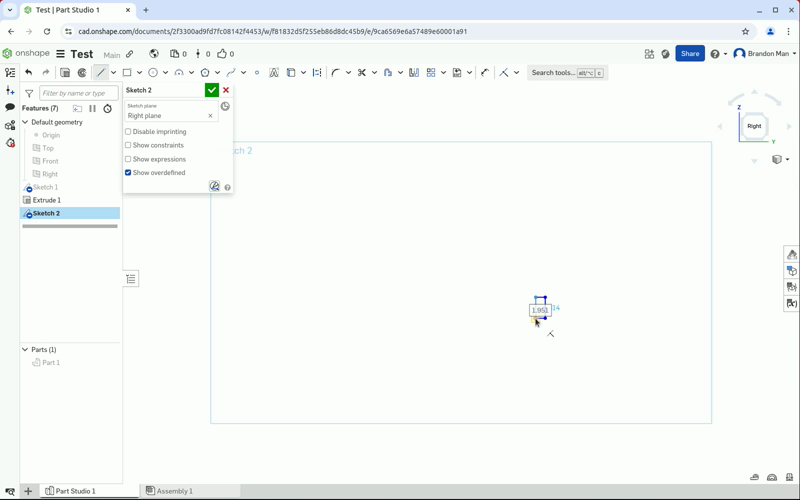
mouse_move(541, 313)
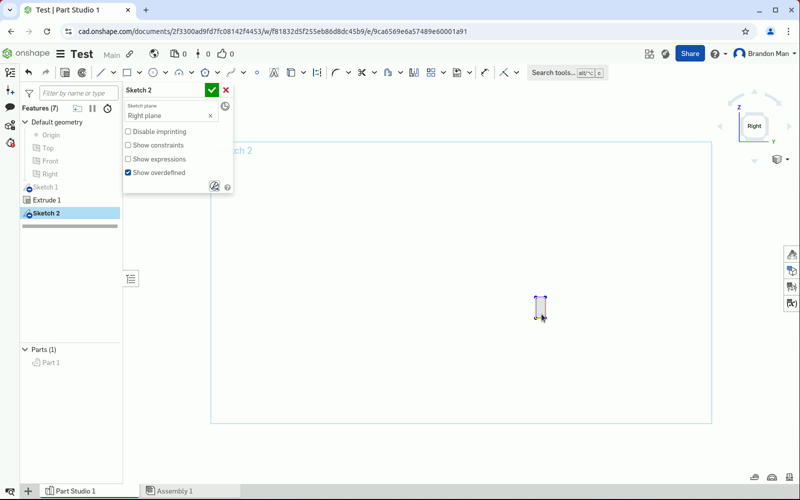
scroll(6)
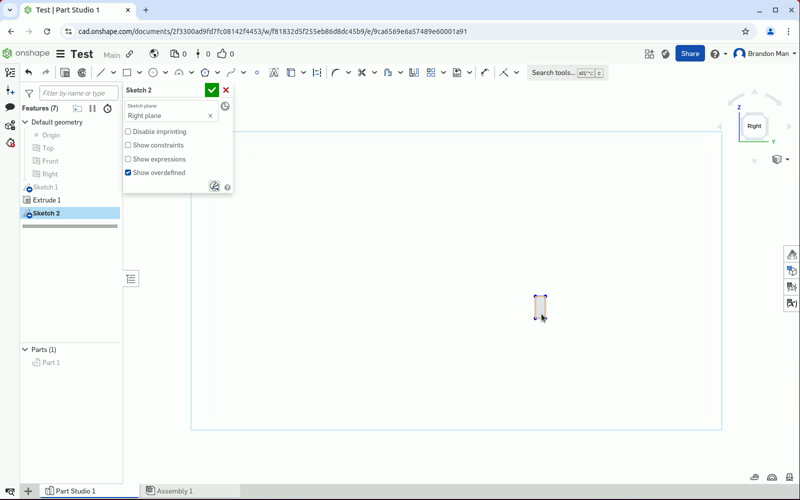
scroll(6)
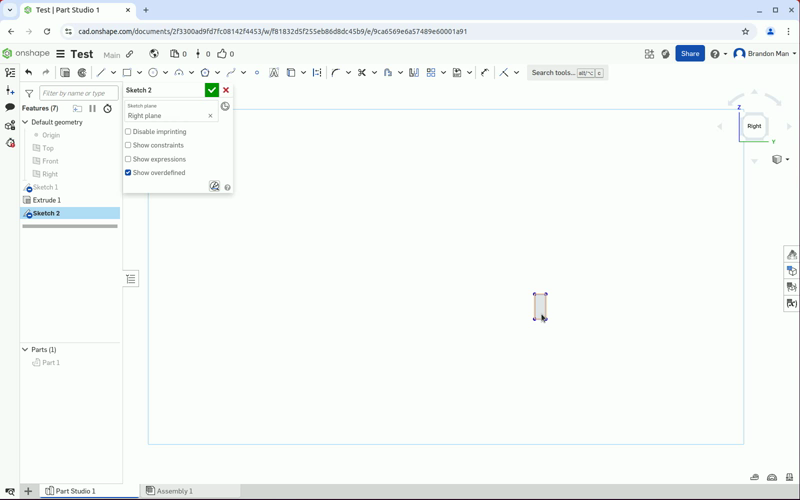
scroll(6)
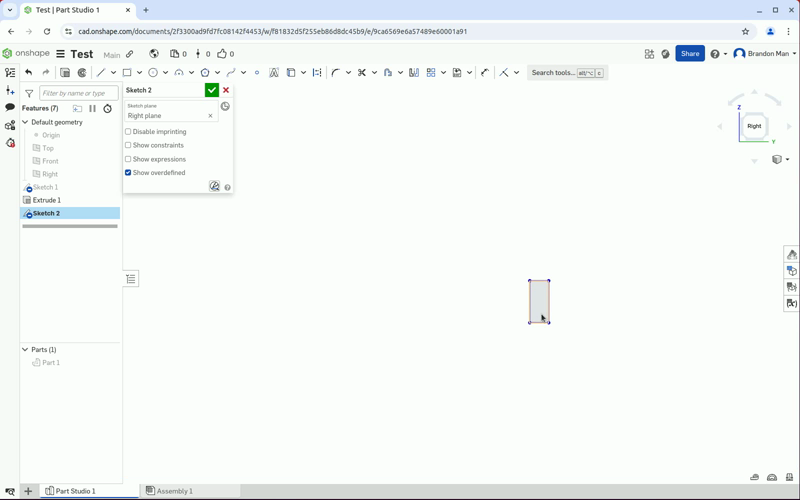
scroll(6)
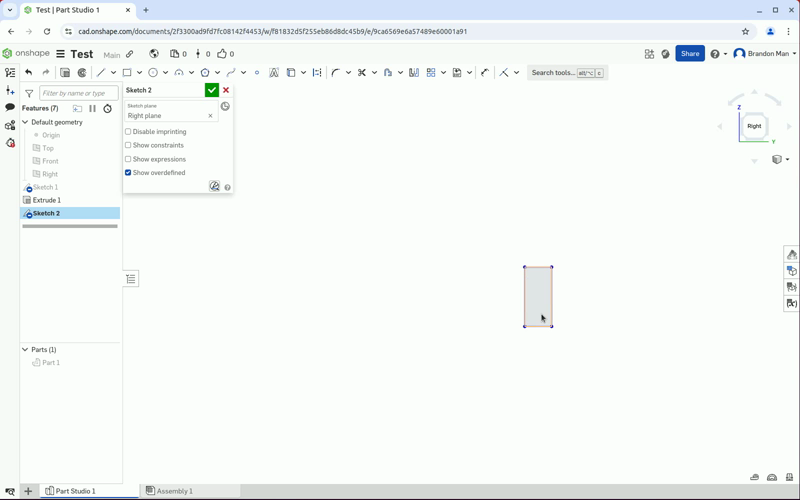
scroll(6)
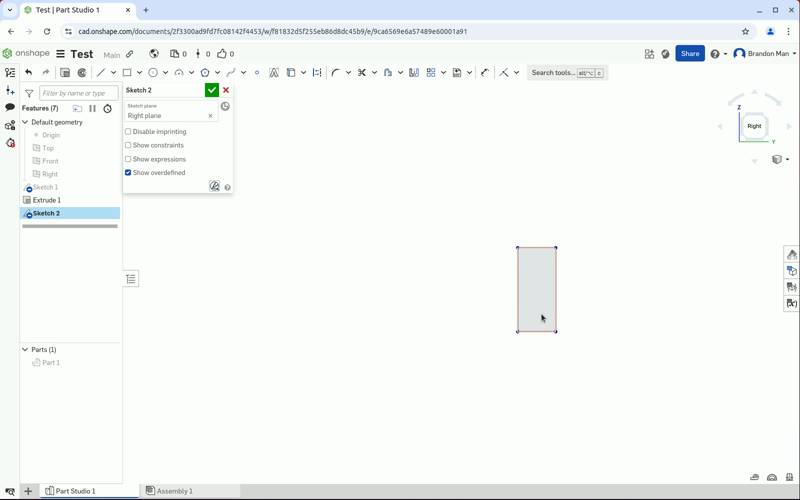
scroll(6)
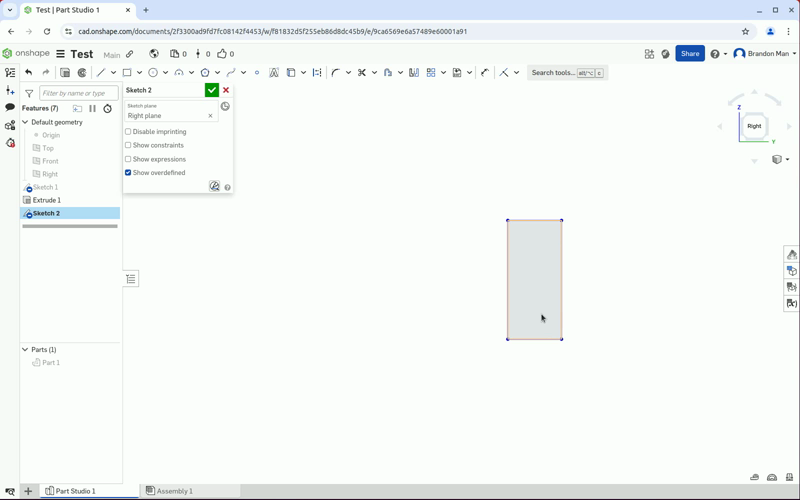
scroll(6)
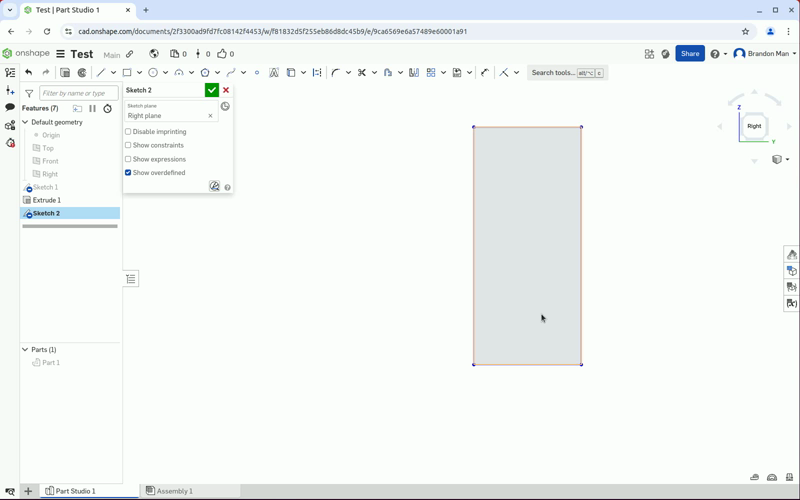
click(541, 313)
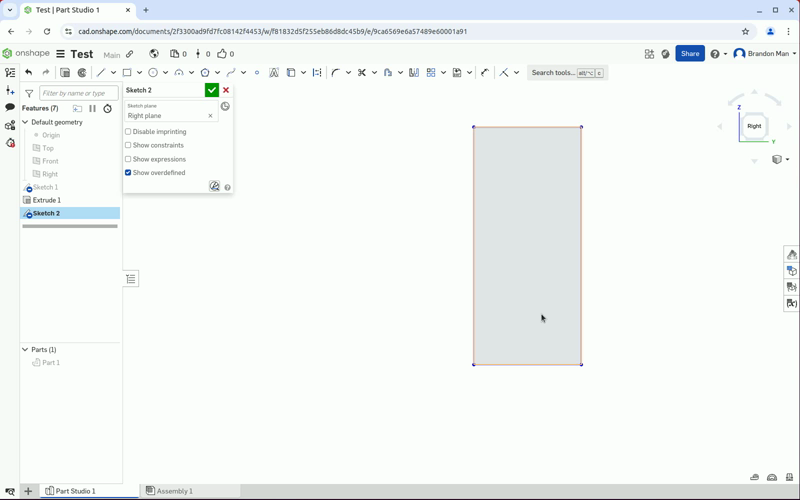
scroll(-6)
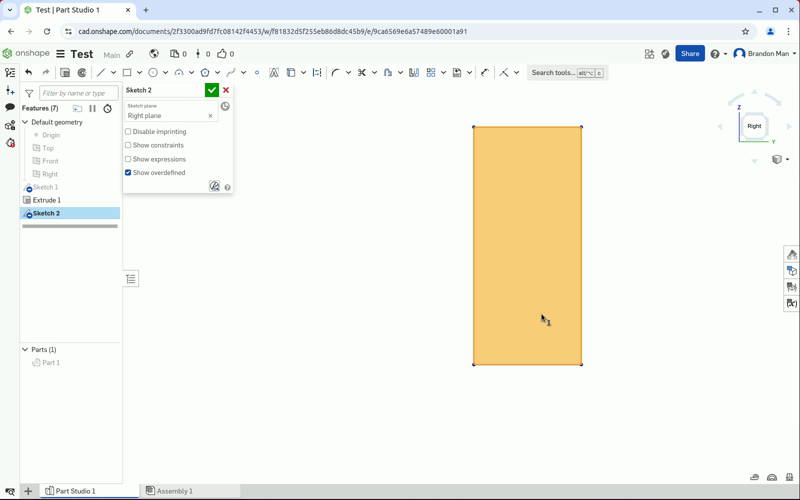
scroll(-6)
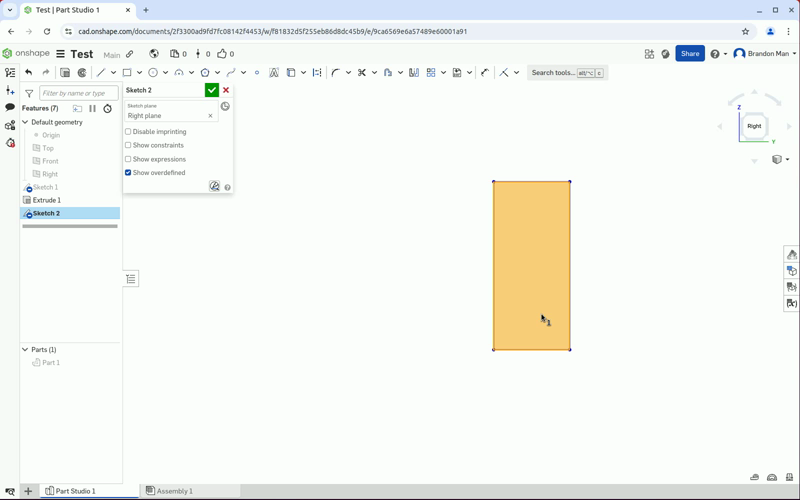
scroll(-6)
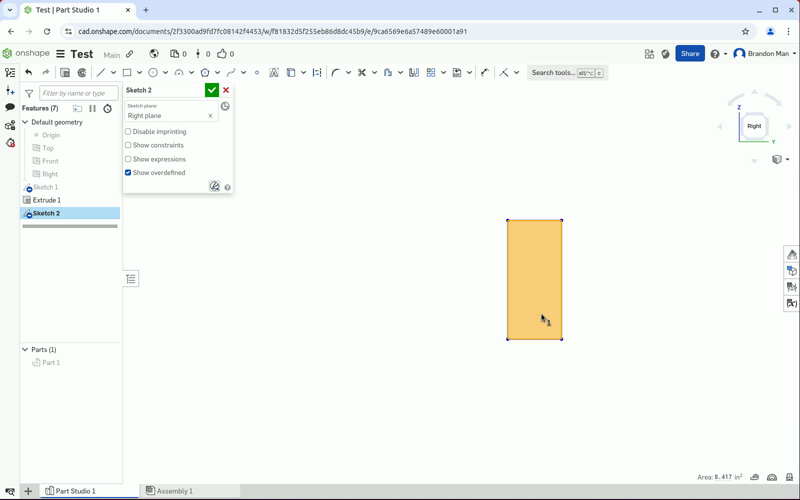
scroll(-6)
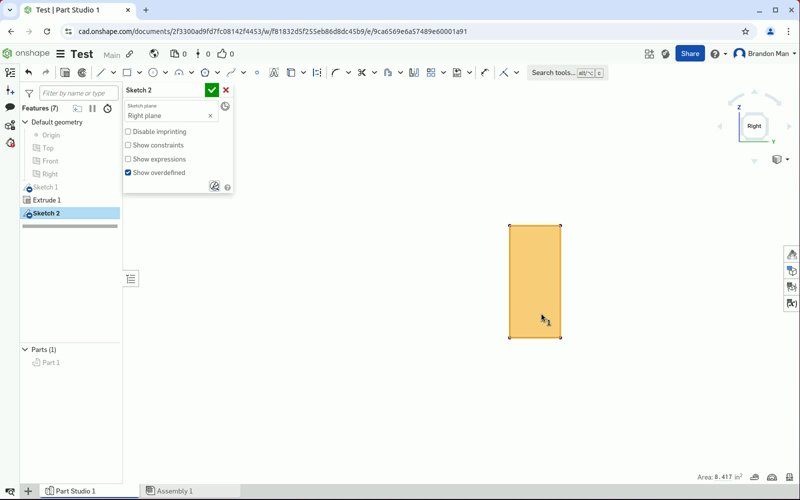
scroll(-6)
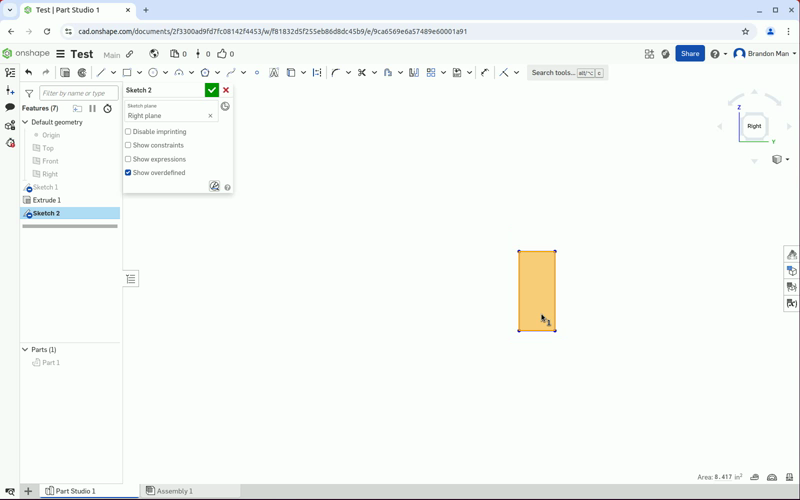
scroll(-6)
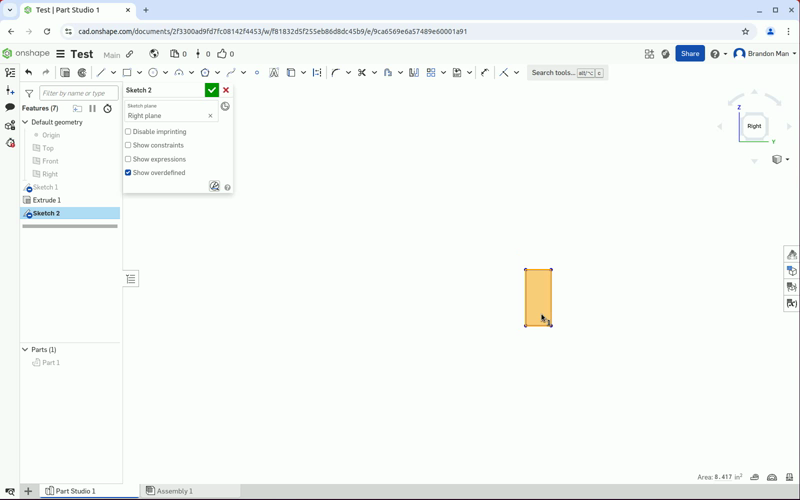
scroll(-6)
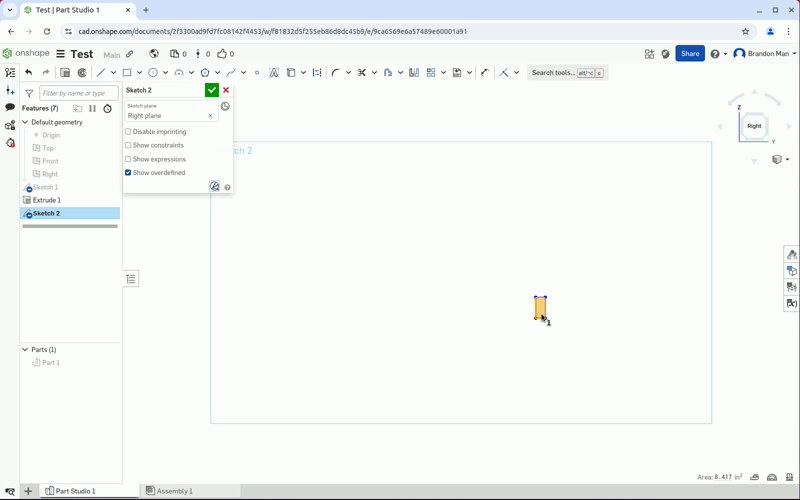
mouse_move(73, 352)
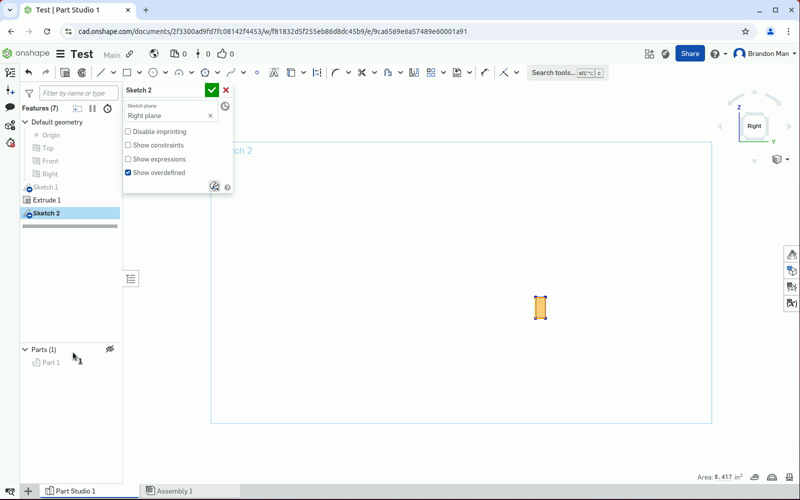
key(shift+y)
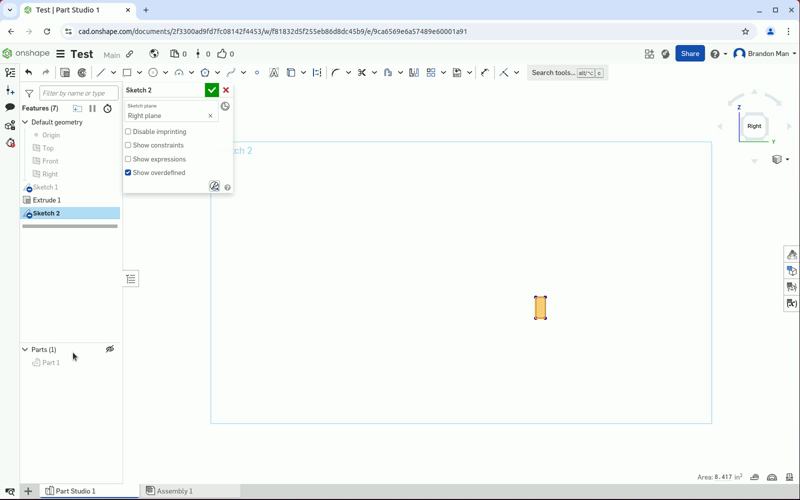
key(shift+e)
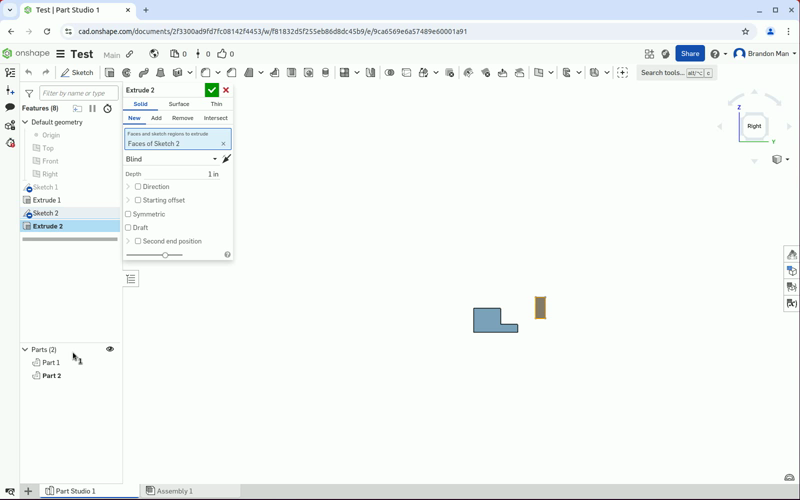
mouse_move(143, 106)
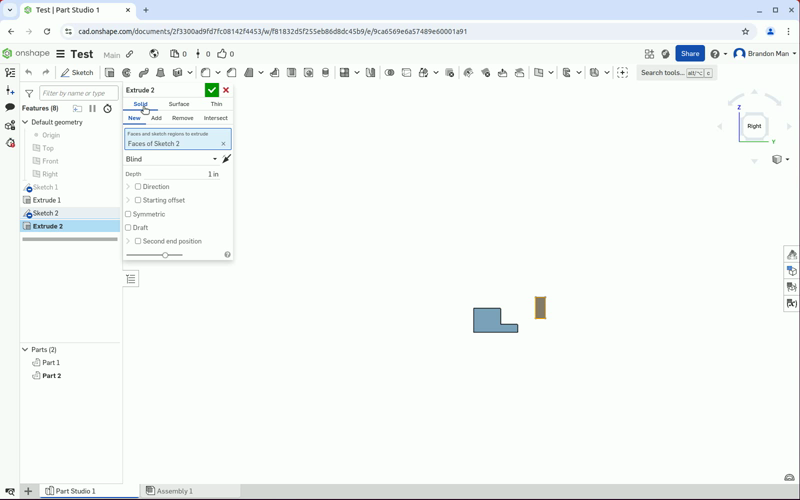
click(143, 106)
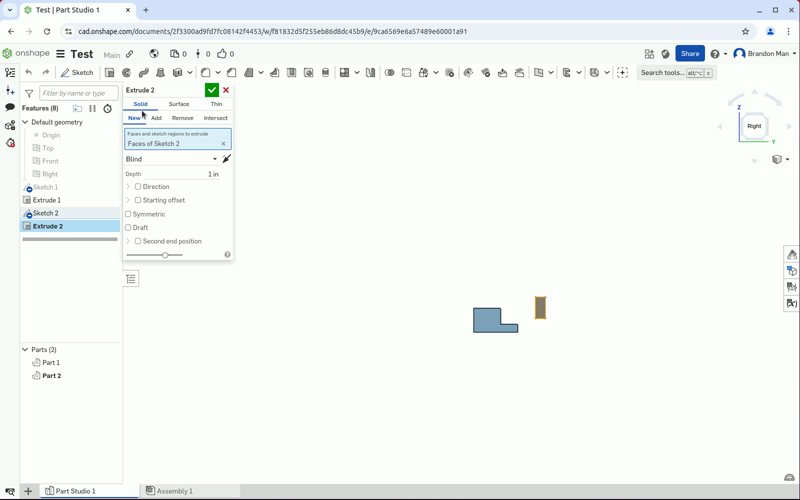
mouse_move(137, 120)
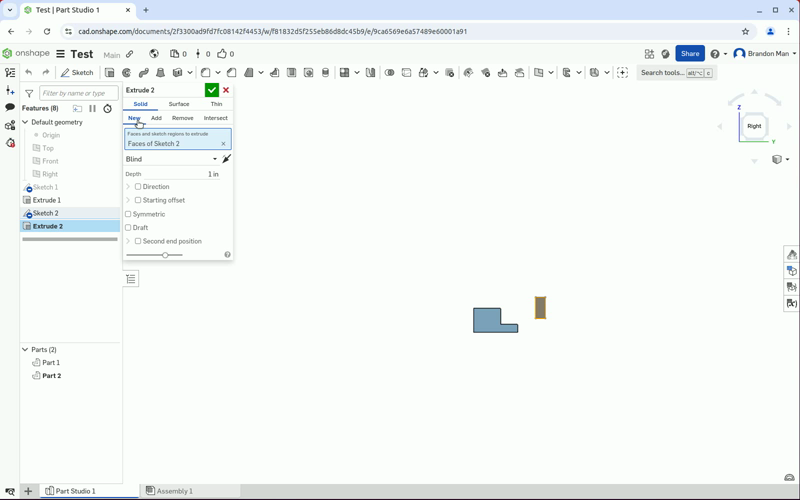
click(137, 120)
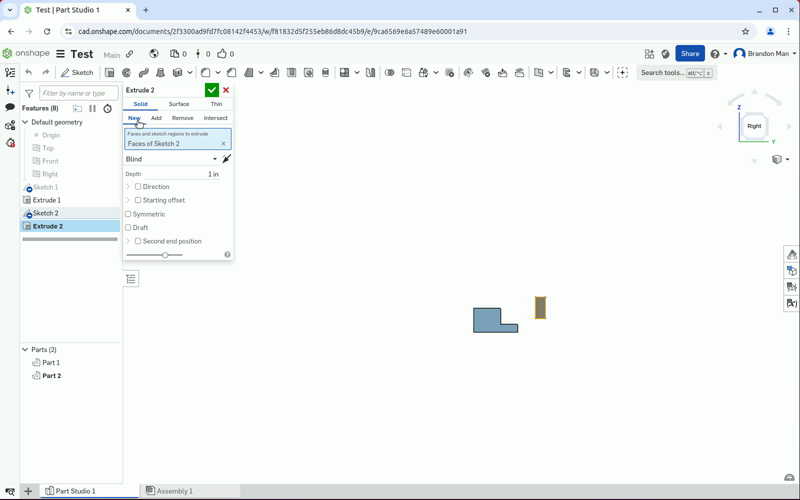
key(tab, 4)
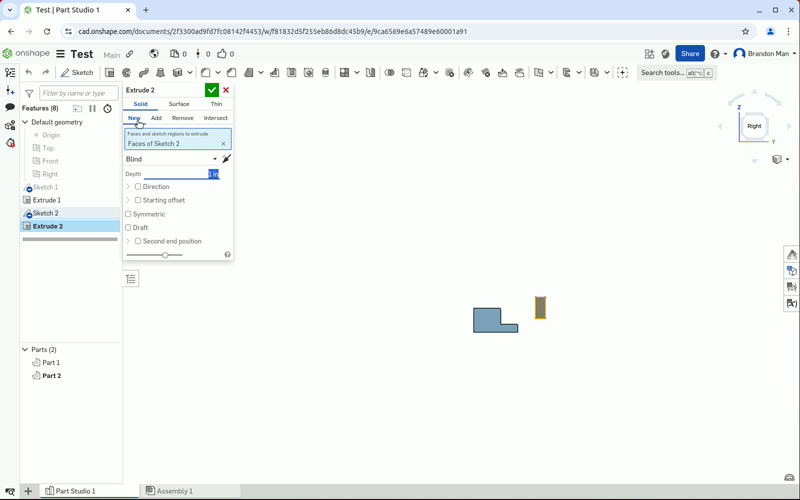
text(12.998)
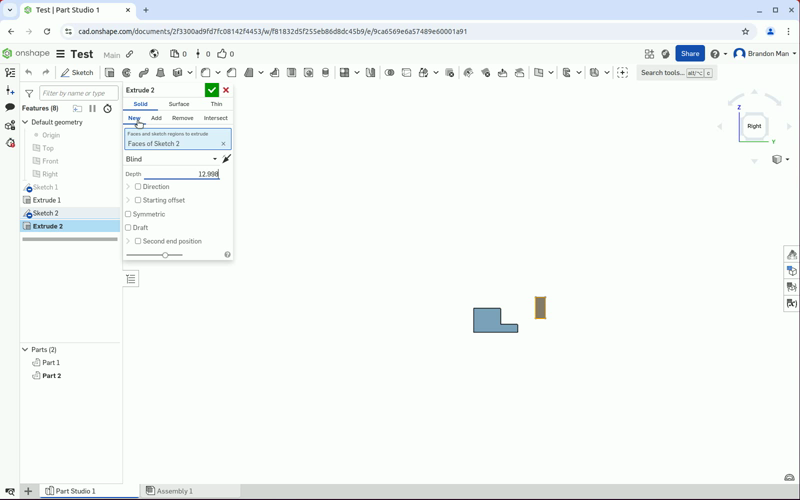
key(enter)
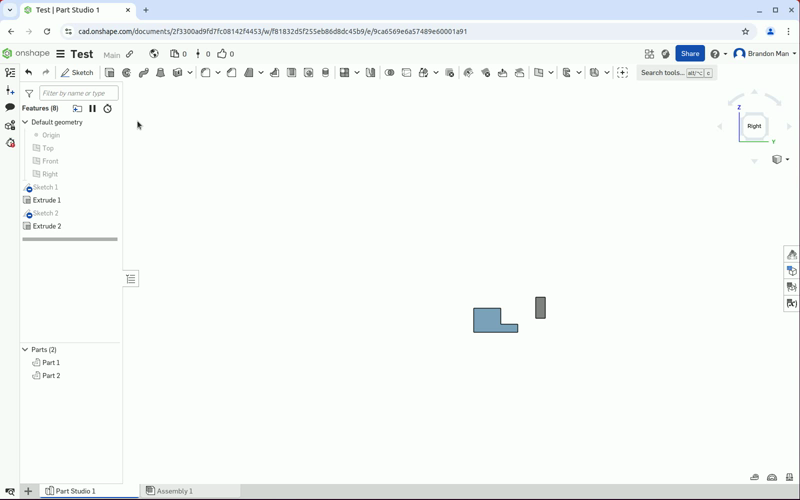
key(shift+h)
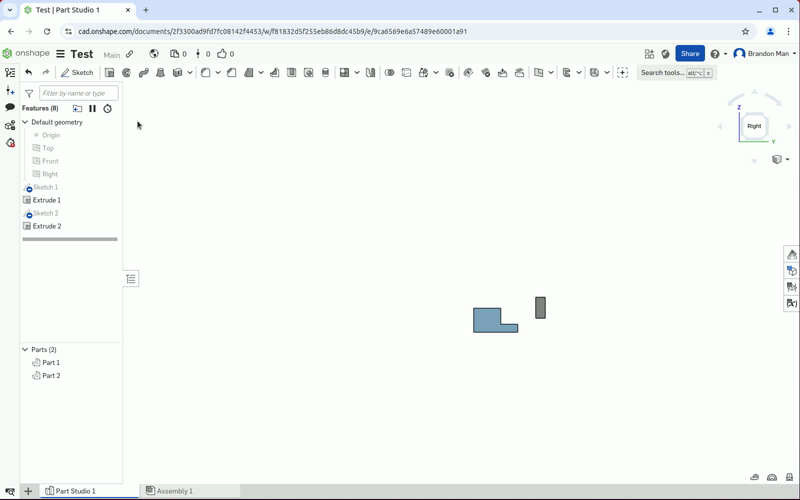
key(shift+h)
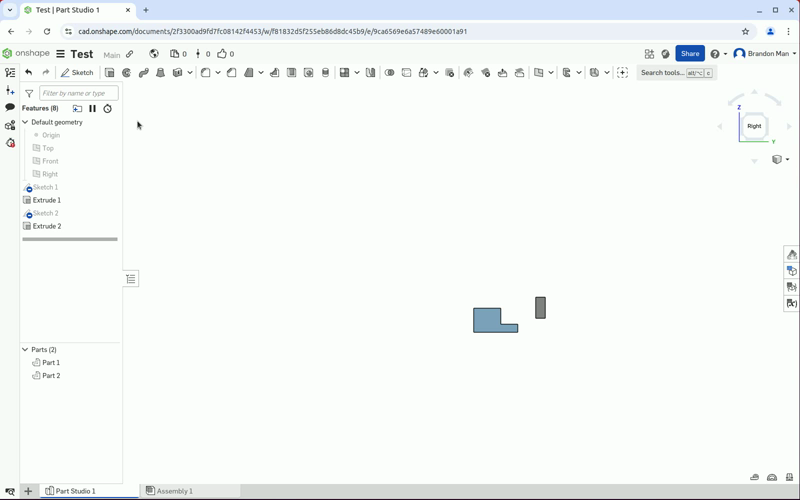
mouse_move(73, 189)
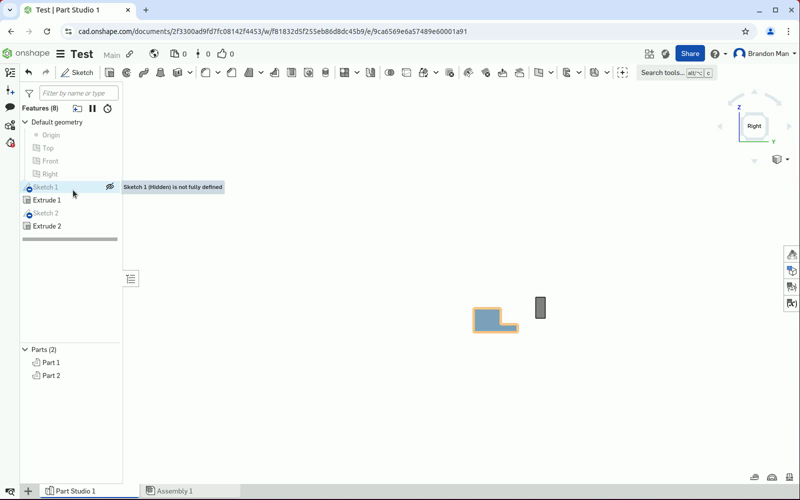
click(73, 189)
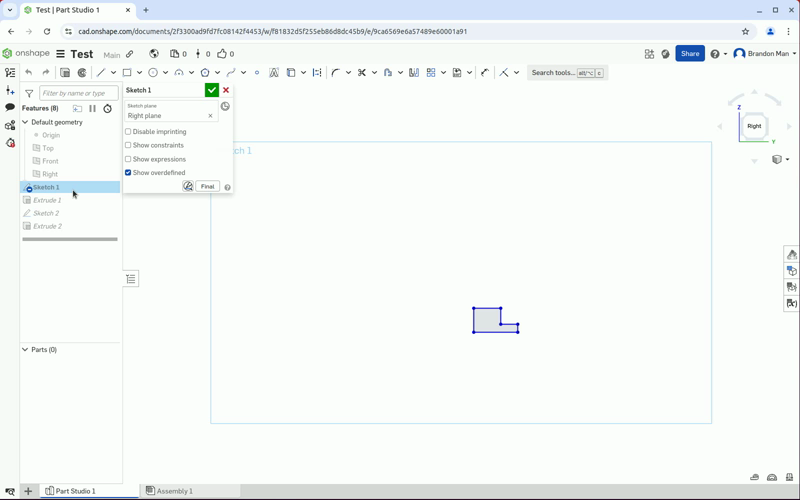
mouse_move(229, 92)
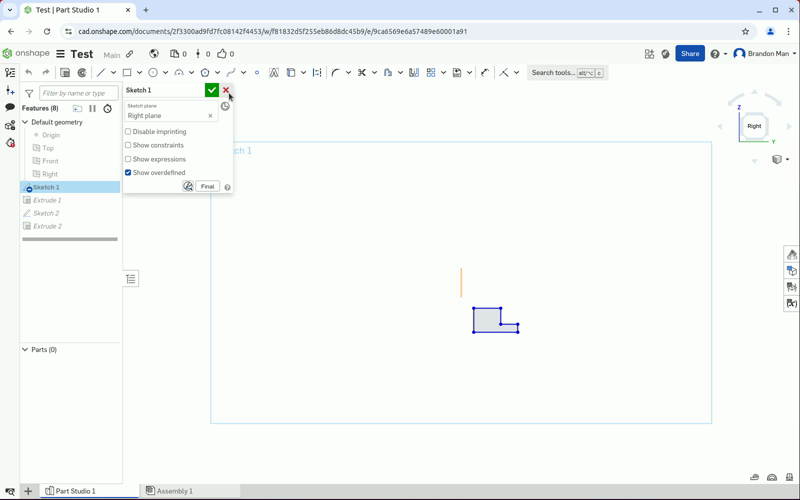
click(229, 92)
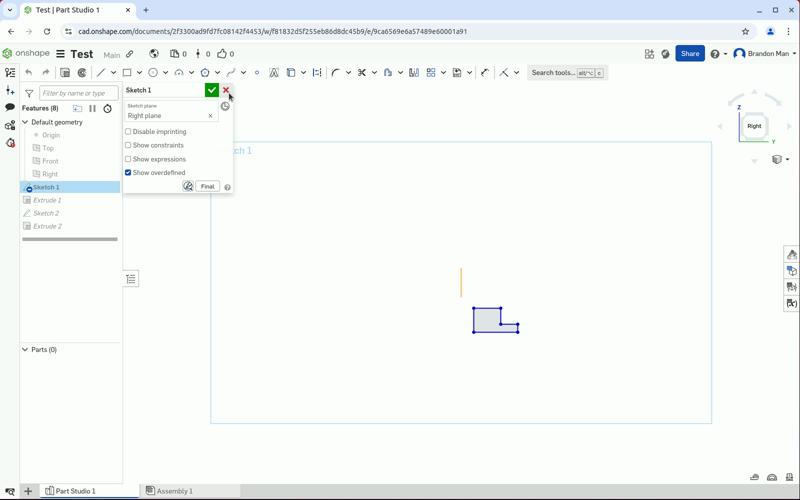
key(shift+s)
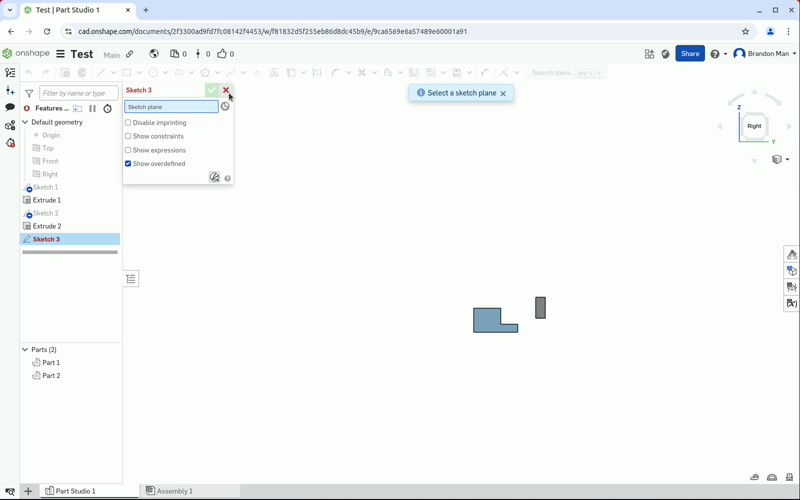
mouse_move(73, 176)
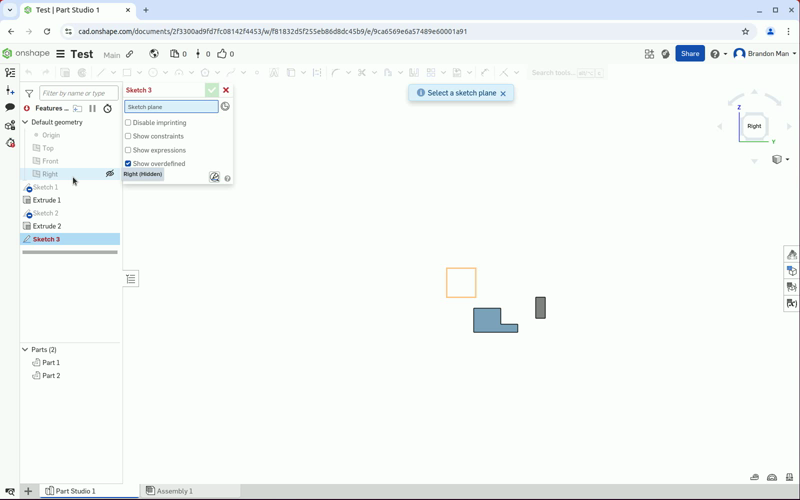
click(73, 176)
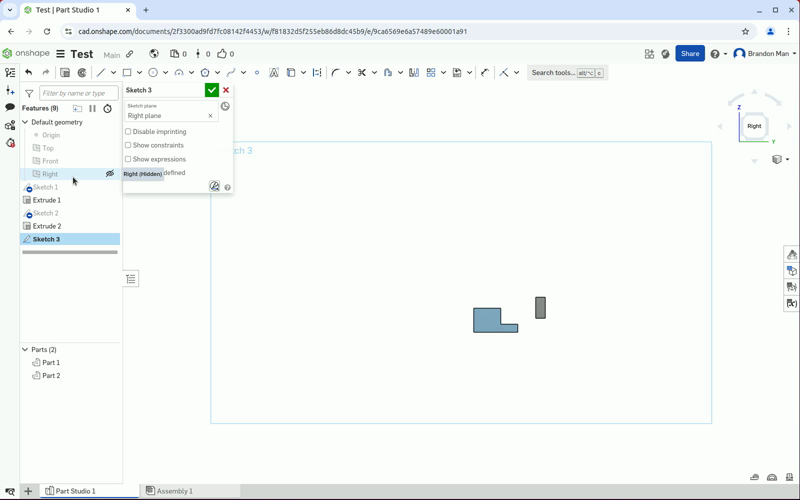
mouse_move(73, 352)
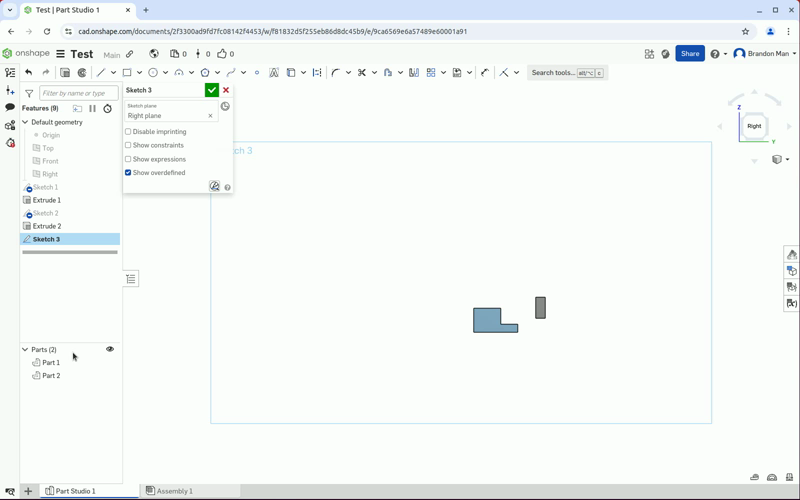
key(y)
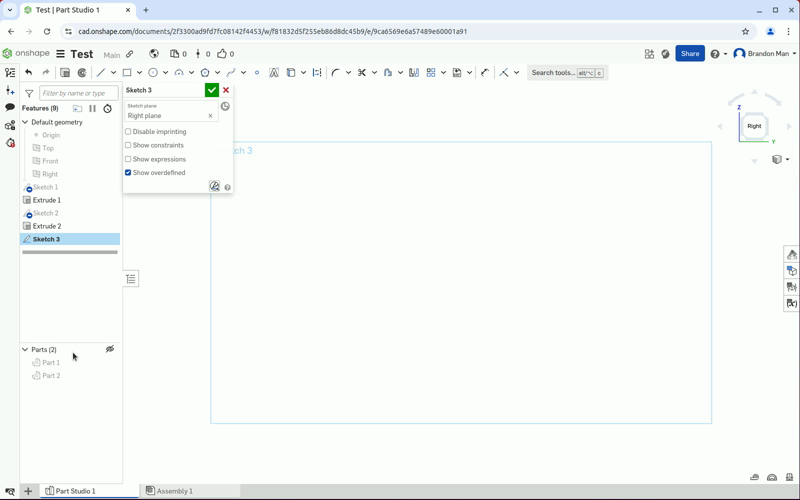
key(l)
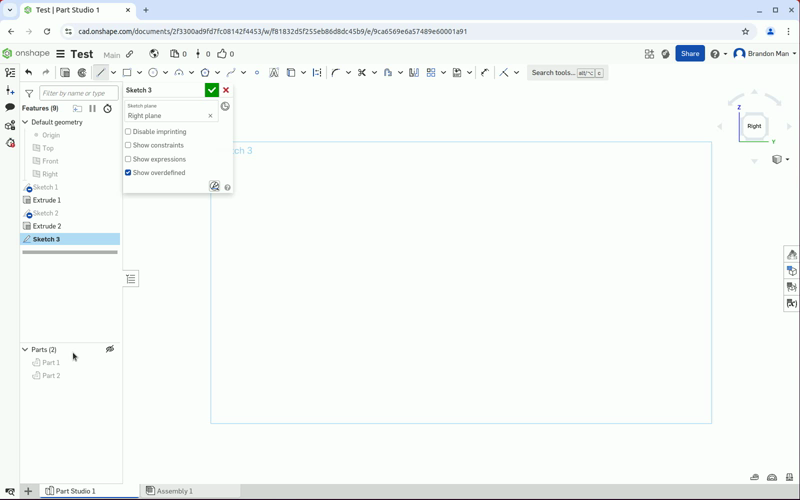
key_down(shift)
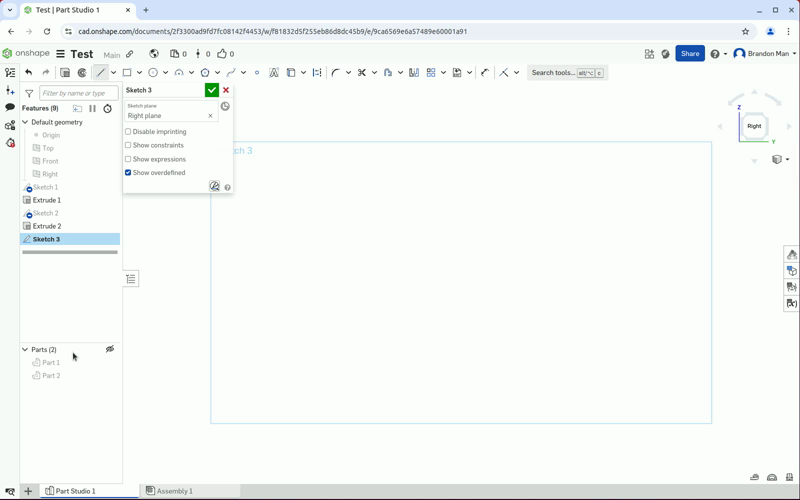
mouse_move(535, 332)
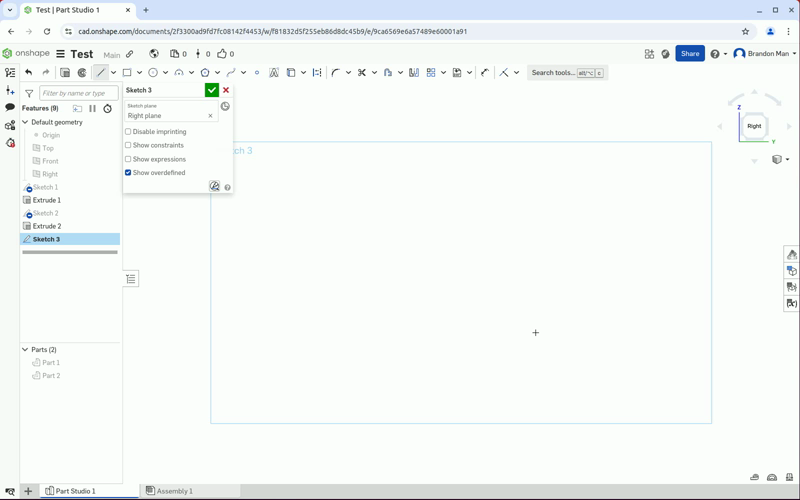
click(535, 332)
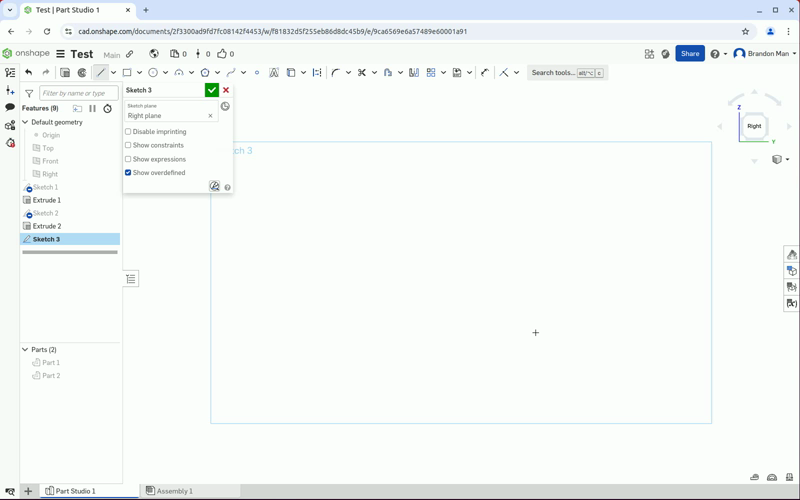
key_up(shift)
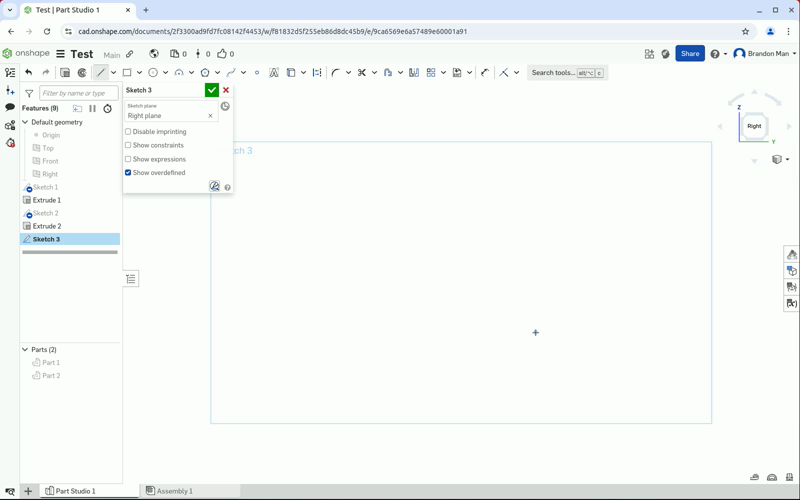
key_down(shift)
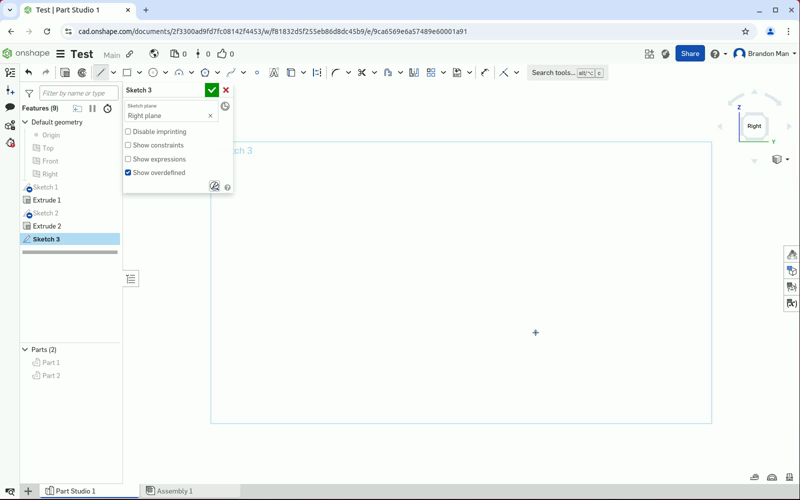
mouse_move(565, 332)
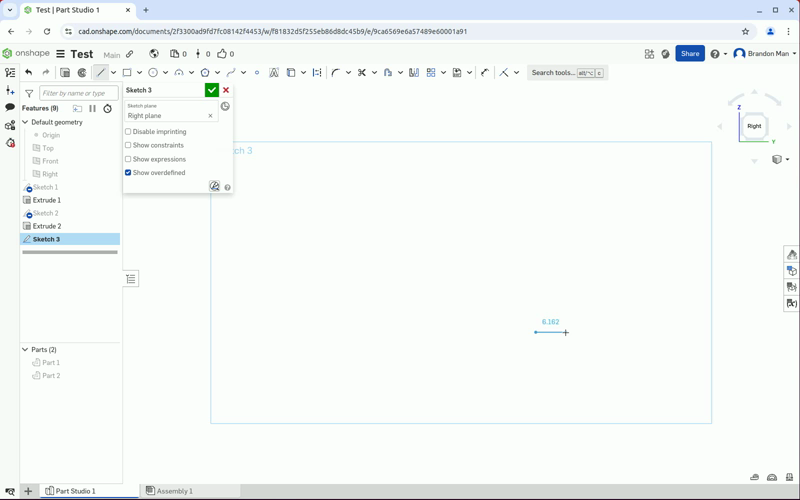
mouse_move(545, 332)
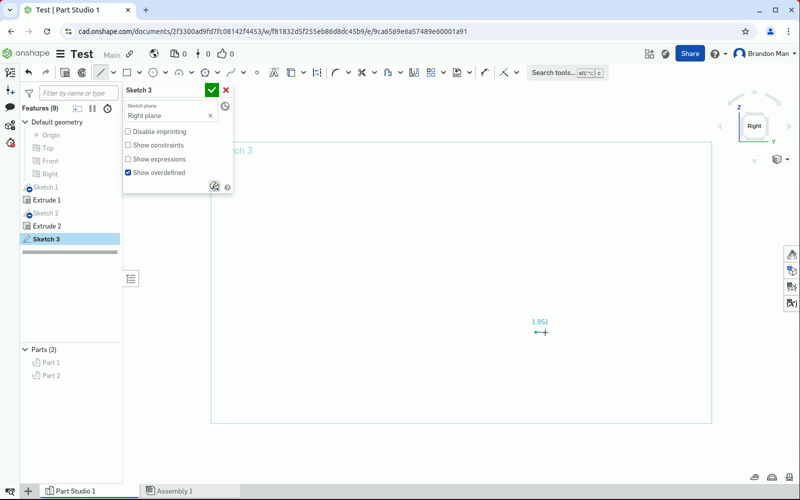
click(545, 332)
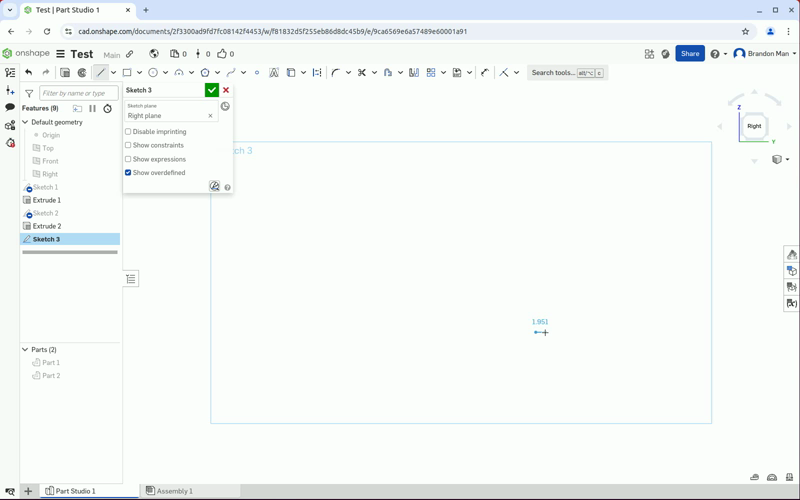
key_up(shift)
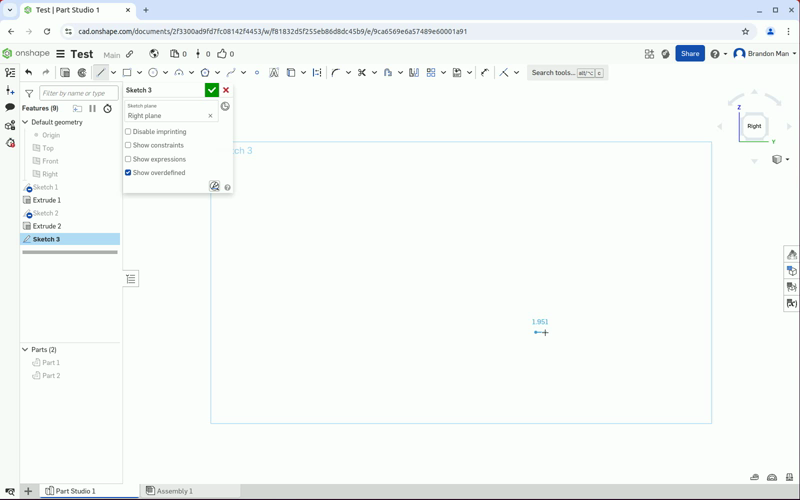
key_down(shift)
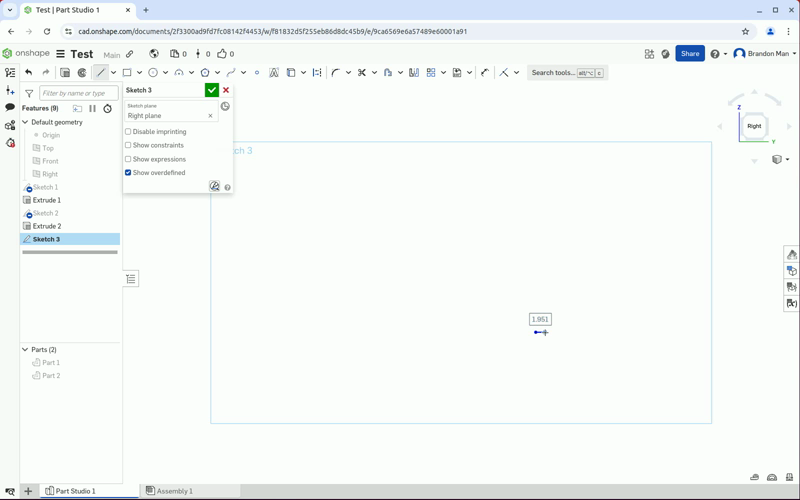
mouse_move(575, 332)
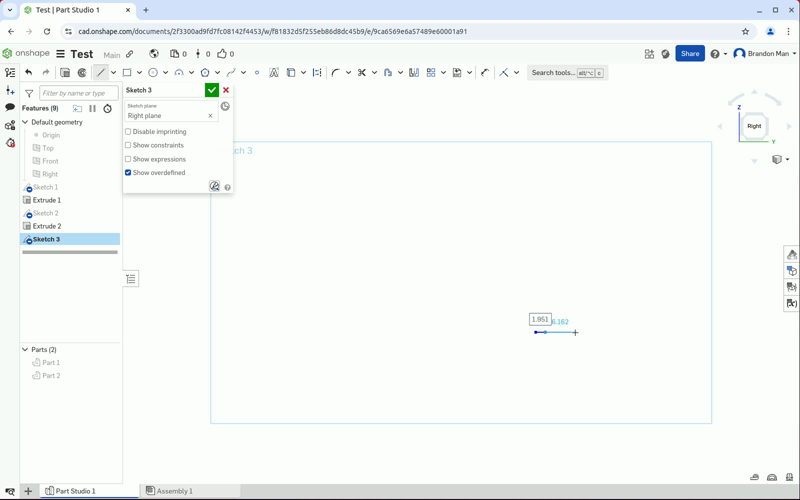
mouse_move(545, 315)
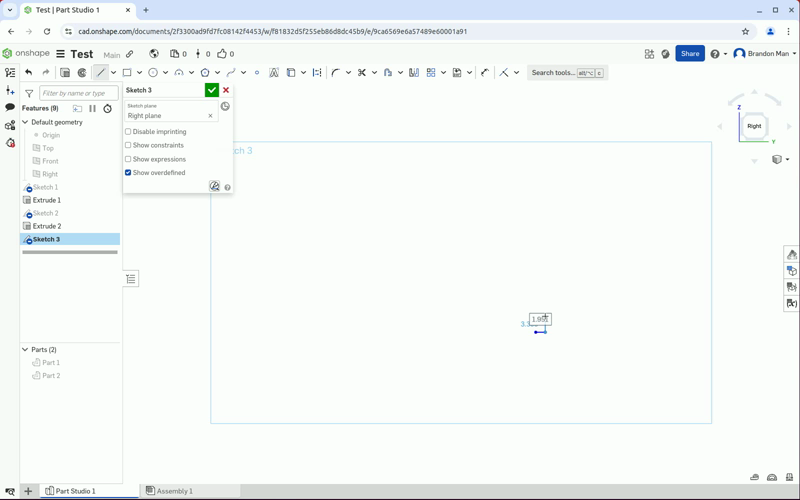
click(545, 315)
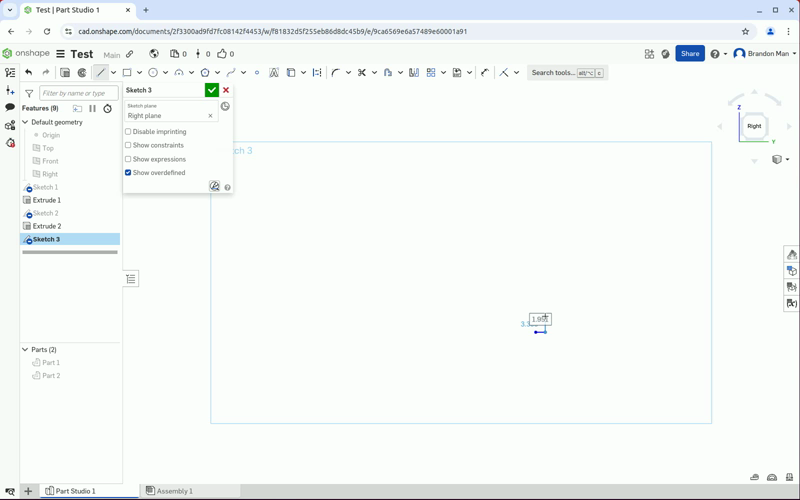
key_up(shift)
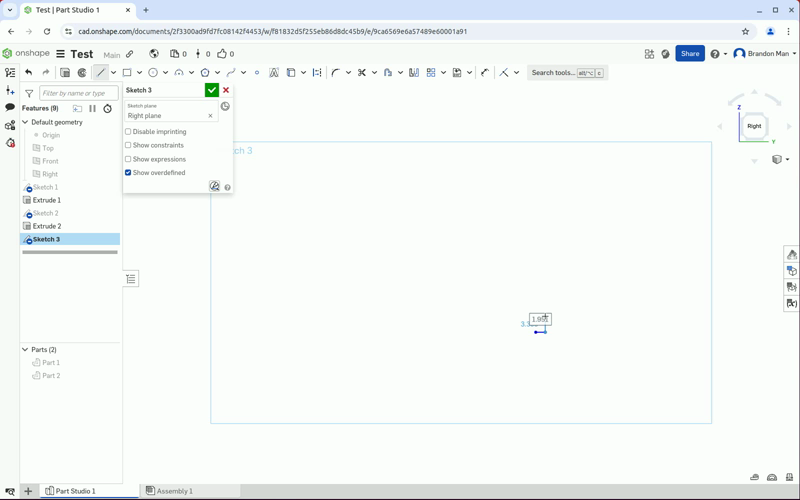
key_down(shift)
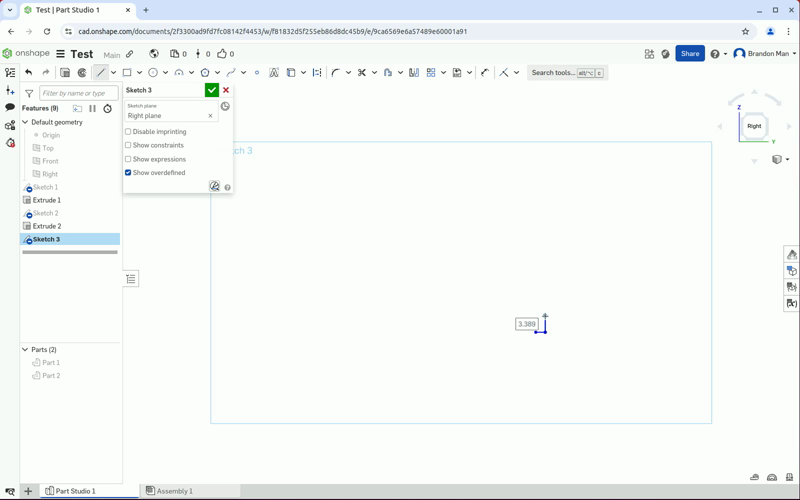
mouse_move(575, 315)
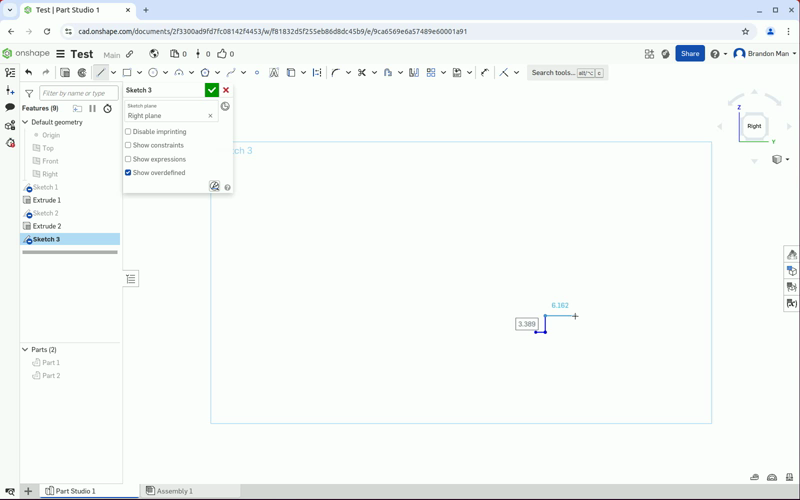
mouse_move(535, 315)
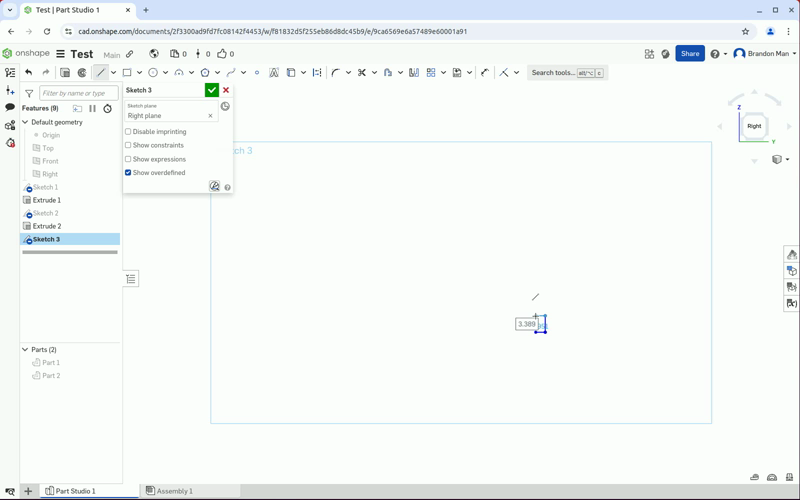
click(535, 315)
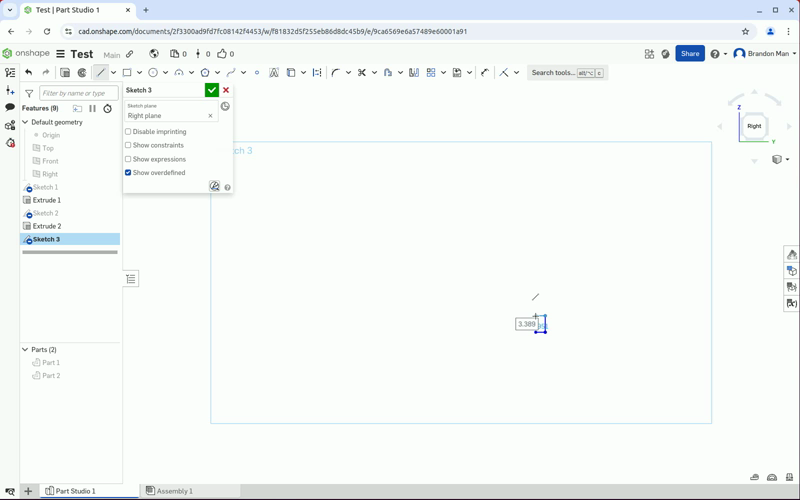
key_up(shift)
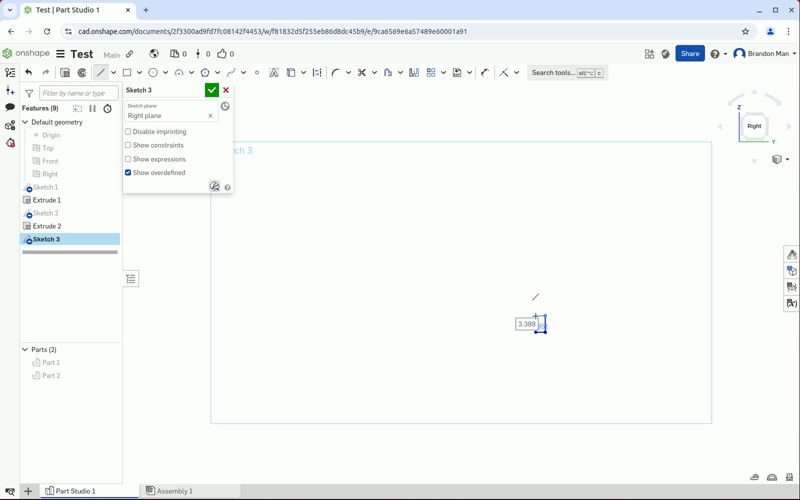
mouse_move(565, 315)
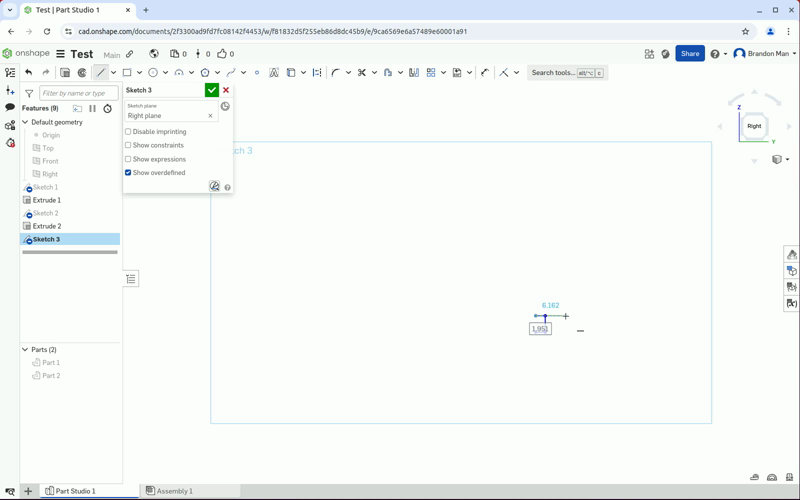
key_down(shift)
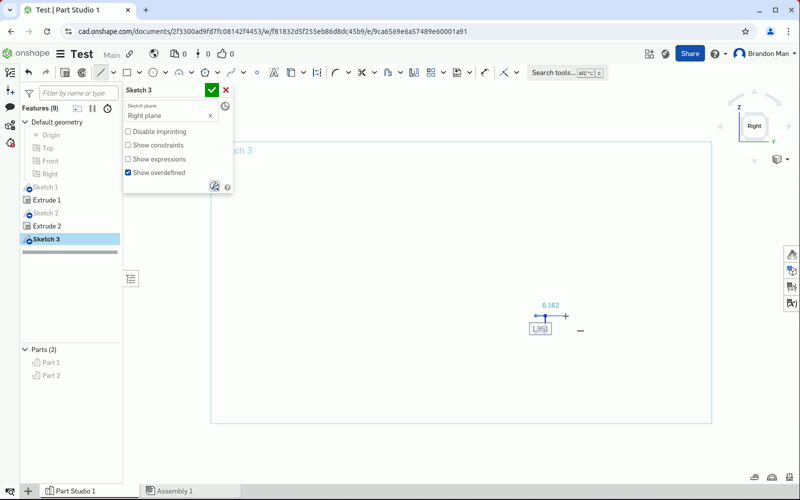
mouse_move(535, 332)
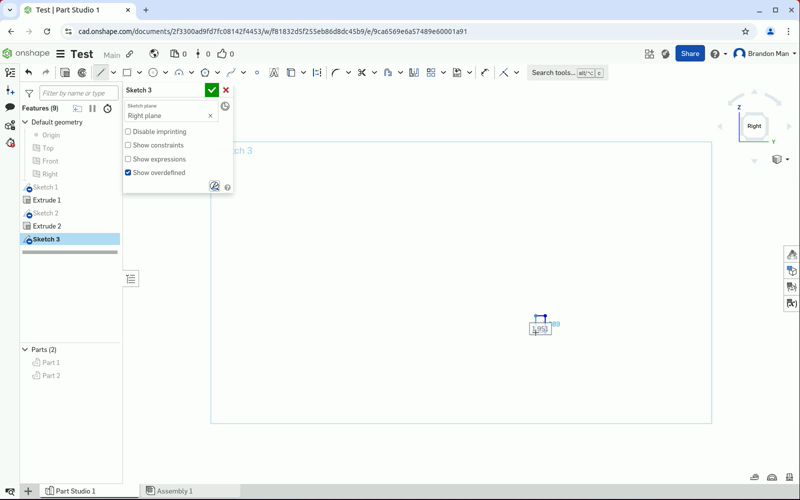
key_up(shift)
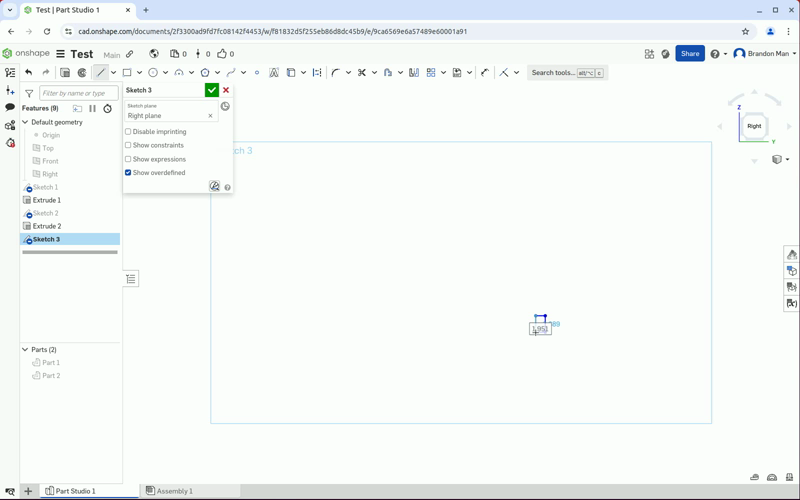
click(535, 332)
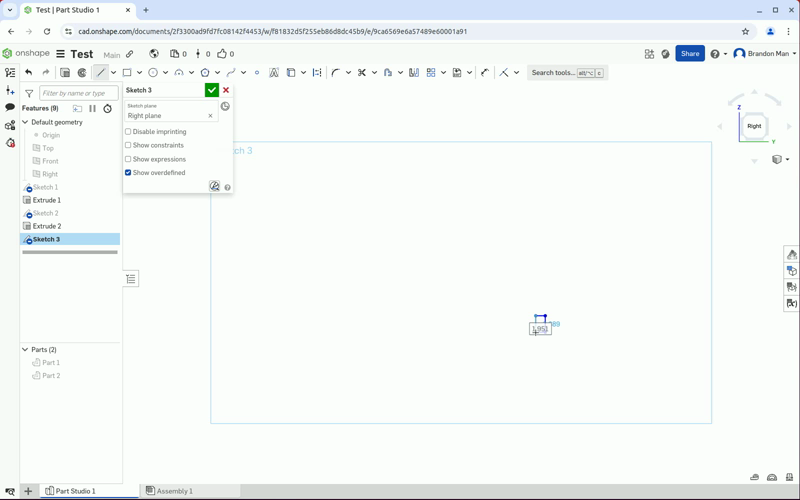
key(esc)
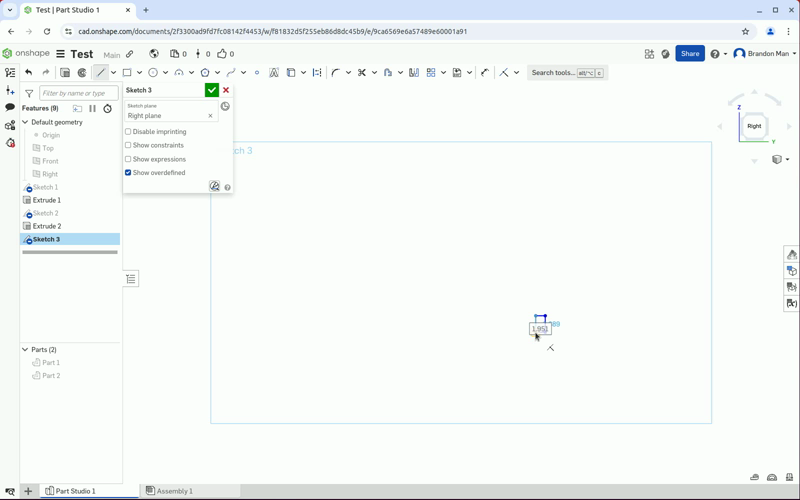
mouse_move(539, 323)
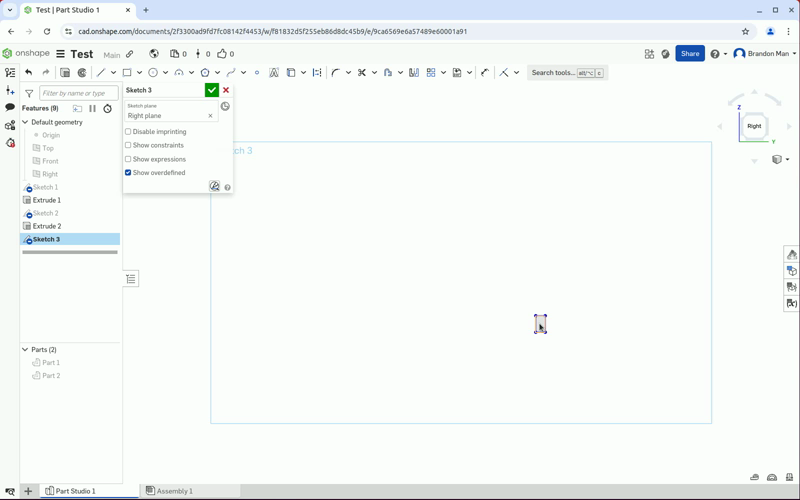
scroll(6)
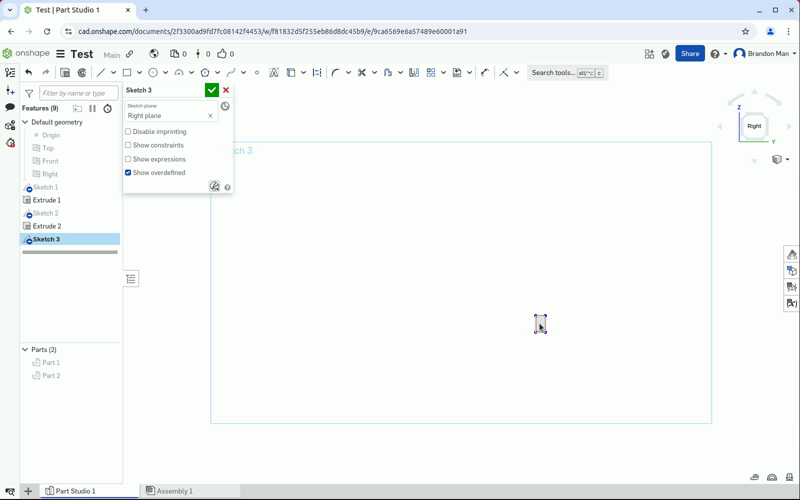
scroll(6)
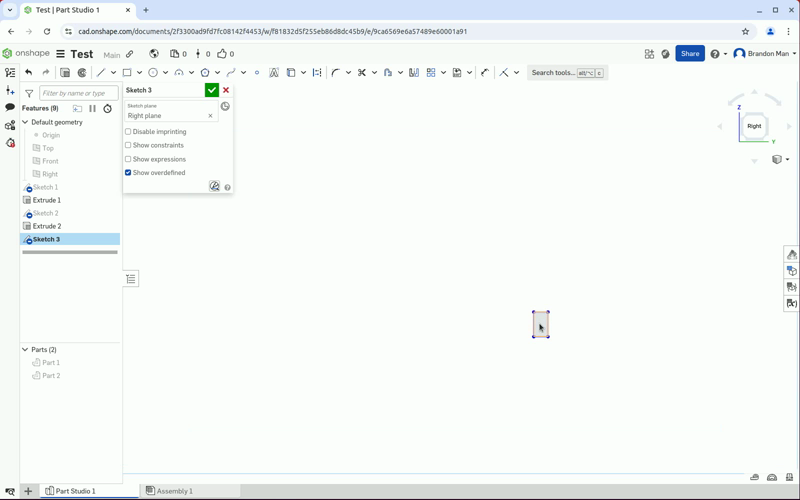
scroll(6)
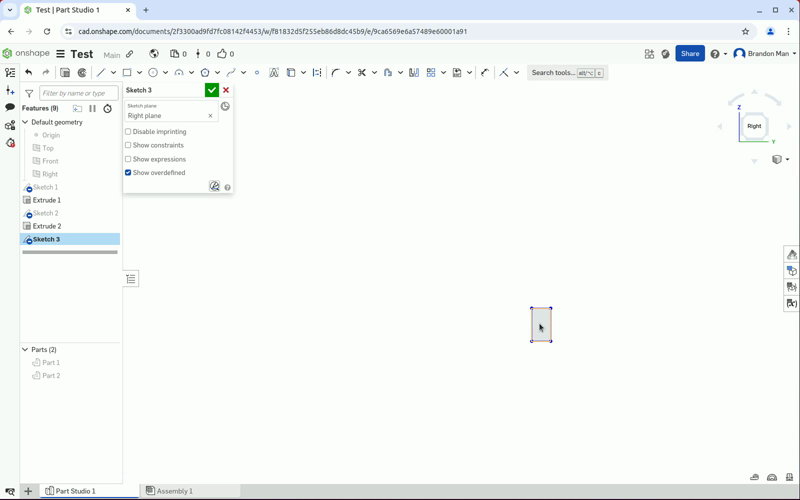
scroll(6)
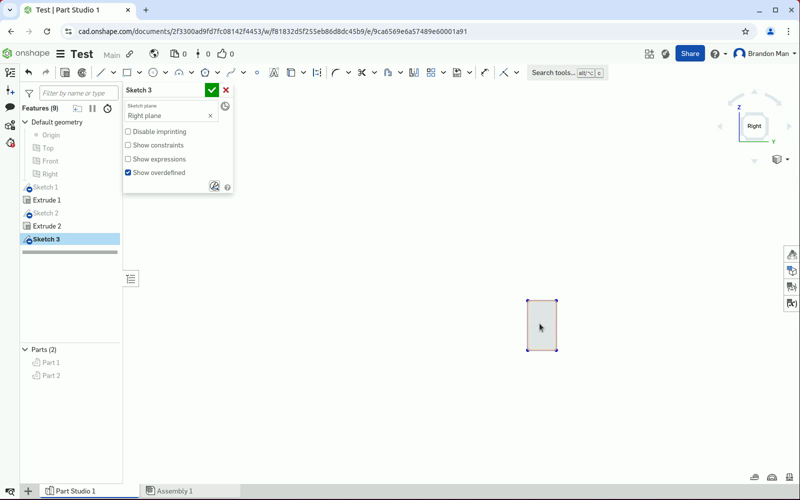
scroll(6)
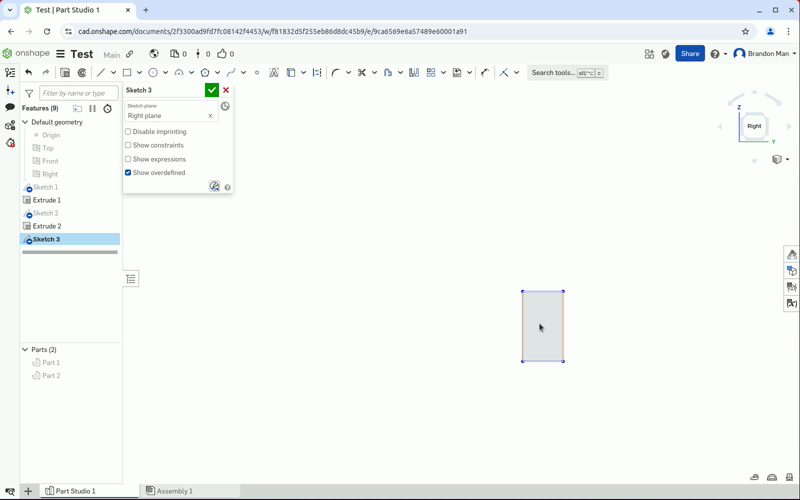
scroll(6)
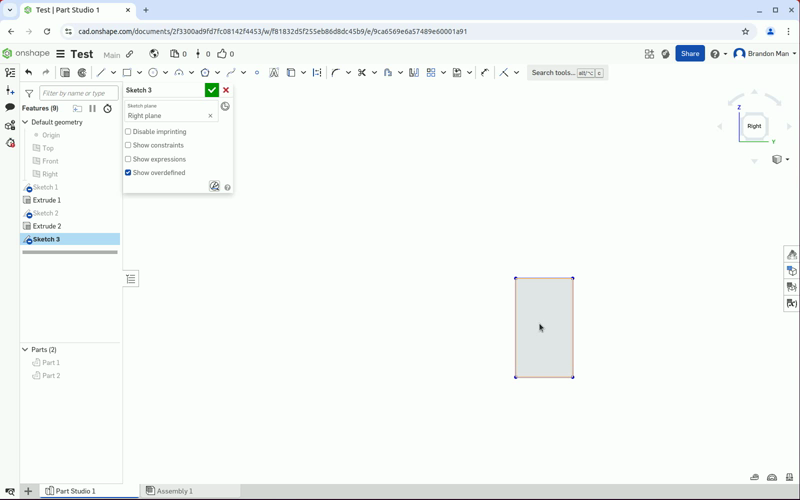
scroll(6)
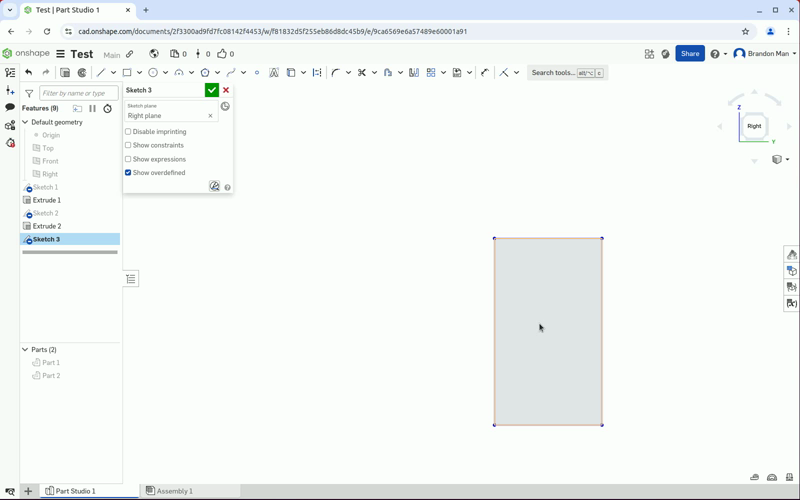
click(539, 323)
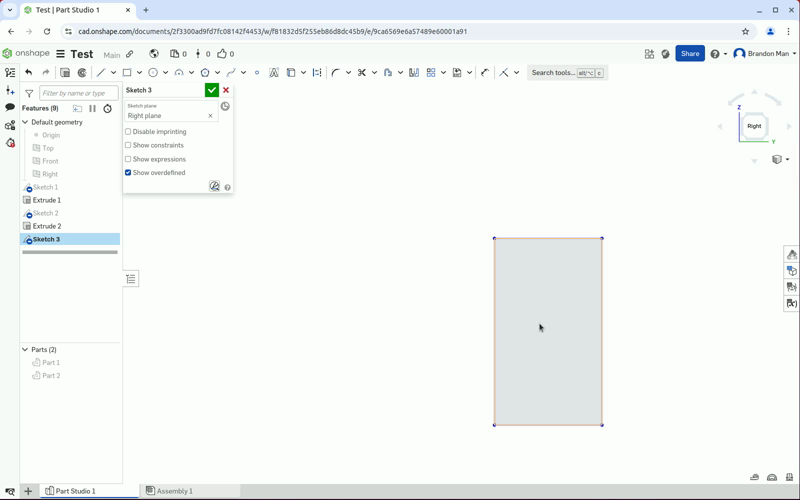
scroll(-6)
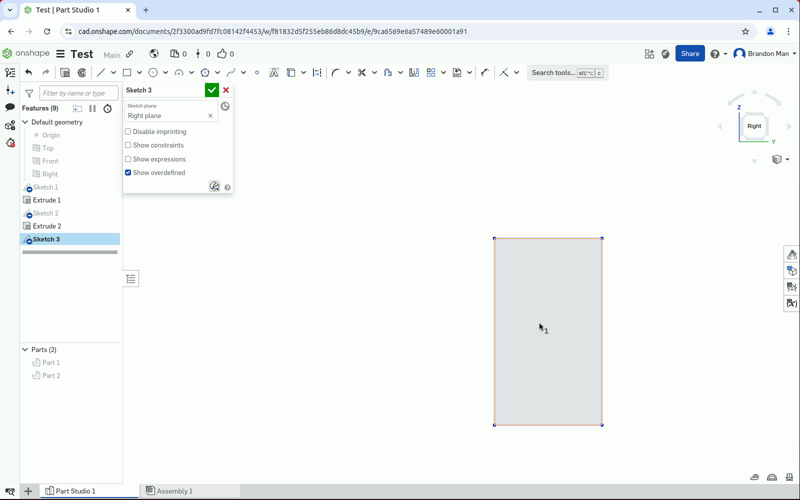
scroll(-6)
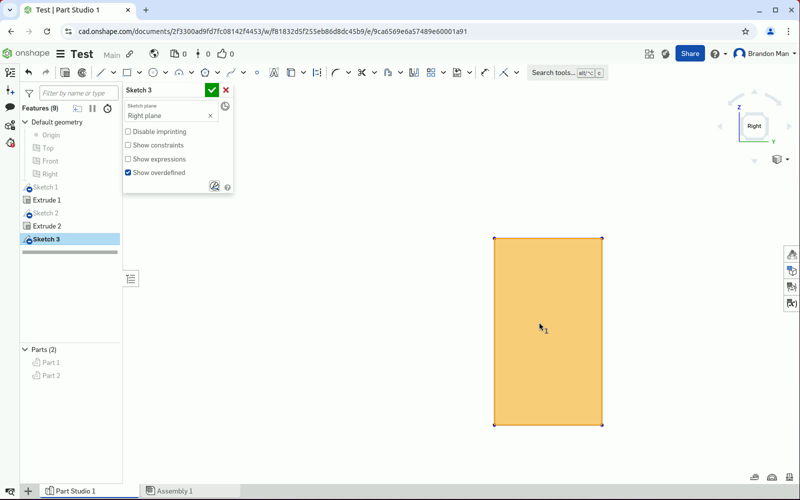
scroll(-6)
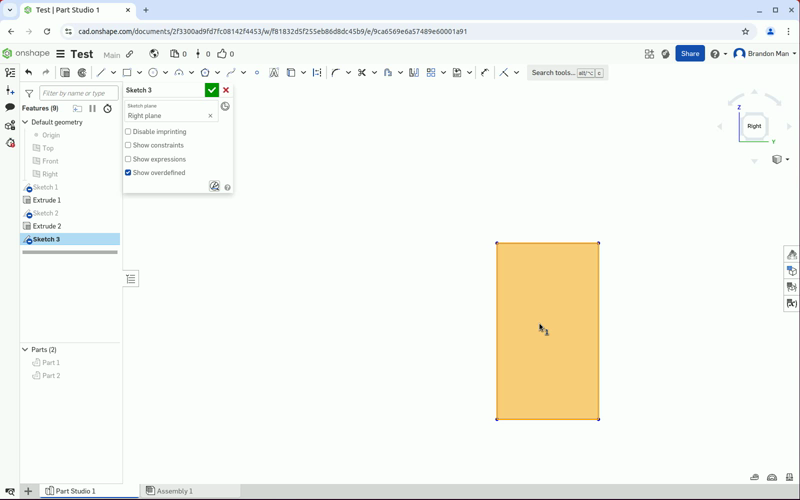
scroll(-6)
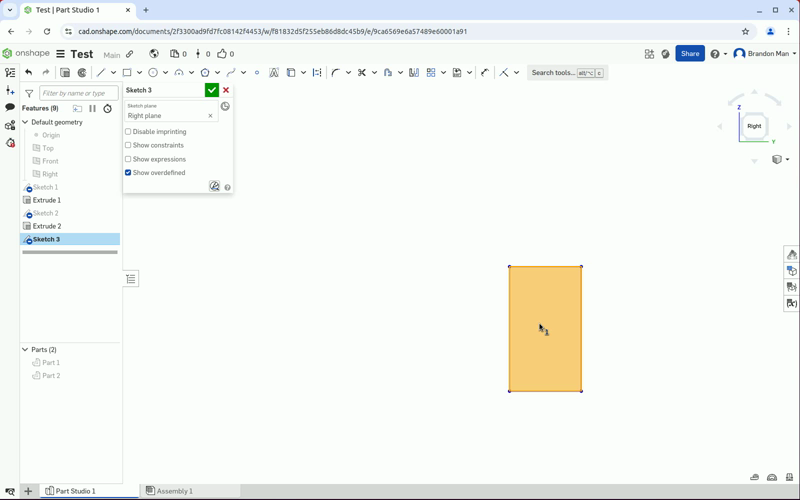
scroll(-6)
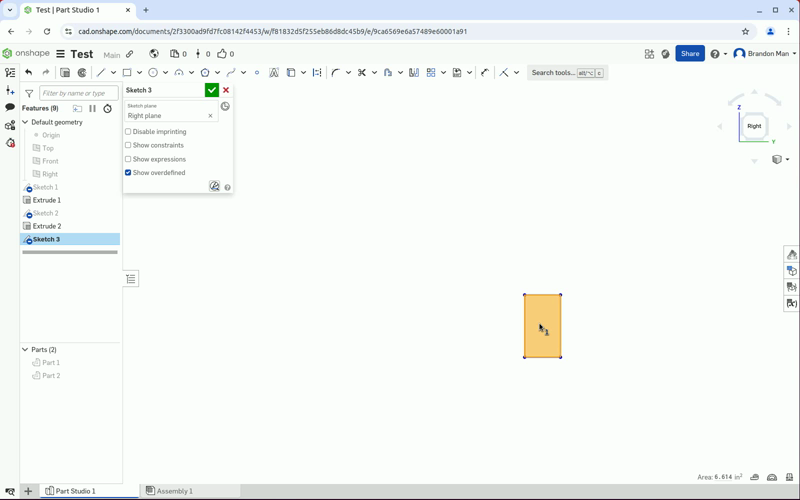
scroll(-6)
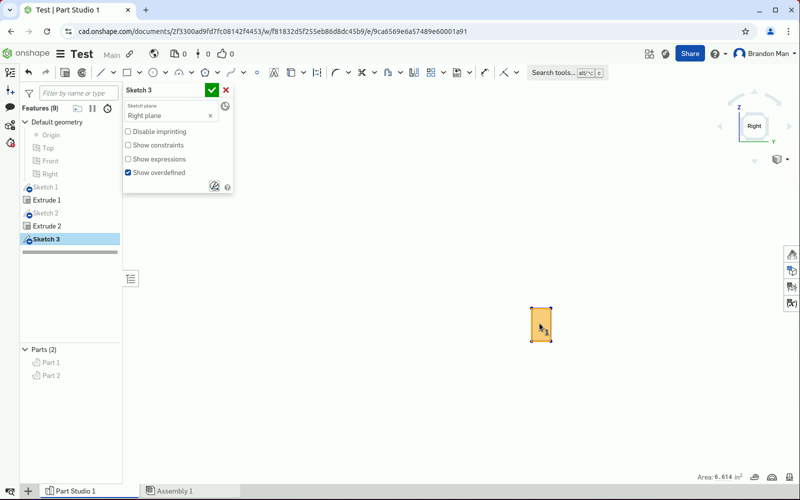
scroll(-6)
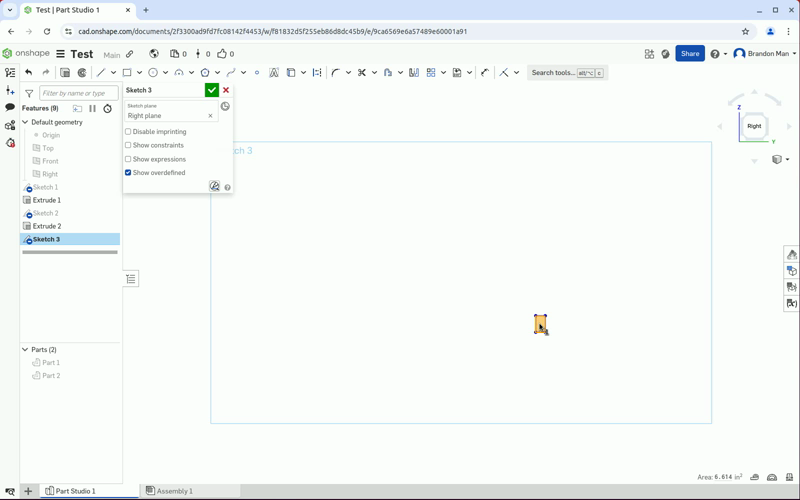
mouse_move(73, 352)
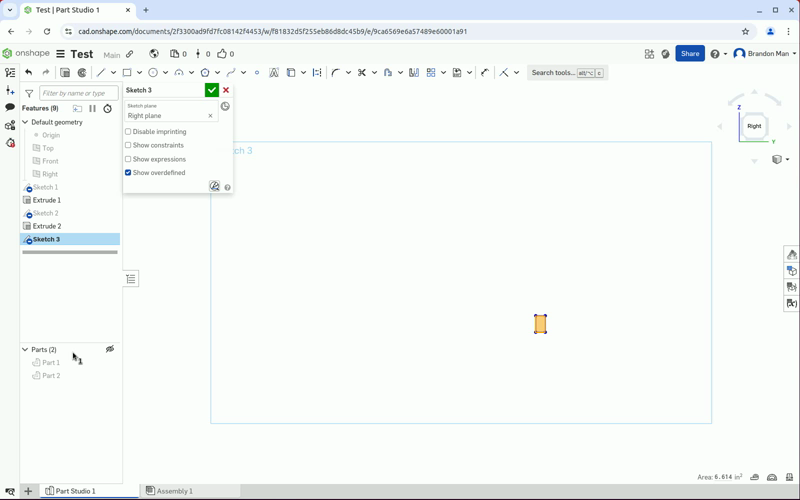
key(shift+y)
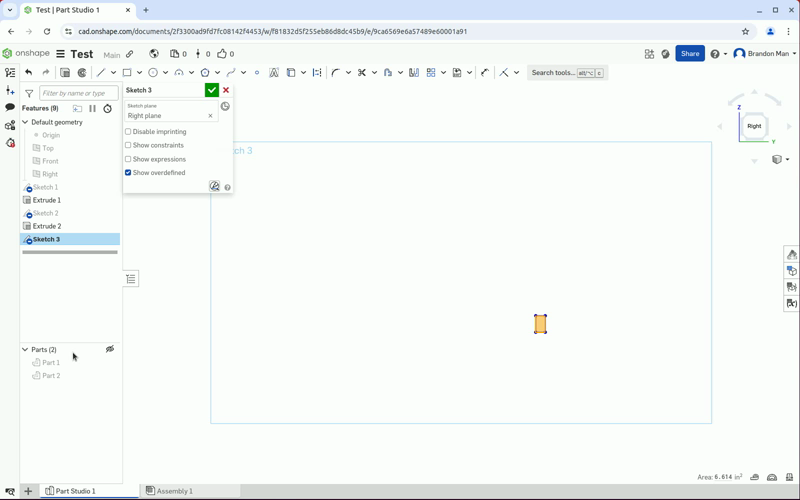
key(shift+e)
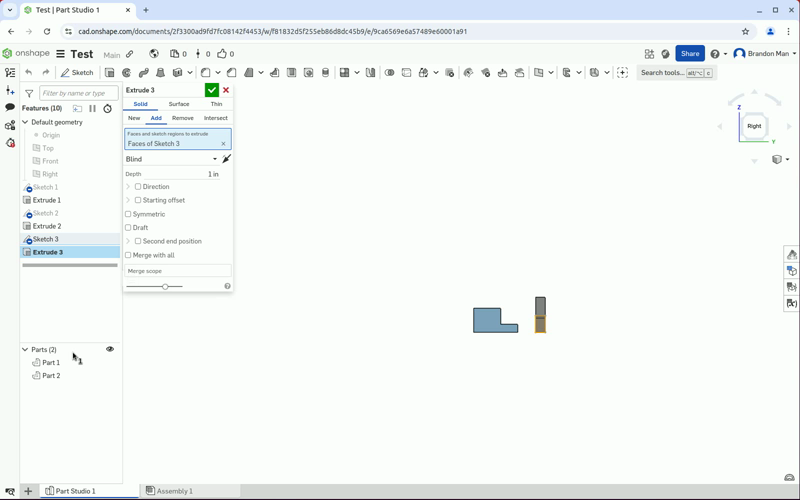
mouse_move(143, 106)
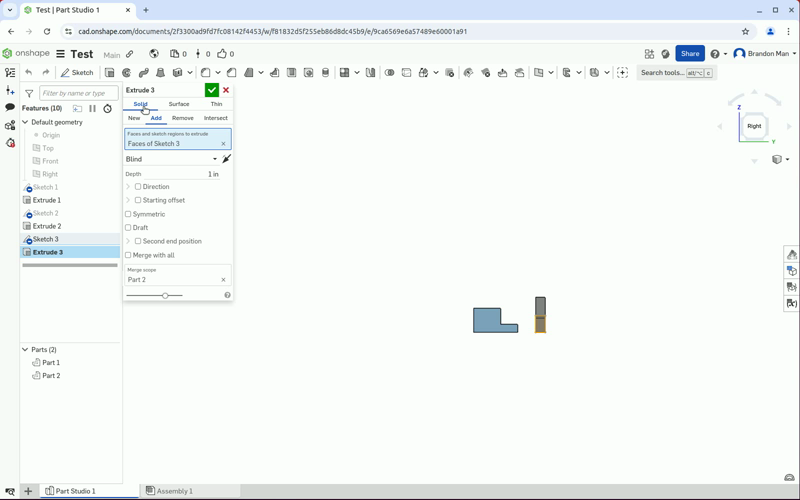
click(143, 106)
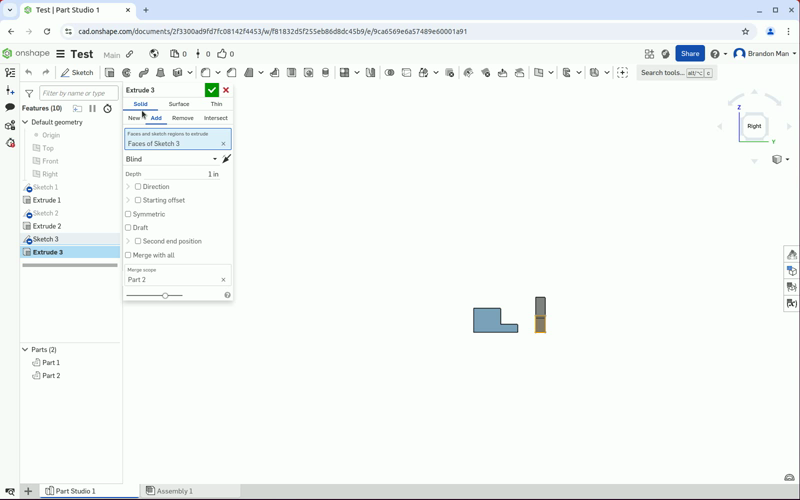
mouse_move(137, 120)
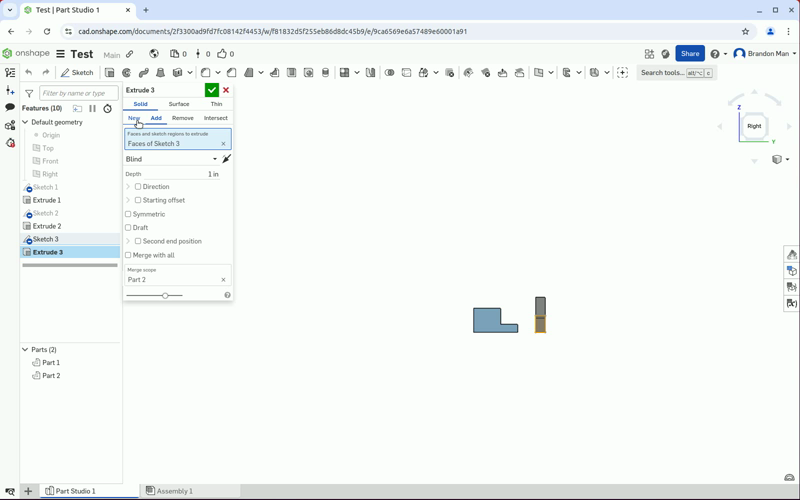
click(137, 120)
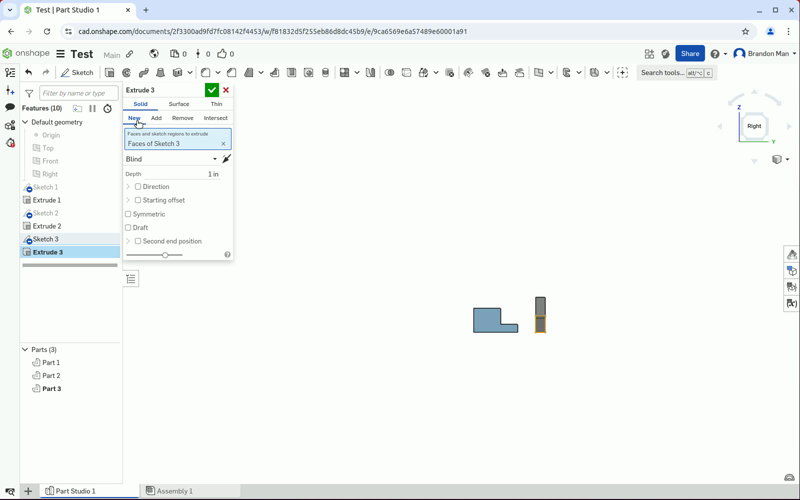
key(tab, 4)
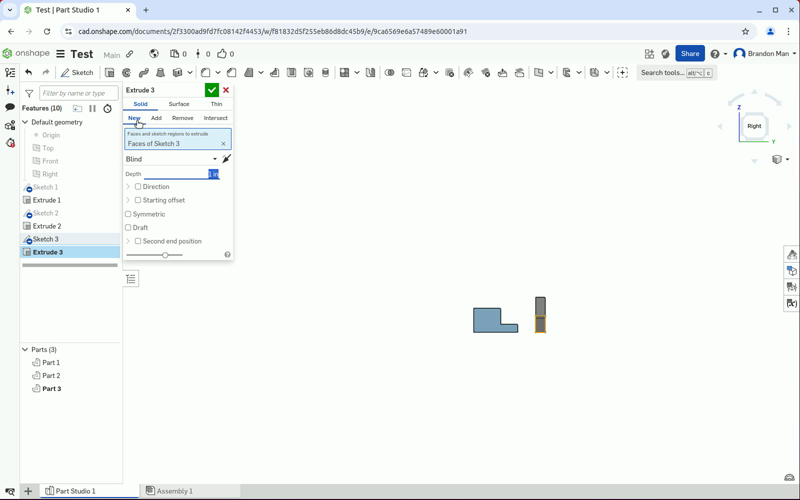
text(12.998)
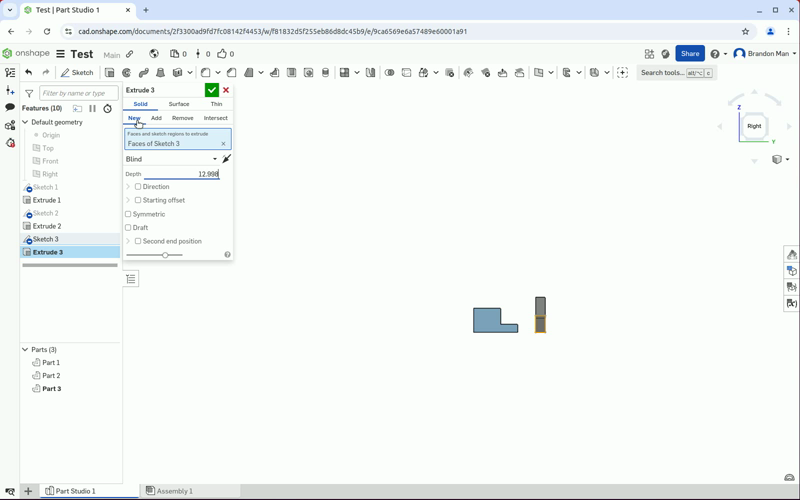
key(enter)
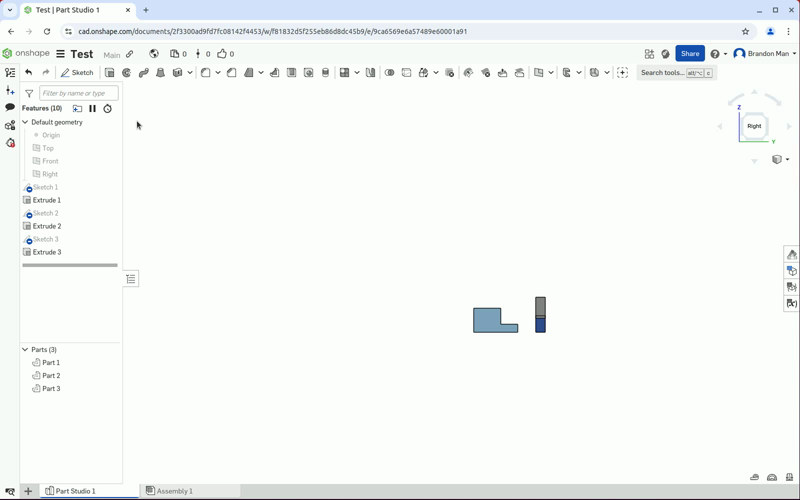
key(shift+h)
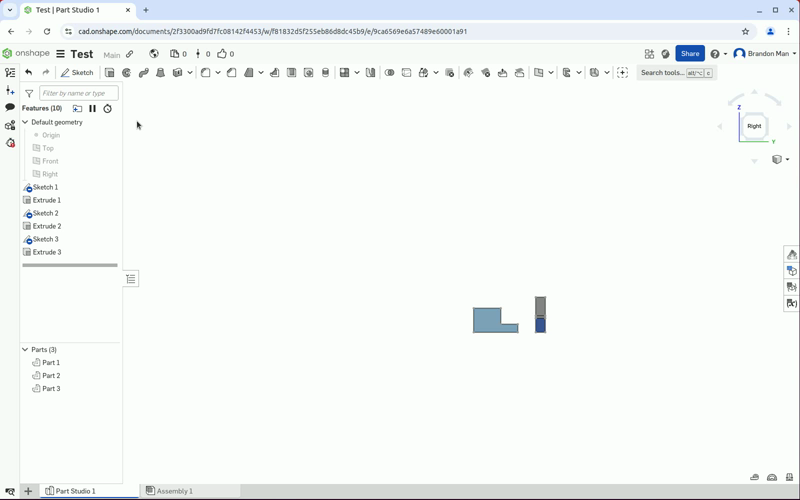
key(shift+h)
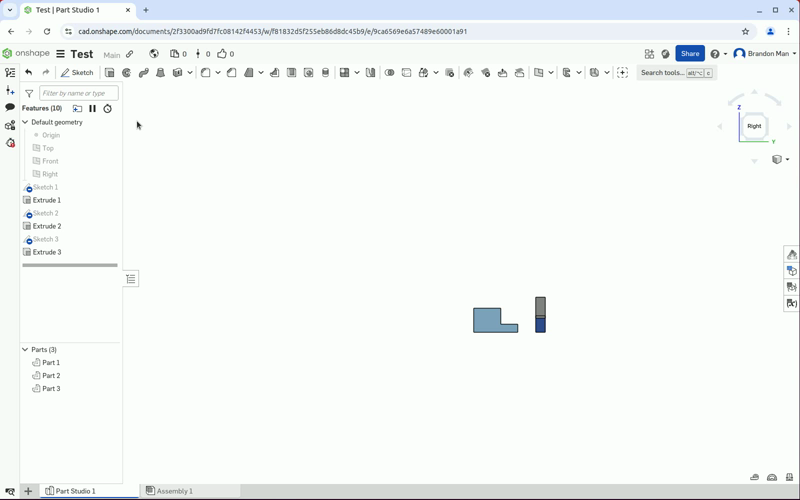
mouse_move(73, 189)
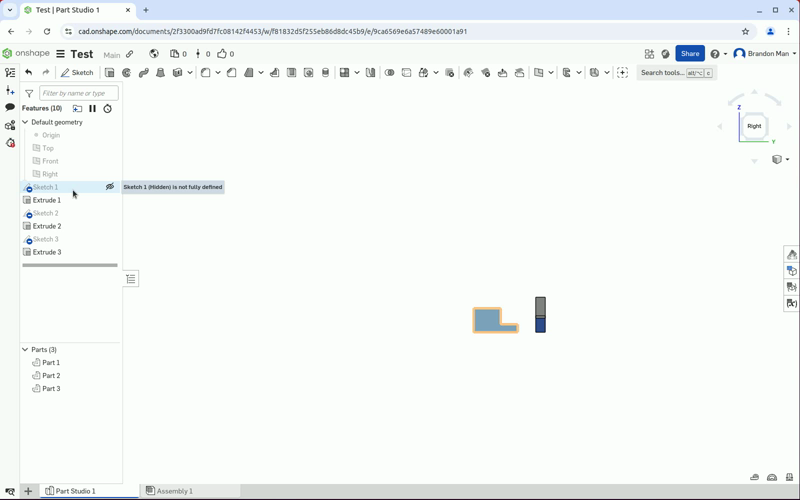
click(73, 189)
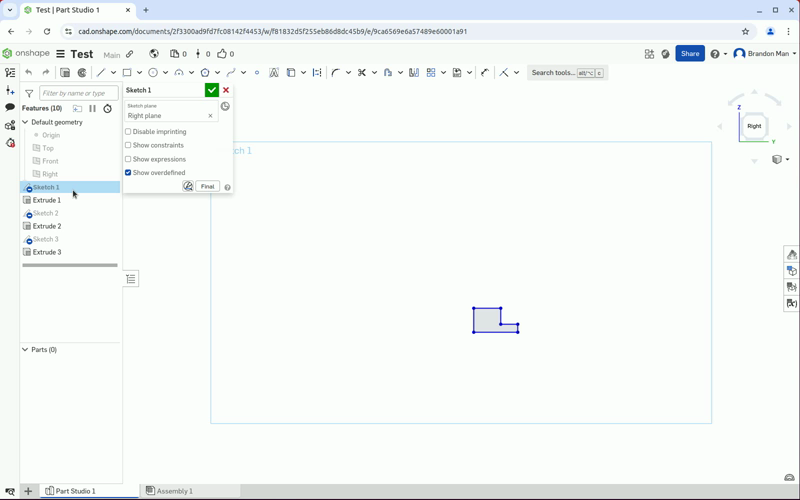
mouse_move(229, 92)
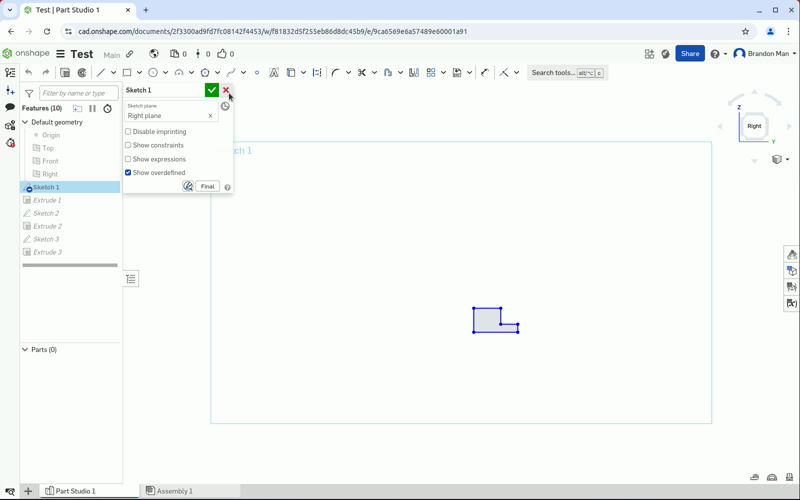
click(229, 92)
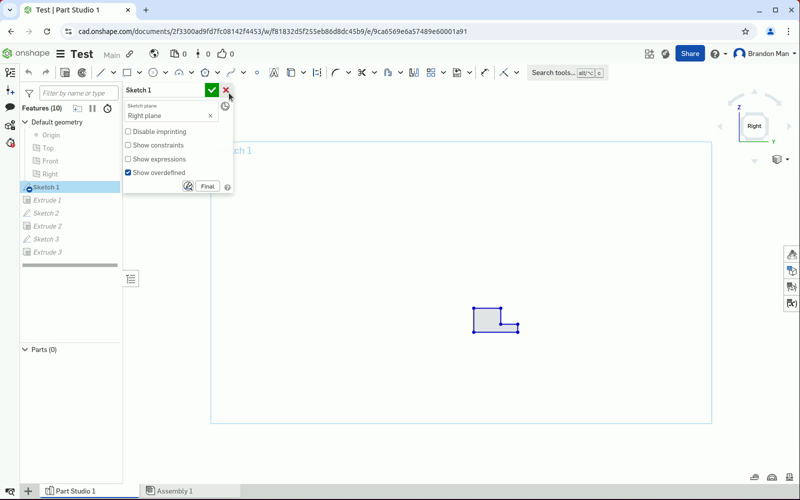
key(shift+s)
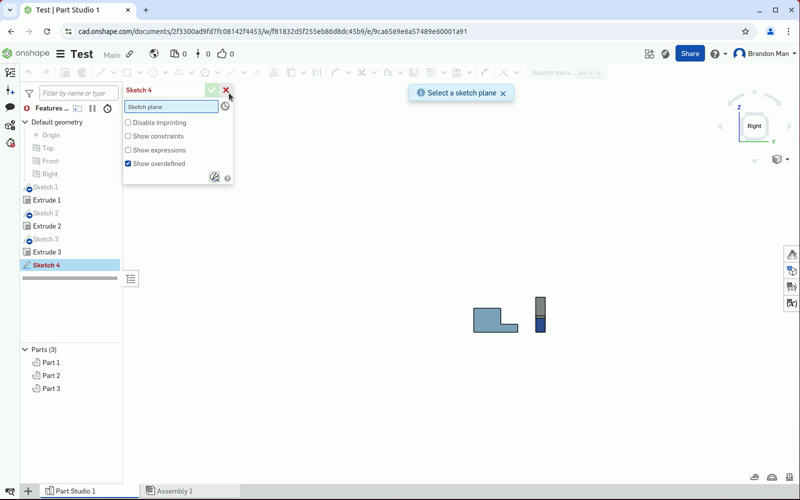
mouse_move(73, 176)
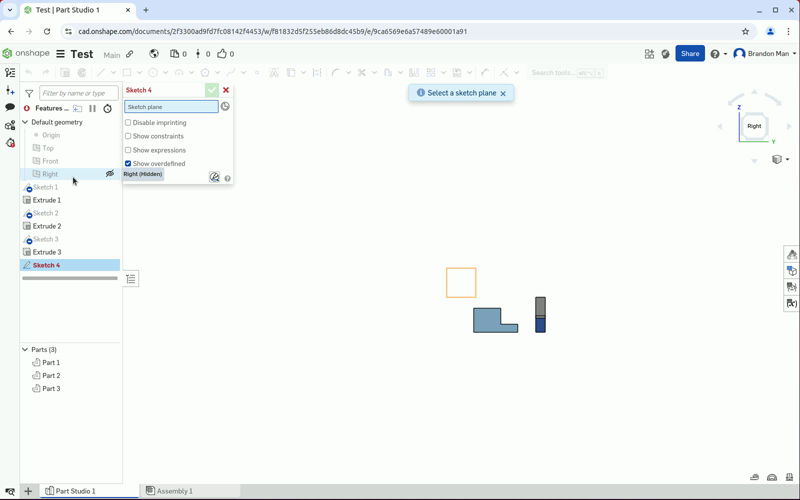
click(73, 176)
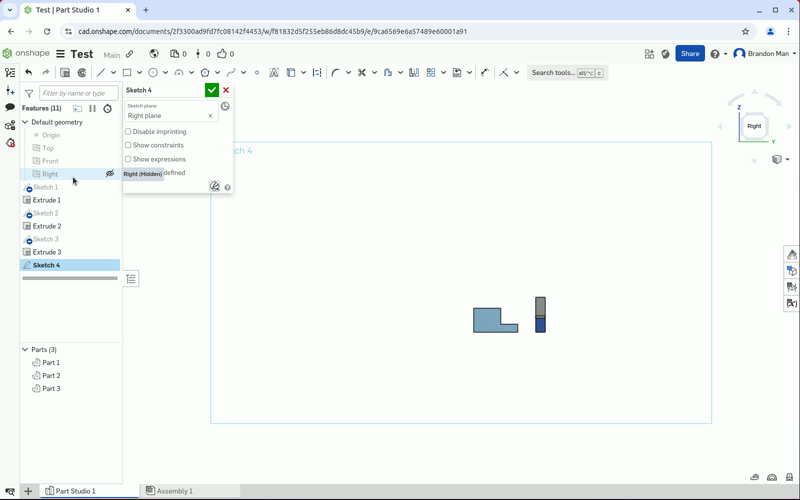
mouse_move(73, 352)
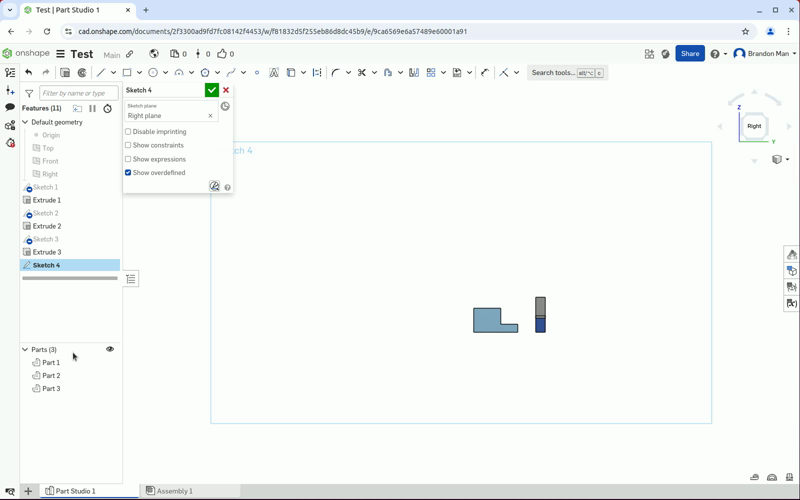
key(y)
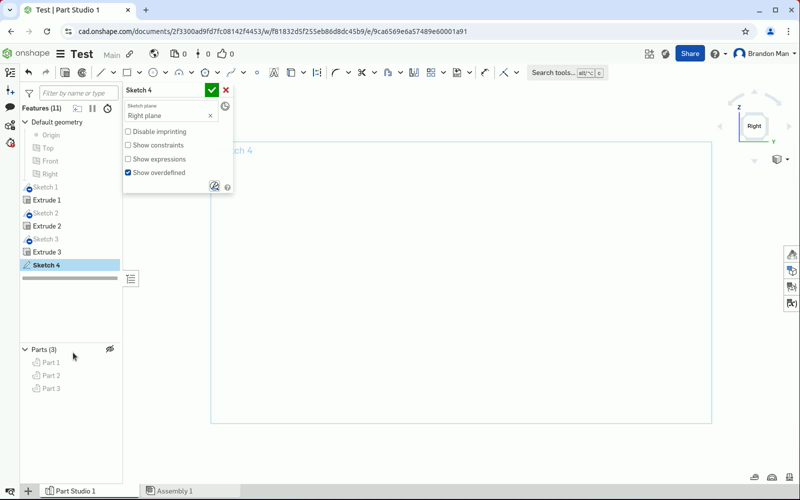
key(l)
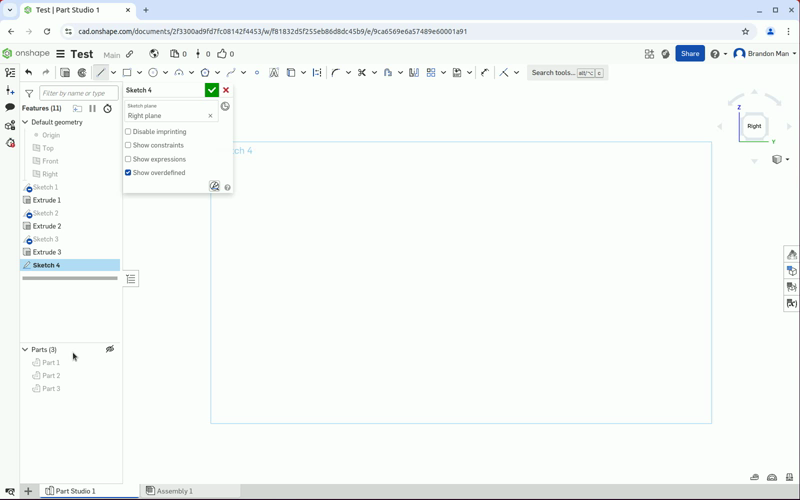
key_down(shift)
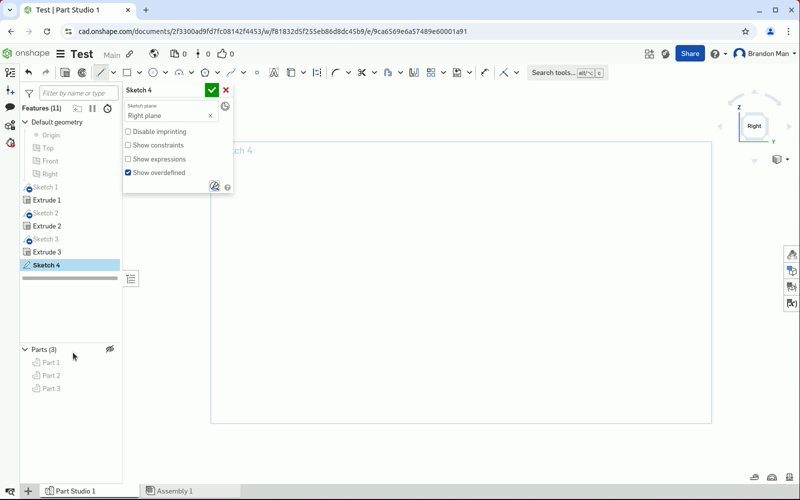
mouse_move(499, 308)
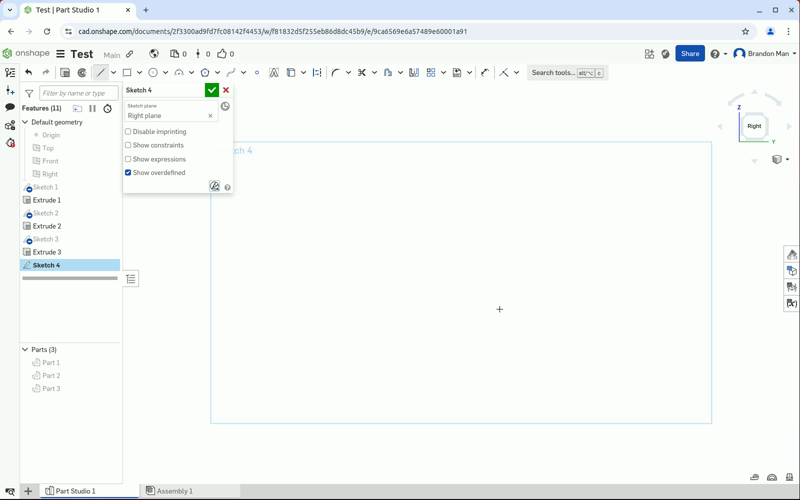
click(499, 308)
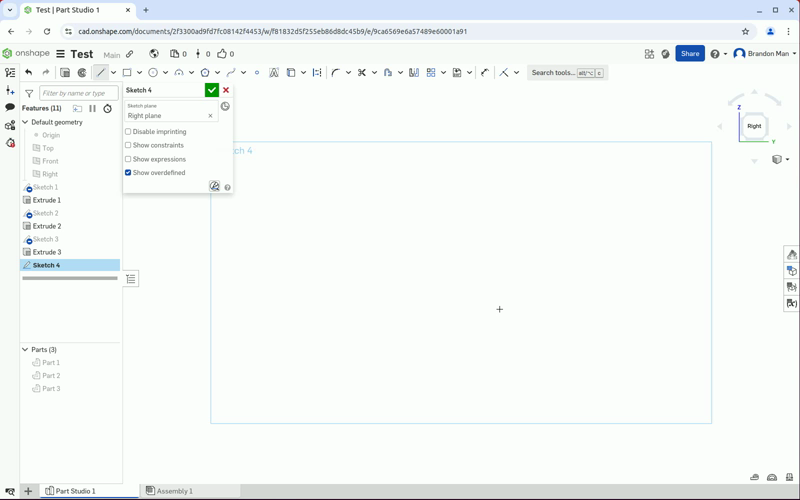
key_up(shift)
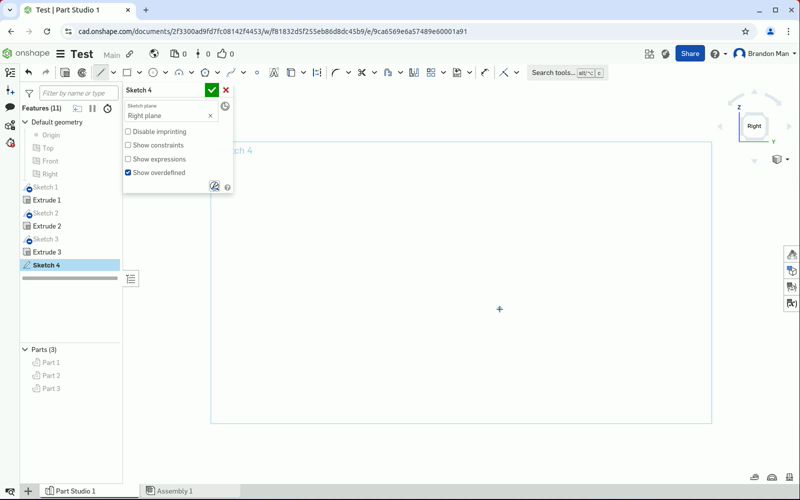
key_down(shift)
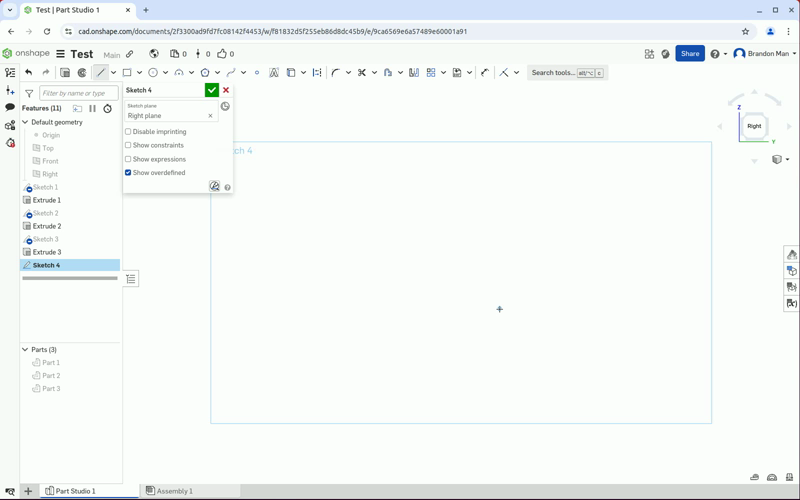
mouse_move(529, 308)
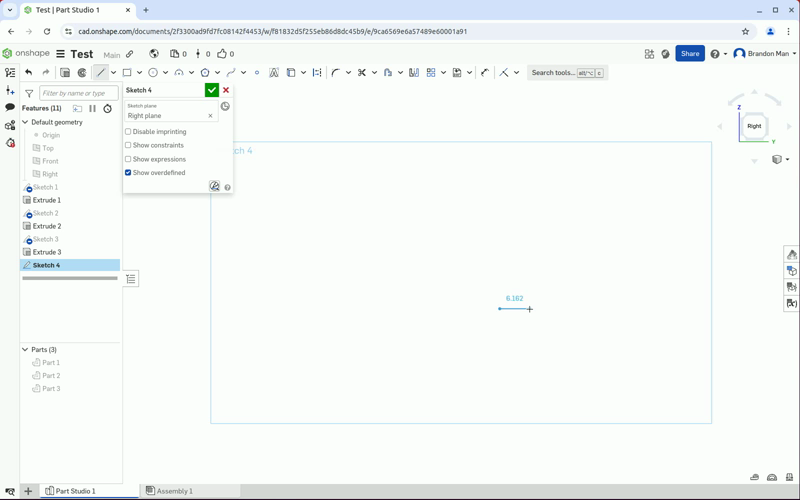
mouse_move(516, 308)
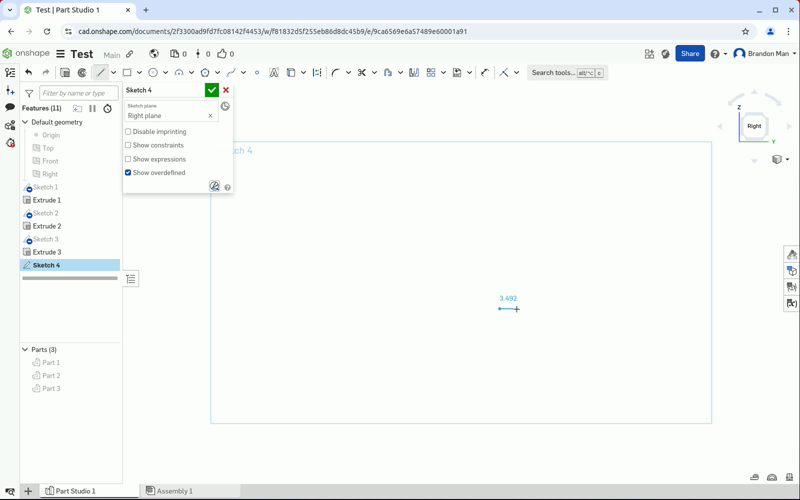
click(516, 308)
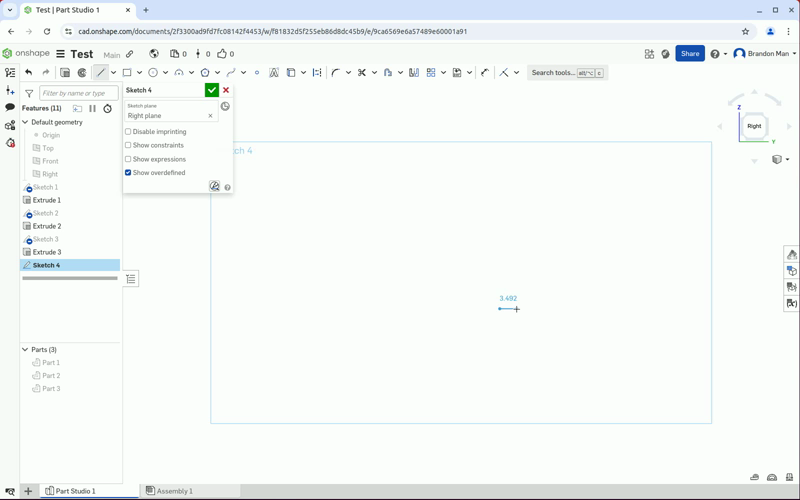
key_up(shift)
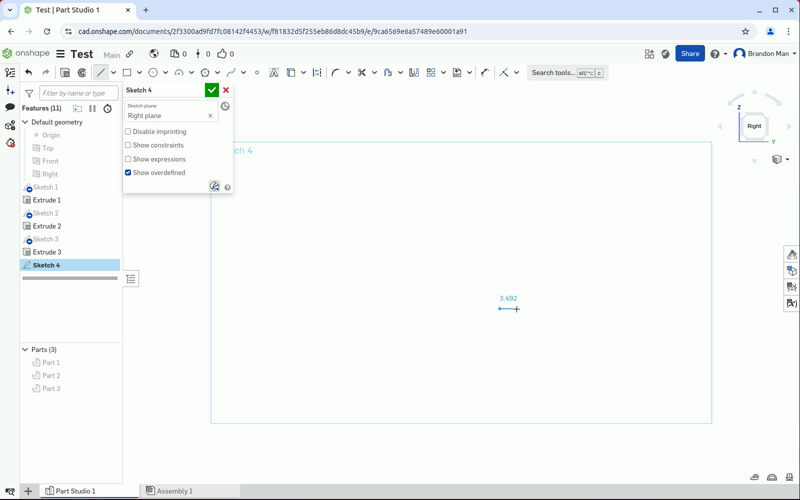
key_down(shift)
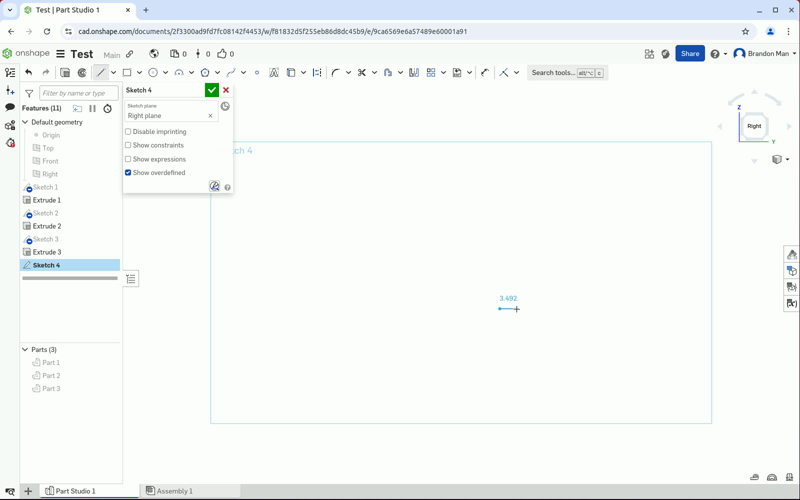
mouse_move(546, 308)
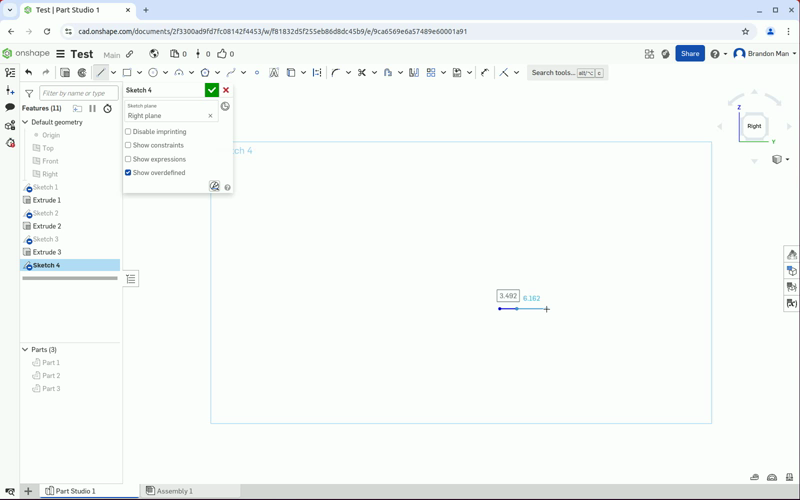
mouse_move(516, 325)
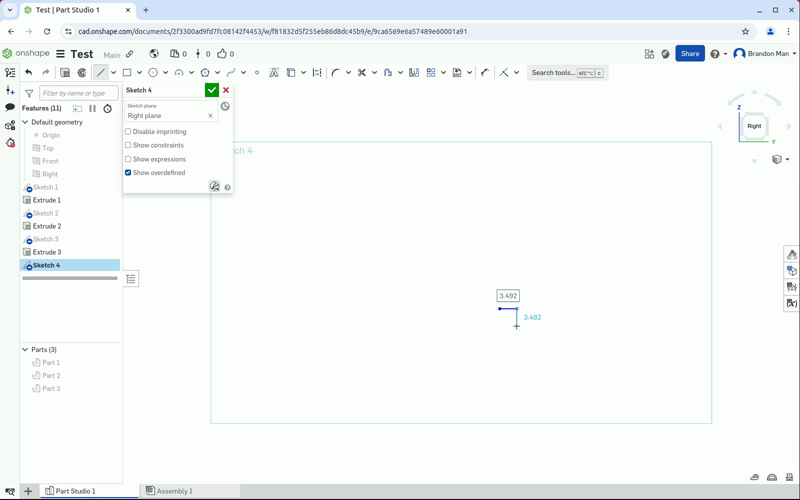
click(516, 325)
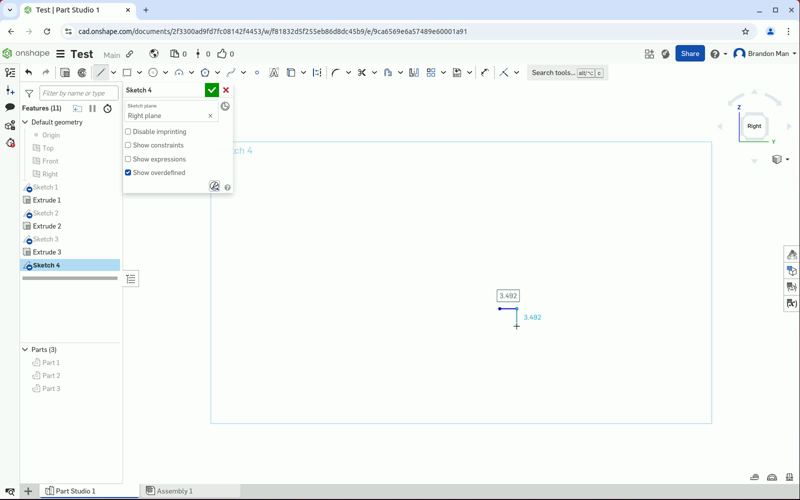
key_up(shift)
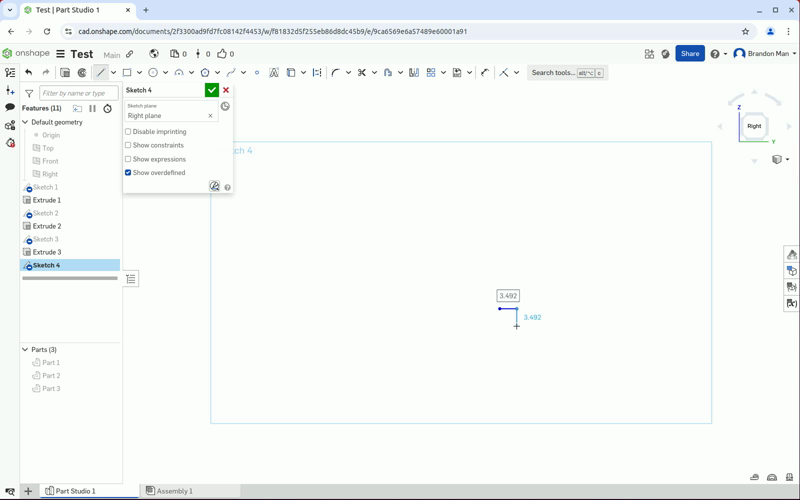
key_down(shift)
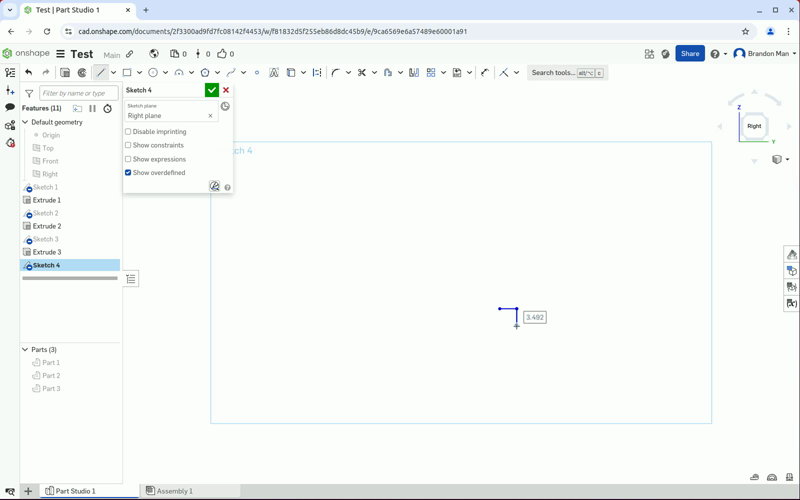
mouse_move(546, 325)
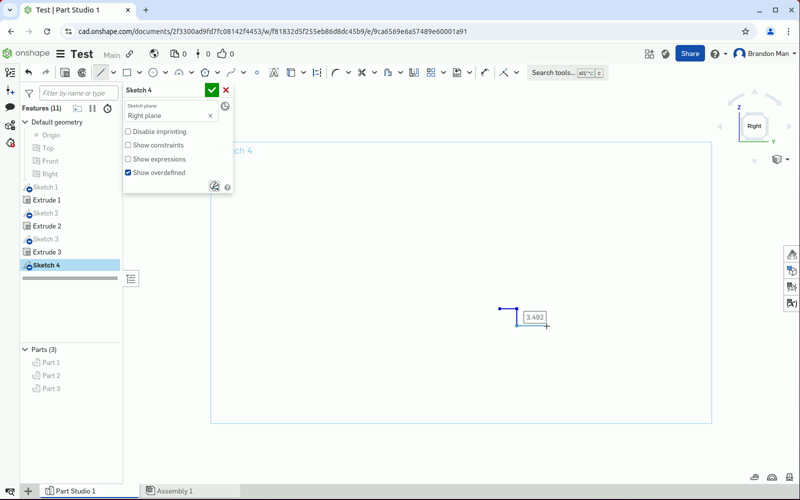
mouse_move(525, 325)
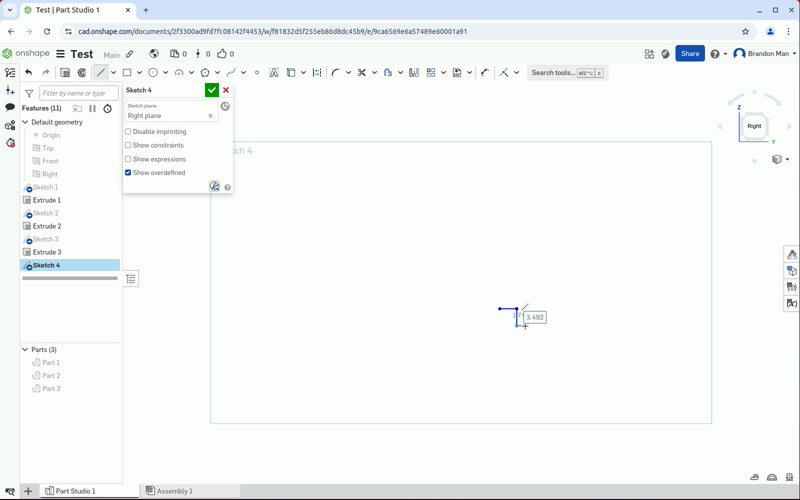
click(525, 325)
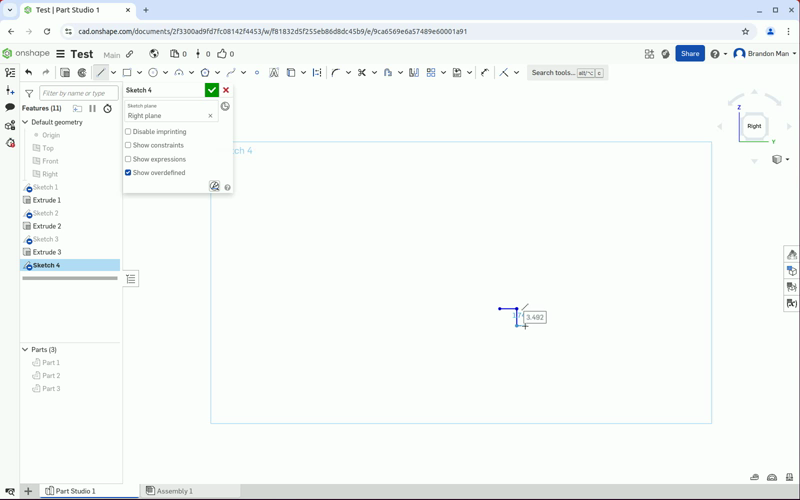
key_up(shift)
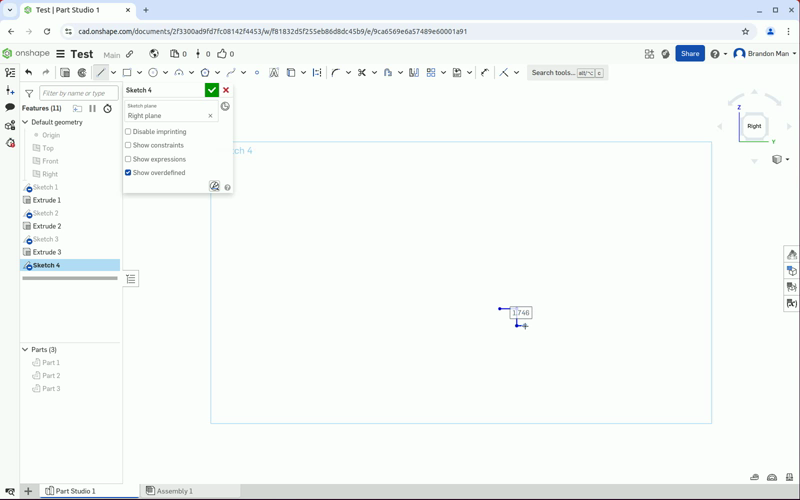
key_down(shift)
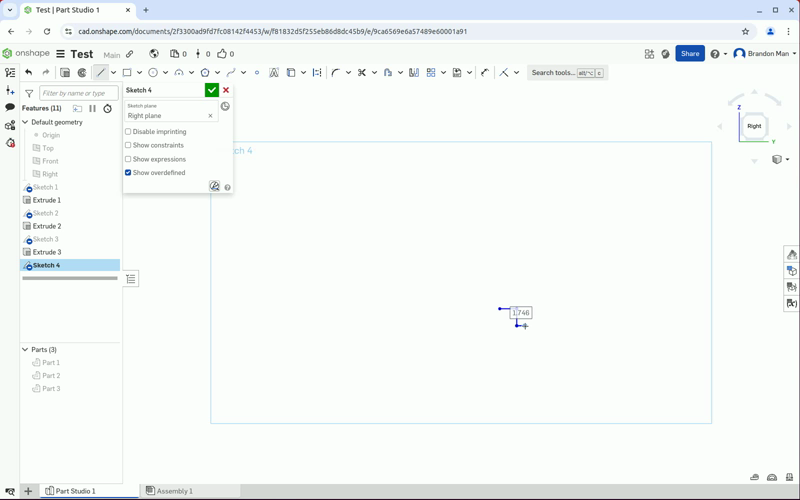
mouse_move(555, 325)
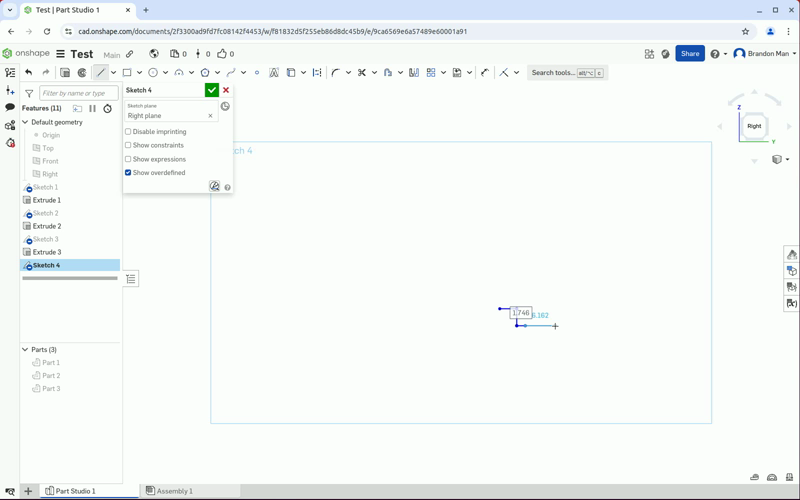
mouse_move(525, 318)
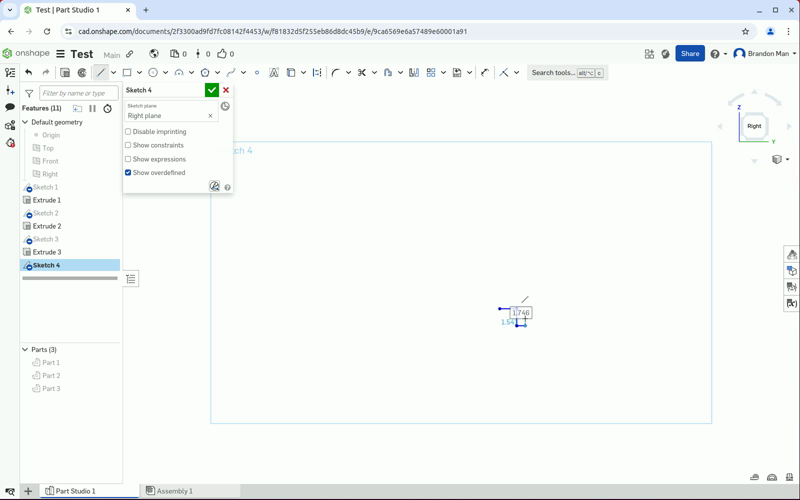
click(525, 318)
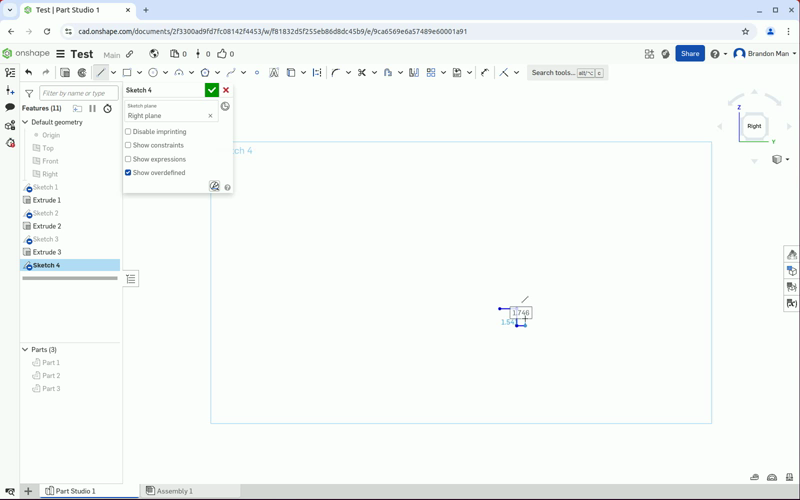
key_up(shift)
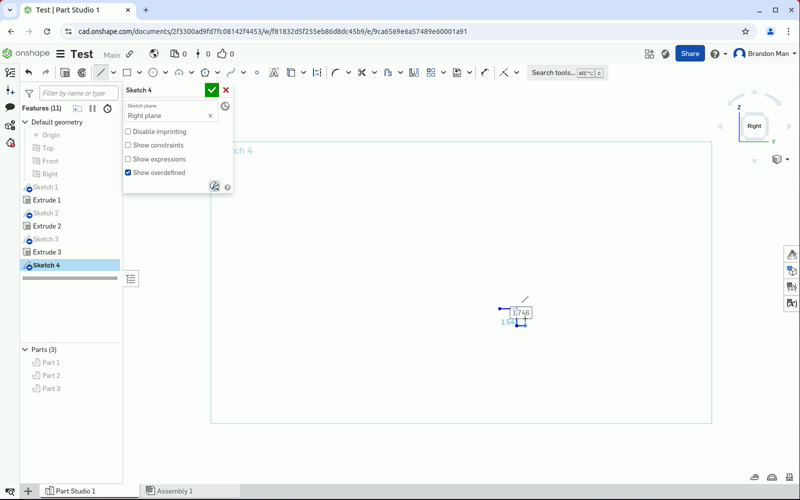
key_down(shift)
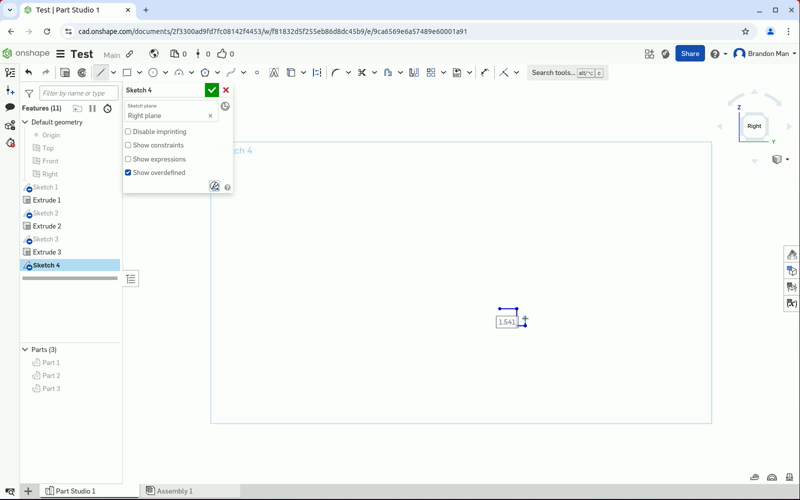
mouse_move(555, 318)
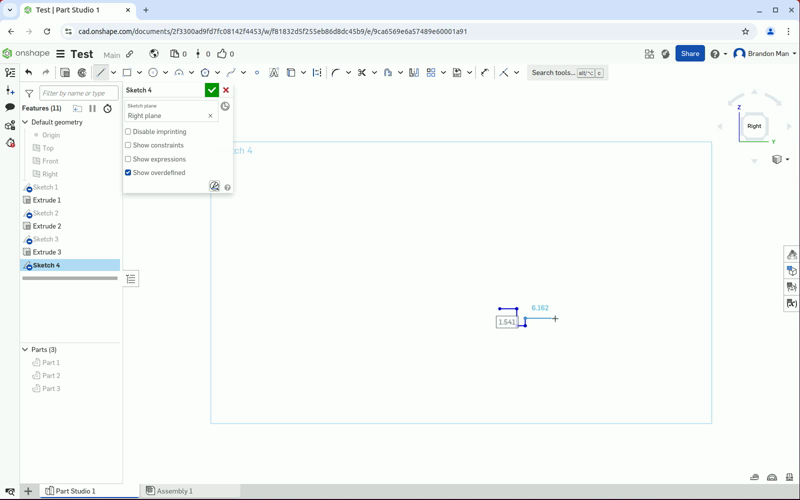
mouse_move(520, 318)
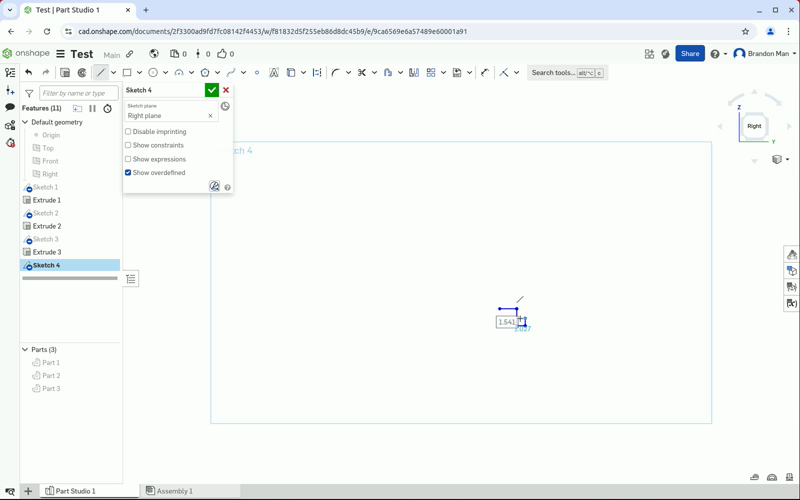
scroll(6)
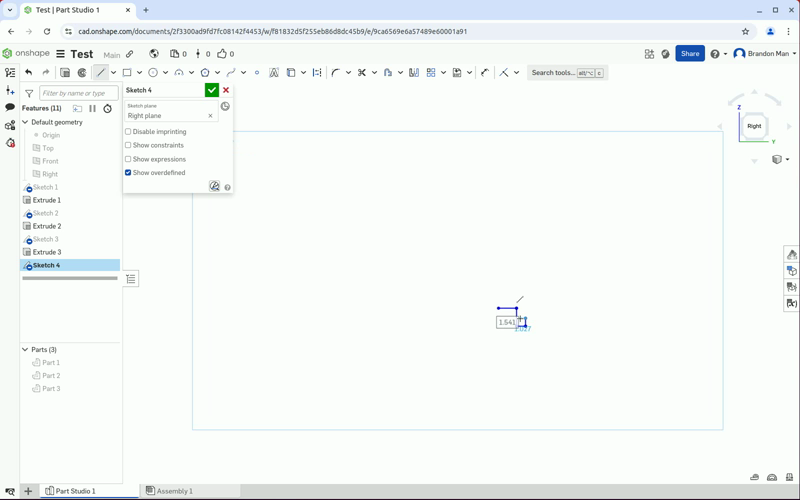
scroll(6)
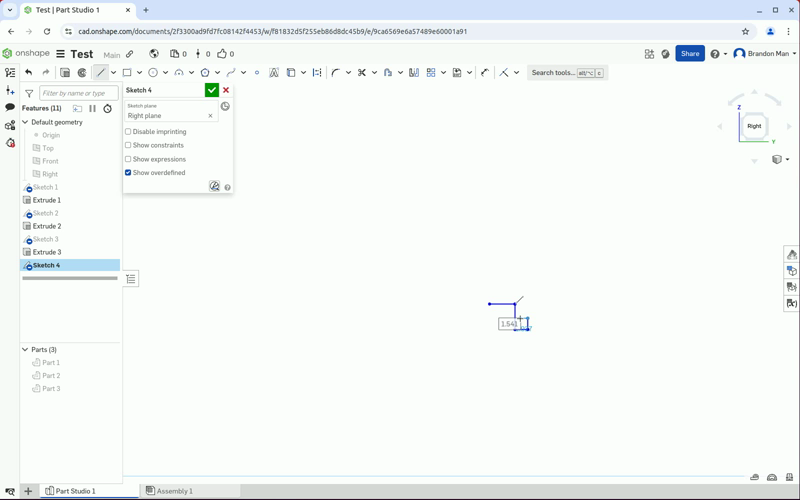
scroll(6)
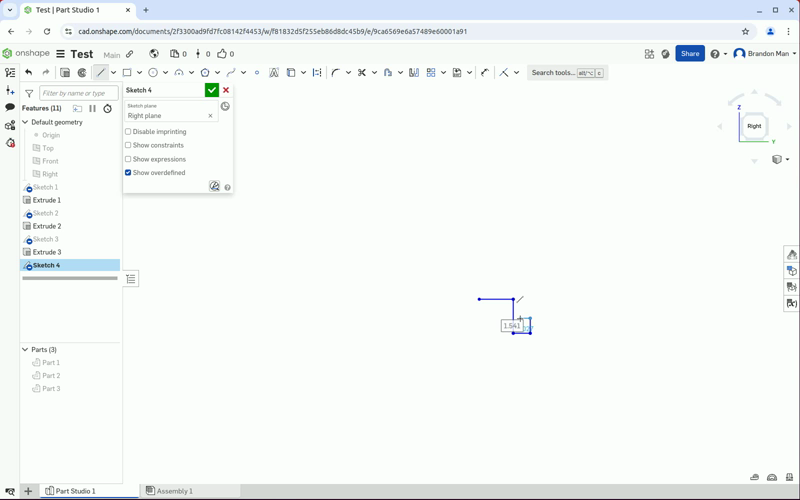
scroll(6)
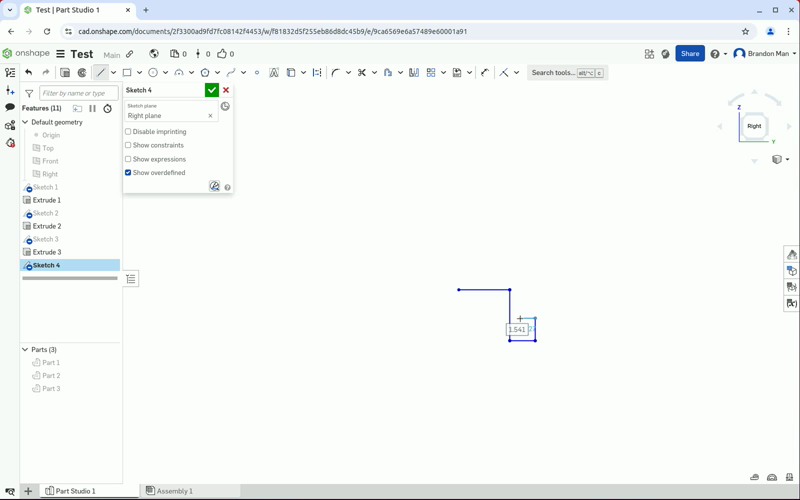
scroll(6)
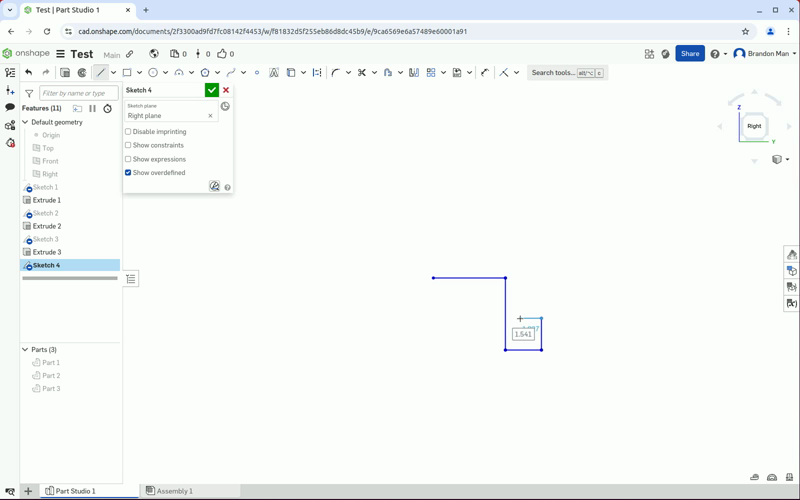
scroll(6)
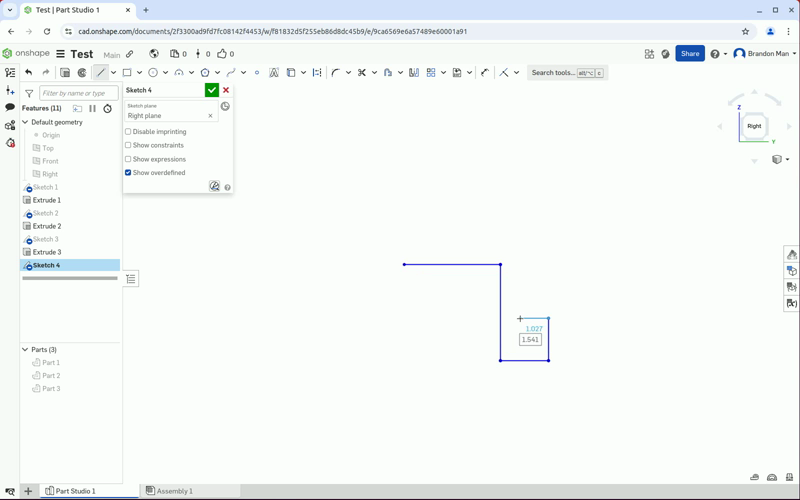
scroll(6)
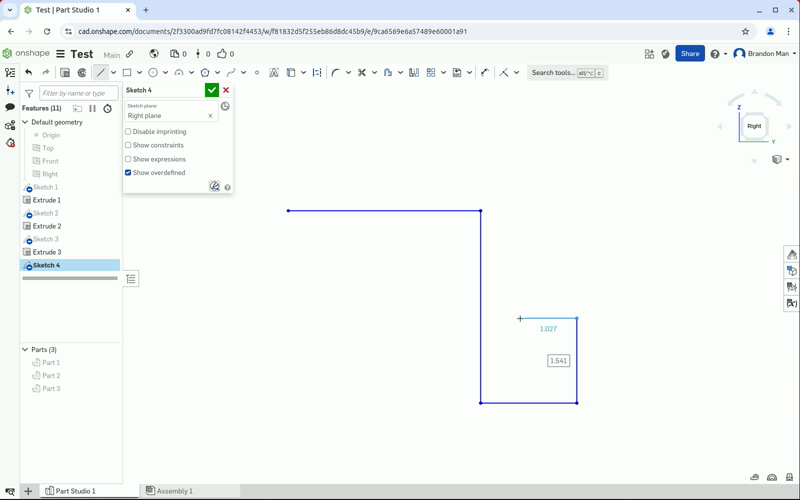
click(520, 318)
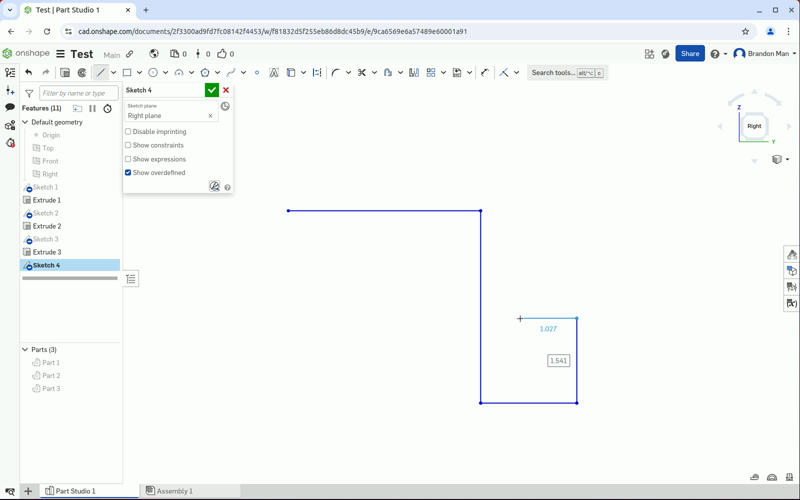
scroll(-6)
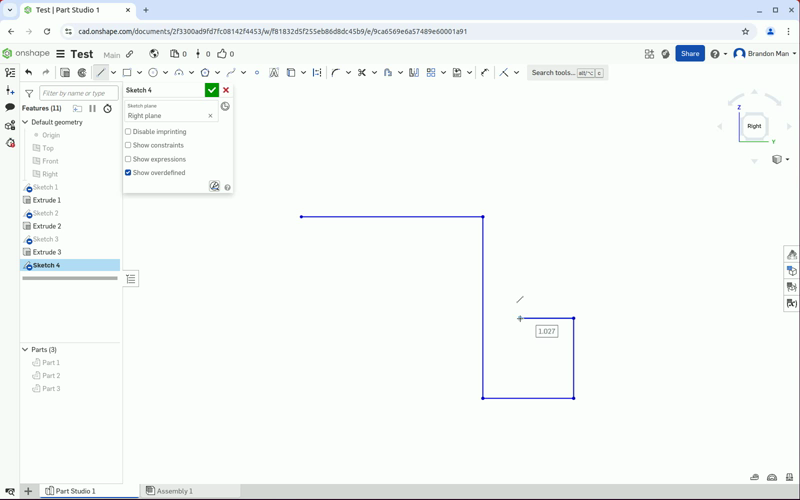
scroll(-6)
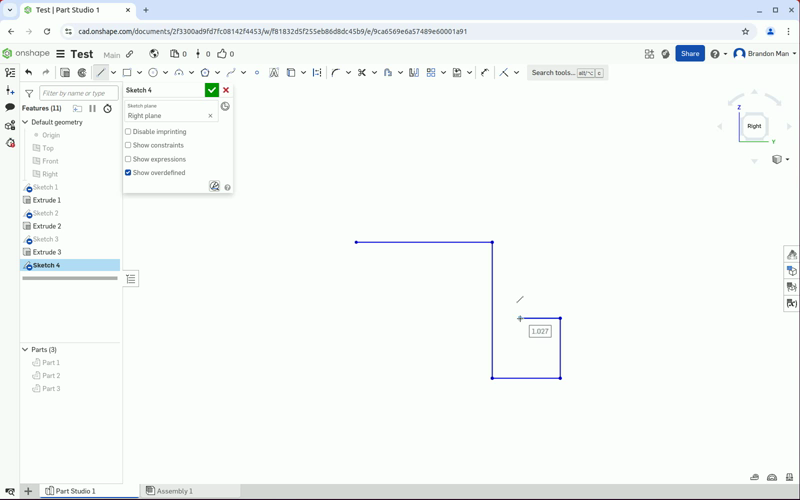
scroll(-6)
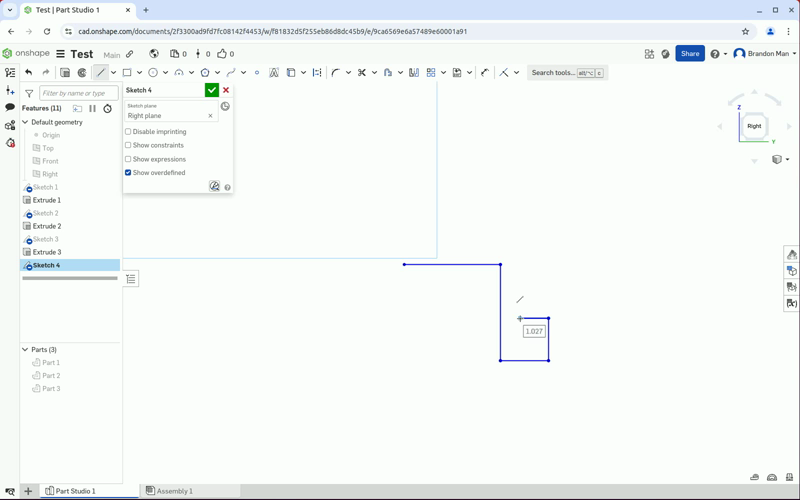
scroll(-6)
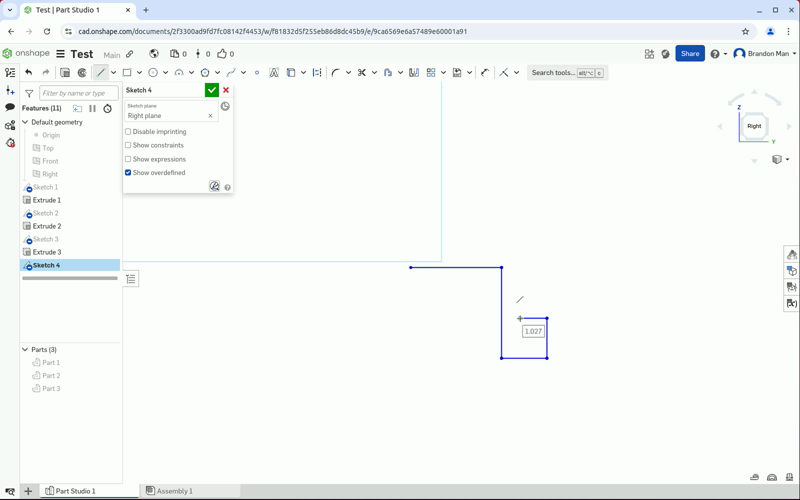
scroll(-6)
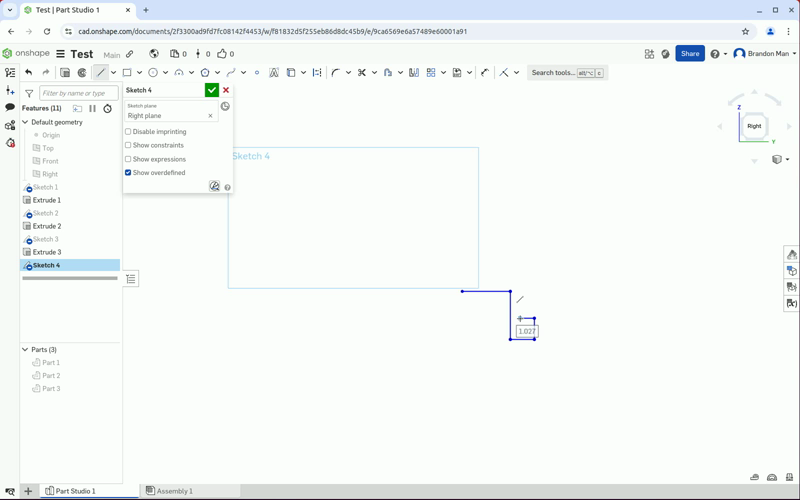
scroll(-6)
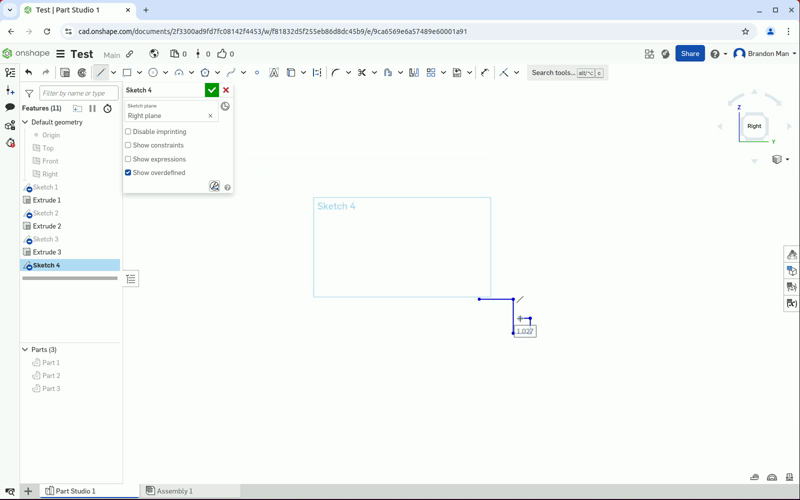
scroll(-6)
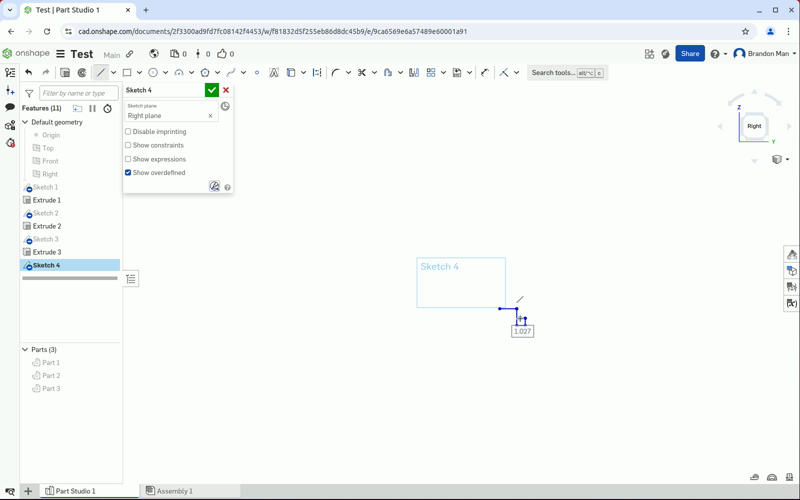
key_up(shift)
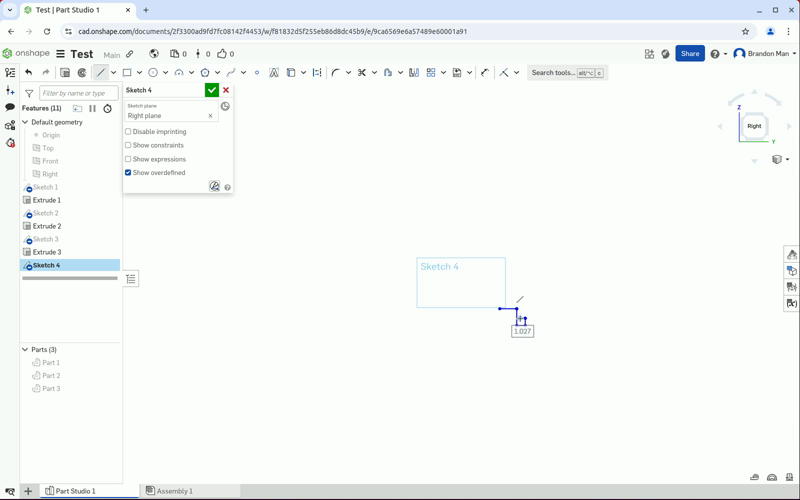
key_down(shift)
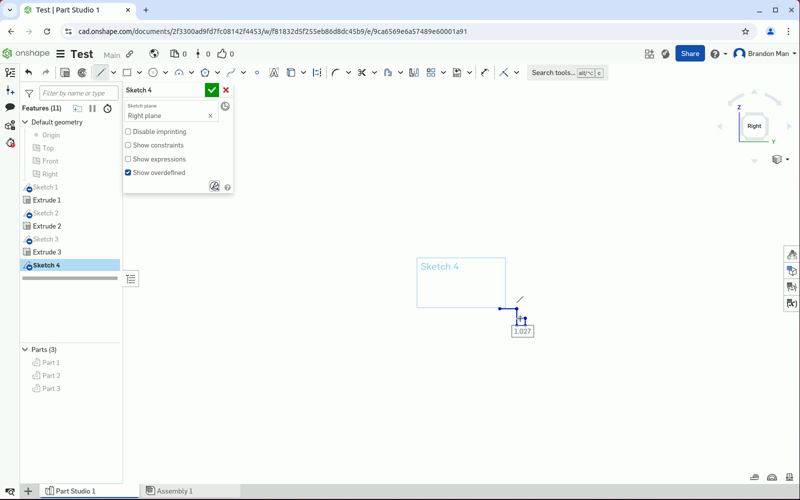
mouse_move(550, 318)
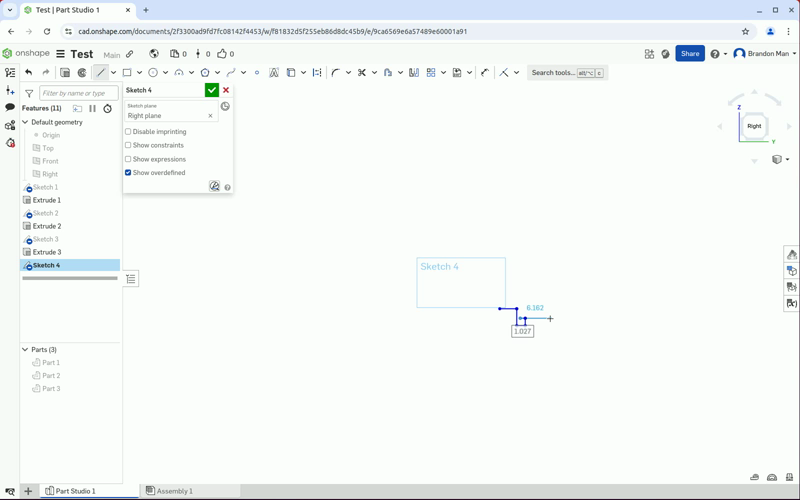
mouse_move(520, 297)
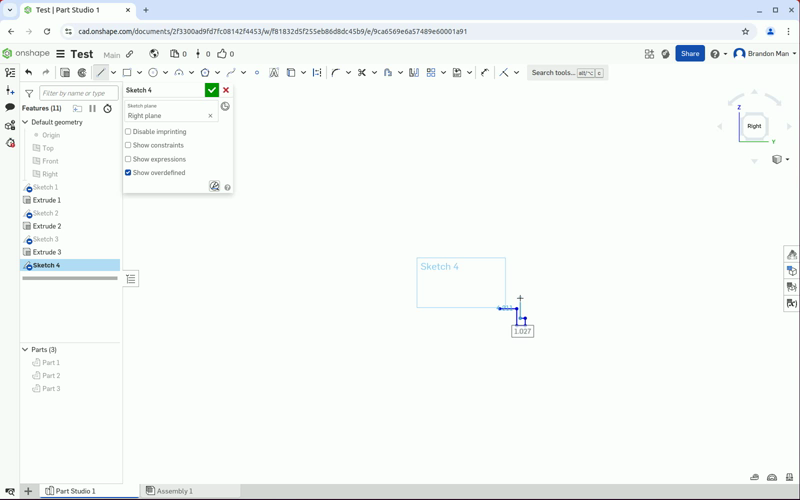
click(520, 297)
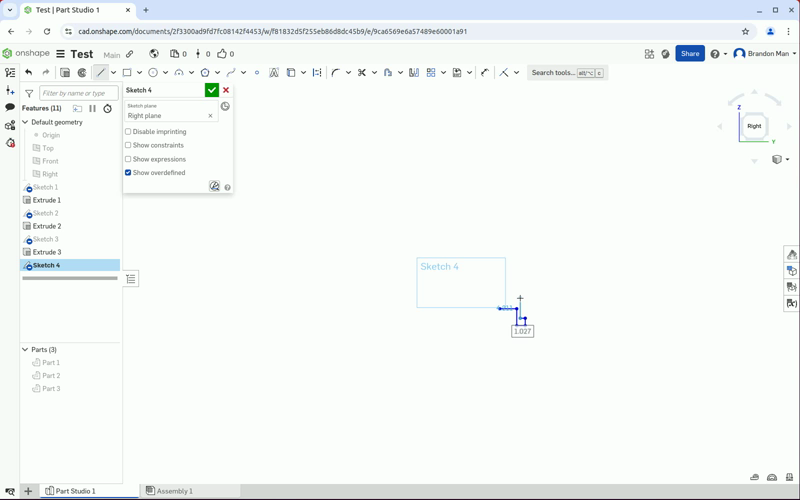
key_up(shift)
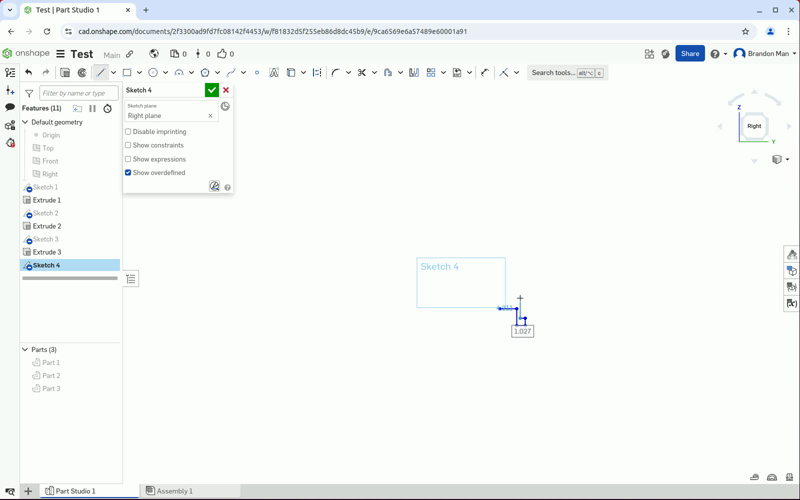
key_down(shift)
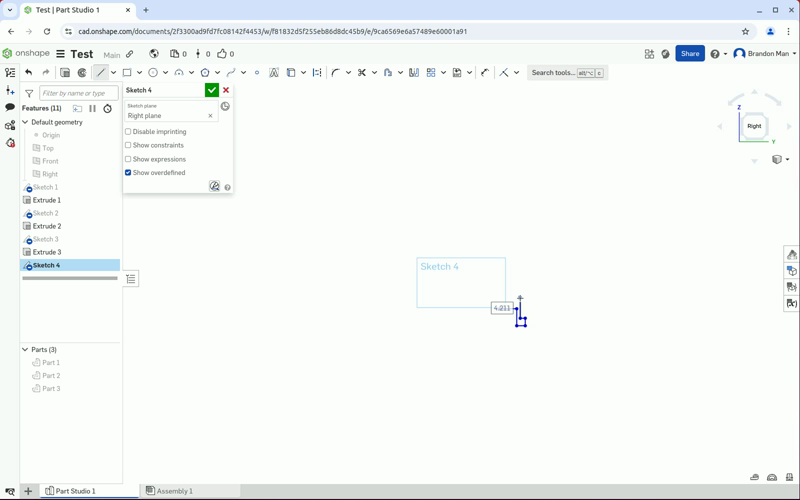
mouse_move(550, 297)
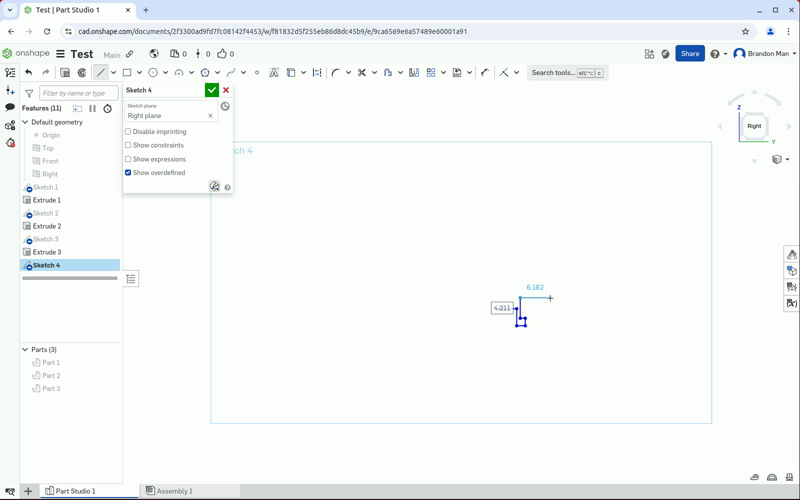
mouse_move(525, 297)
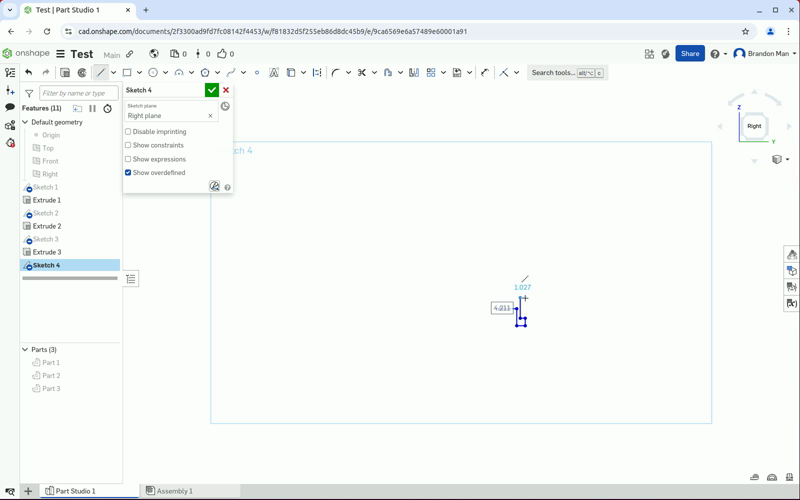
scroll(6)
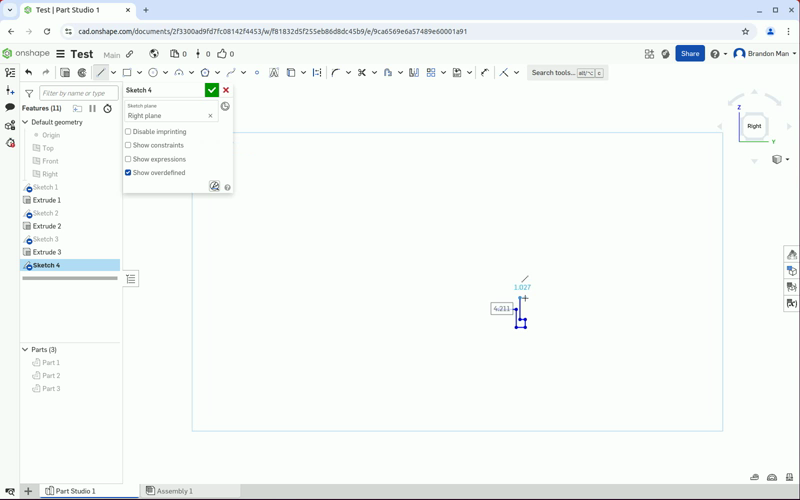
scroll(6)
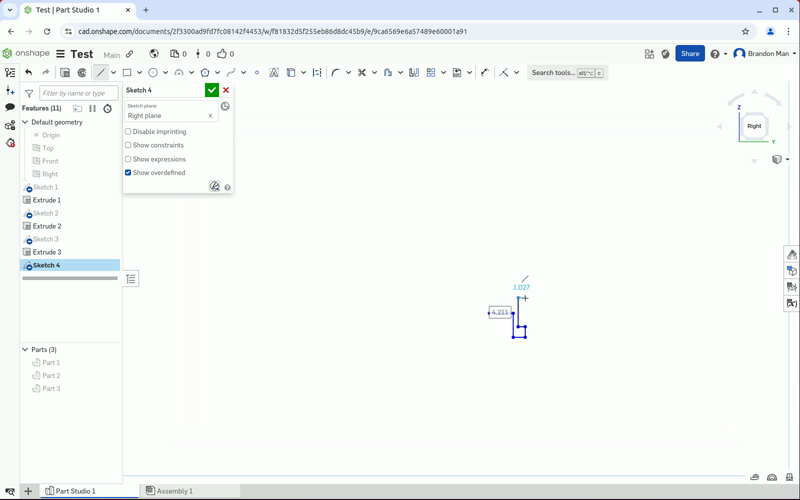
scroll(6)
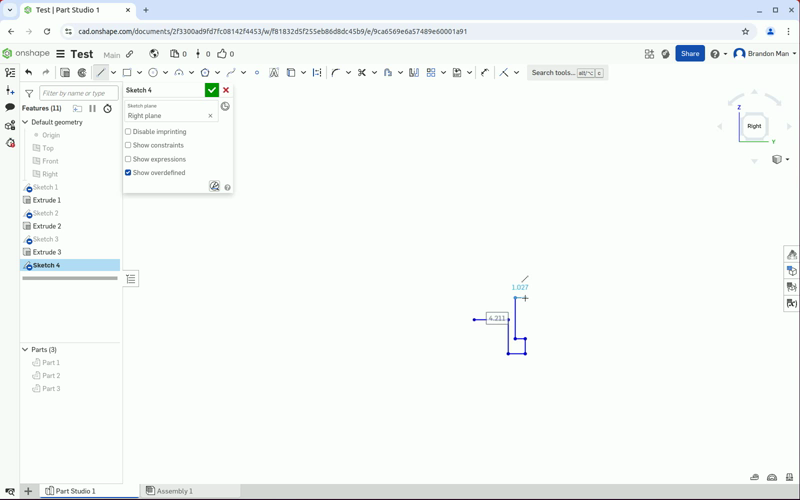
scroll(6)
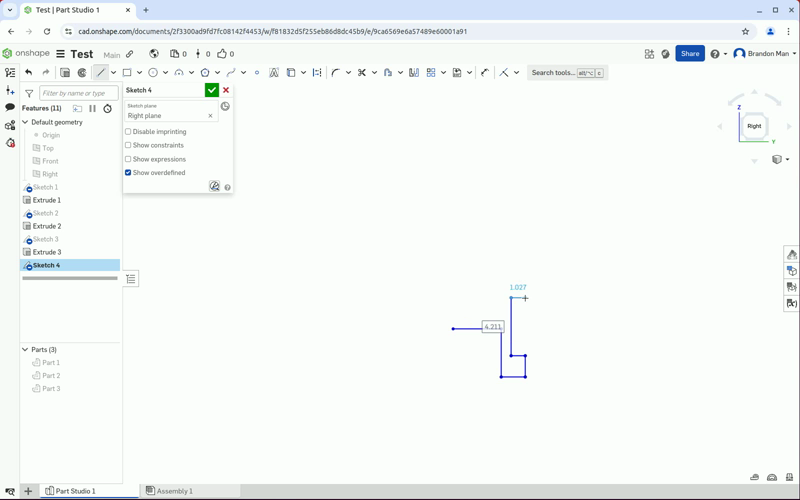
scroll(6)
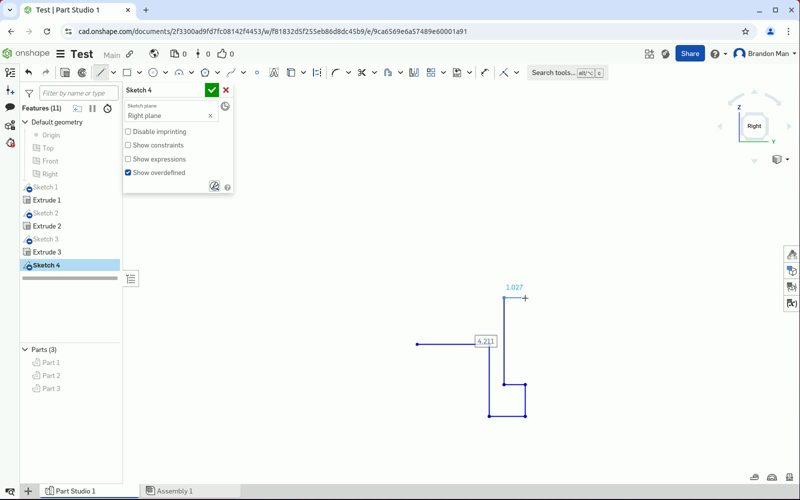
scroll(6)
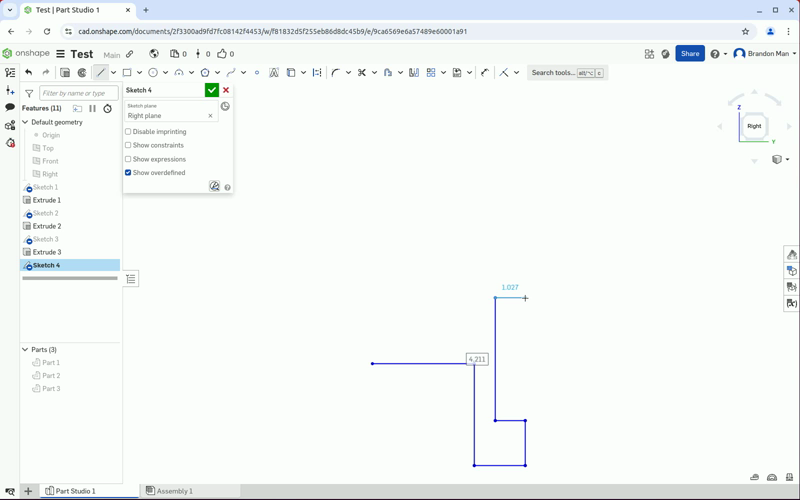
scroll(6)
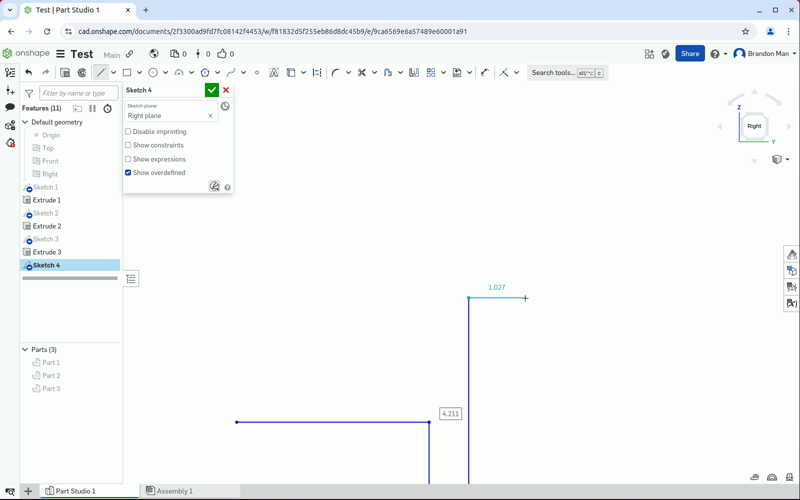
click(525, 297)
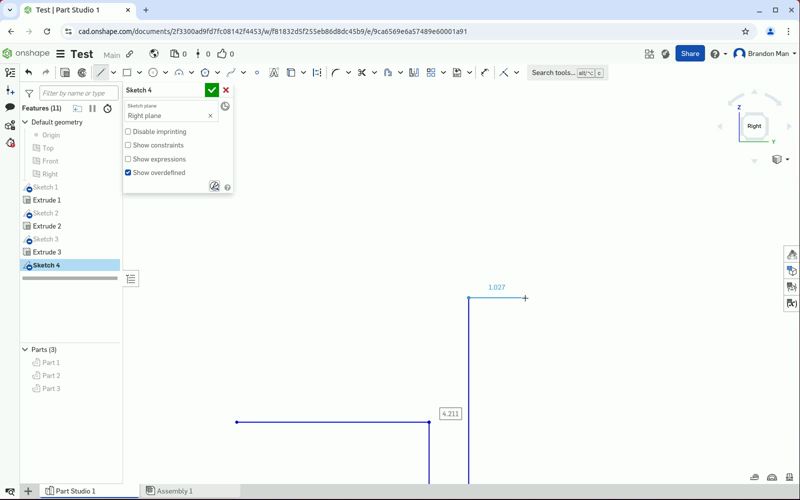
scroll(-6)
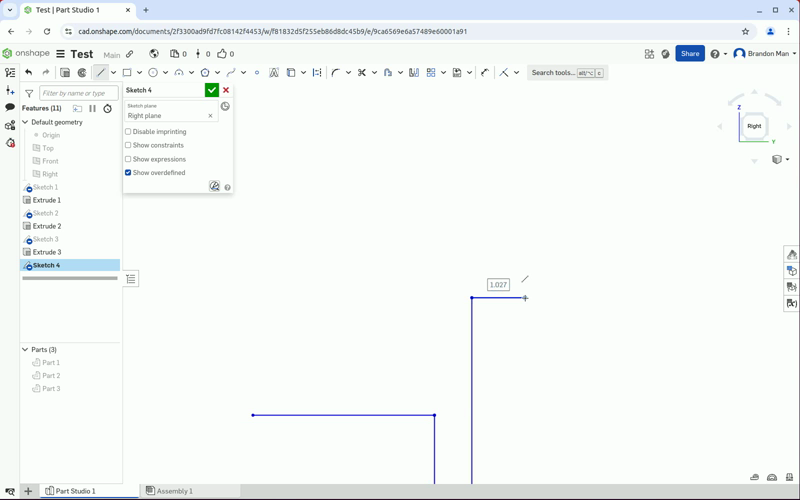
scroll(-6)
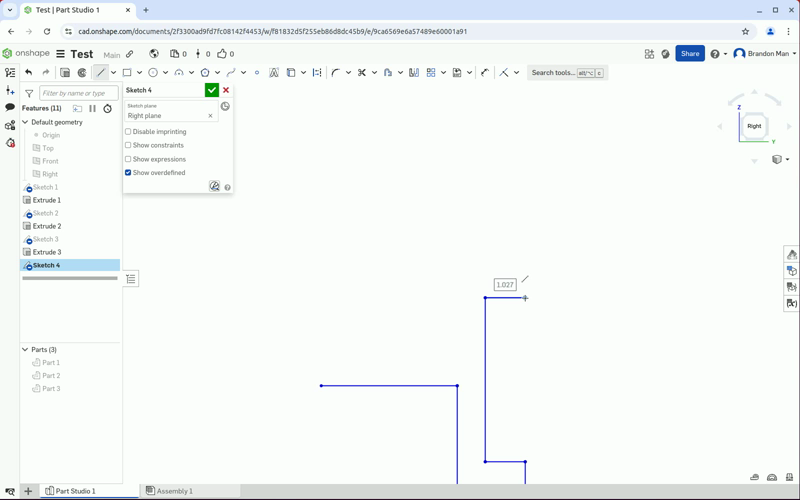
scroll(-6)
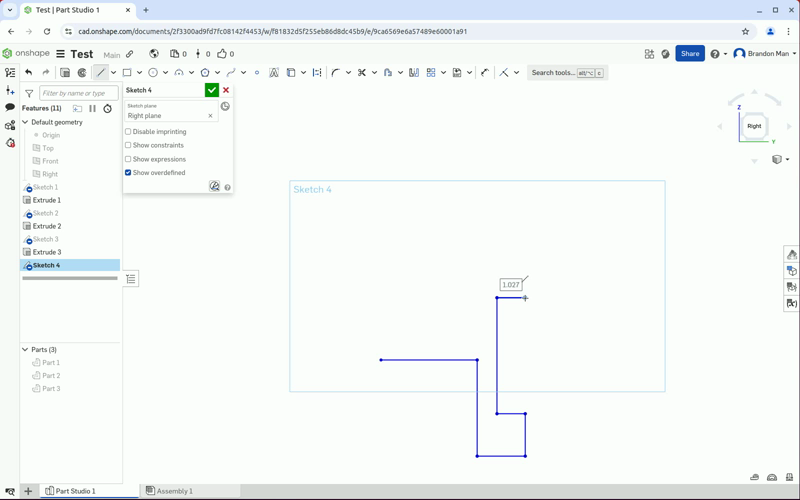
scroll(-6)
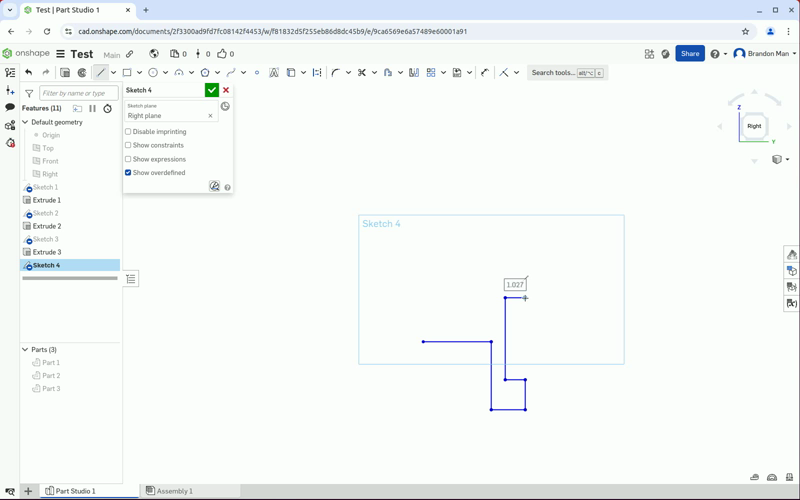
scroll(-6)
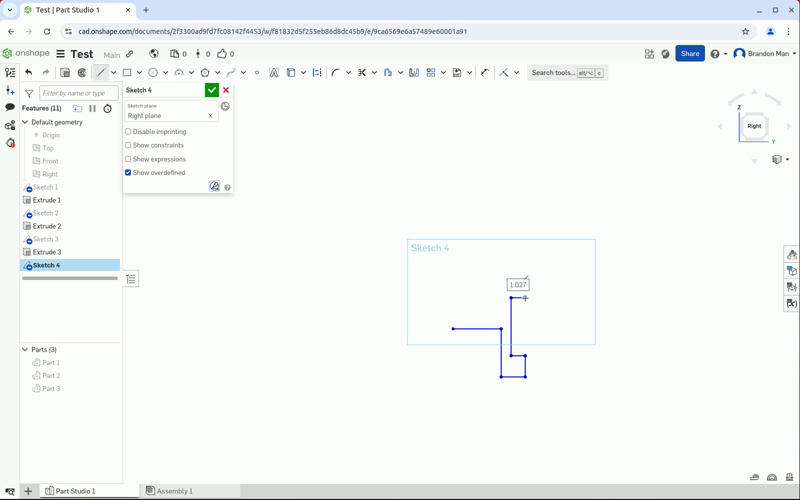
scroll(-6)
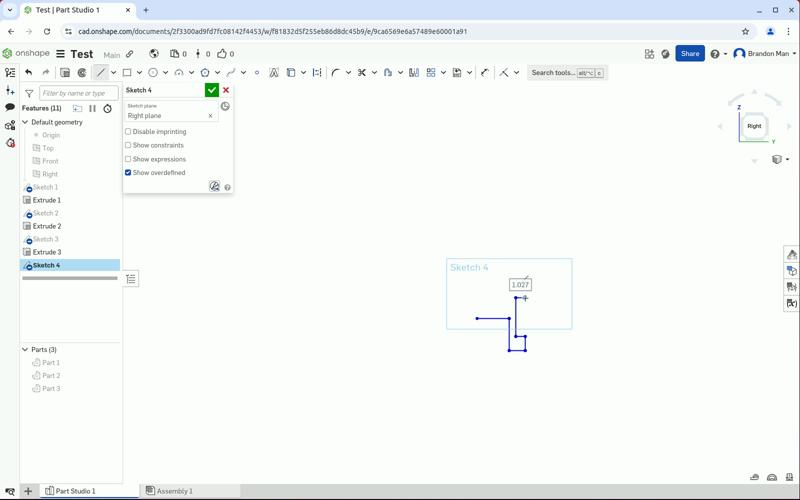
scroll(-6)
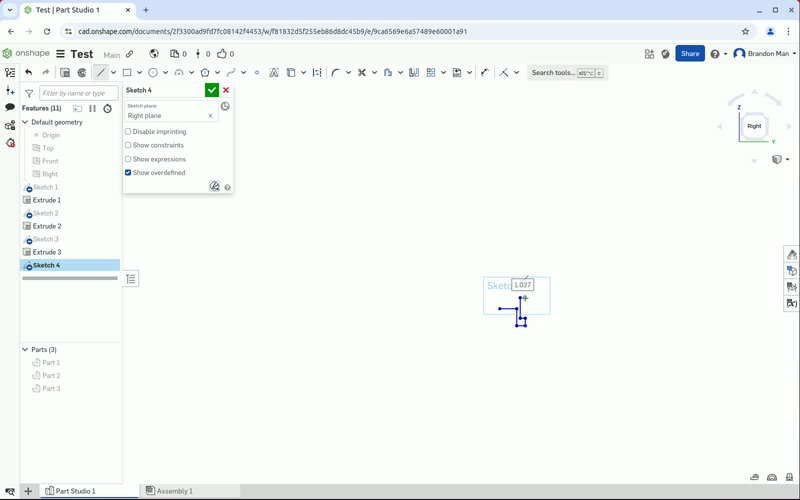
key_up(shift)
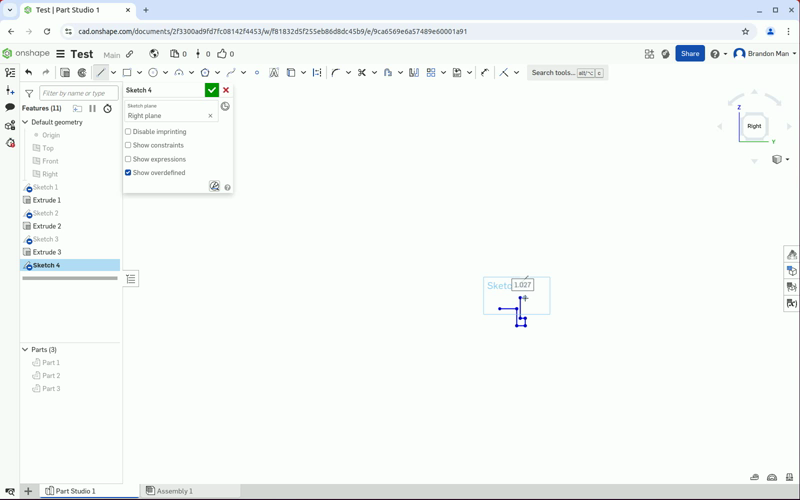
key_down(shift)
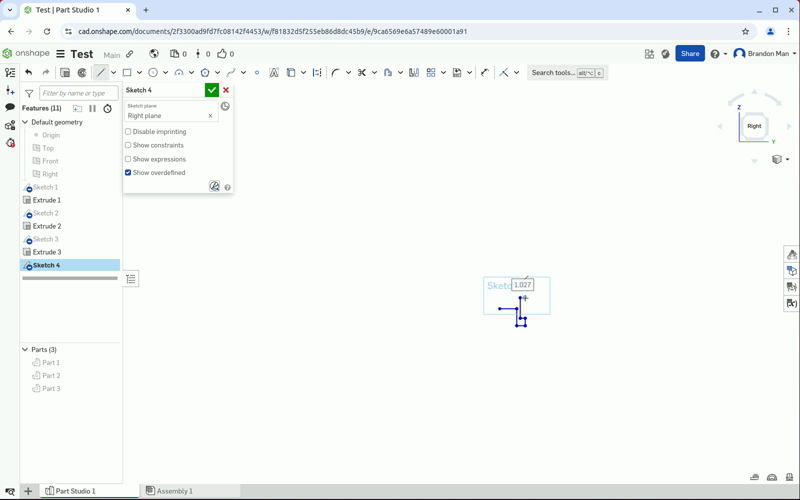
mouse_move(555, 297)
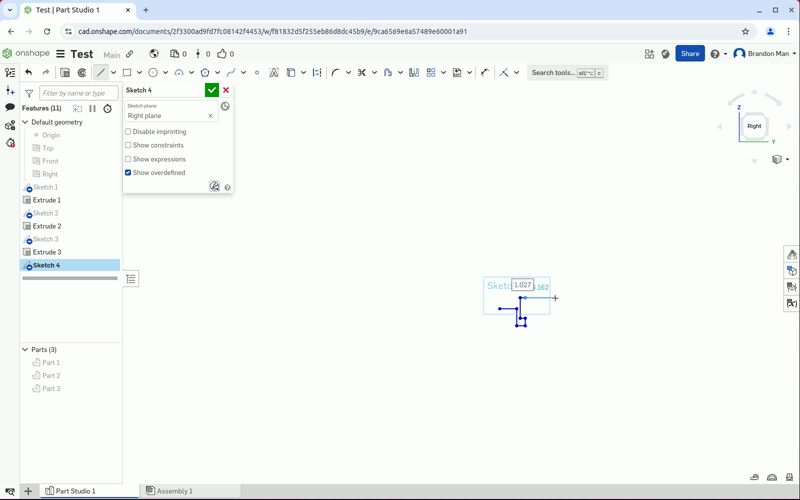
mouse_move(525, 290)
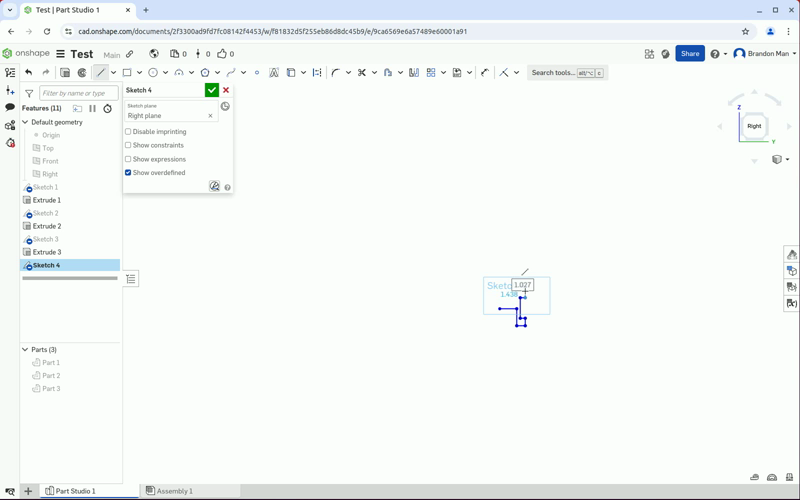
scroll(6)
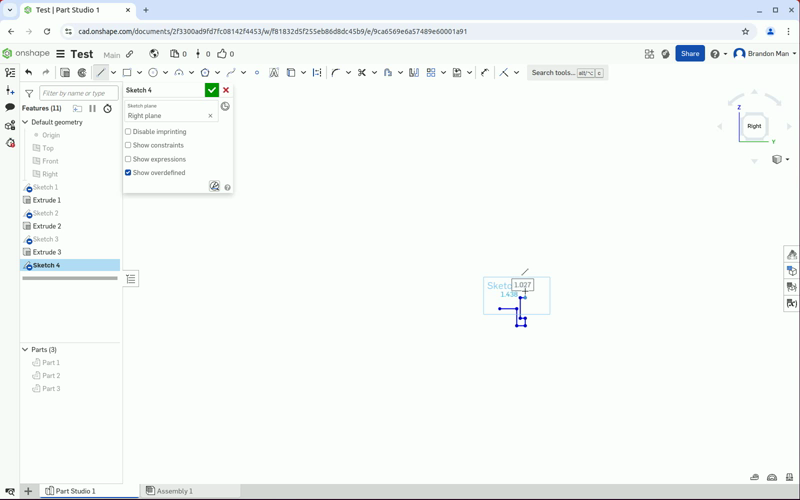
scroll(6)
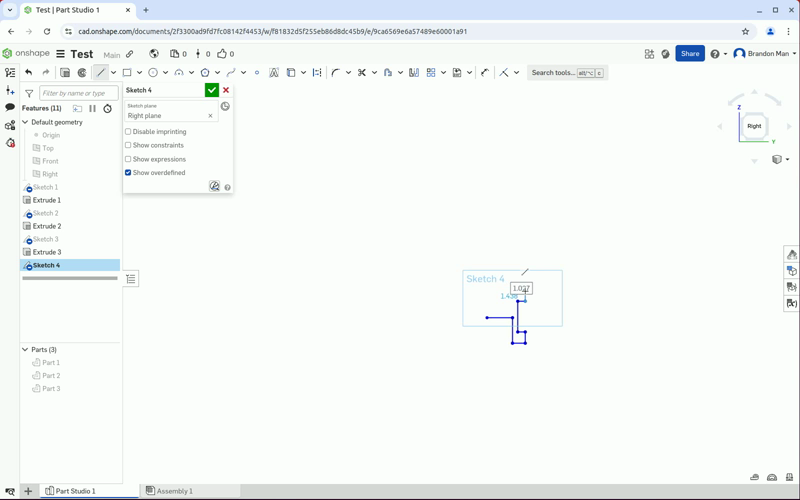
scroll(6)
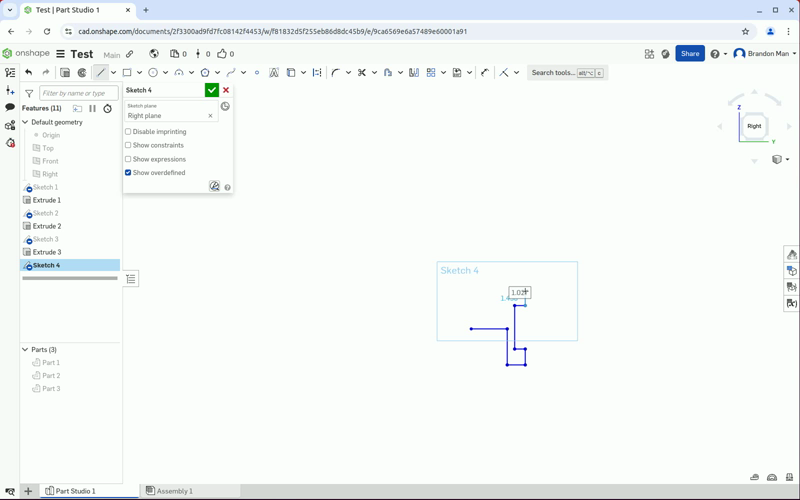
scroll(6)
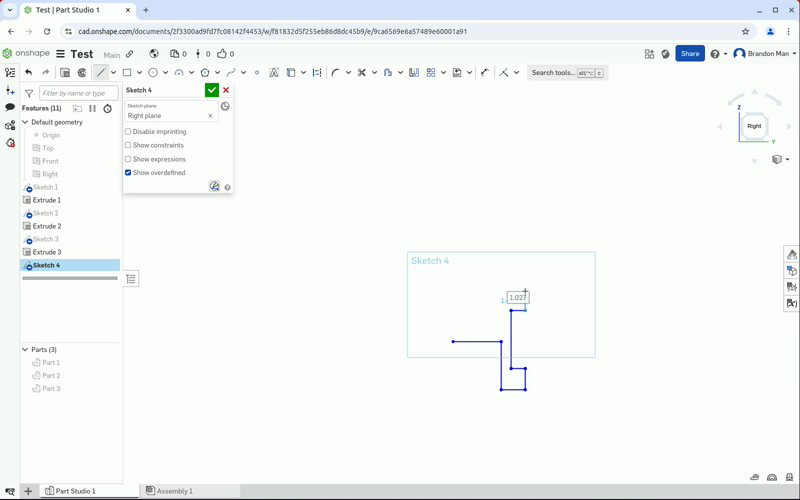
scroll(6)
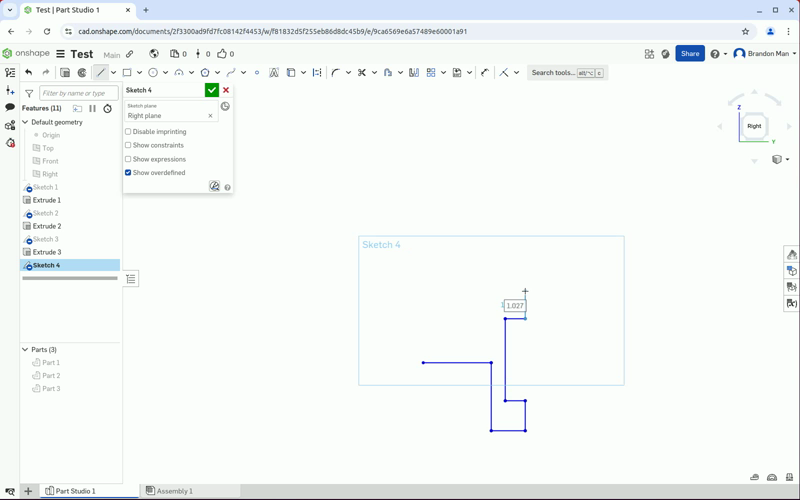
scroll(6)
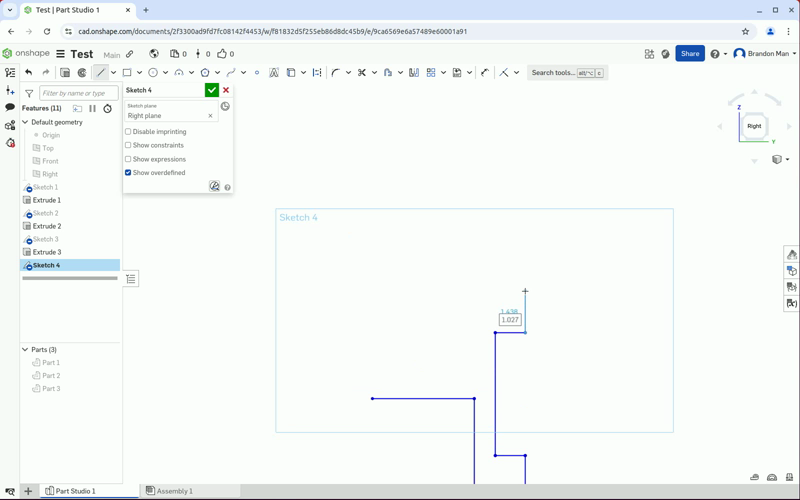
scroll(6)
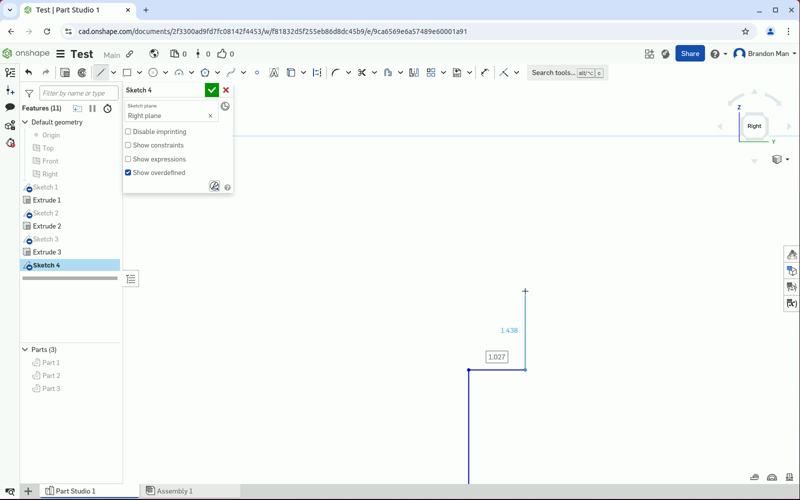
click(525, 290)
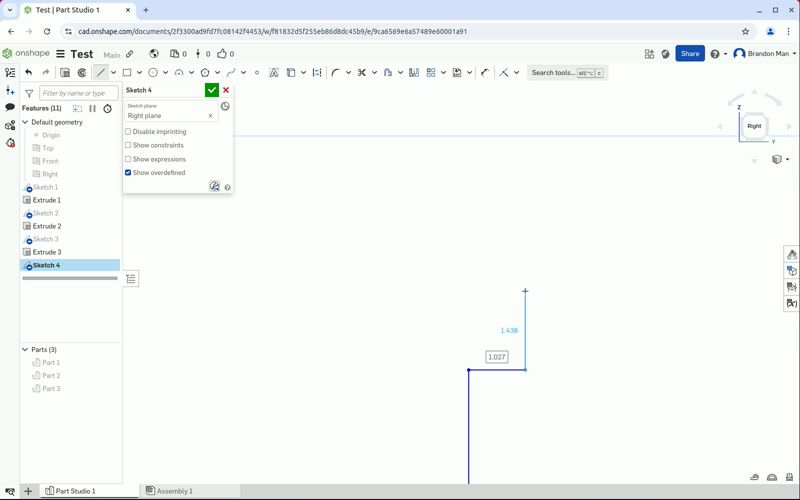
scroll(-6)
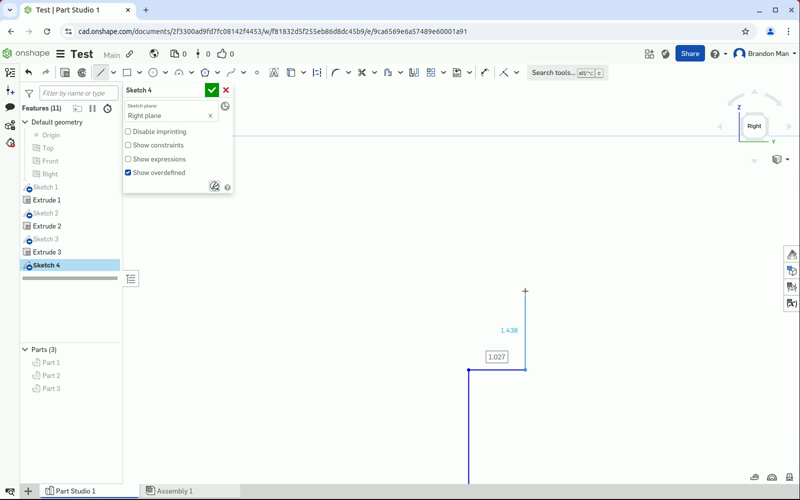
scroll(-6)
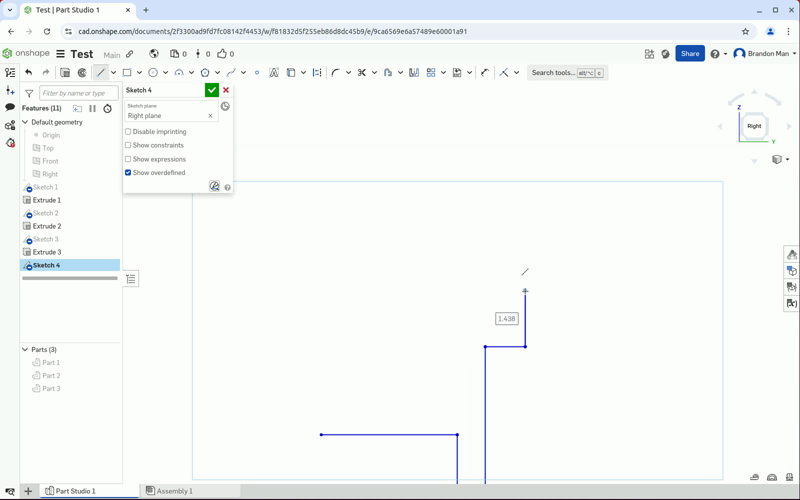
scroll(-6)
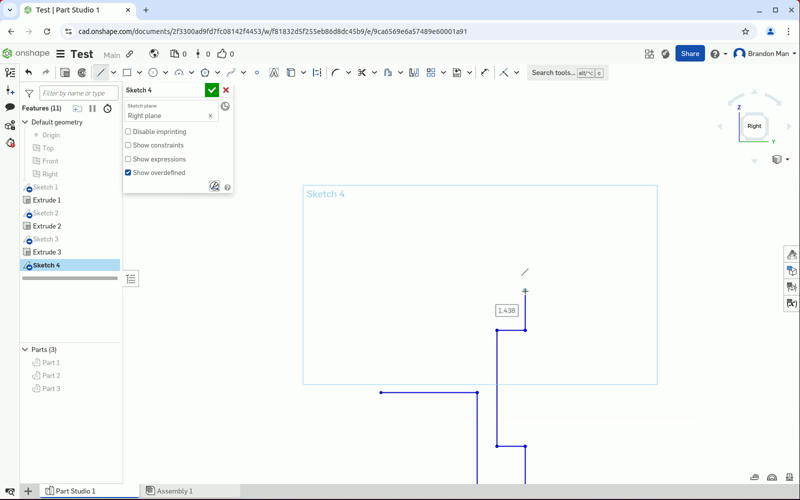
scroll(-6)
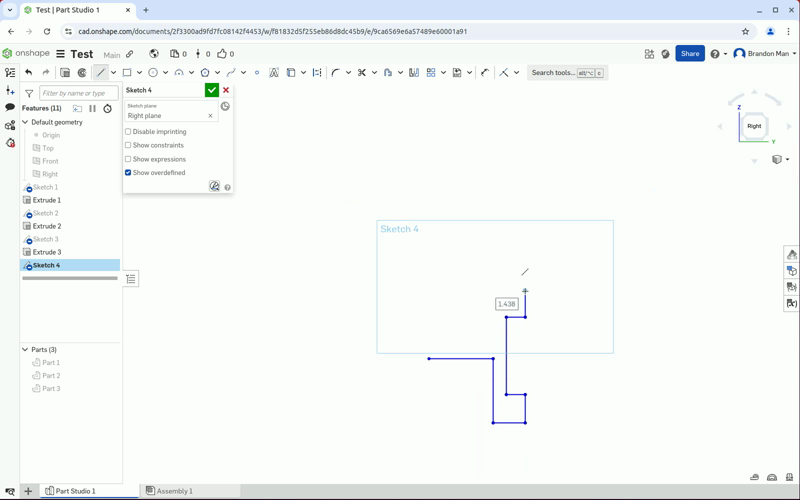
scroll(-6)
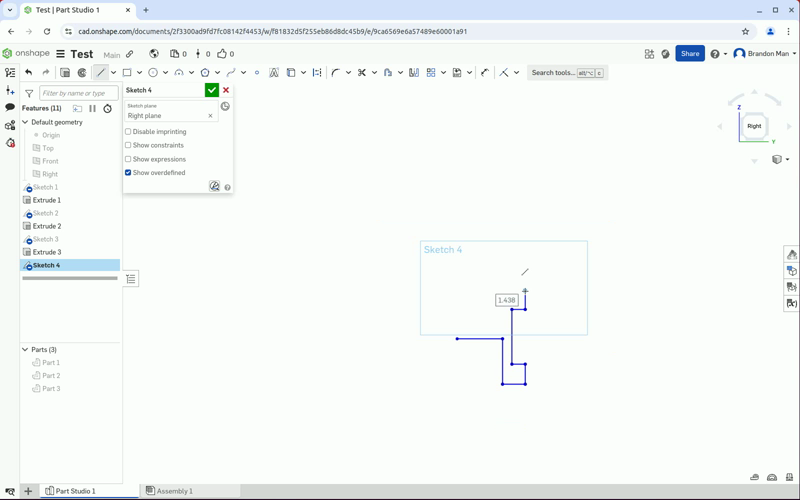
scroll(-6)
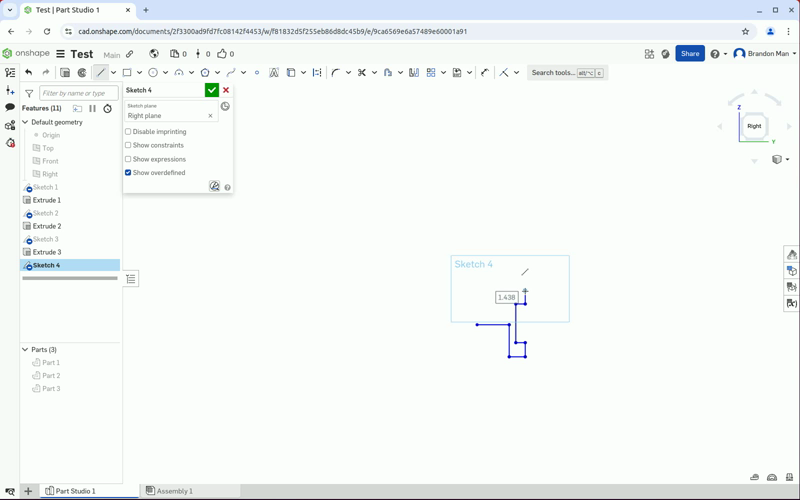
scroll(-6)
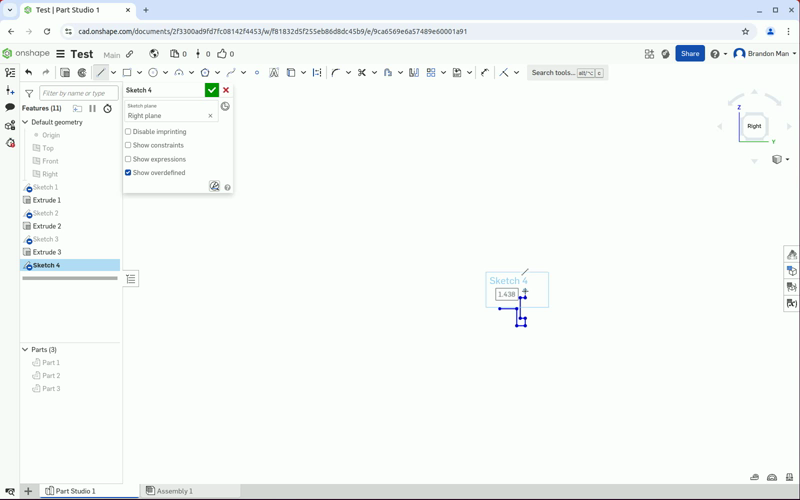
key_up(shift)
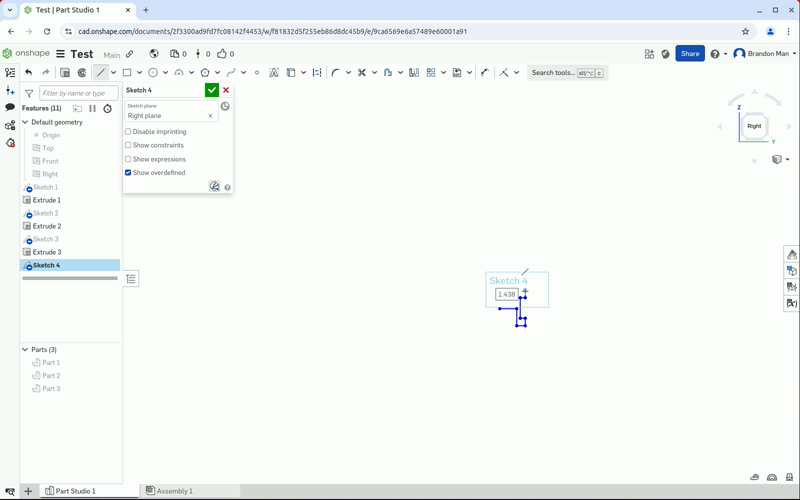
key_down(shift)
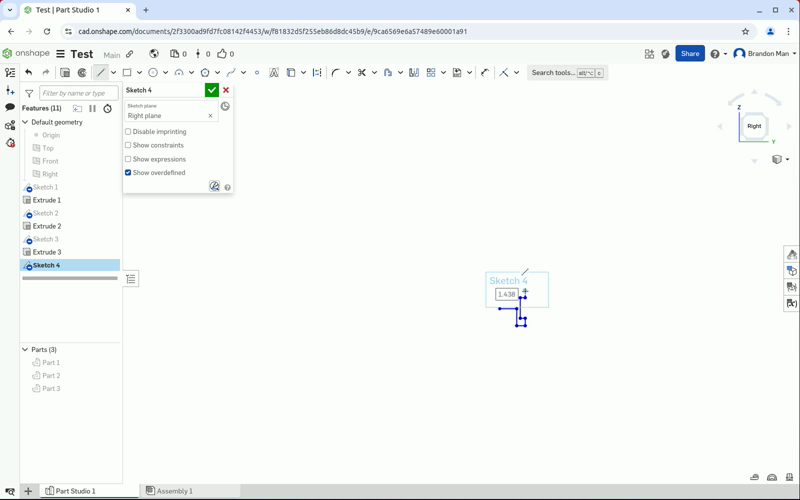
mouse_move(555, 290)
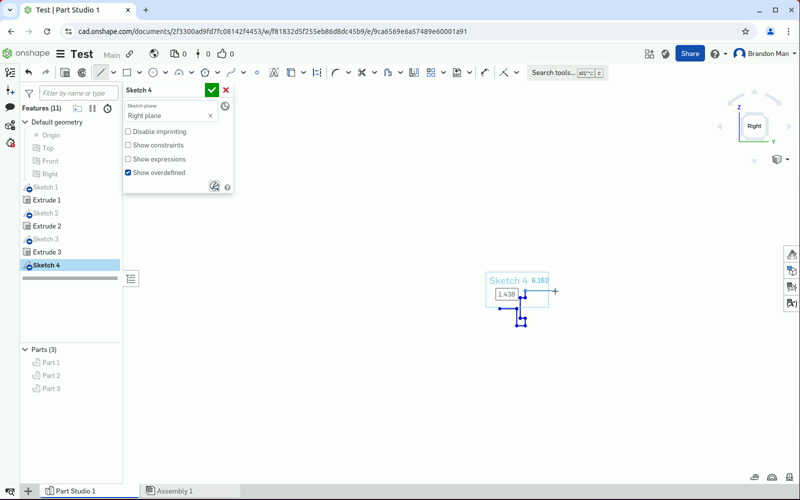
mouse_move(499, 290)
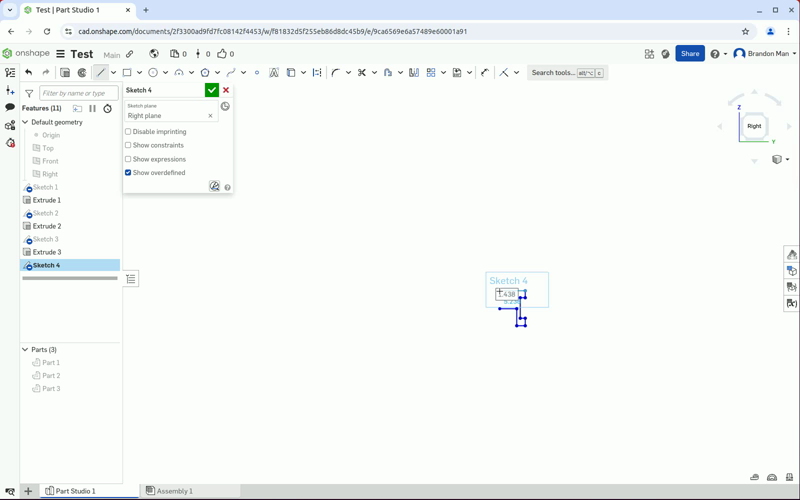
click(499, 290)
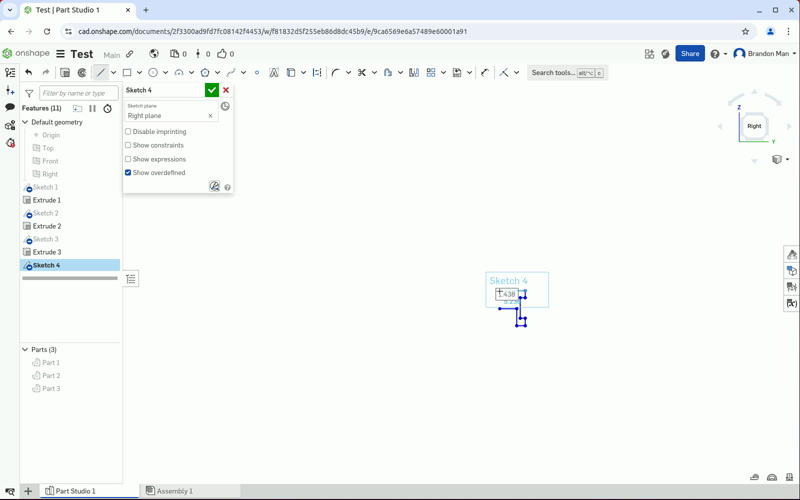
key_up(shift)
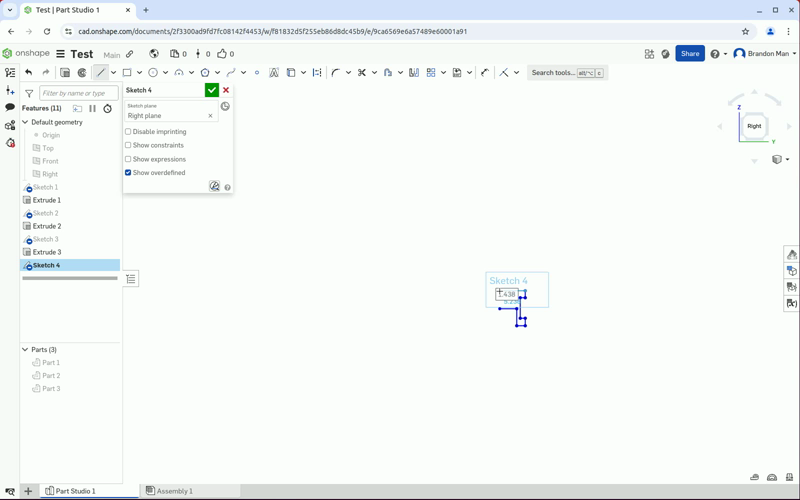
mouse_move(529, 290)
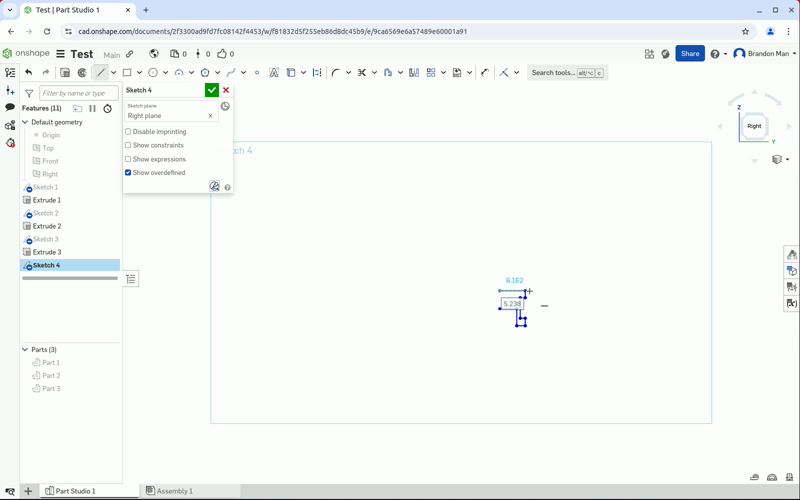
key_down(shift)
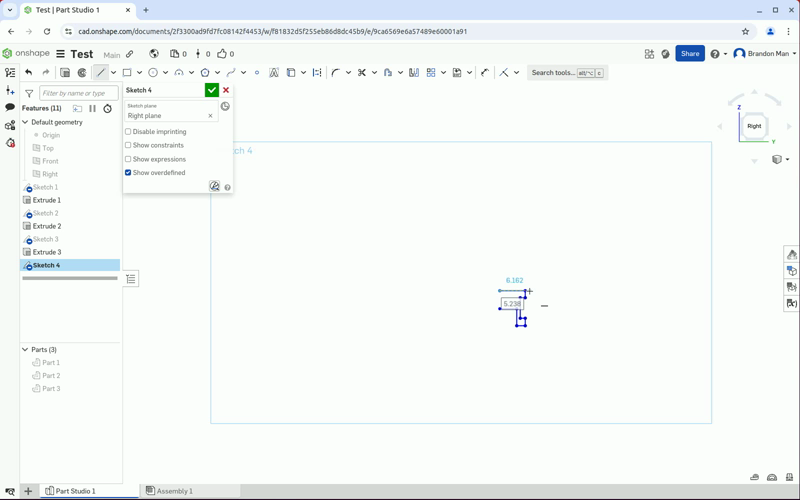
mouse_move(499, 308)
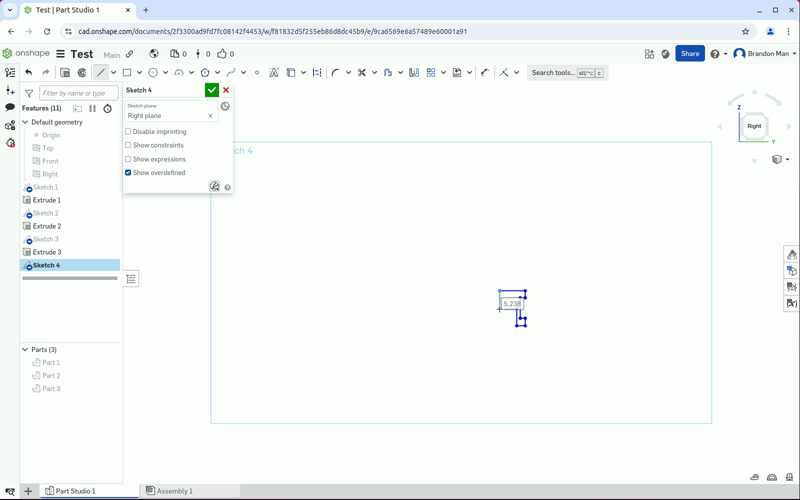
key_up(shift)
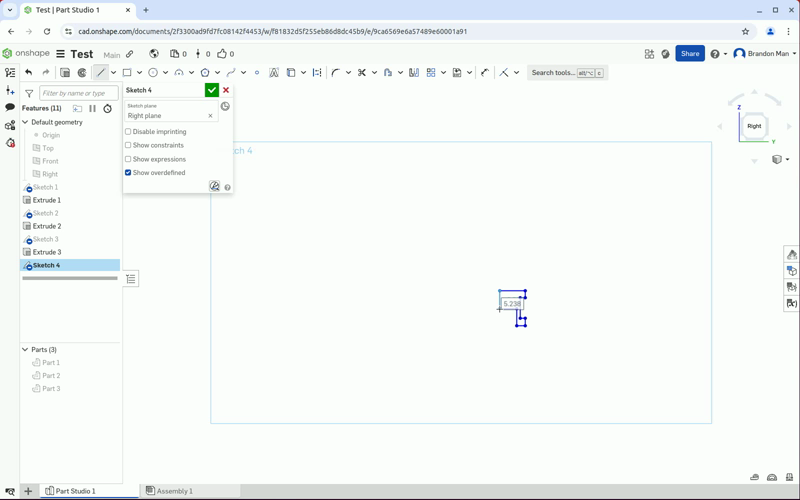
click(499, 308)
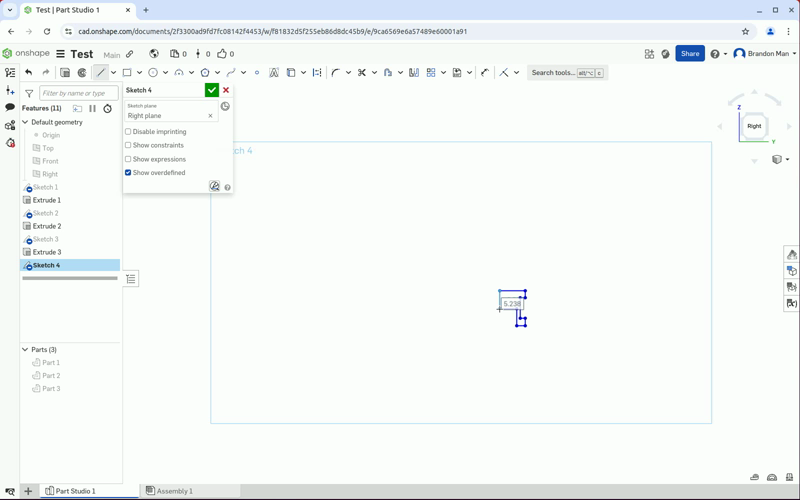
key(esc)
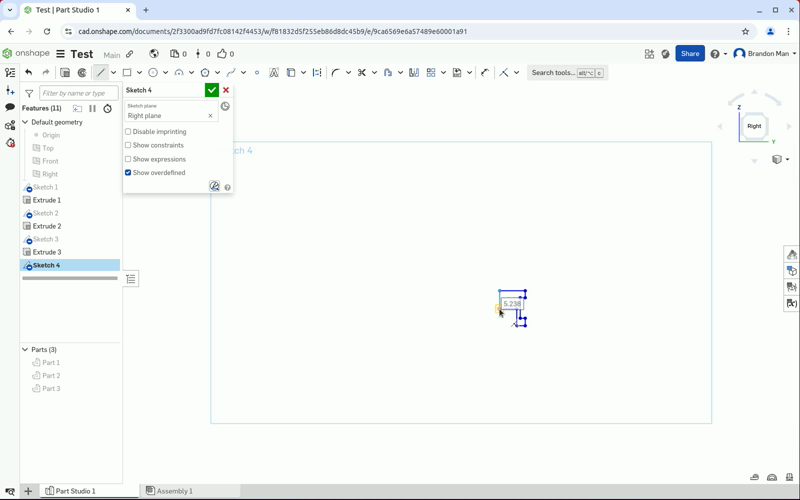
mouse_move(521, 319)
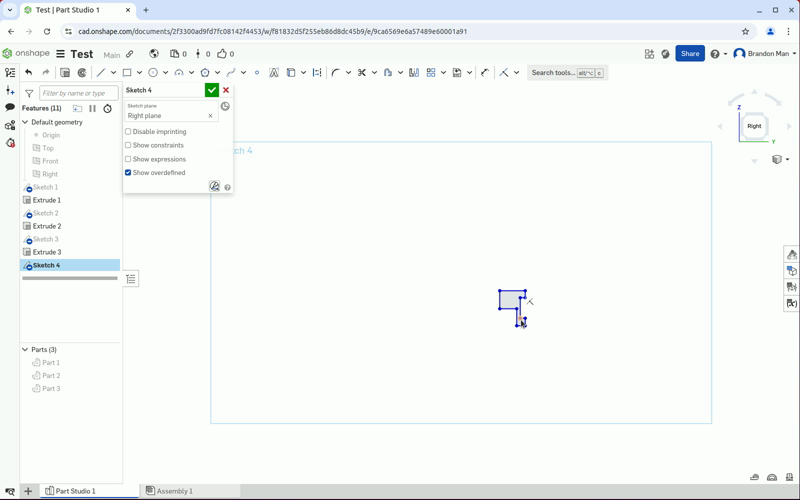
scroll(6)
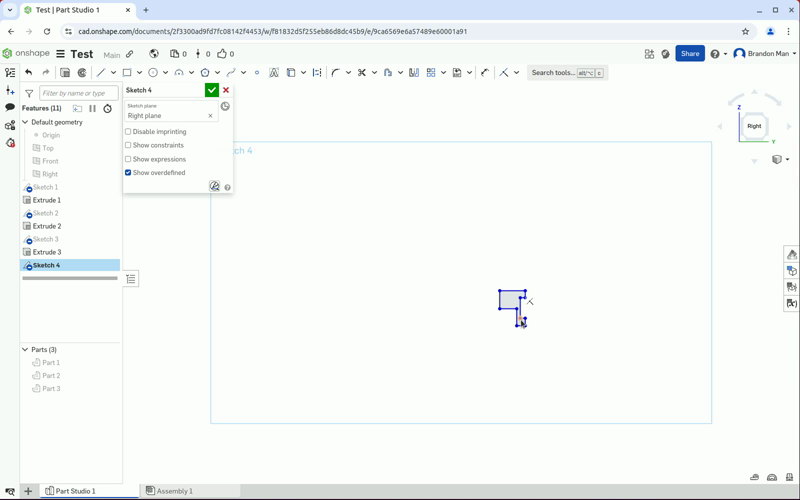
scroll(6)
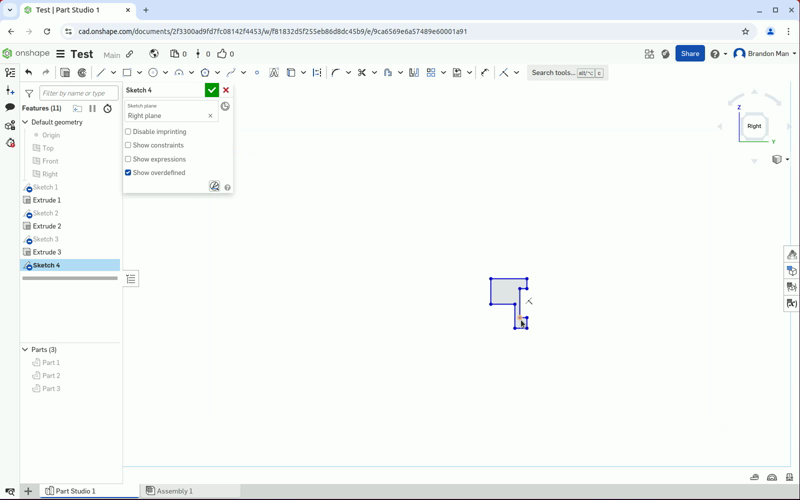
scroll(6)
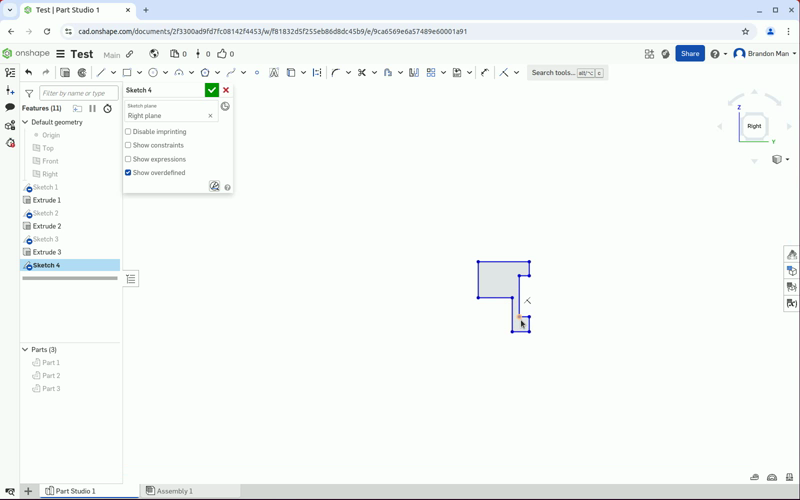
scroll(6)
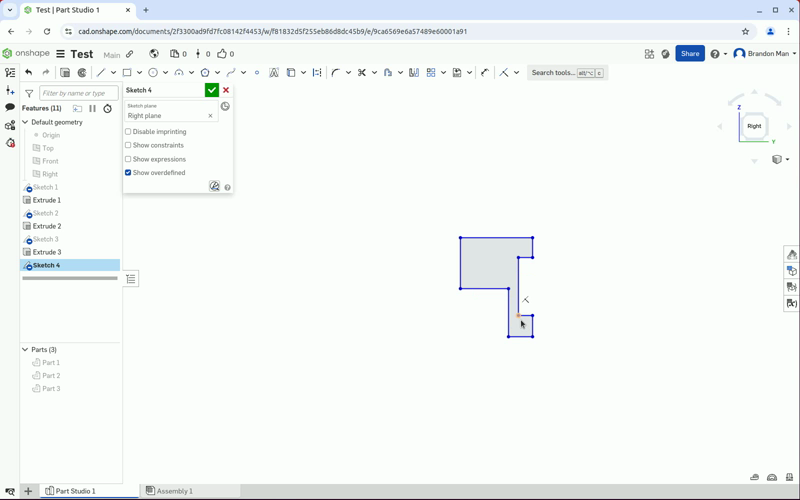
scroll(6)
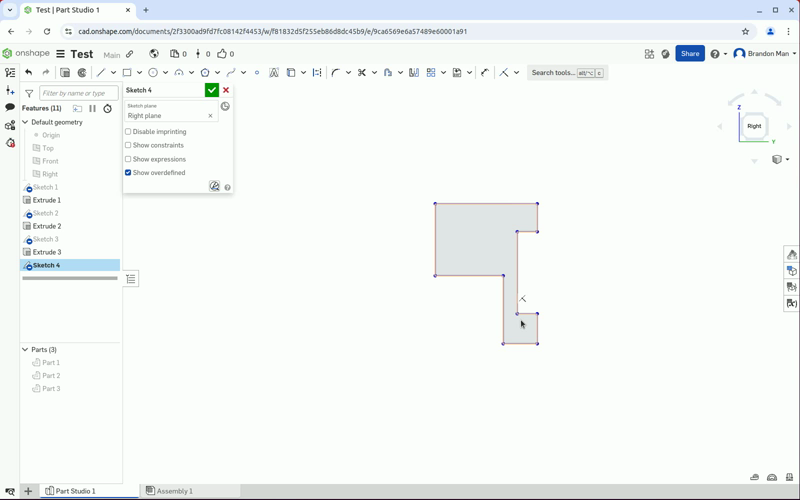
scroll(6)
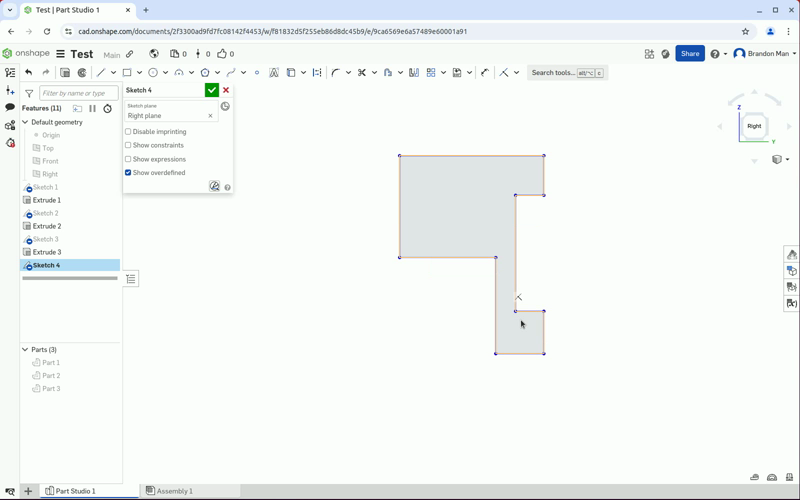
scroll(6)
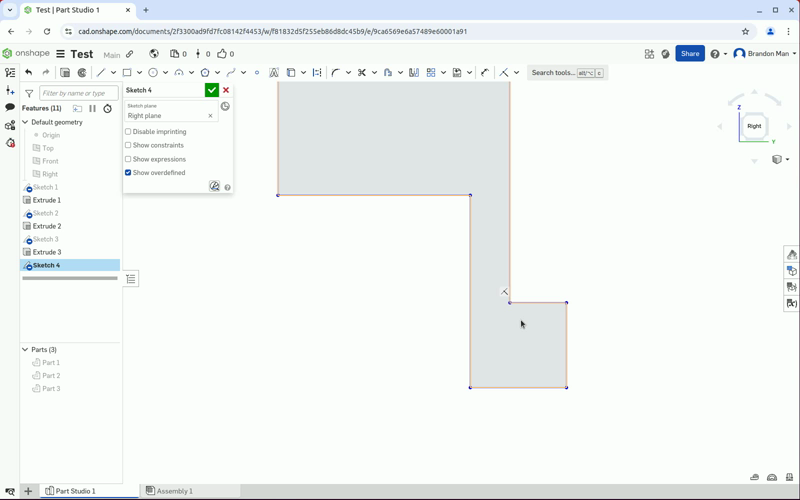
click(521, 319)
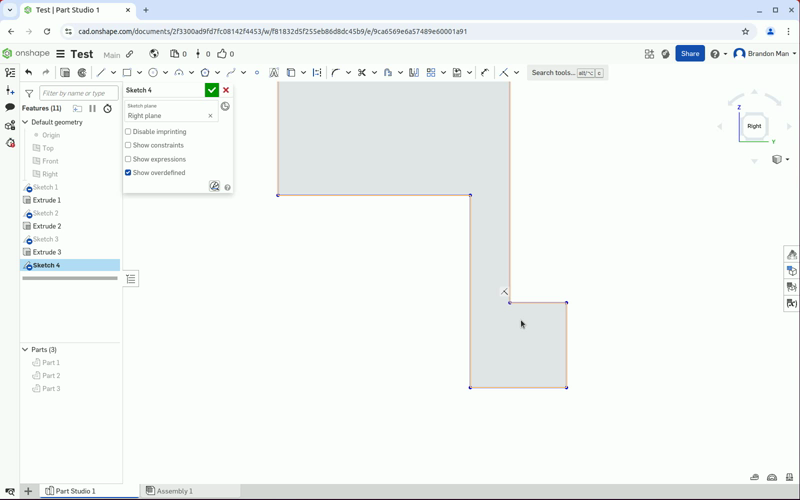
scroll(-6)
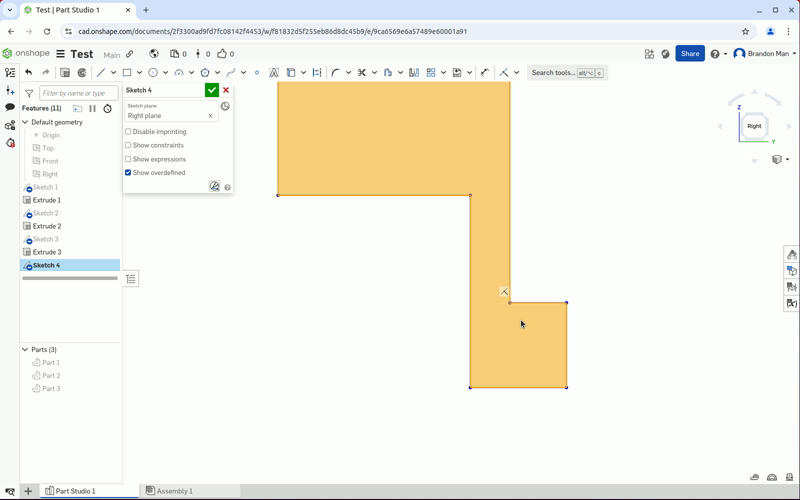
scroll(-6)
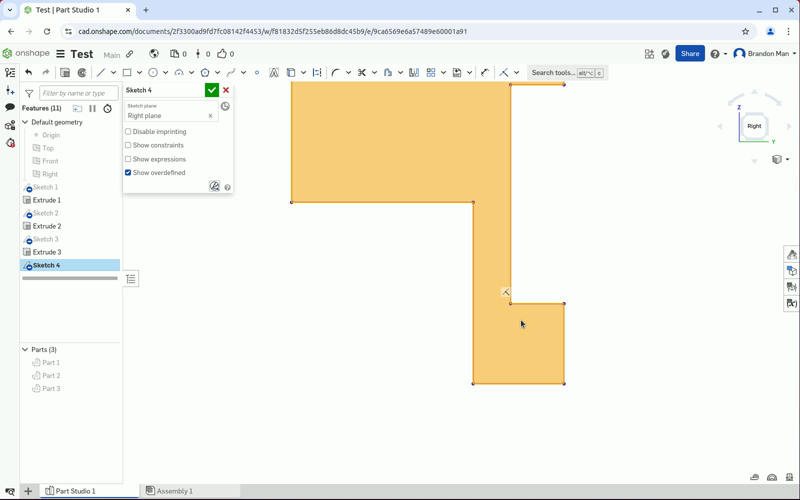
scroll(-6)
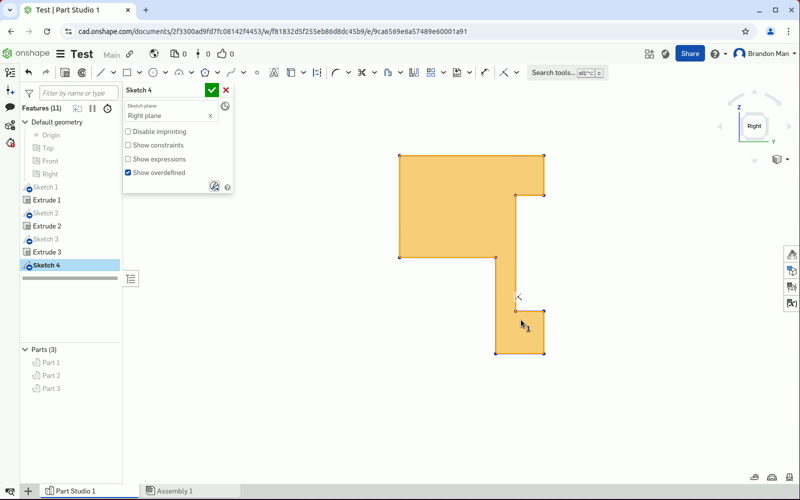
scroll(-6)
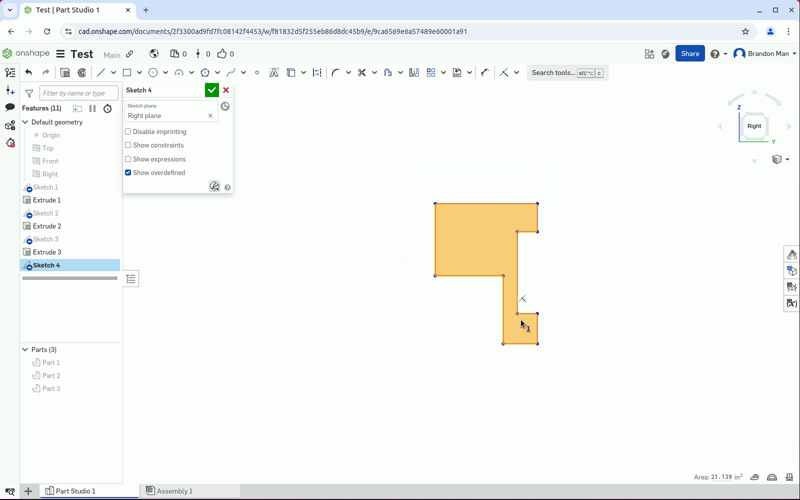
scroll(-6)
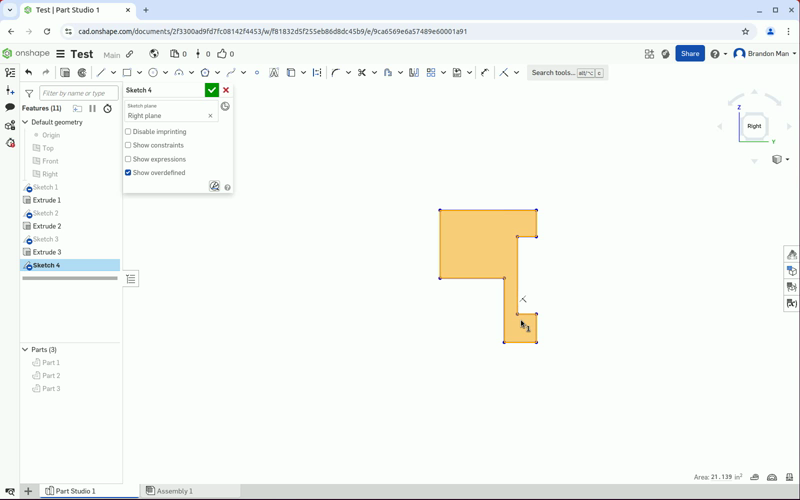
scroll(-6)
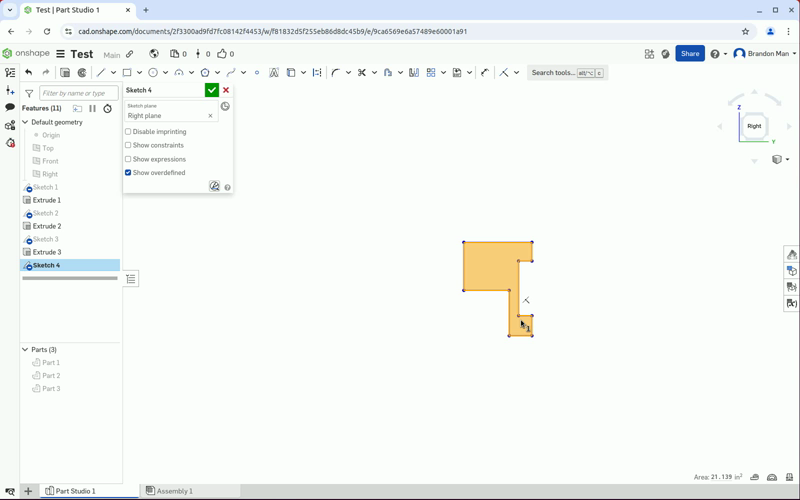
scroll(-6)
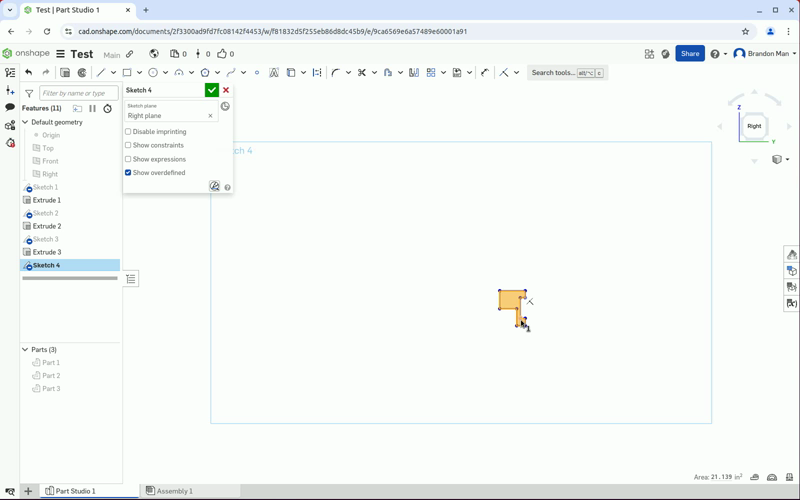
mouse_move(73, 352)
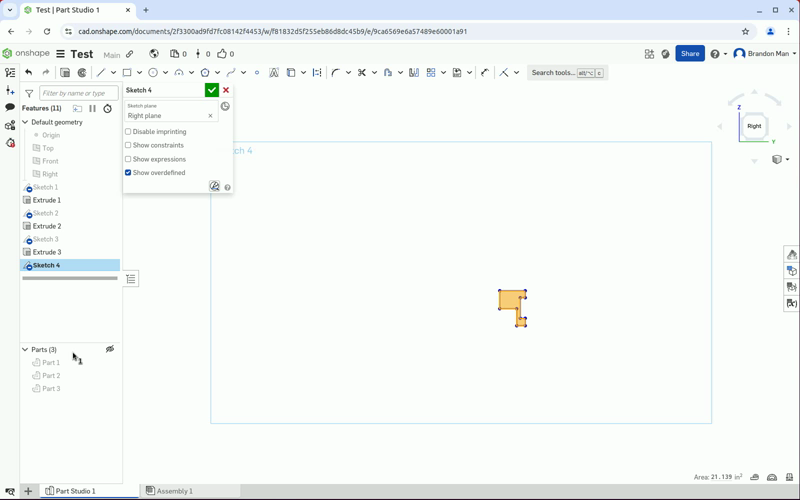
key(shift+y)
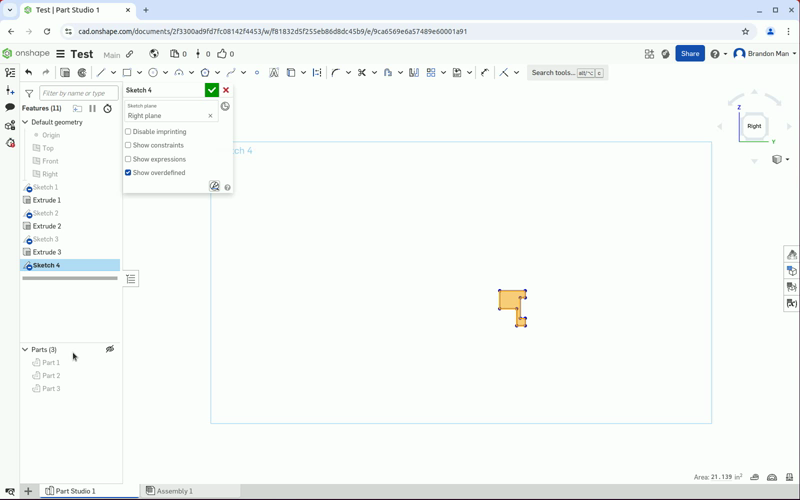
key(shift+e)
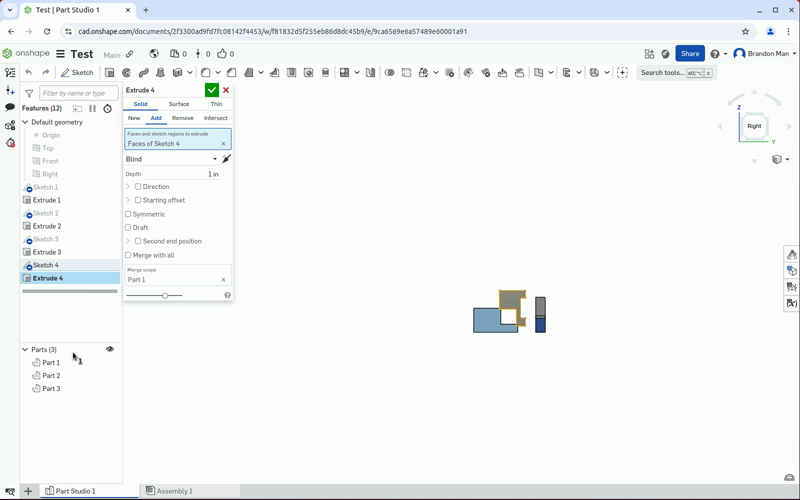
mouse_move(143, 106)
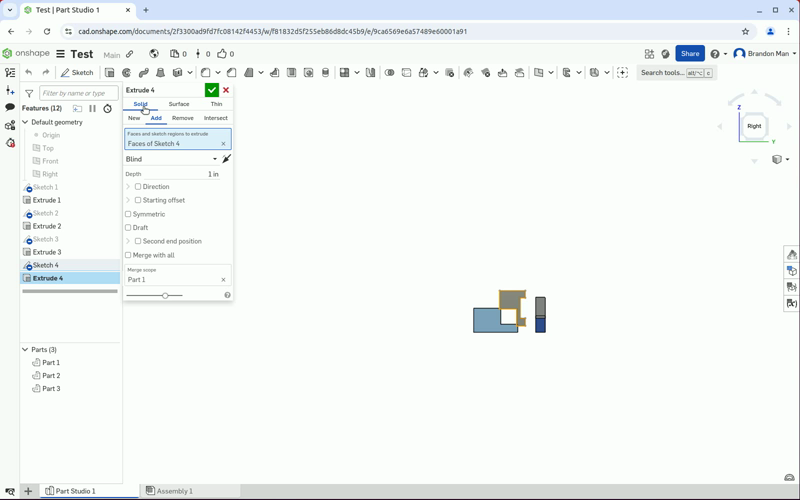
click(143, 106)
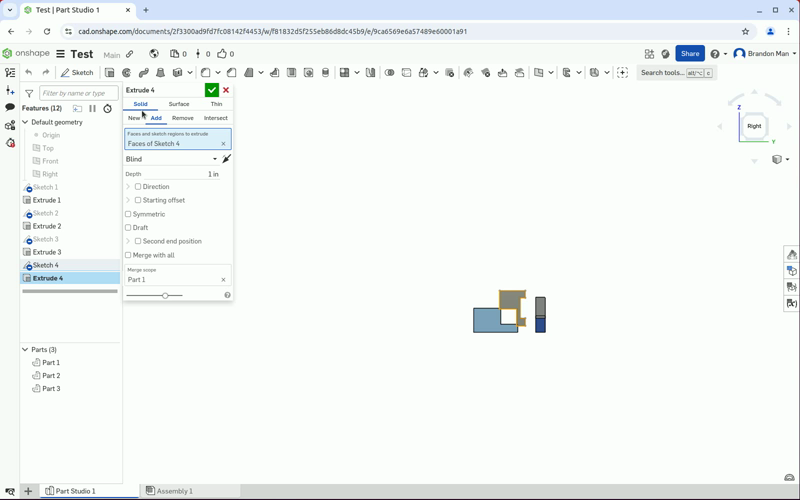
mouse_move(137, 120)
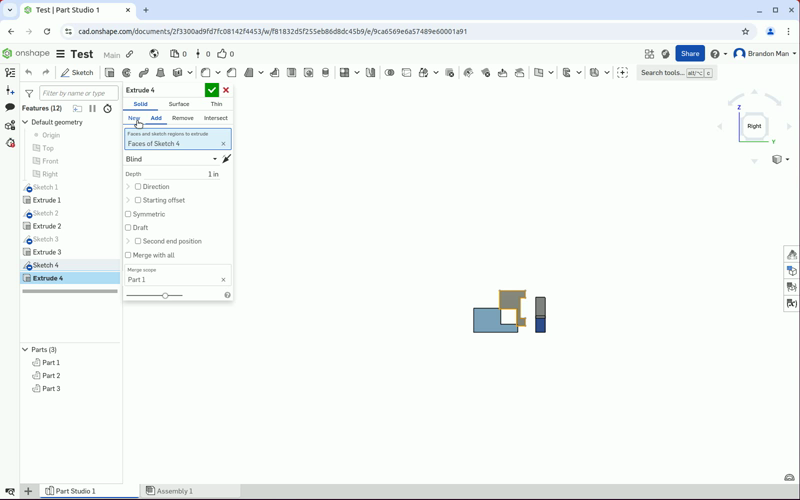
click(137, 120)
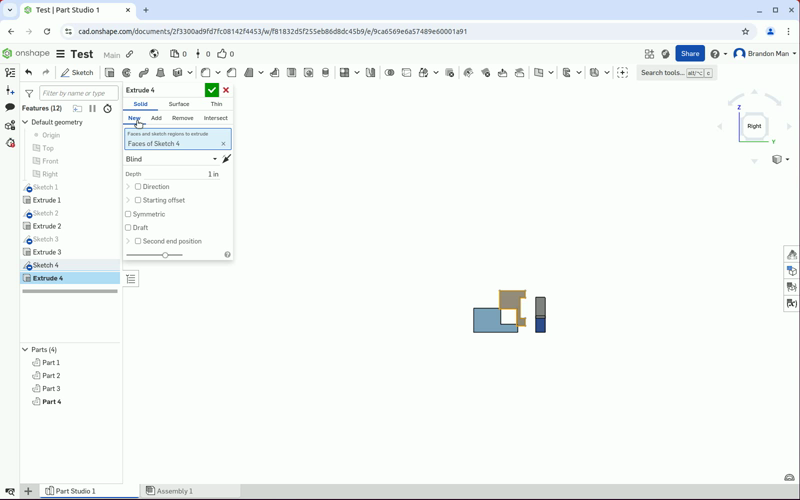
key(tab, 4)
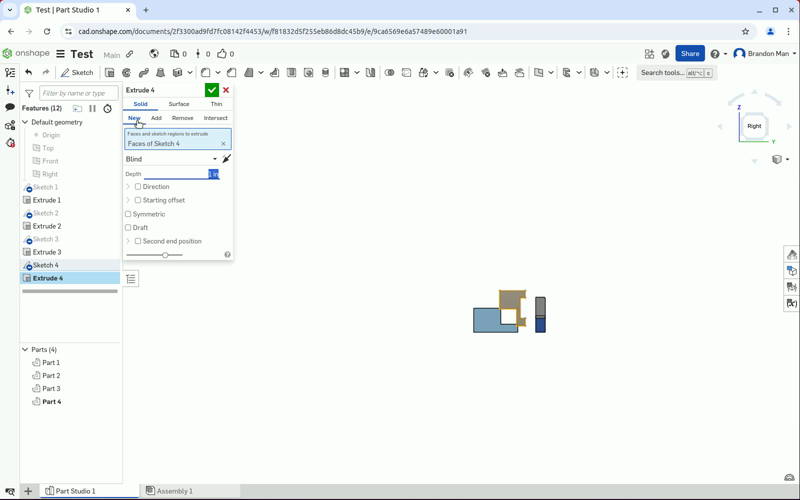
text(12.998)
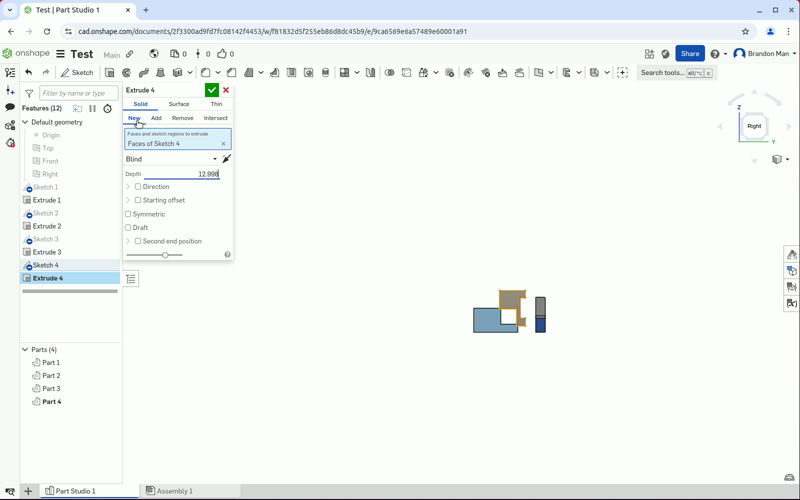
key(enter)
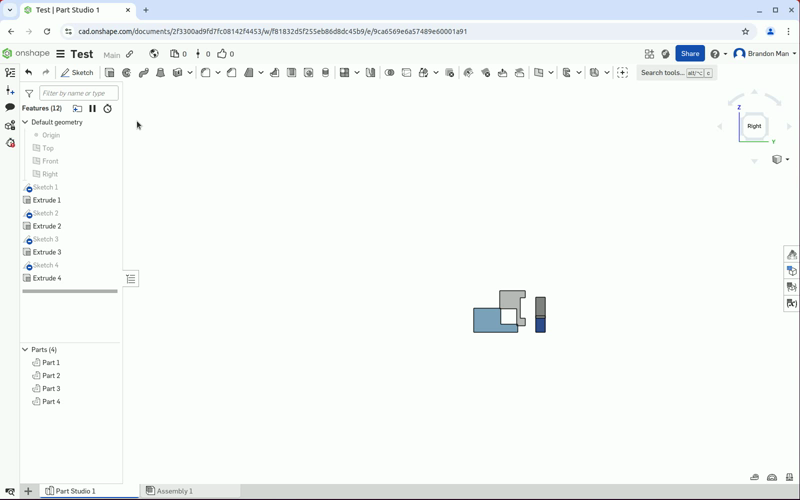
key(shift+h)
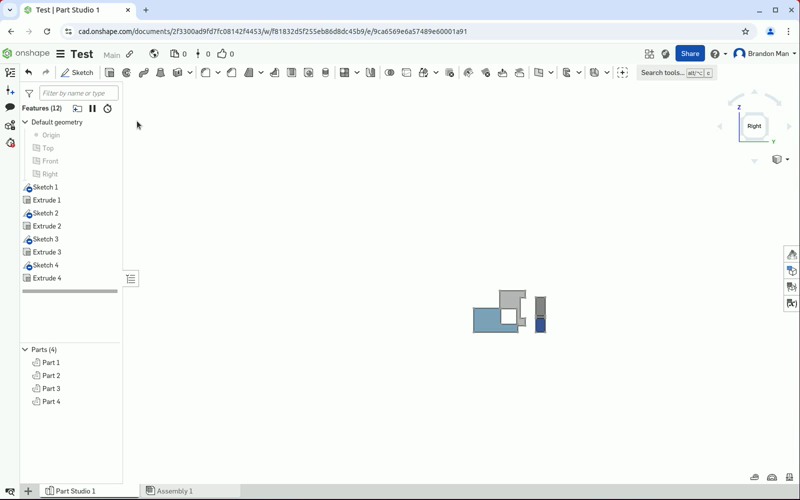
key(shift+h)
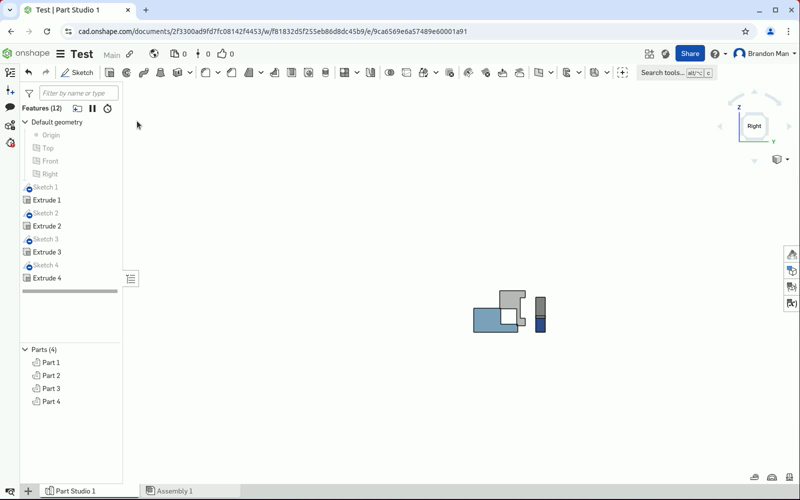
mouse_move(73, 189)
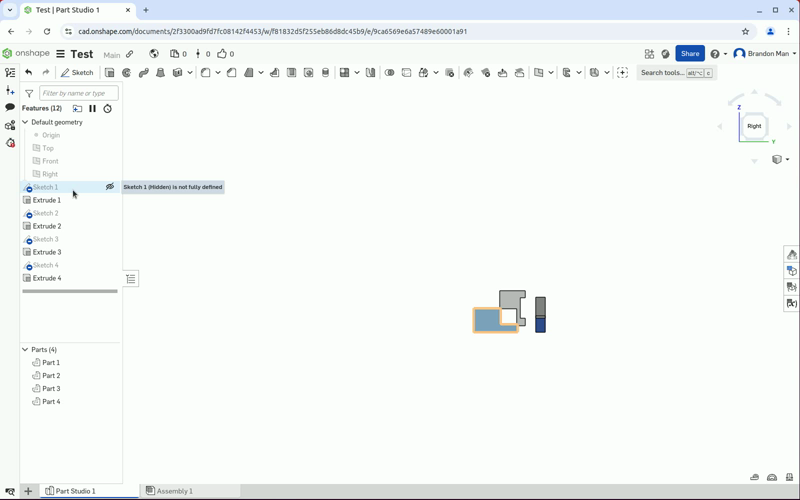
click(73, 189)
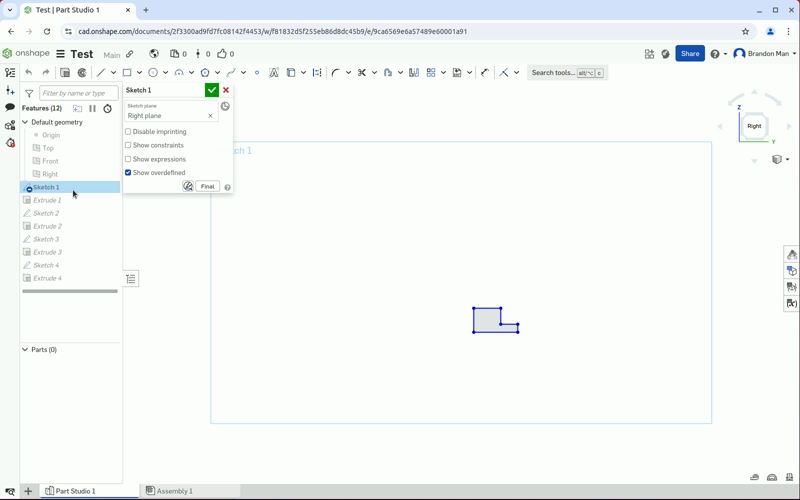
mouse_move(229, 92)
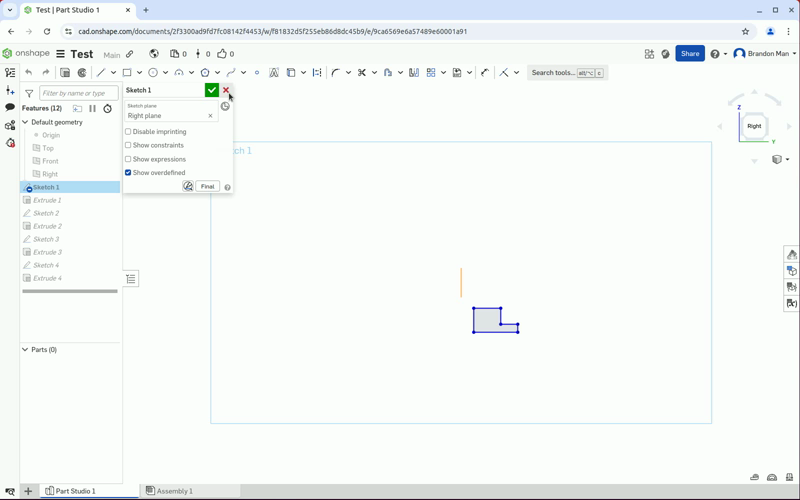
click(229, 92)
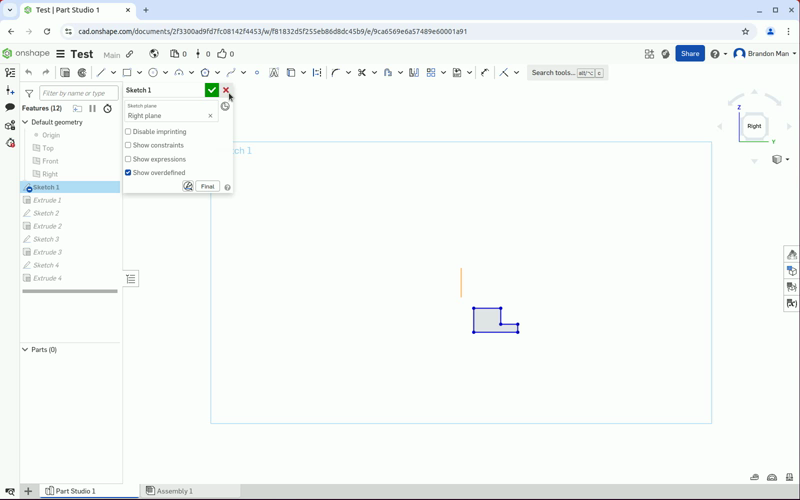
key(shift+s)
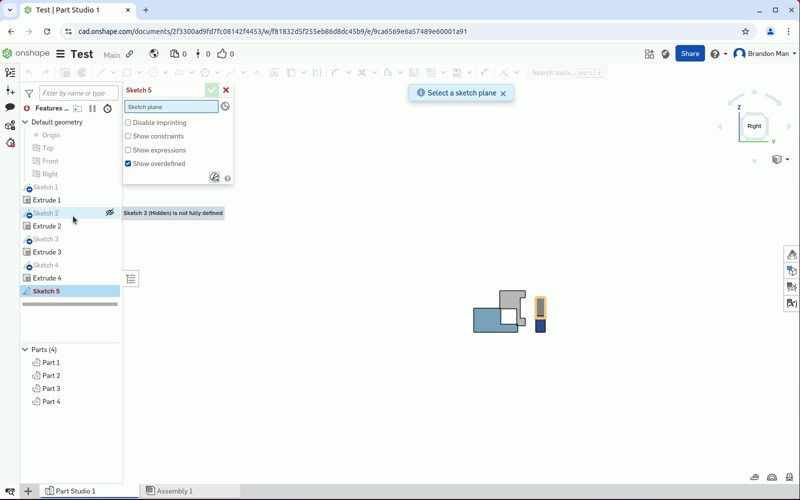
scroll(3)
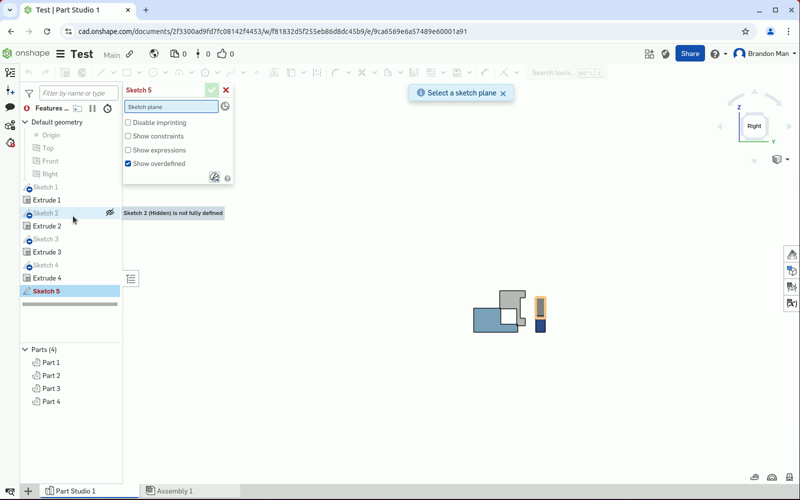
mouse_move(73, 176)
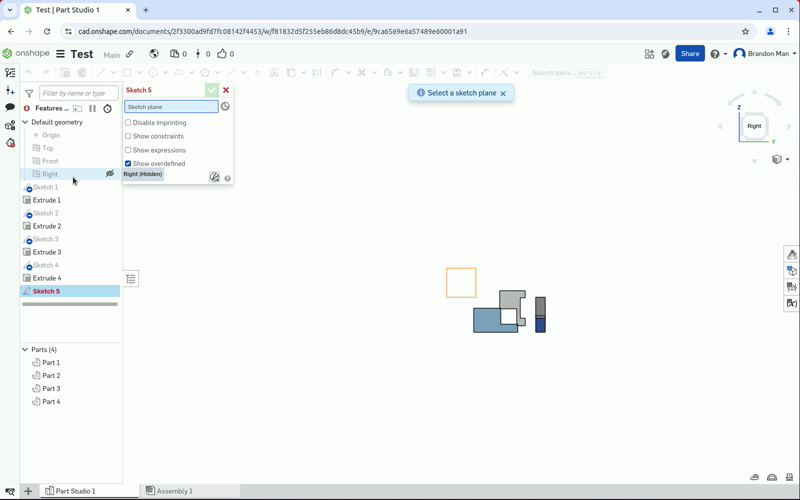
click(73, 176)
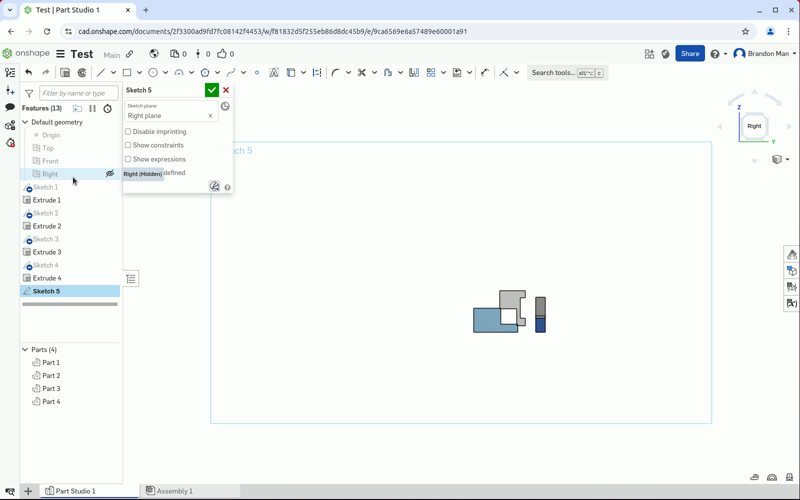
mouse_move(73, 352)
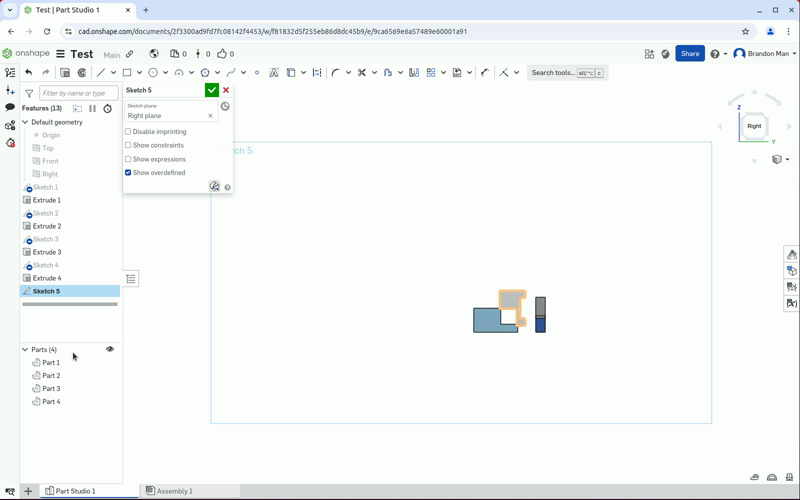
key(y)
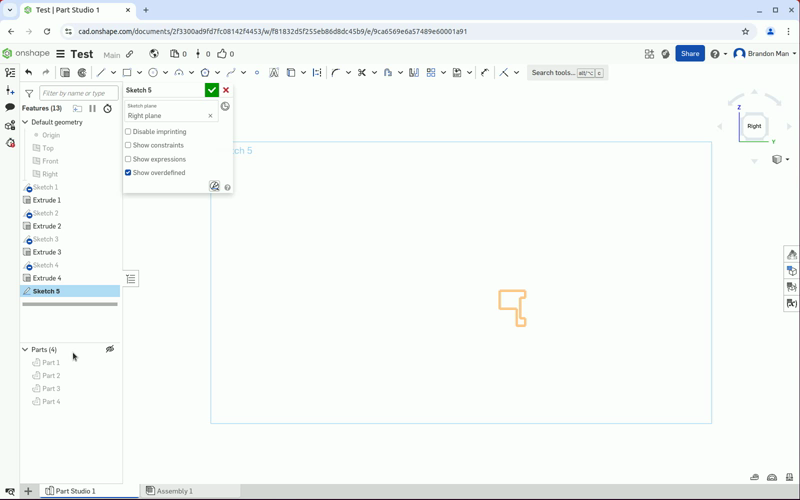
key(l)
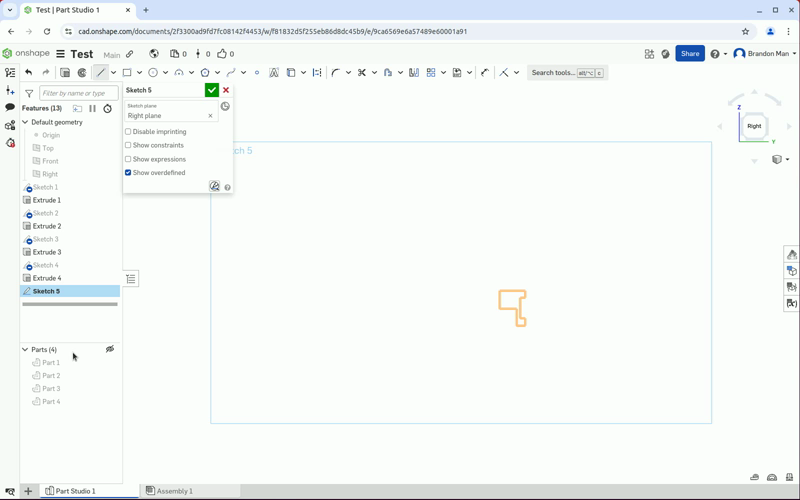
key_down(shift)
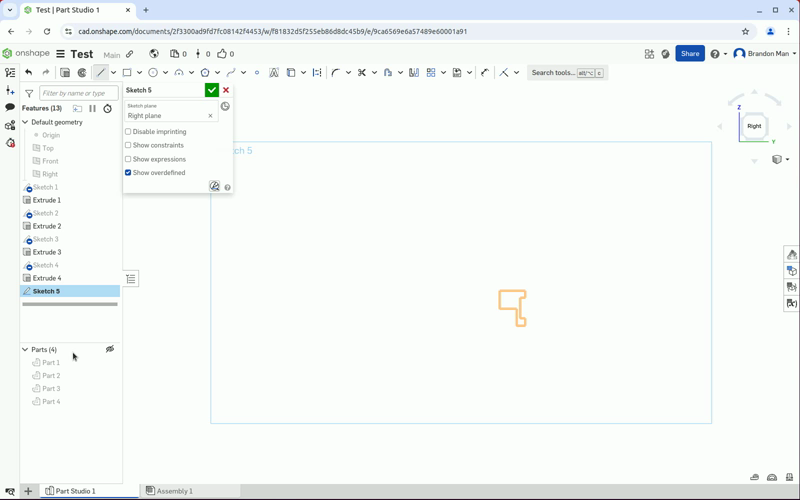
mouse_move(524, 318)
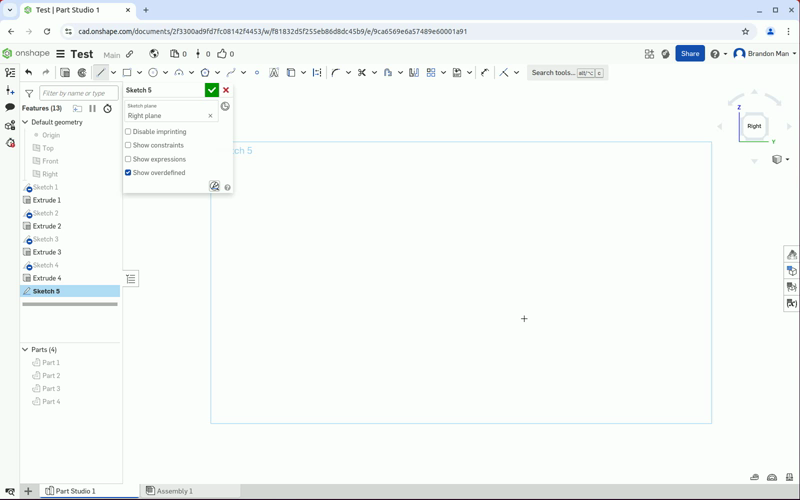
click(524, 318)
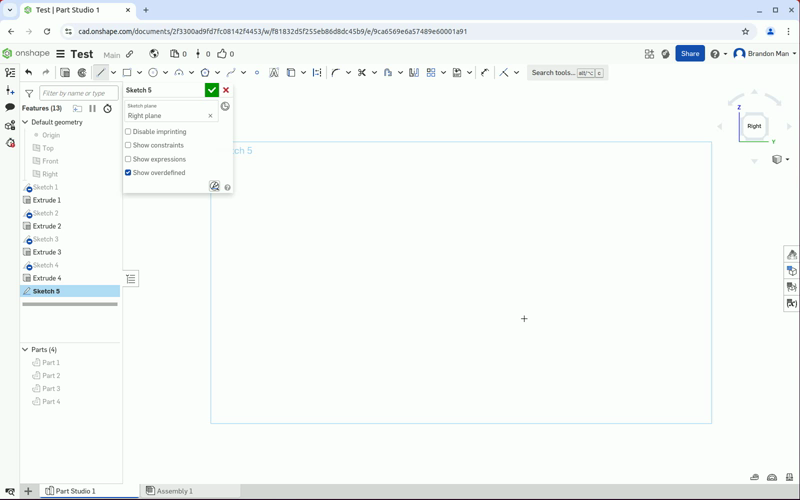
key_up(shift)
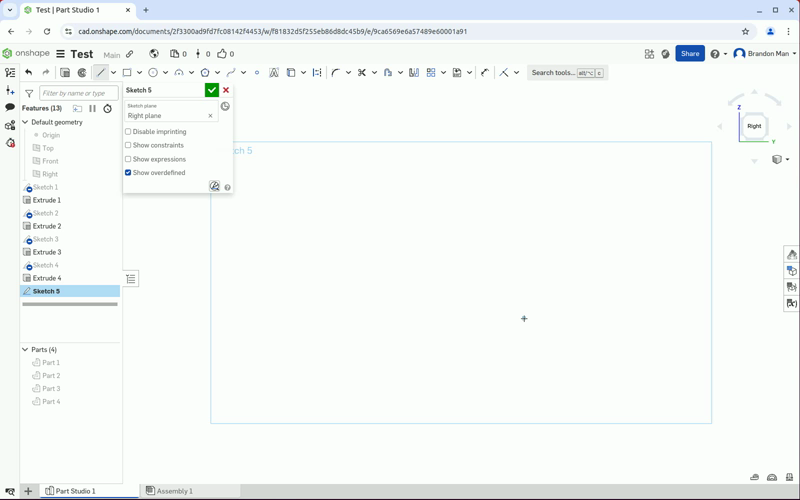
key_down(shift)
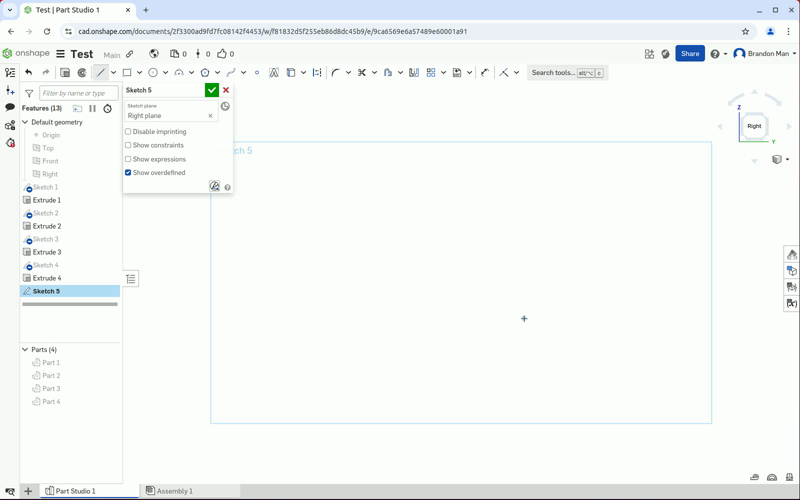
mouse_move(554, 318)
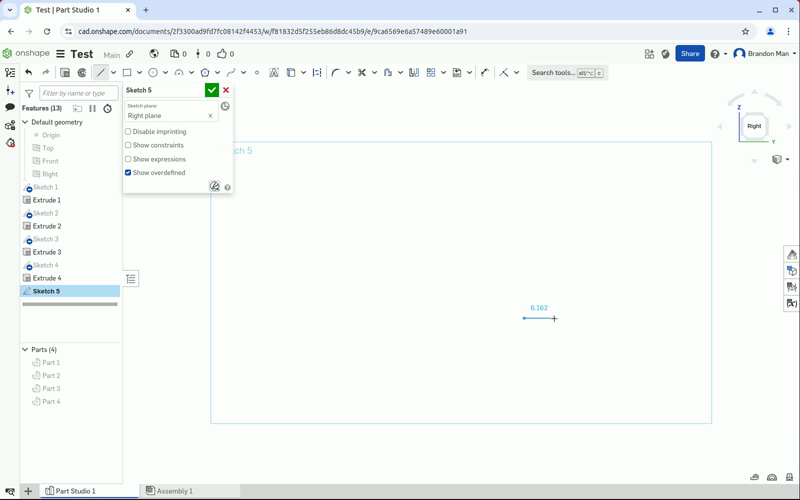
mouse_move(536, 318)
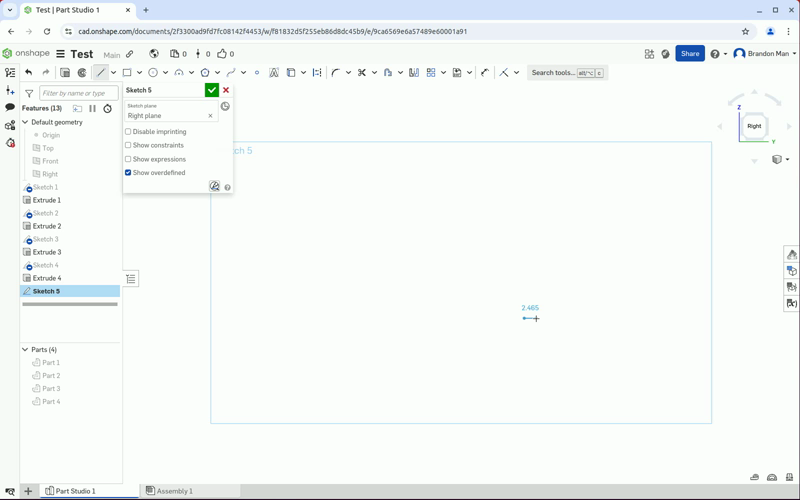
click(536, 318)
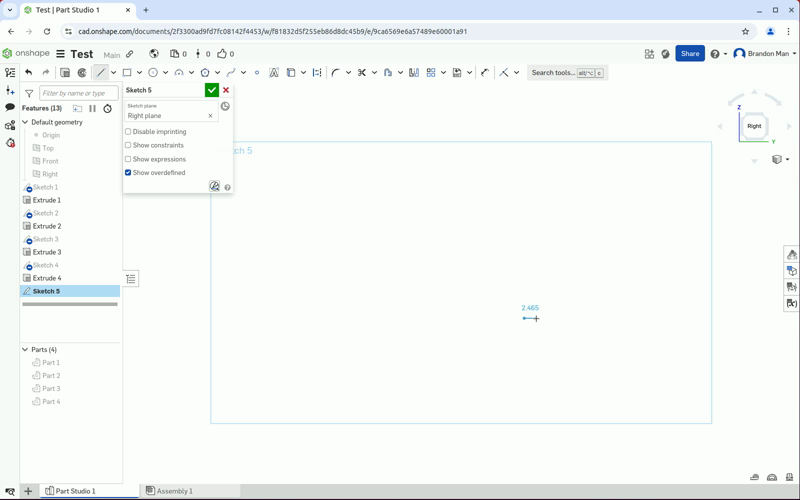
key_up(shift)
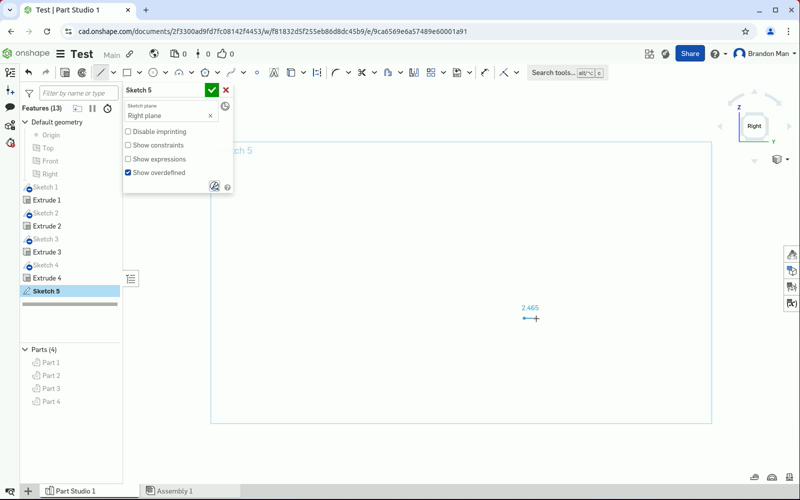
key_down(shift)
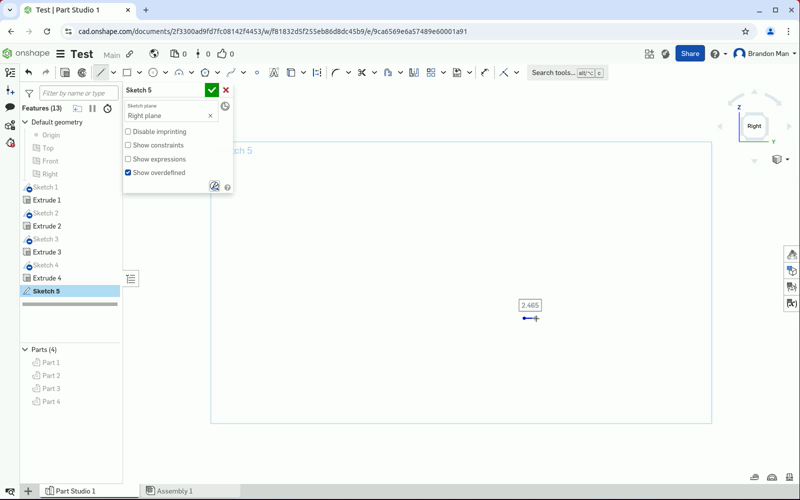
mouse_move(566, 318)
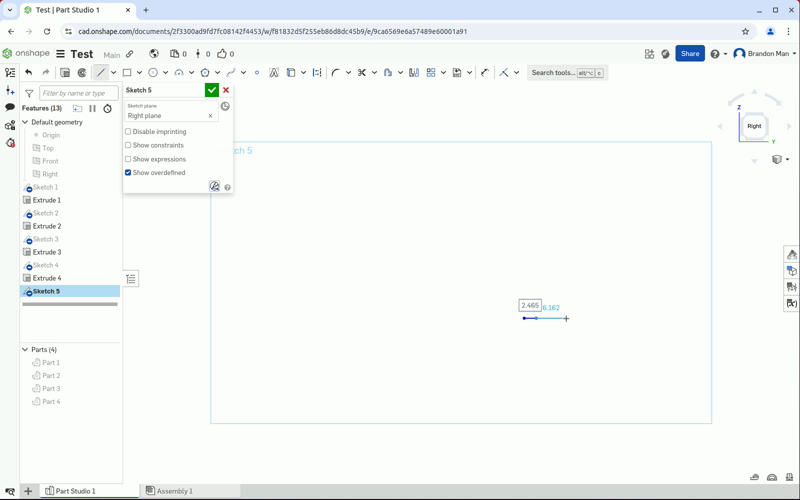
mouse_move(536, 297)
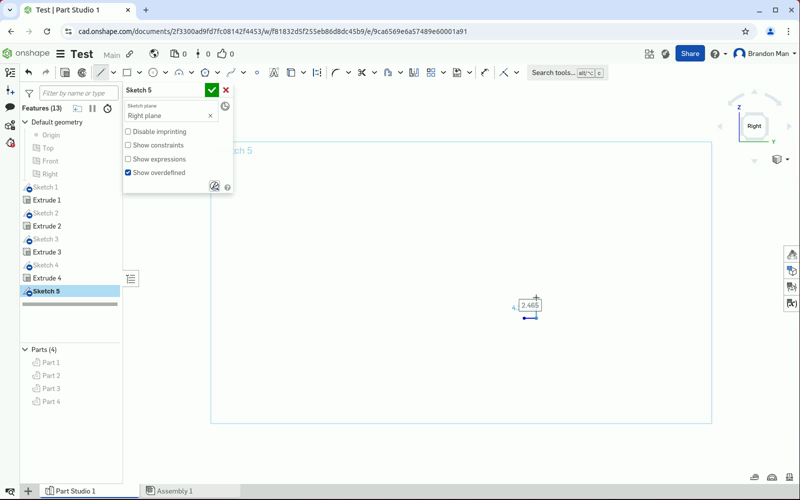
click(536, 297)
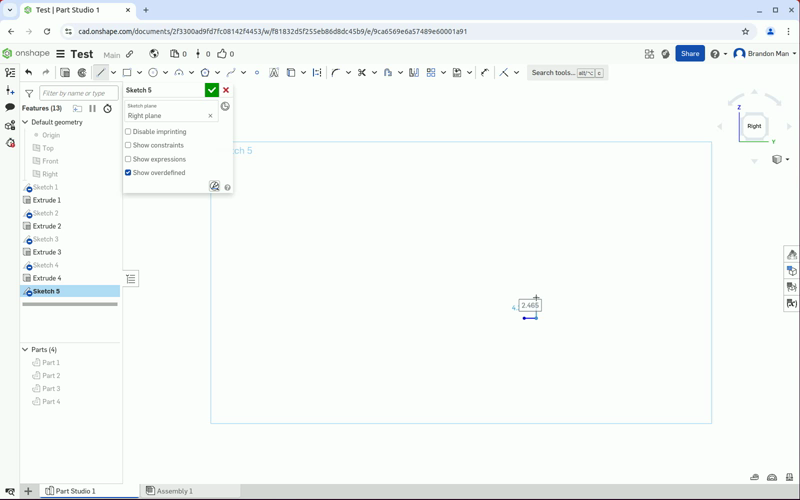
key_up(shift)
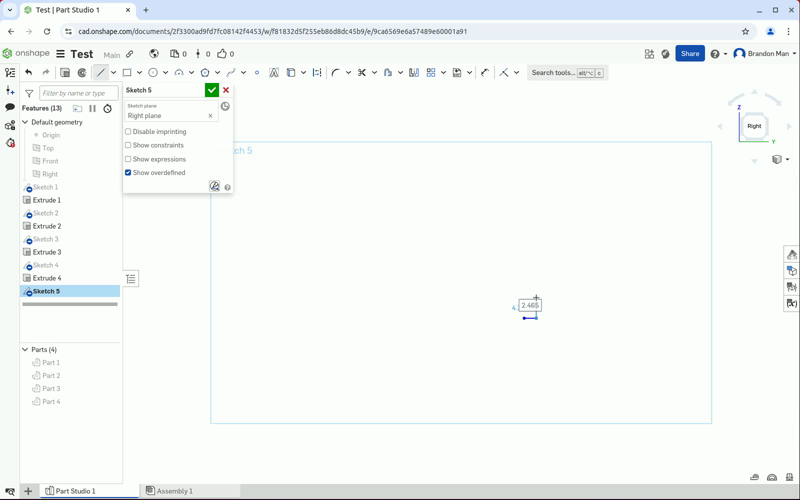
key_down(shift)
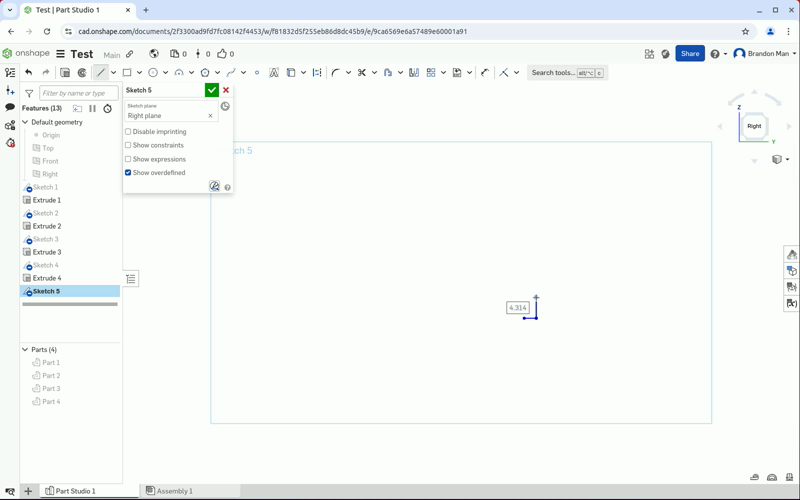
mouse_move(566, 297)
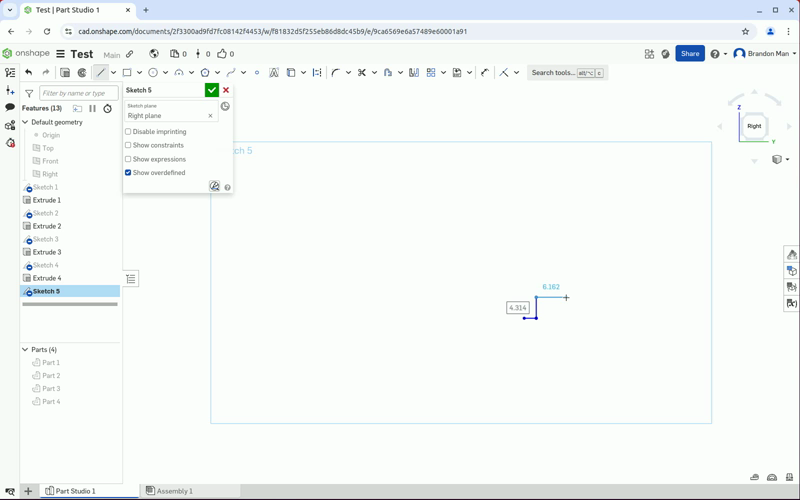
mouse_move(524, 297)
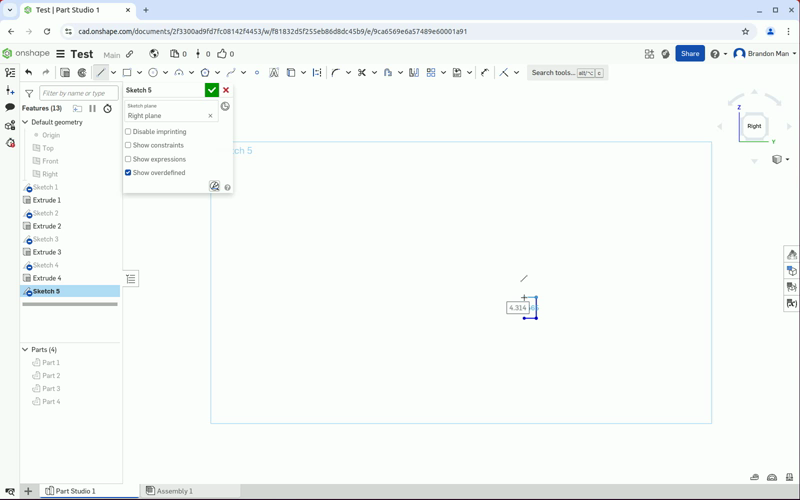
click(524, 297)
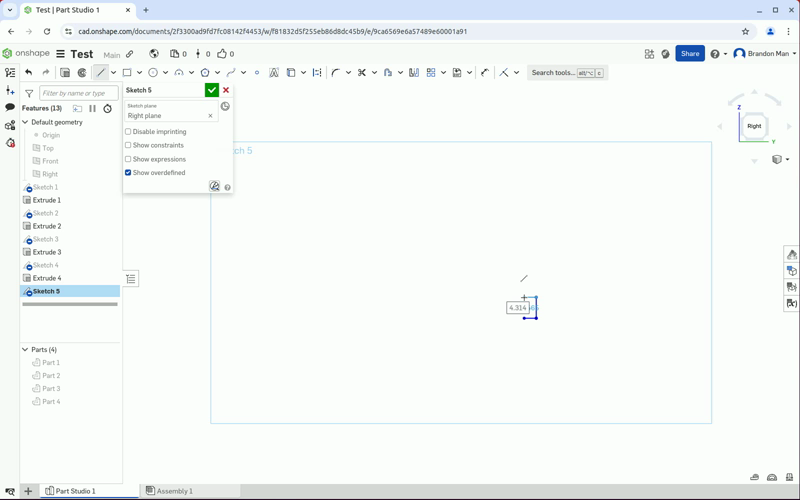
key_up(shift)
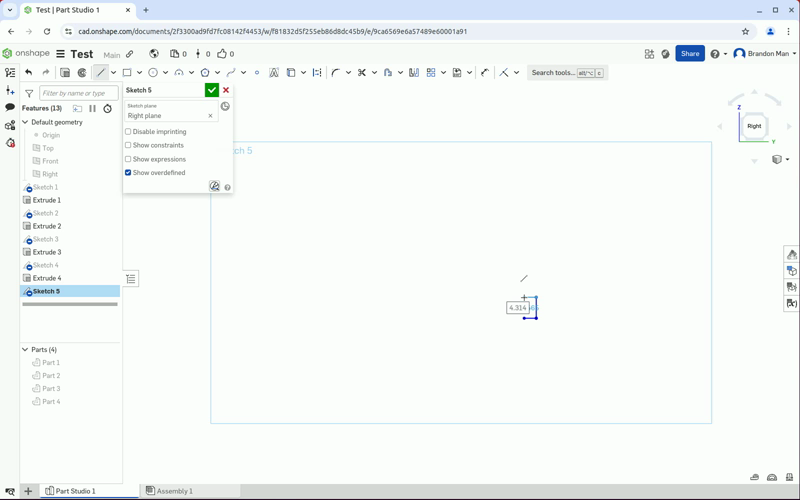
mouse_move(554, 297)
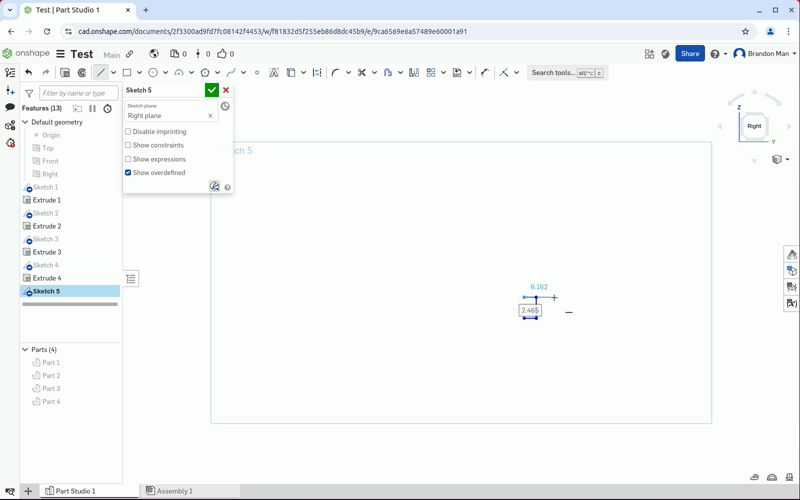
key_down(shift)
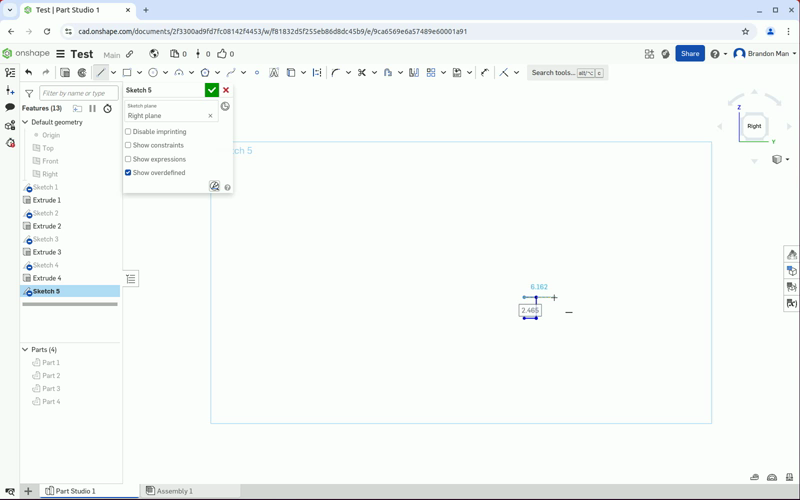
mouse_move(524, 318)
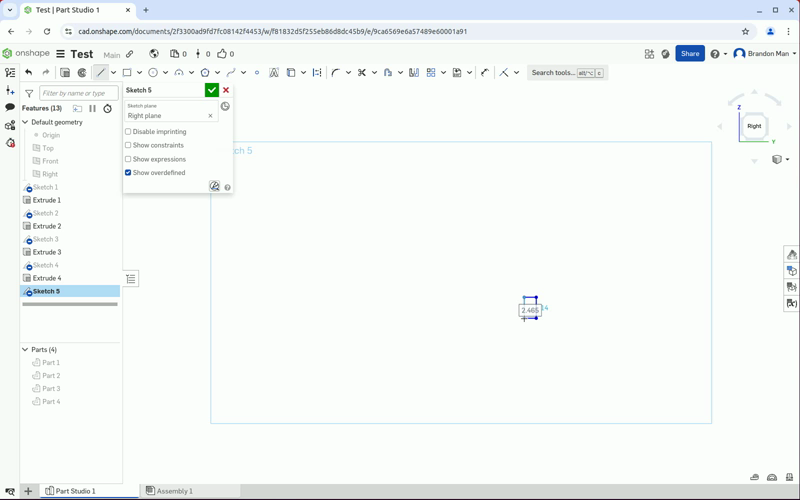
key_up(shift)
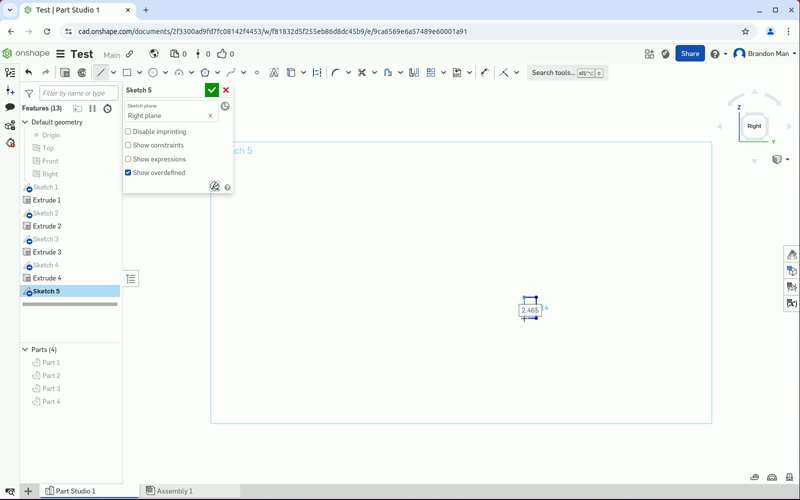
click(524, 318)
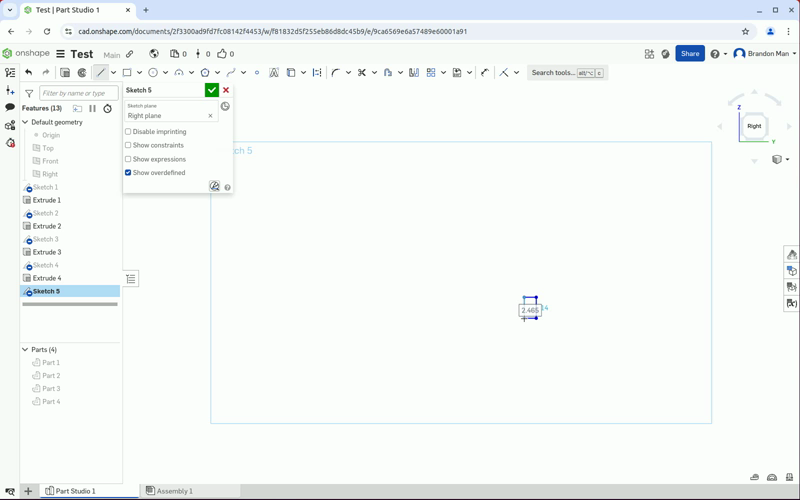
key(esc)
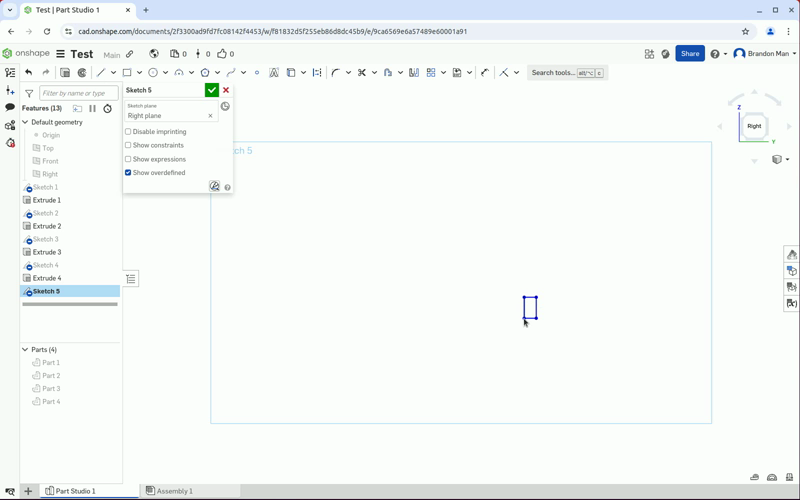
mouse_move(528, 302)
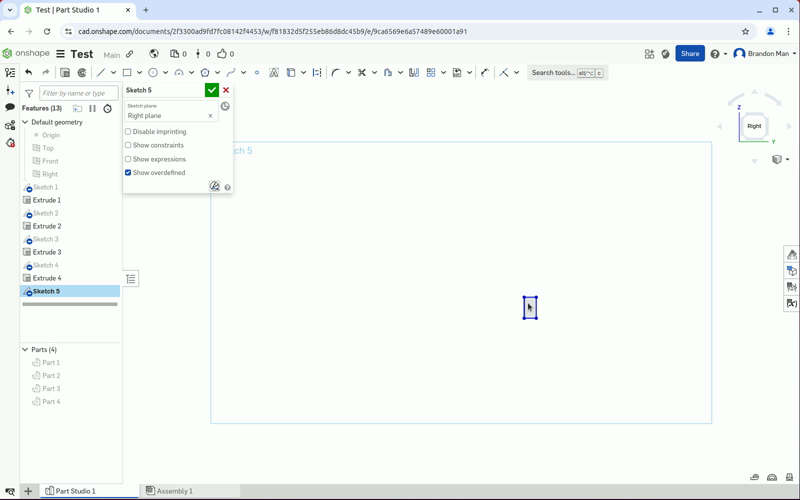
scroll(6)
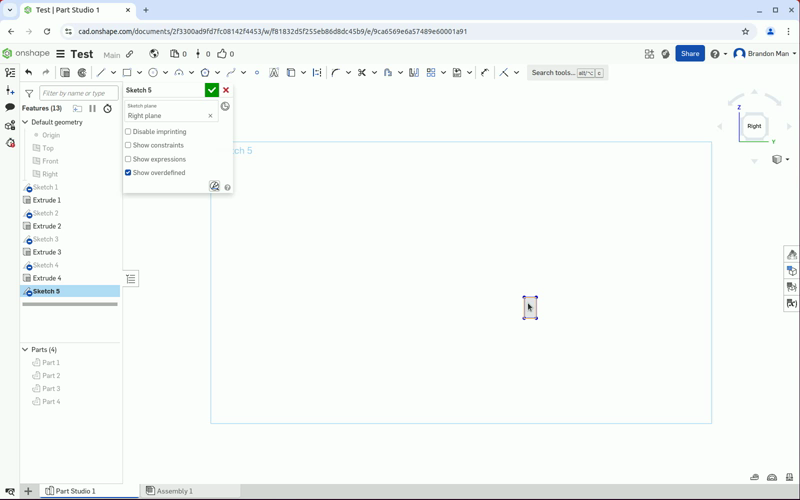
scroll(6)
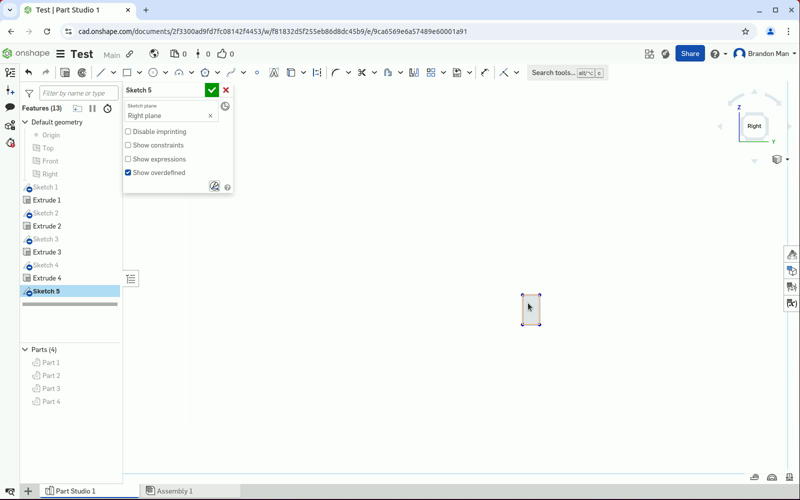
scroll(6)
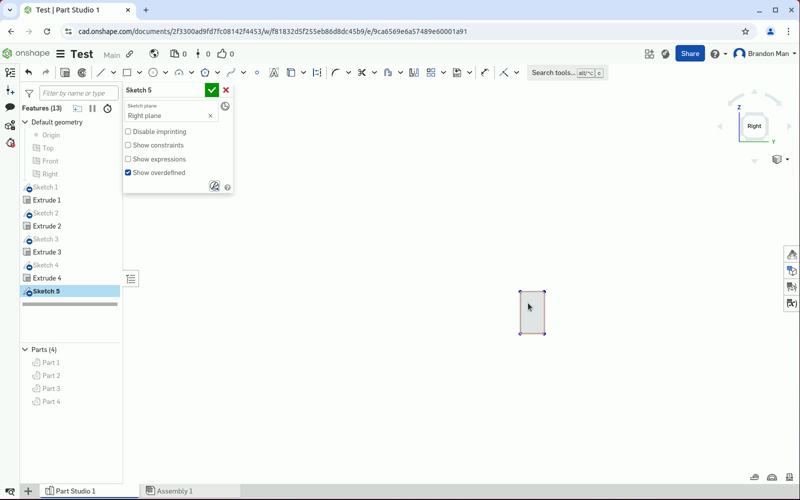
scroll(6)
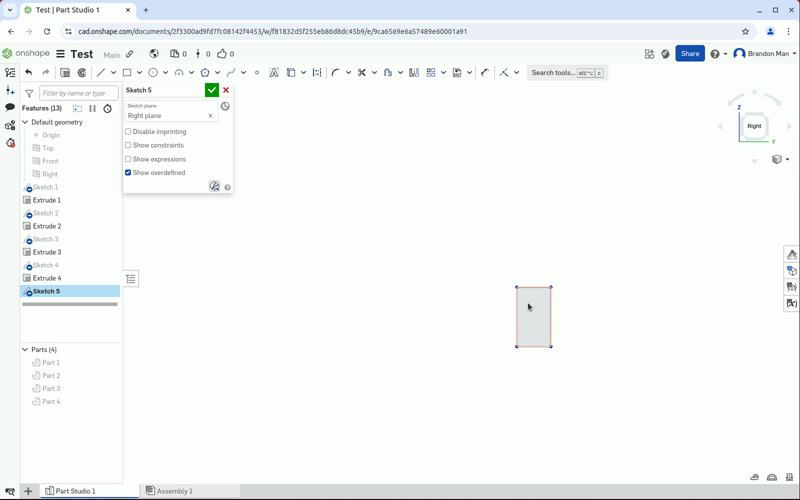
scroll(6)
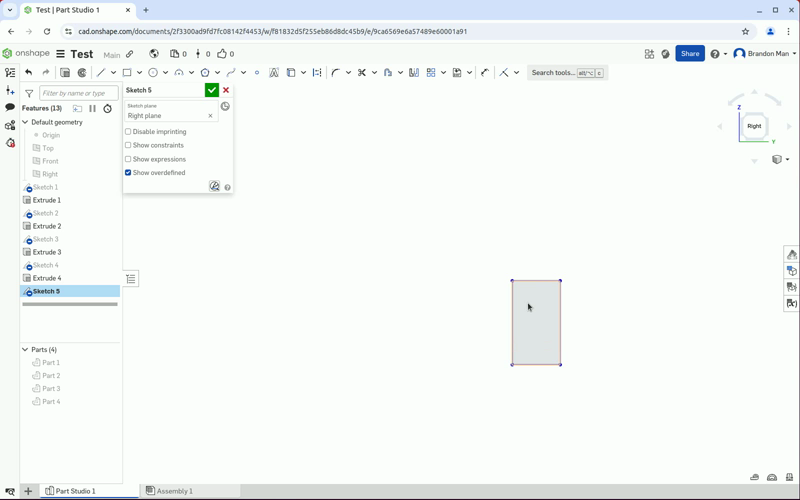
scroll(6)
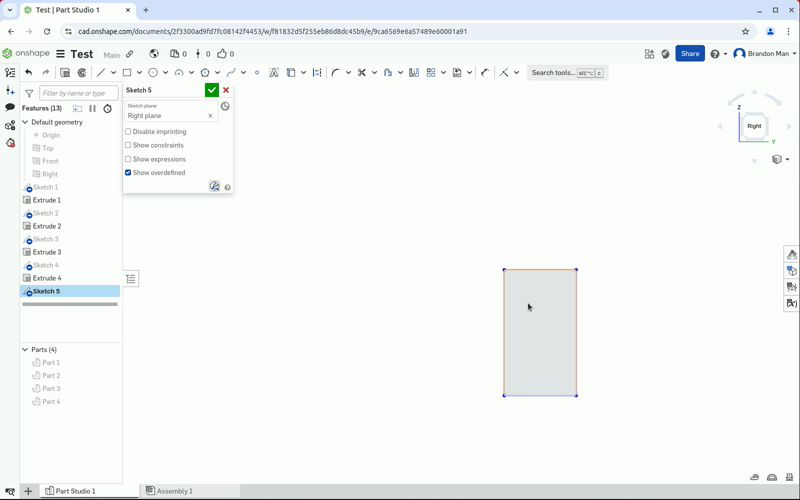
scroll(6)
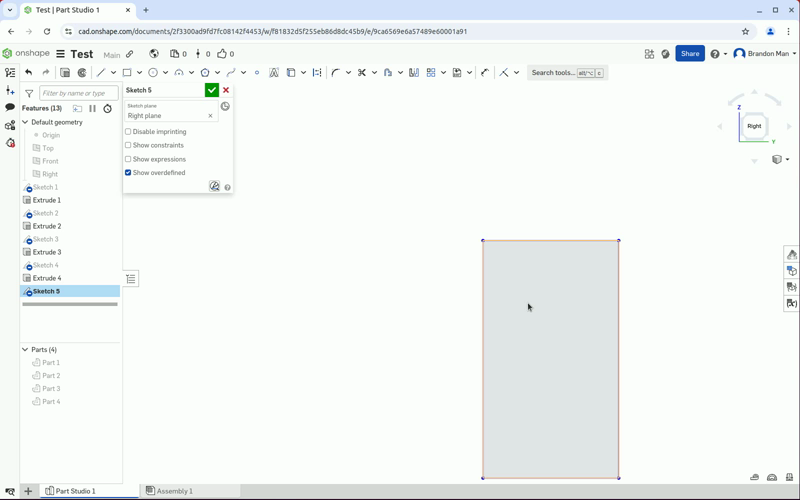
click(528, 302)
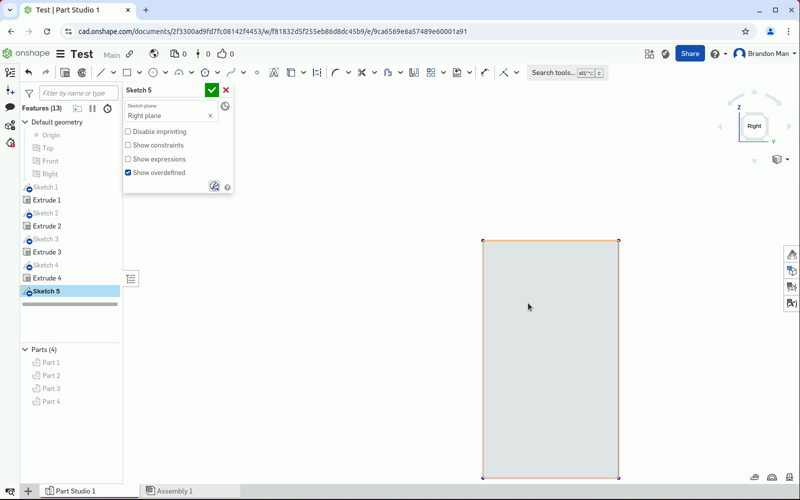
scroll(-6)
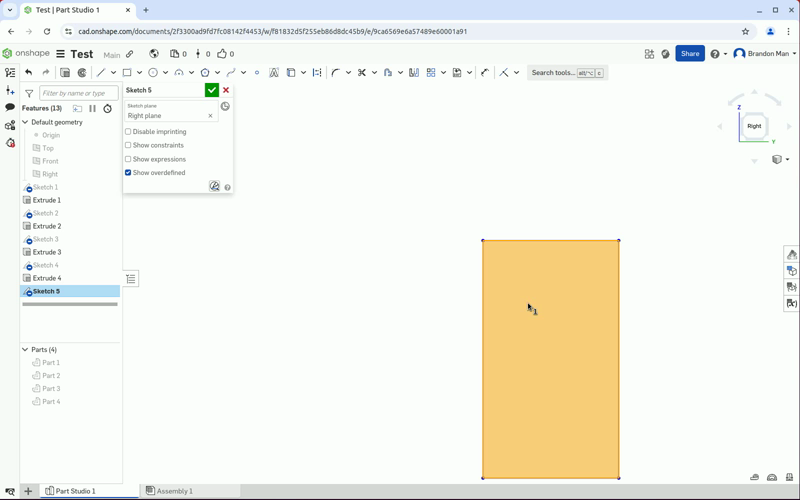
scroll(-6)
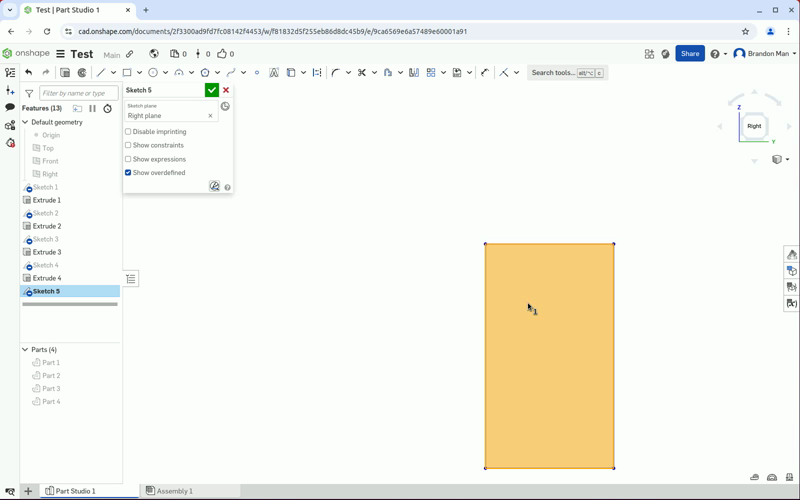
scroll(-6)
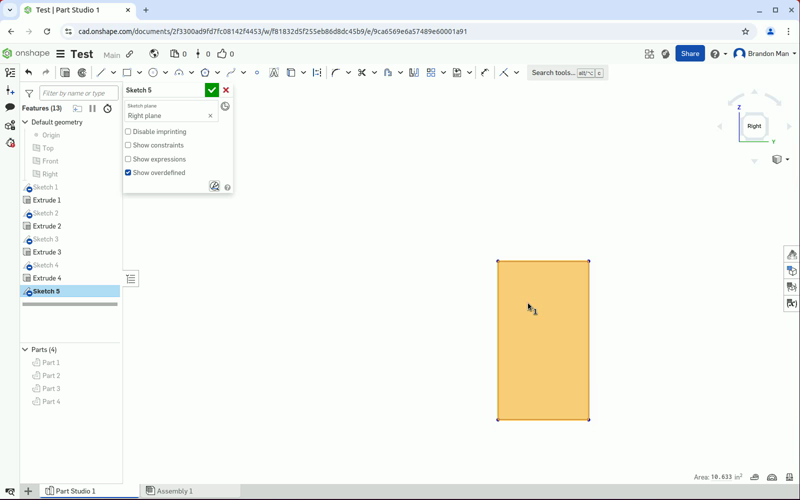
scroll(-6)
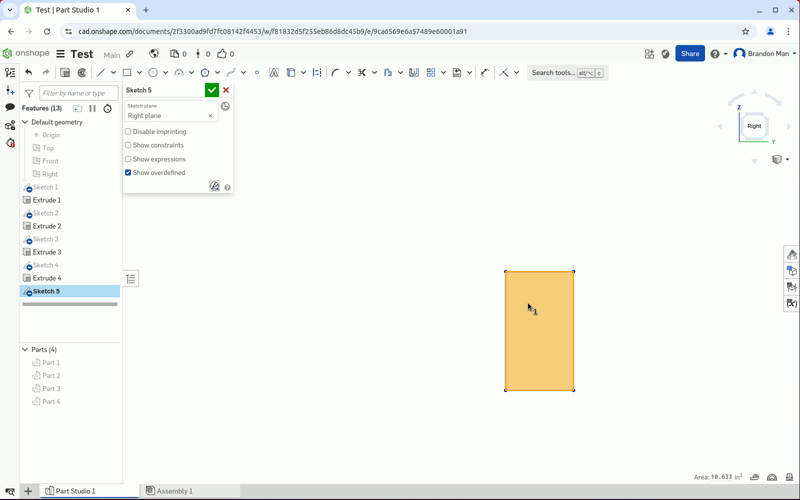
scroll(-6)
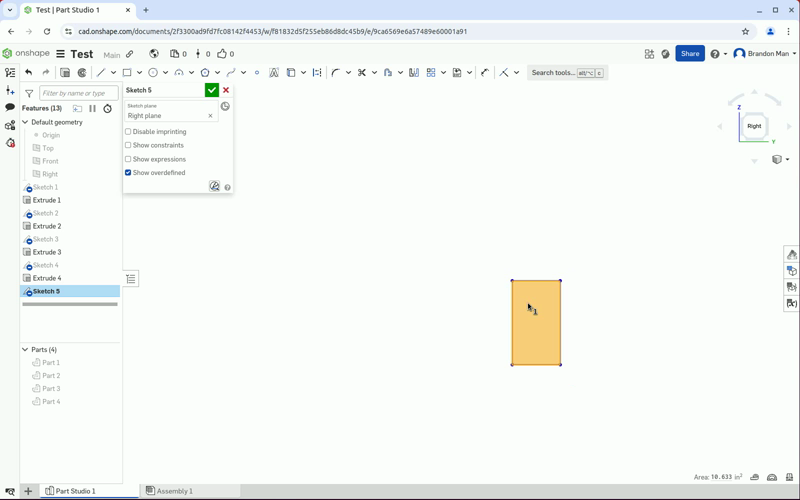
scroll(-6)
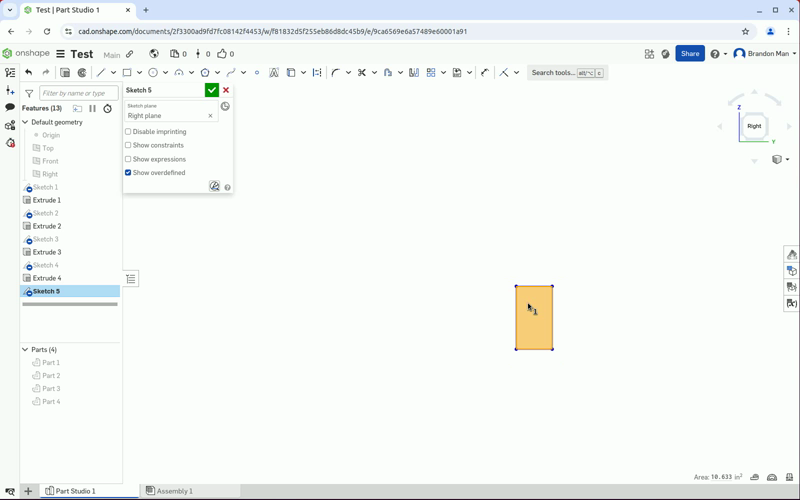
scroll(-6)
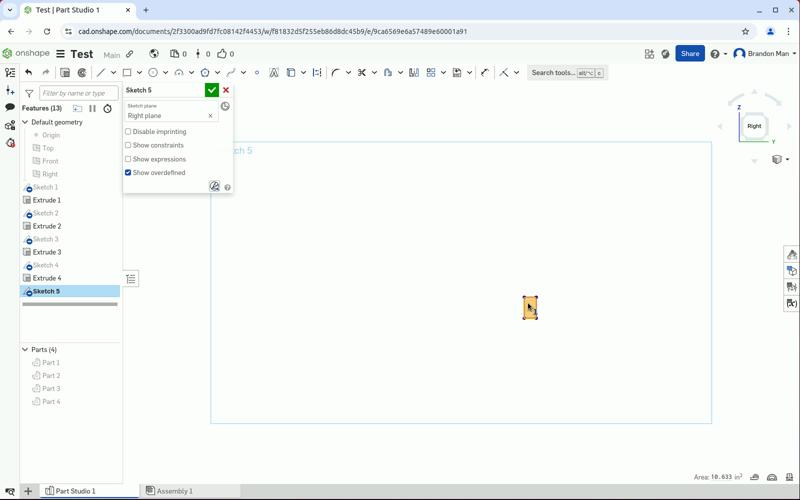
mouse_move(73, 352)
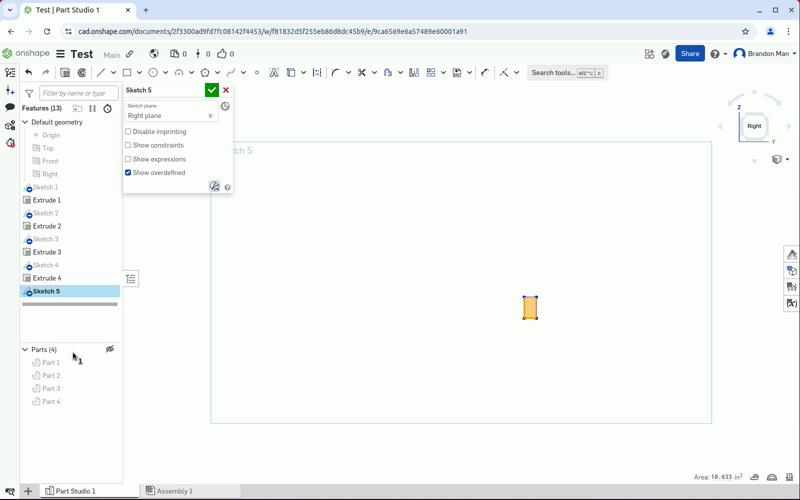
key(shift+y)
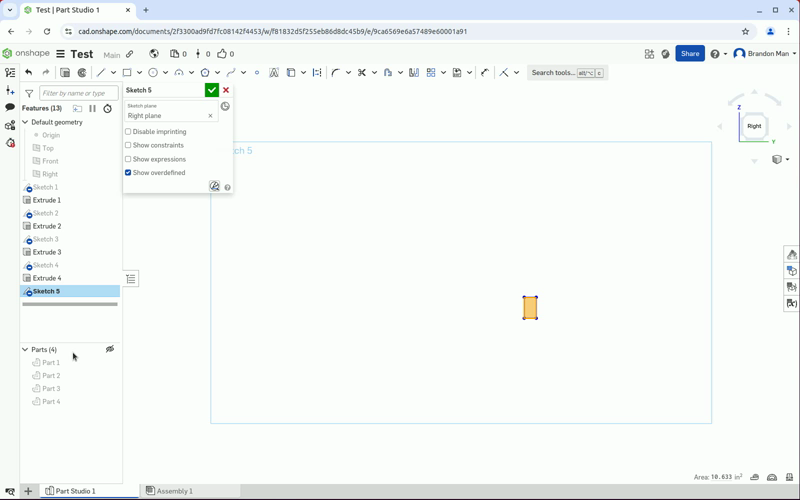
key(shift+e)
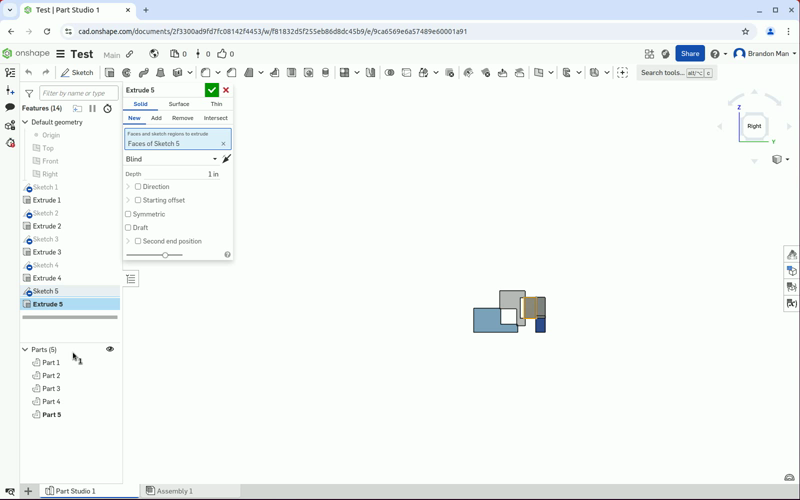
mouse_move(143, 106)
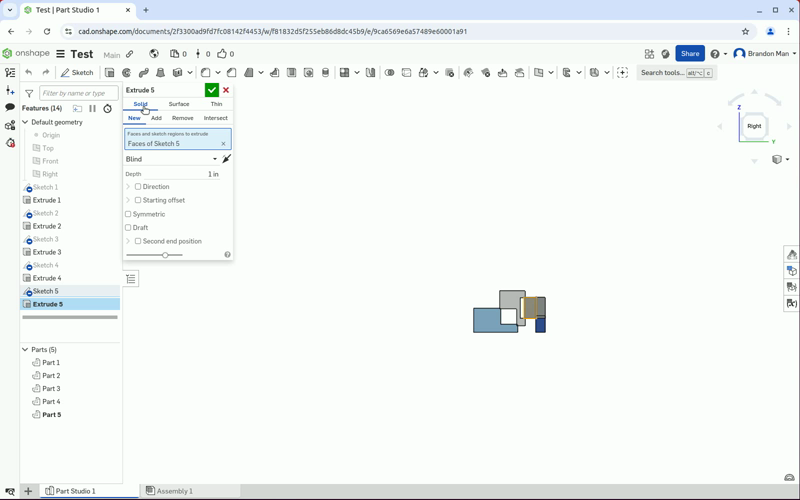
click(143, 106)
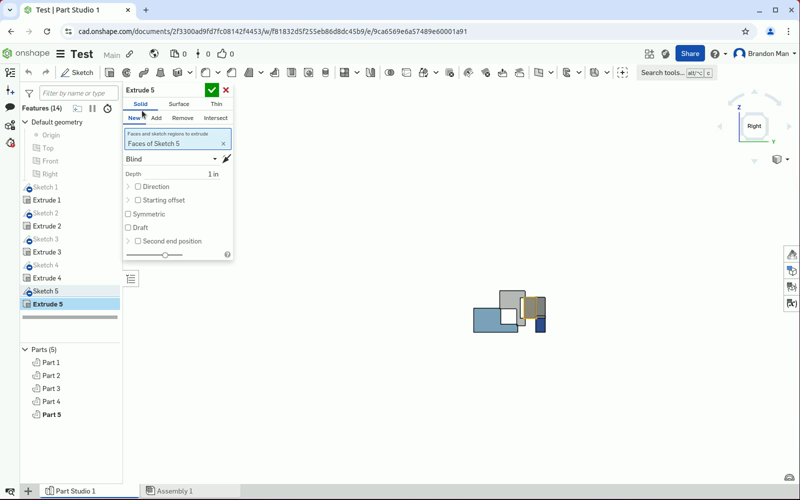
mouse_move(137, 120)
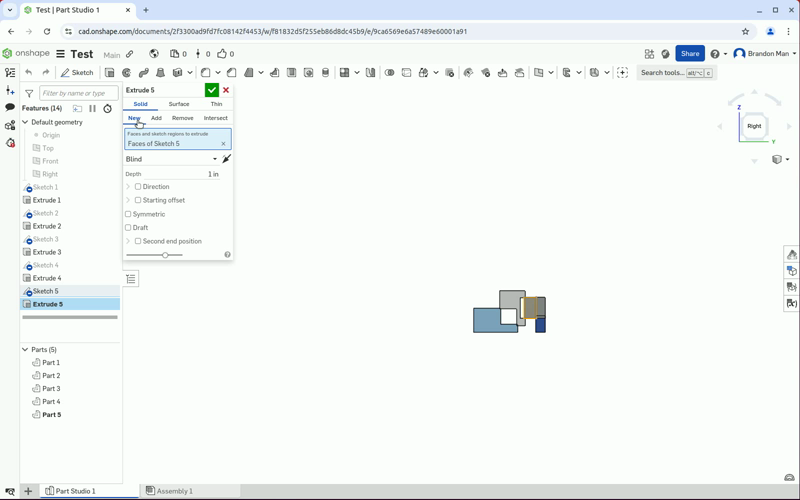
click(137, 120)
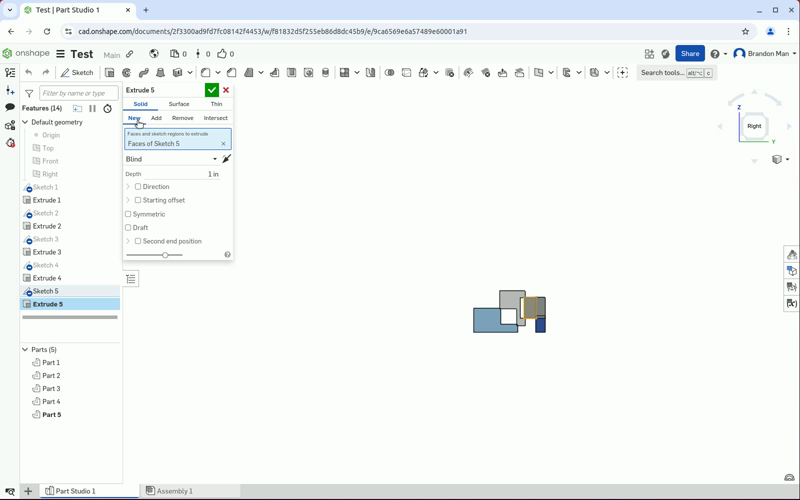
key(tab, 4)
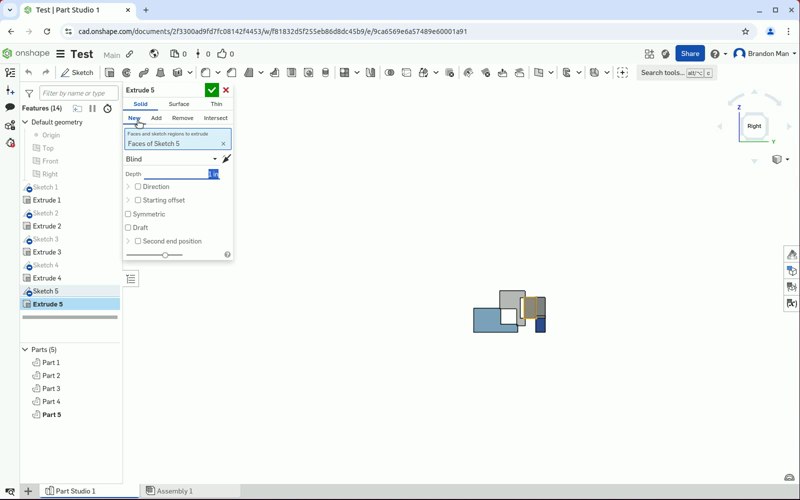
text(12.998)
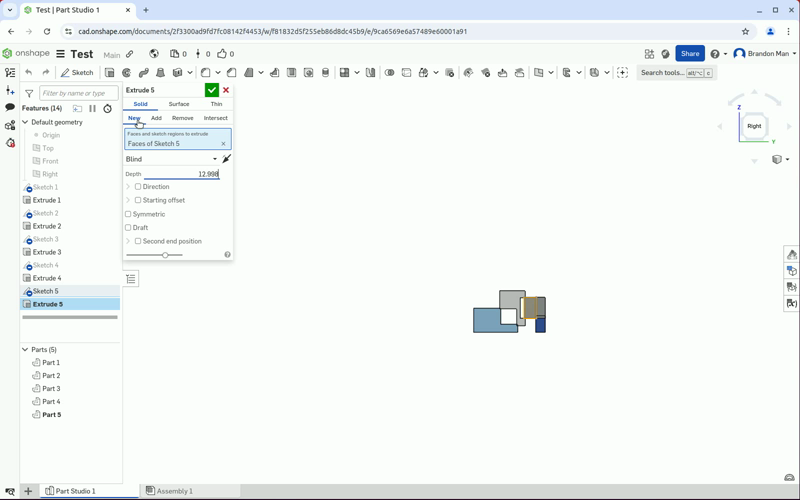
key(enter)
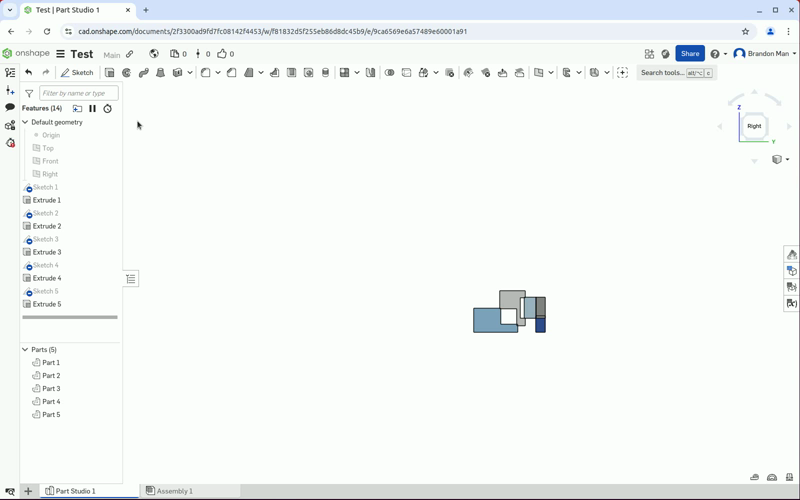
key(shift+h)
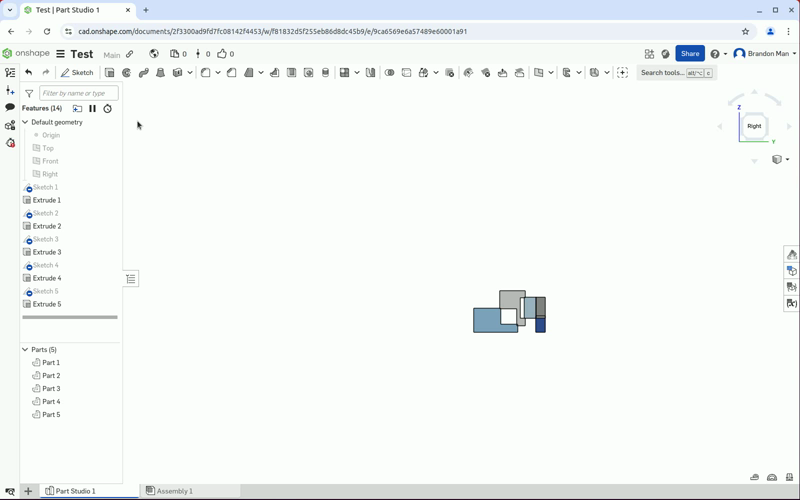
key(shift+h)
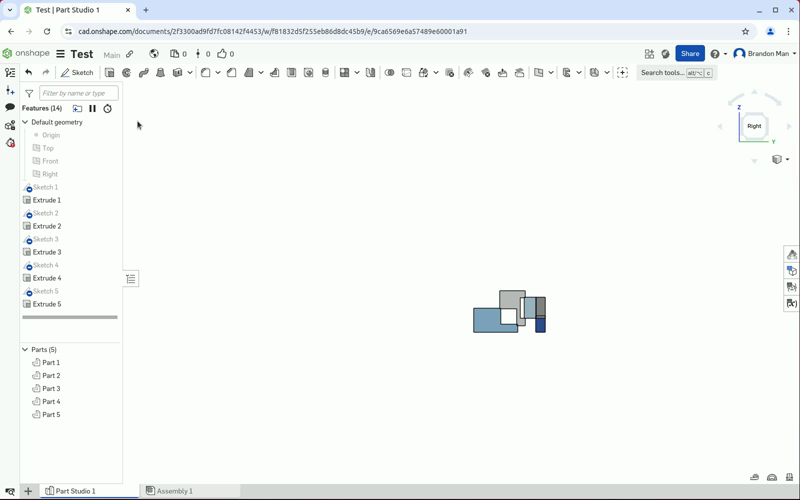
mouse_move(73, 189)
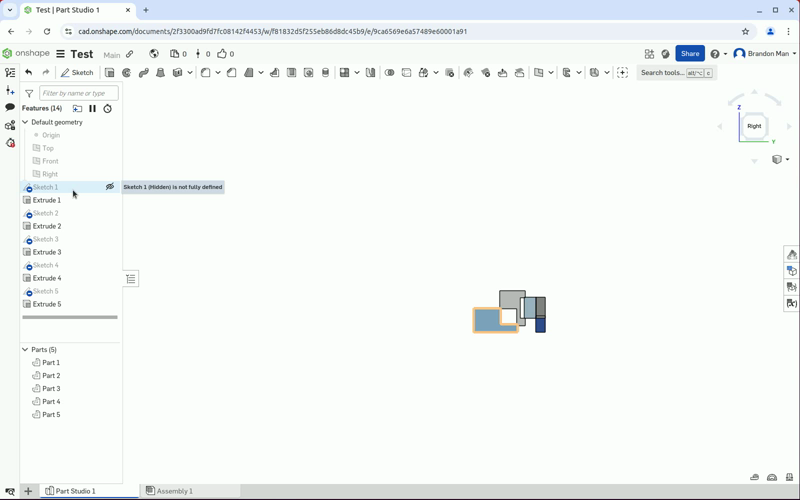
click(73, 189)
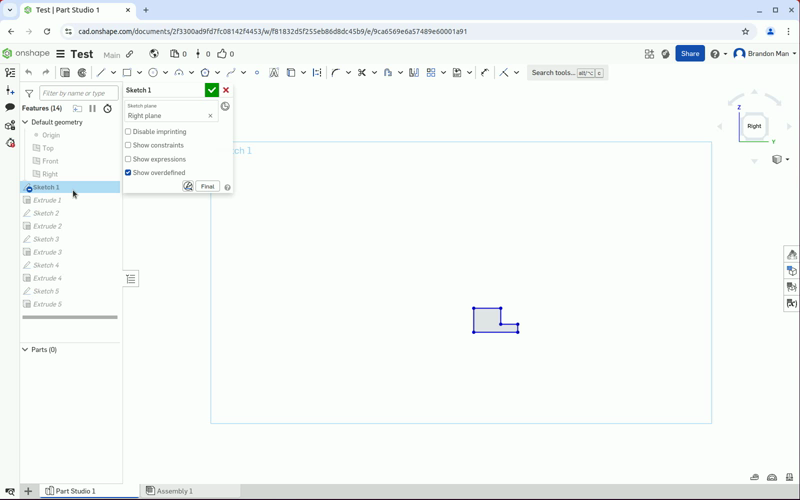
mouse_move(229, 92)
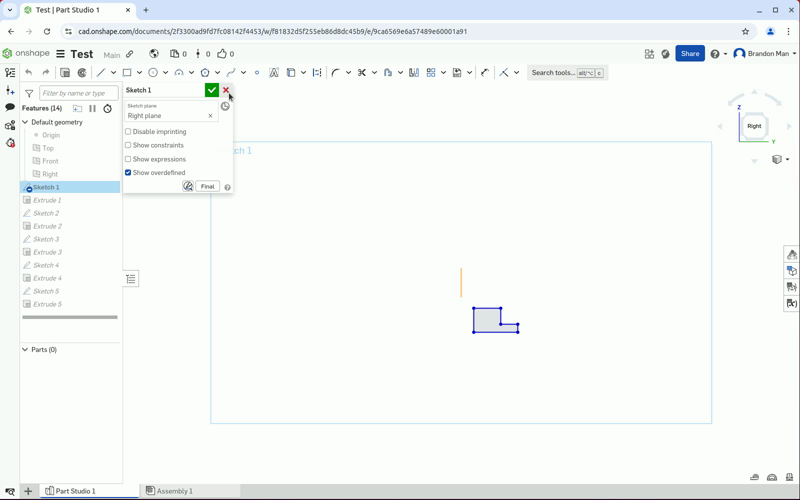
click(229, 92)
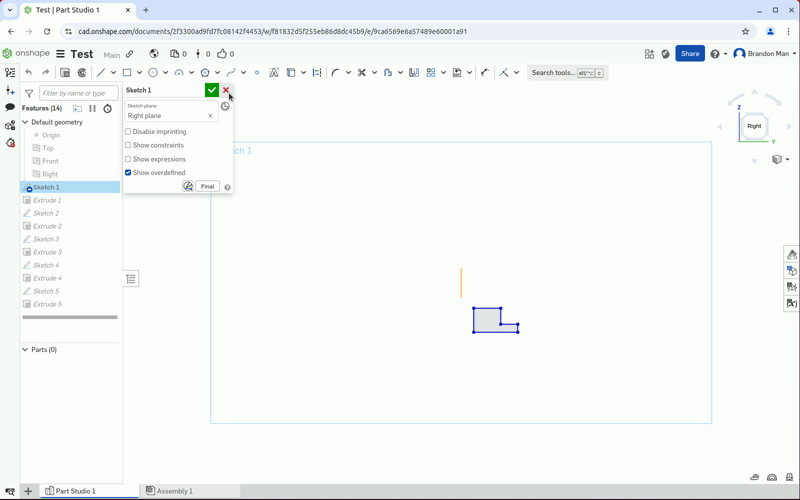
key(shift+s)
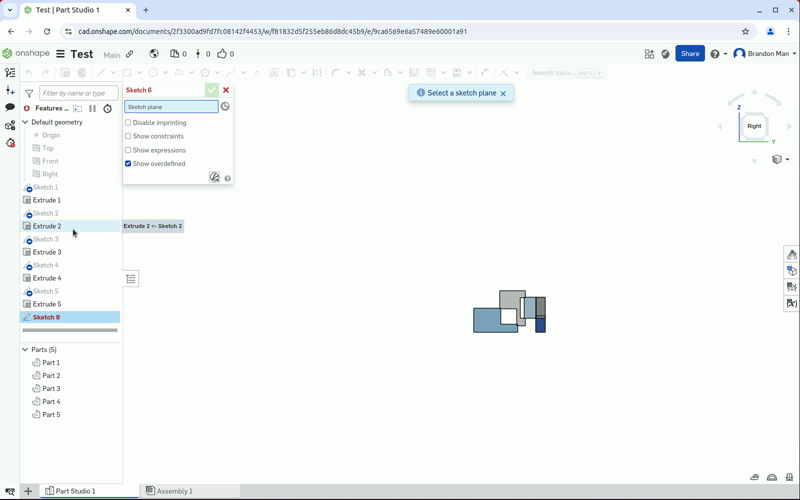
scroll(3)
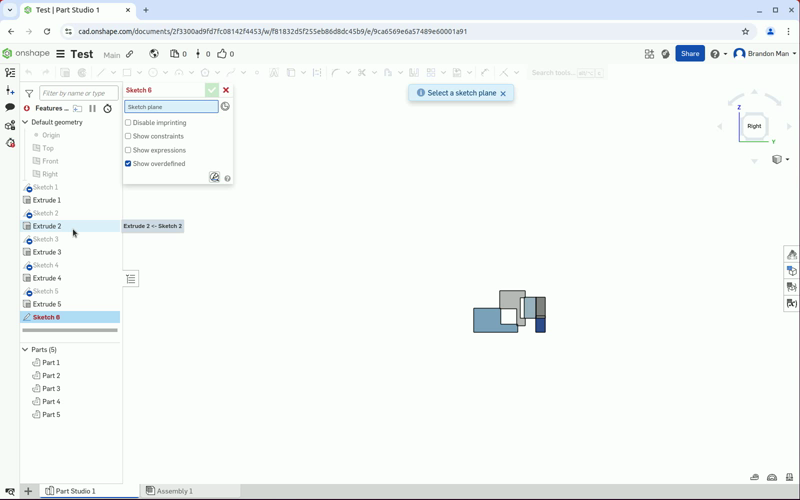
mouse_move(73, 176)
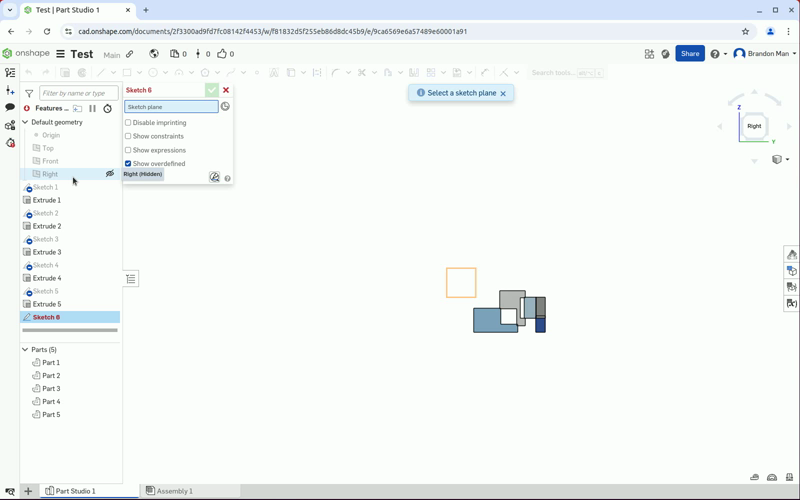
click(73, 176)
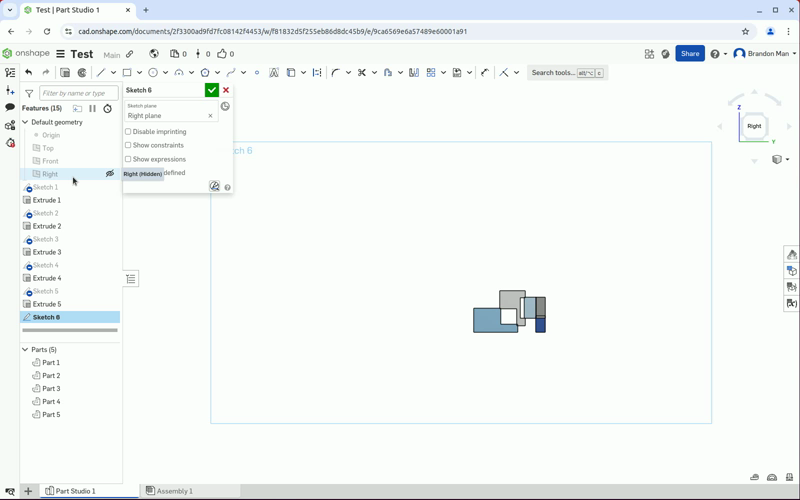
mouse_move(73, 352)
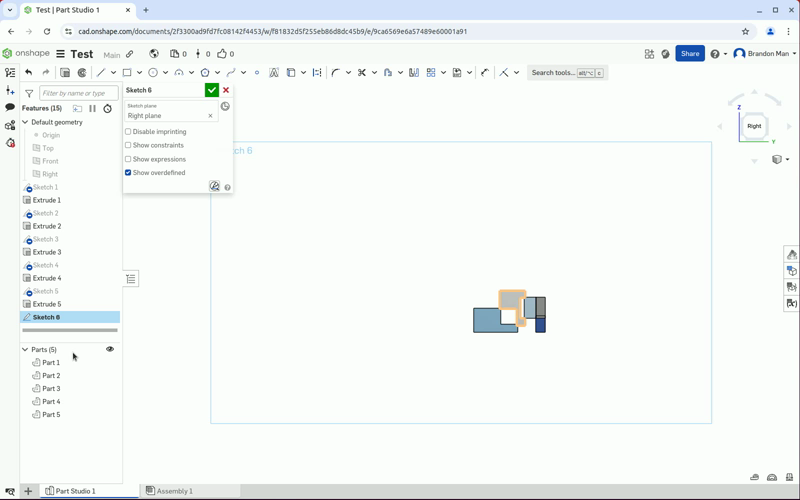
key(y)
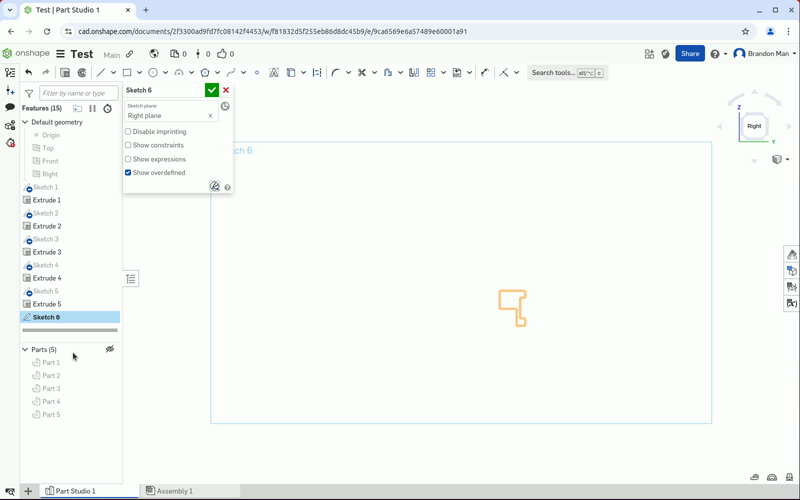
key(l)
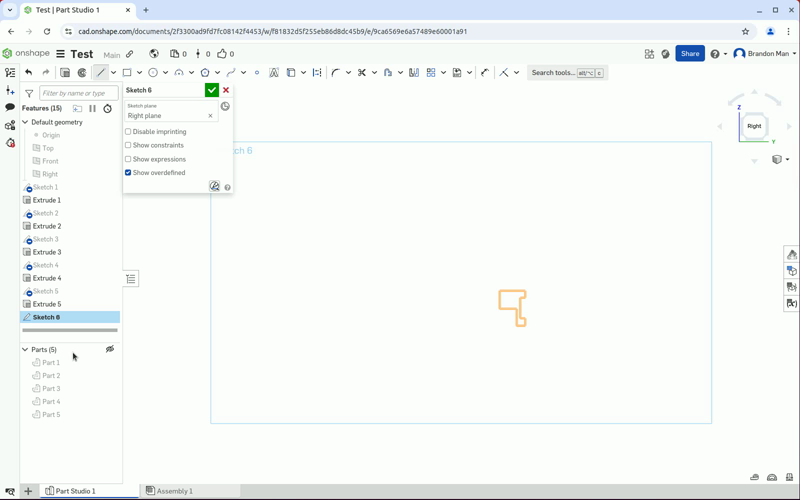
key_down(shift)
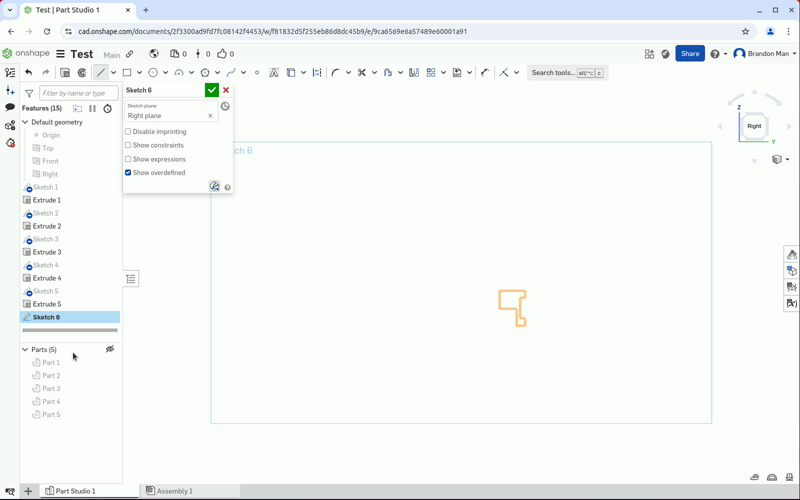
mouse_move(348, 305)
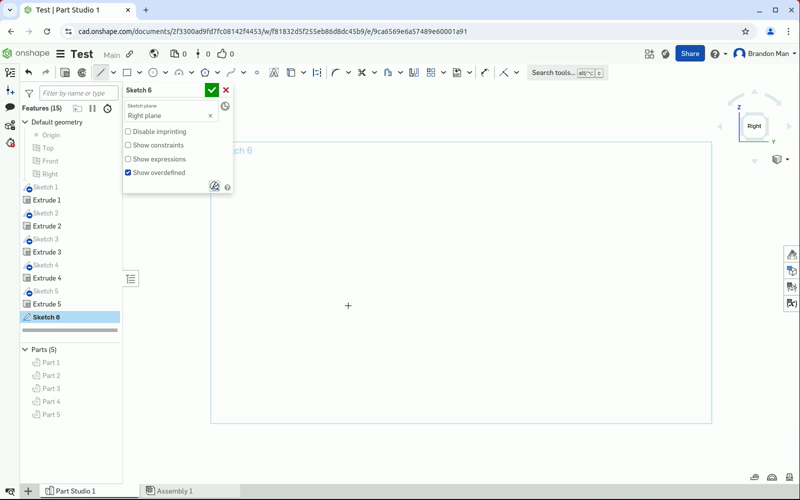
click(348, 305)
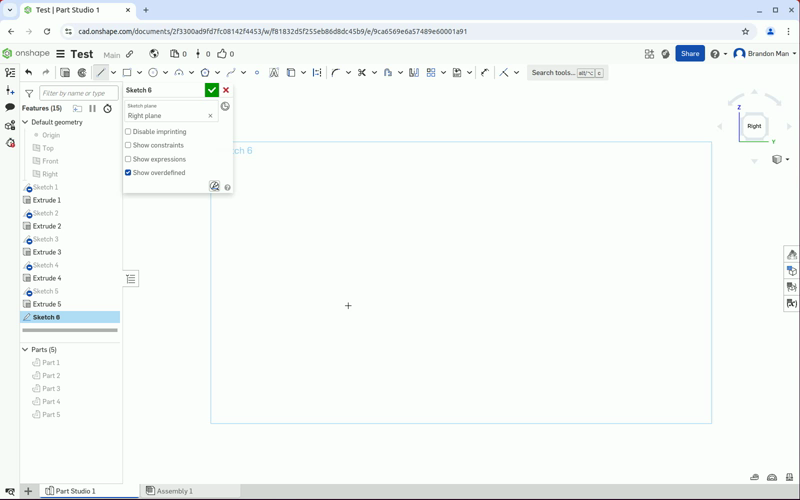
key_up(shift)
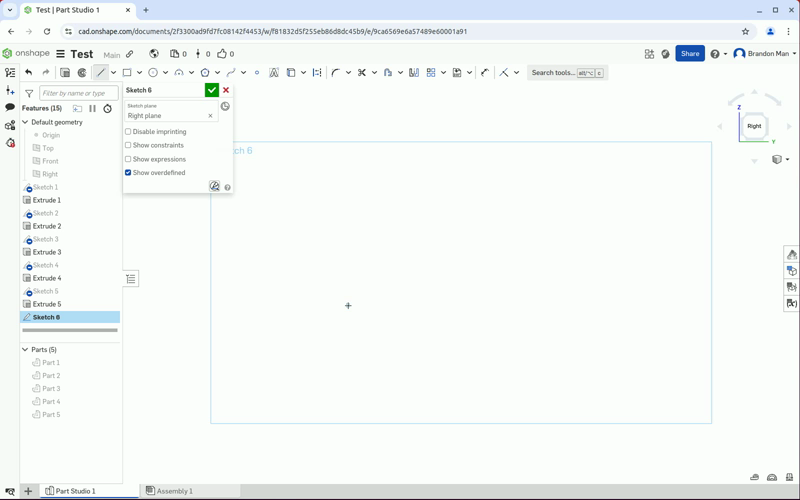
key_down(shift)
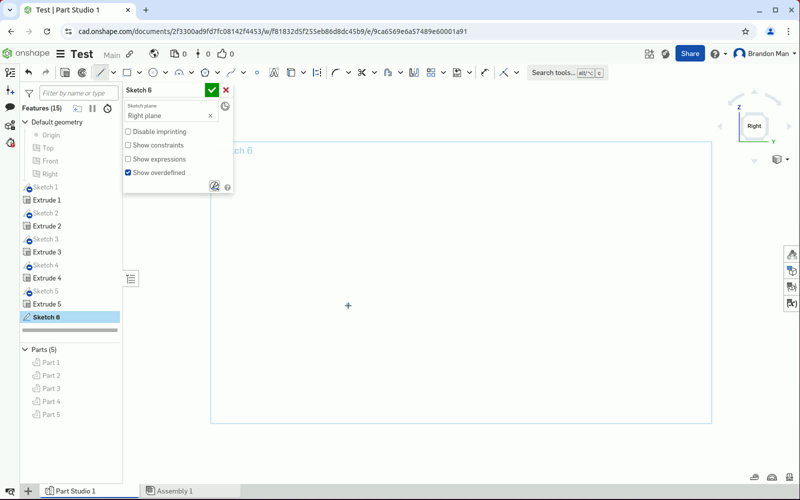
mouse_move(378, 305)
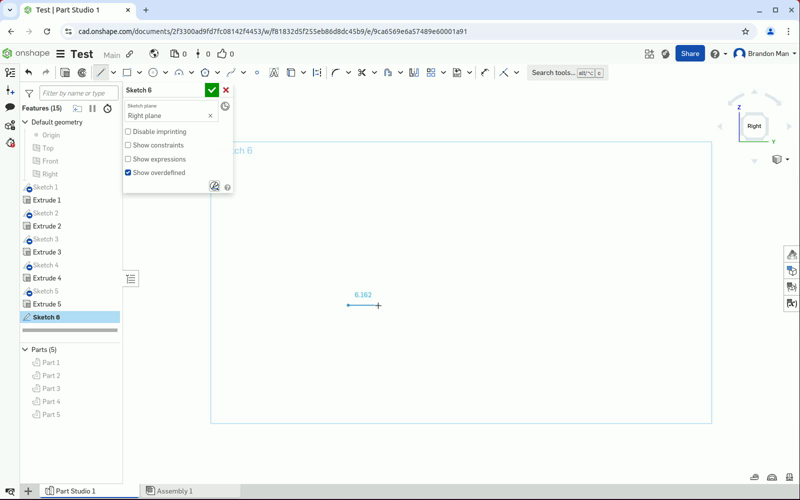
mouse_move(387, 305)
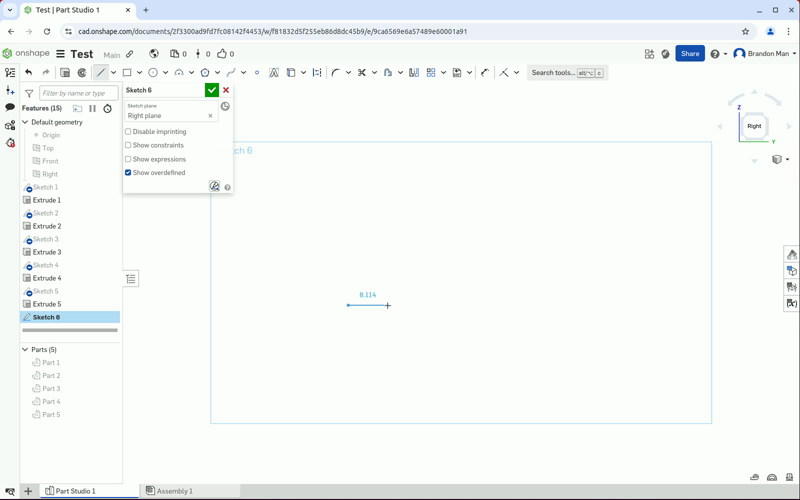
click(387, 305)
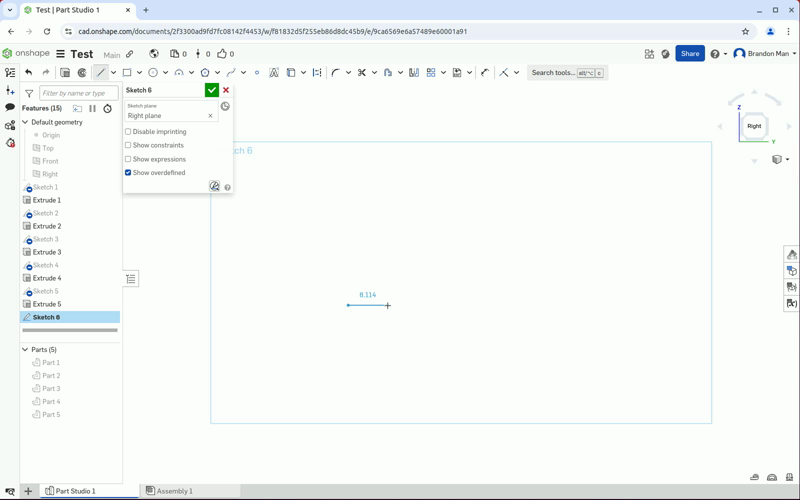
key_up(shift)
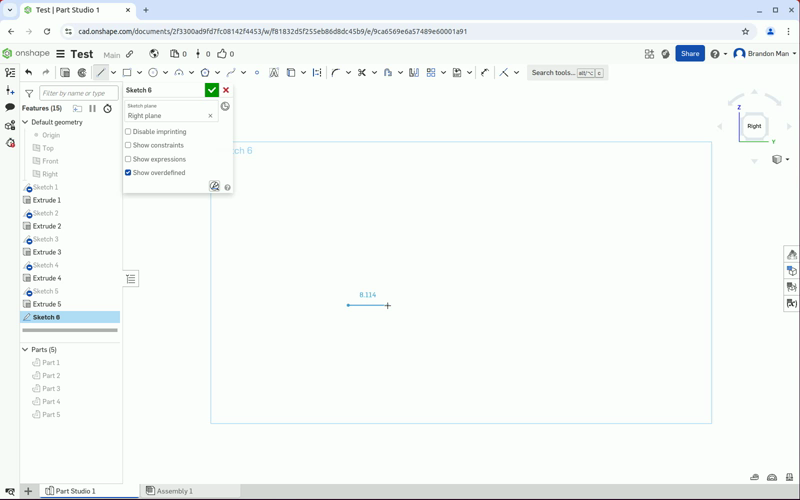
key_down(shift)
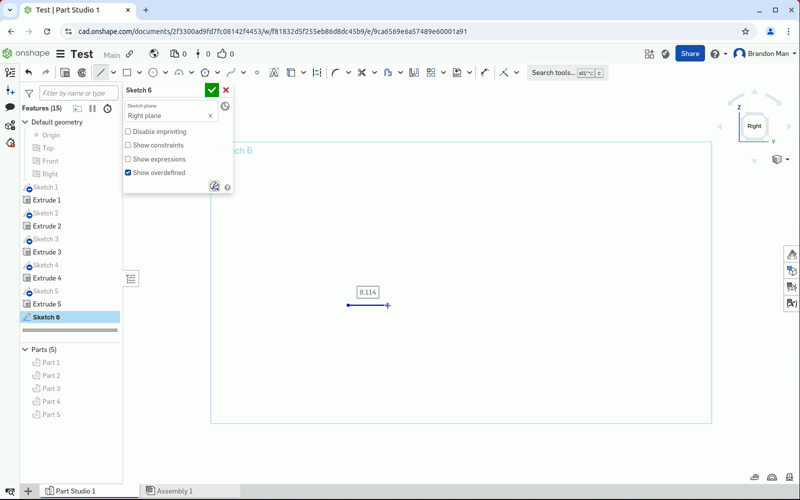
mouse_move(417, 305)
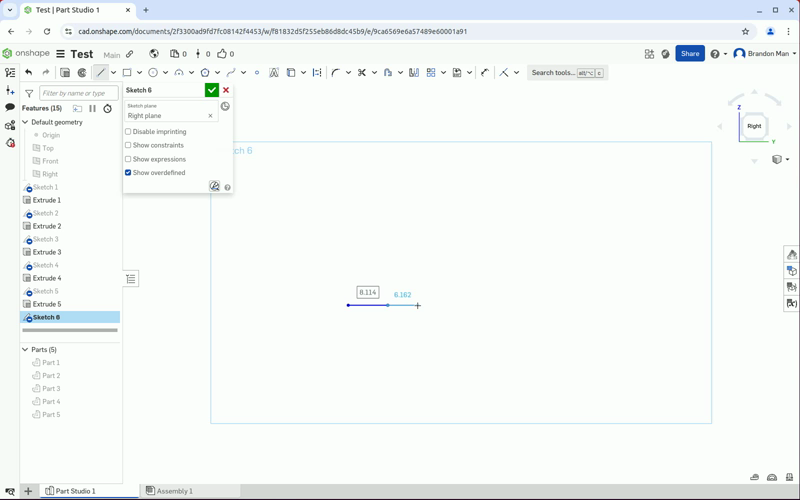
mouse_move(387, 258)
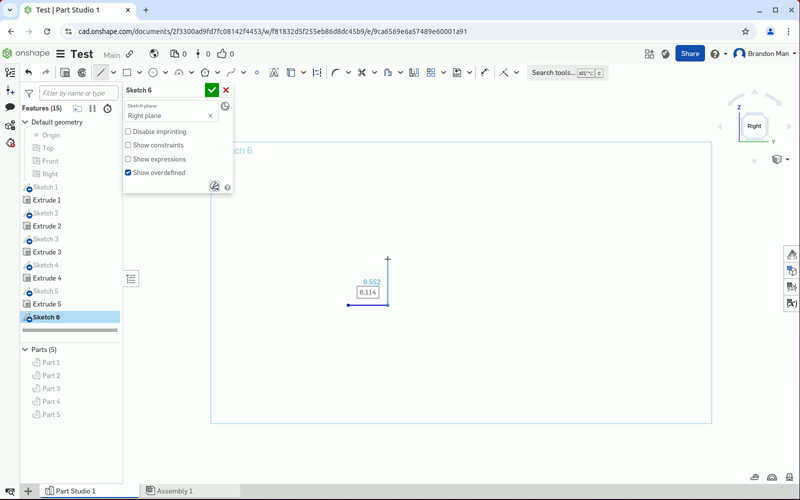
click(387, 258)
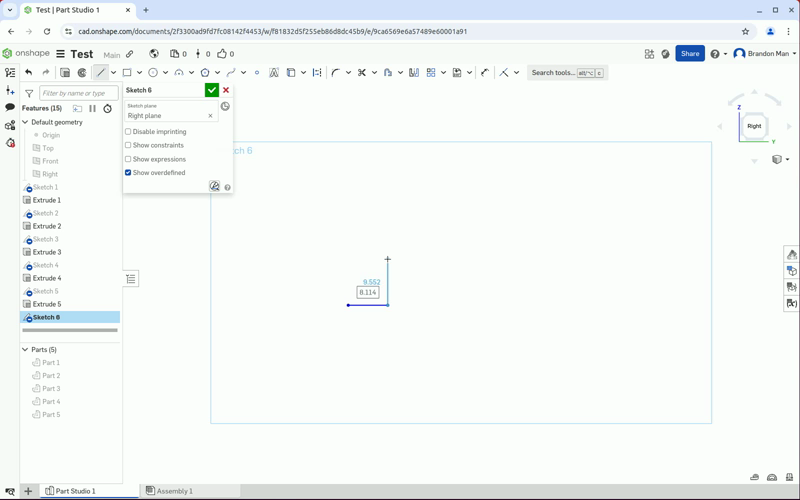
key_up(shift)
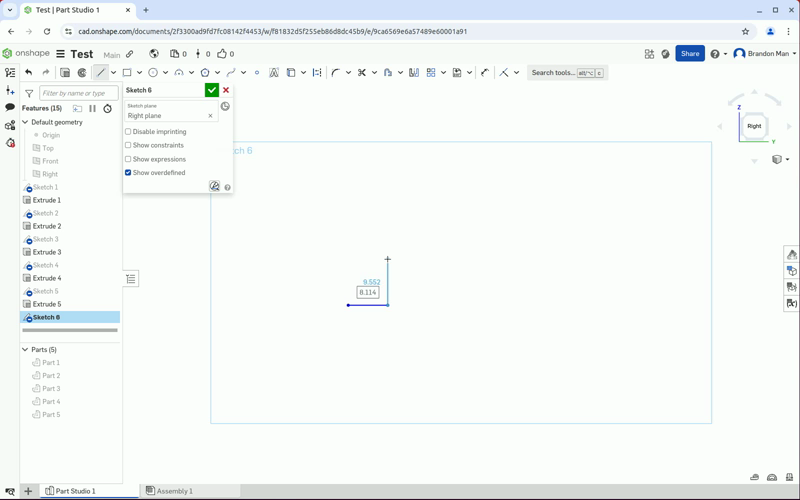
key_down(shift)
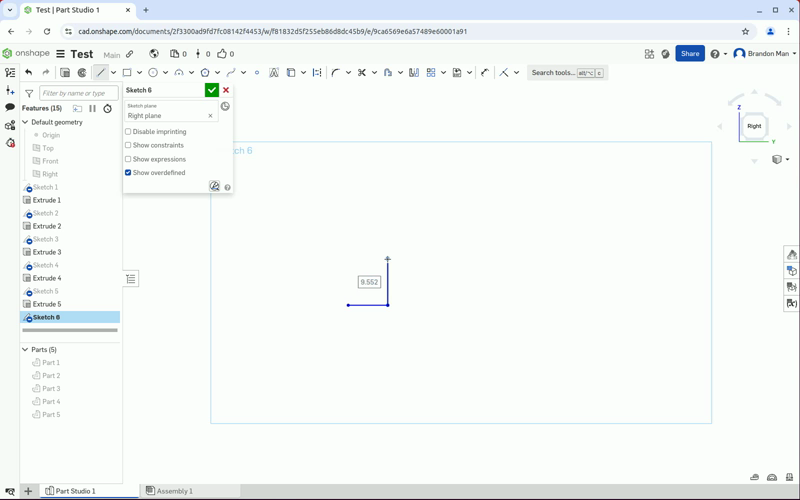
mouse_move(417, 258)
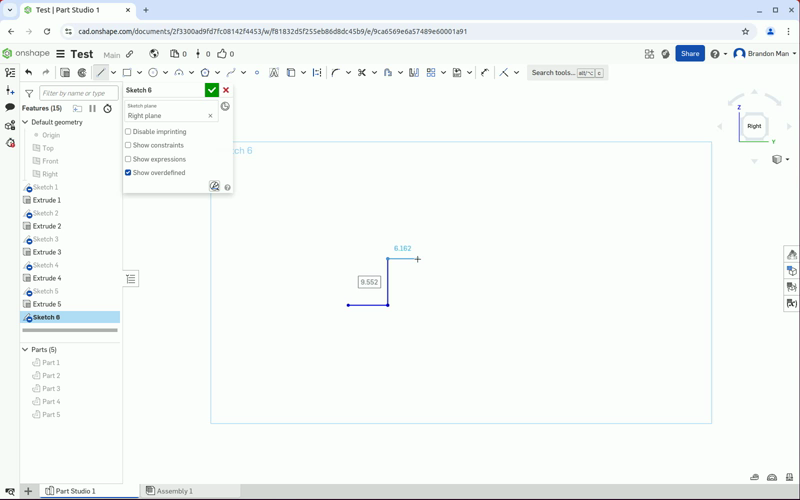
mouse_move(348, 258)
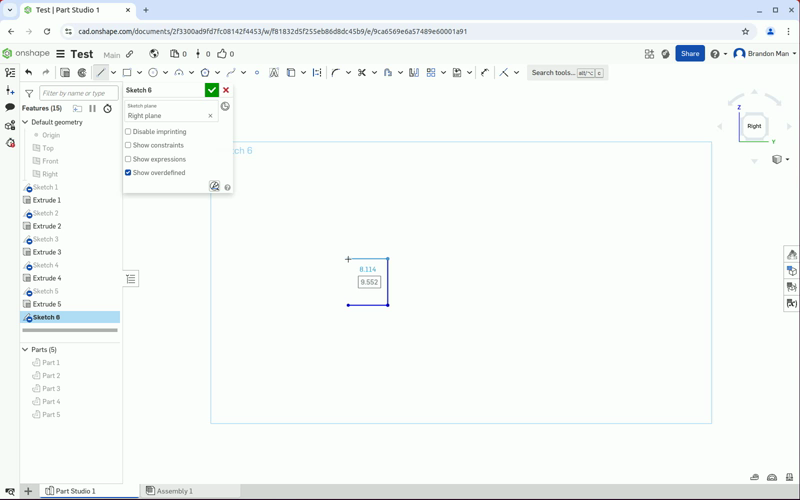
click(348, 258)
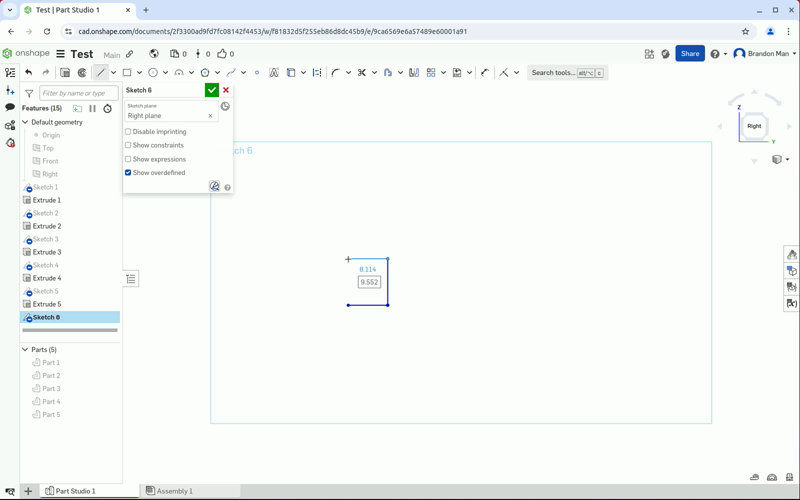
key_up(shift)
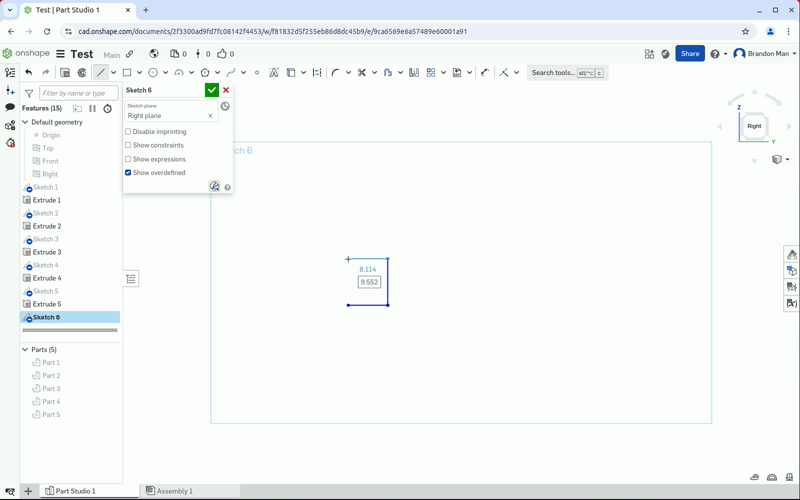
mouse_move(378, 258)
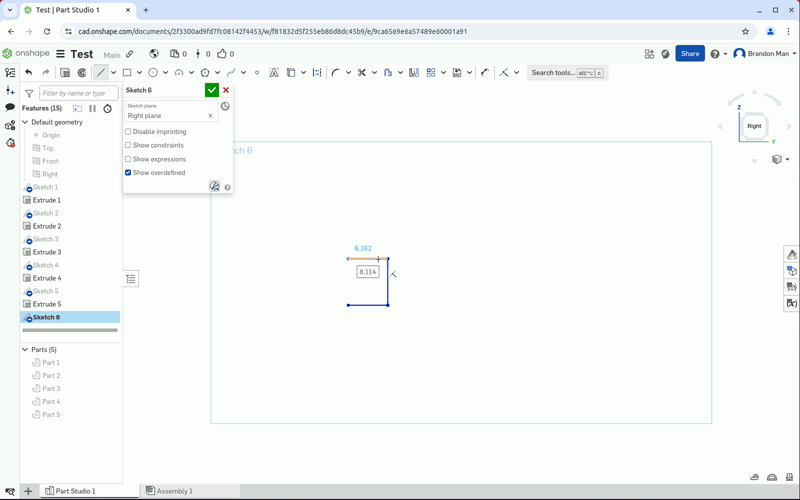
key_down(shift)
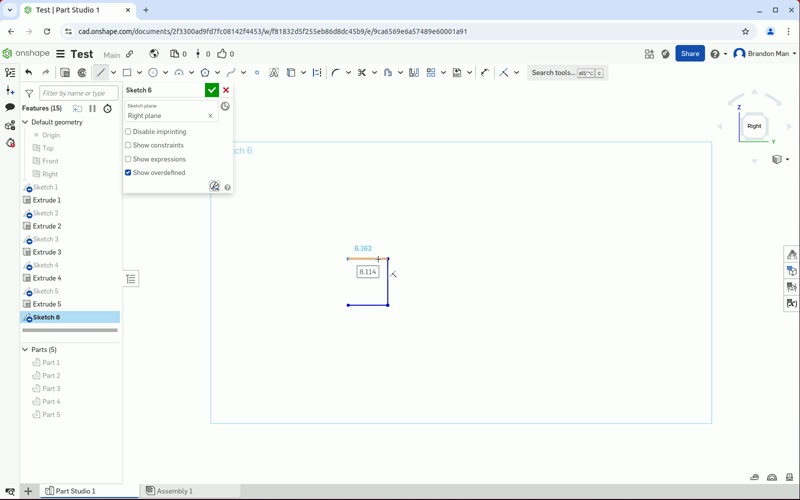
mouse_move(348, 305)
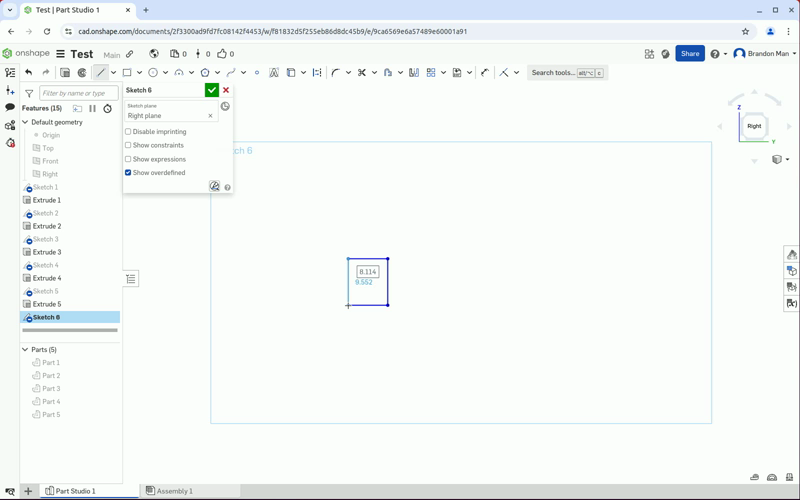
key_up(shift)
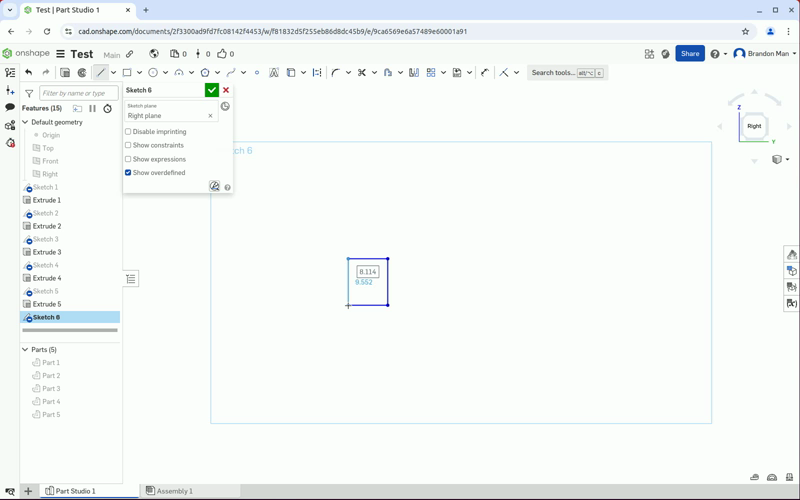
click(348, 305)
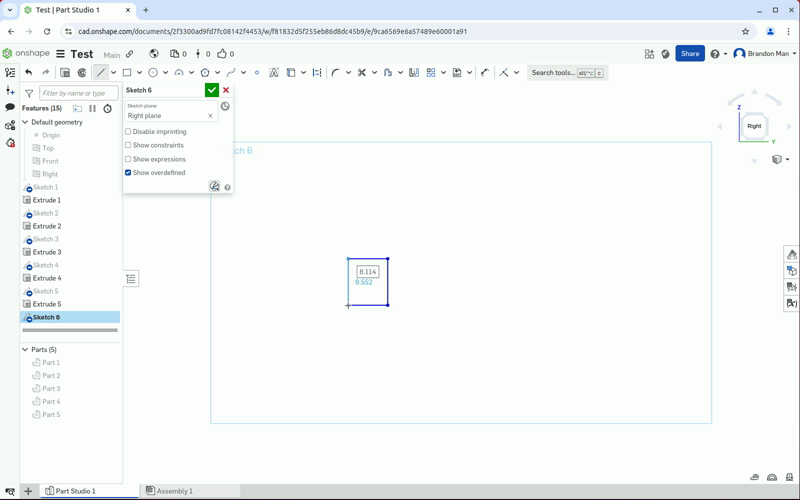
key(esc)
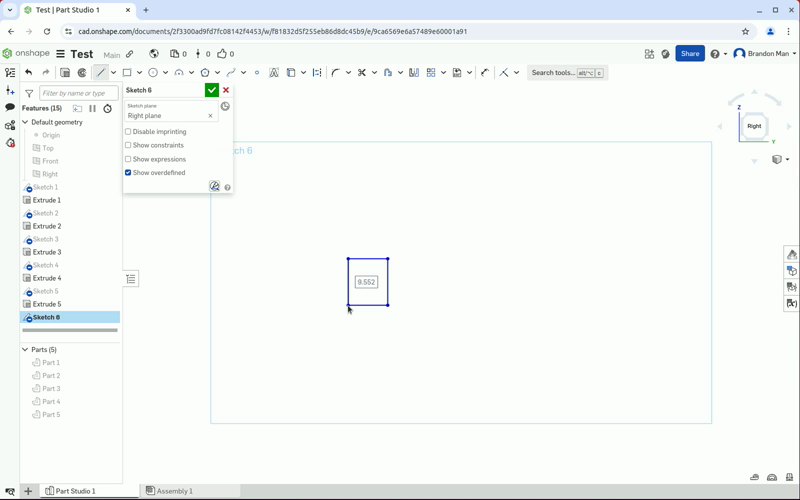
mouse_move(367, 262)
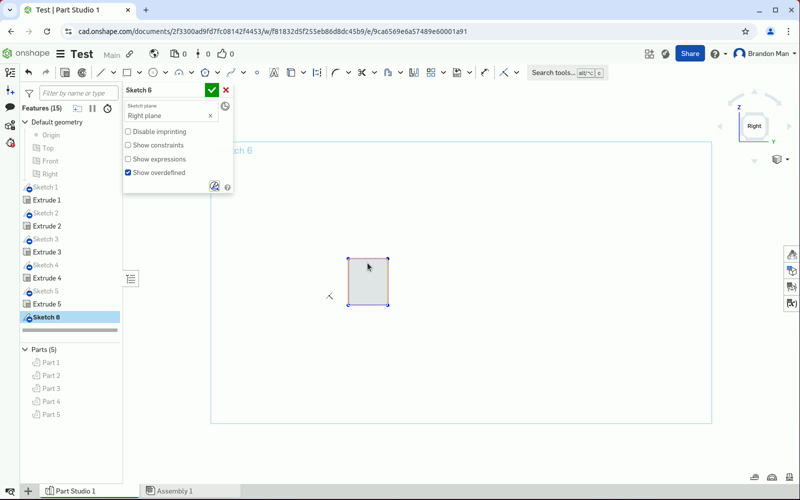
click(367, 262)
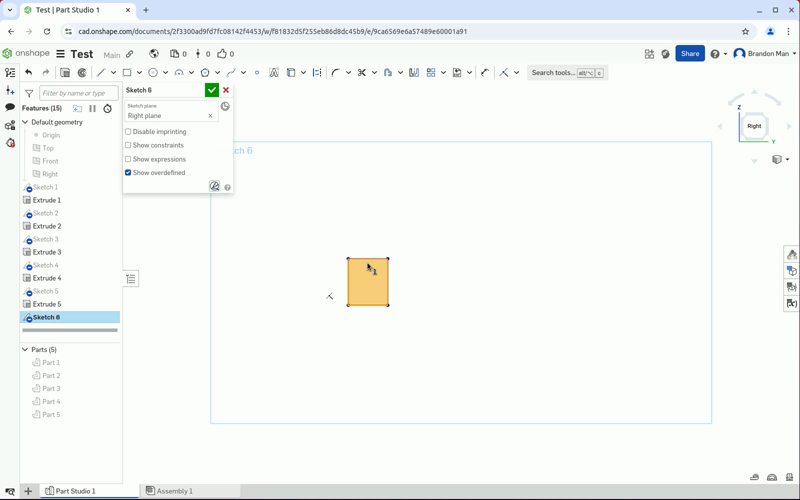
mouse_move(73, 352)
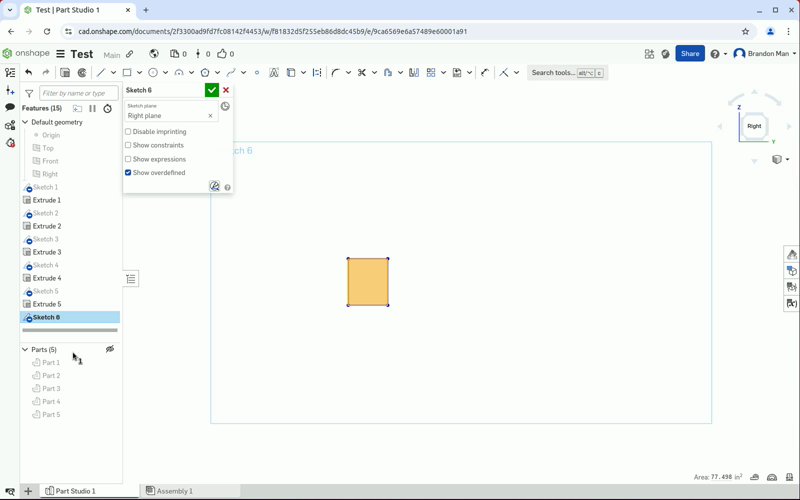
key(shift+y)
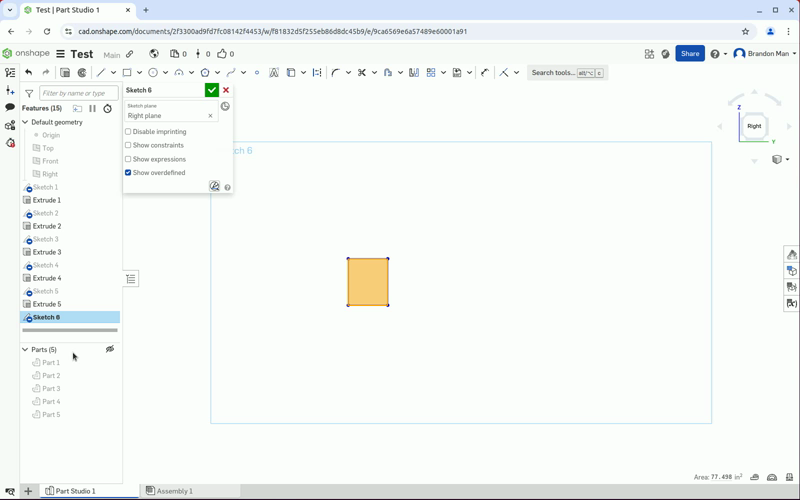
key(shift+e)
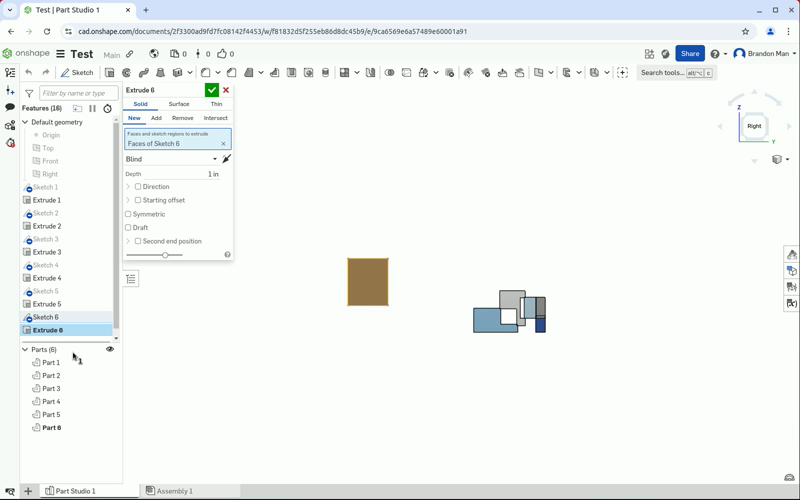
mouse_move(143, 106)
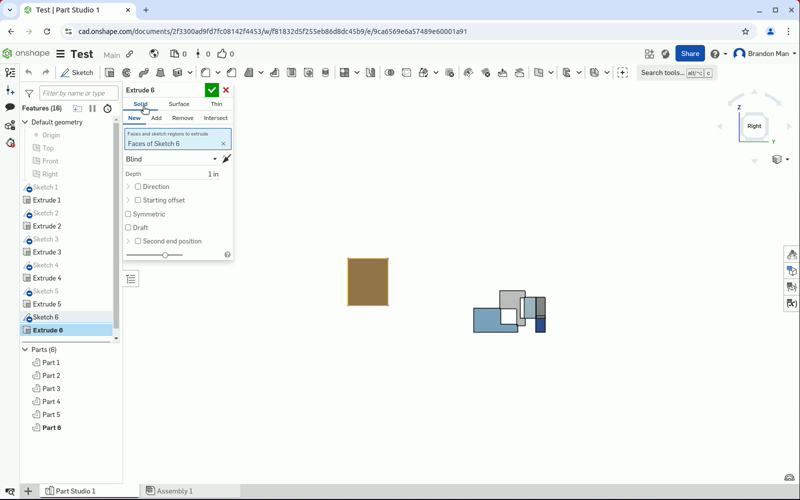
click(143, 106)
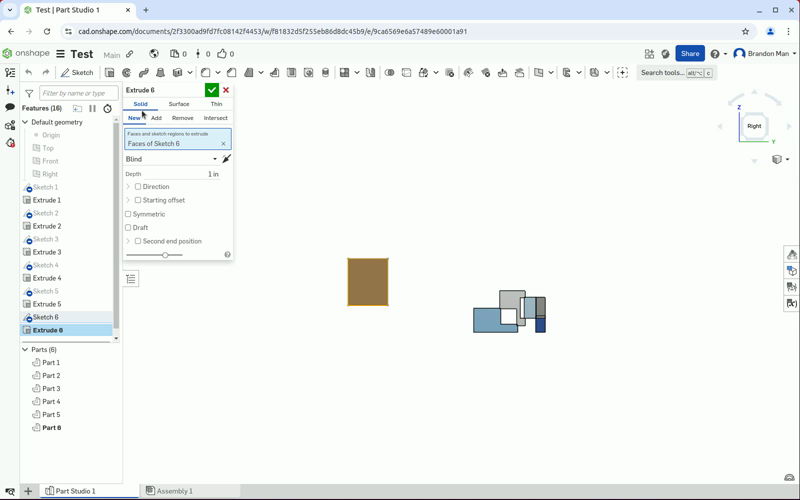
mouse_move(137, 120)
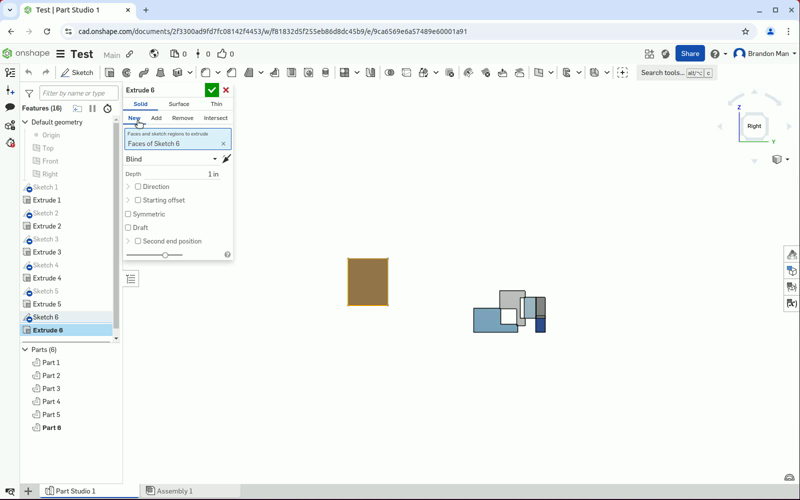
click(137, 120)
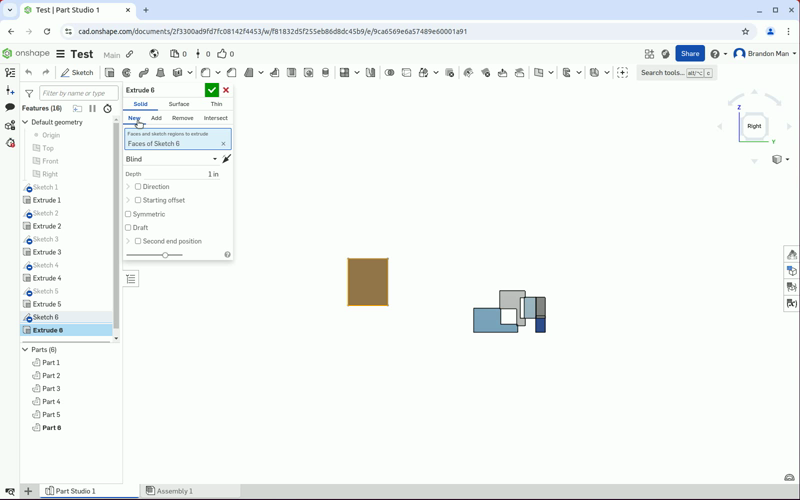
key(tab, 4)
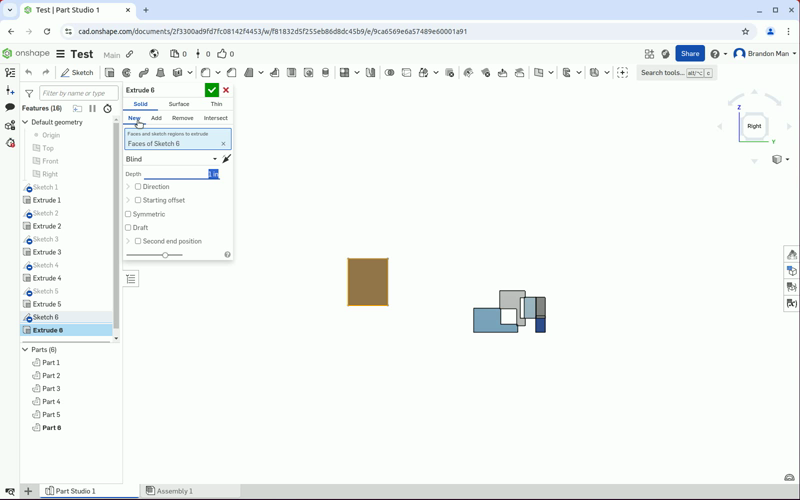
text(12.998)
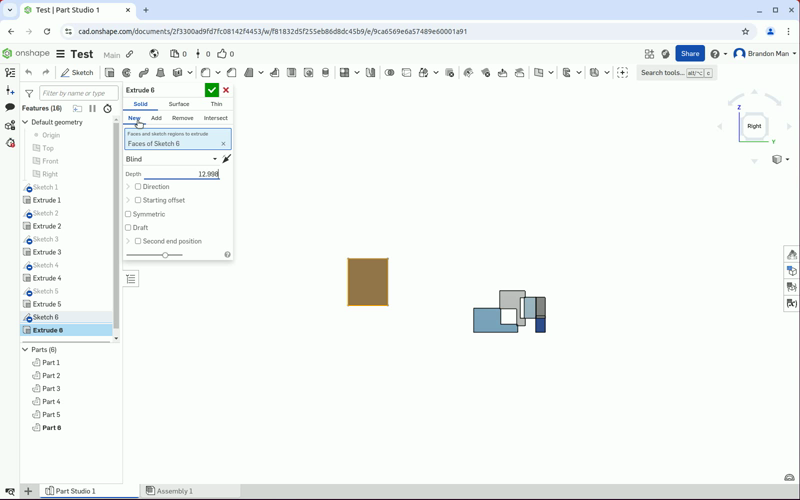
key(enter)
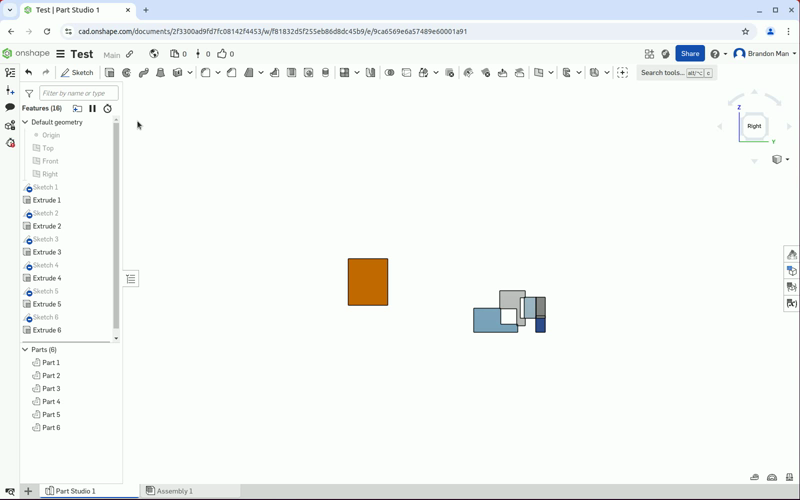
key(shift+h)
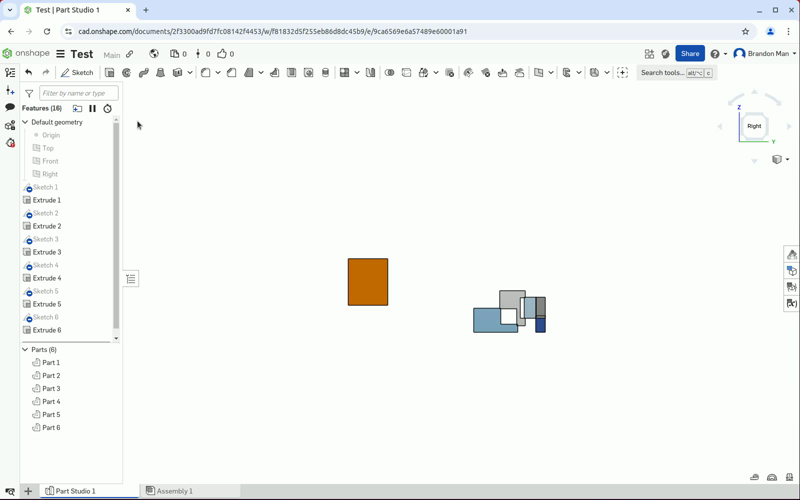
key(shift+h)
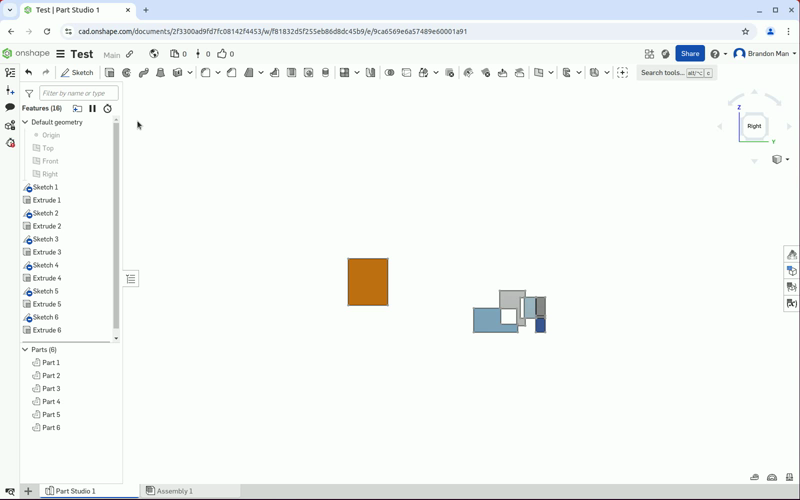
key(shift+7)
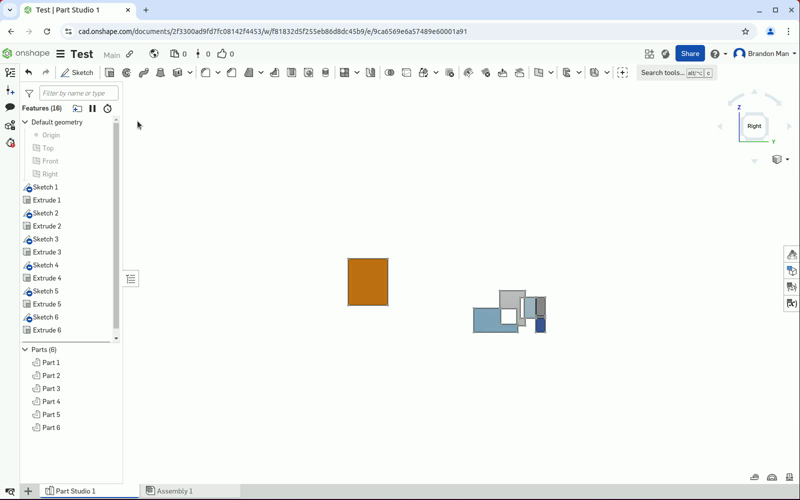
key(right, 2)
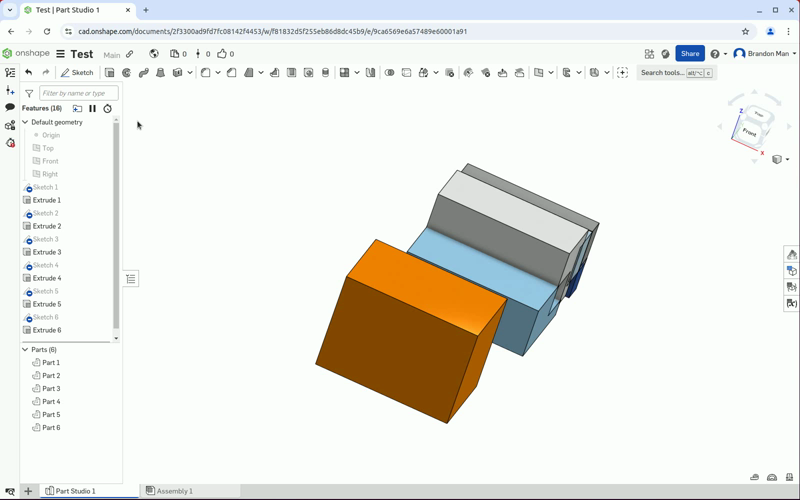
key(down, 2)
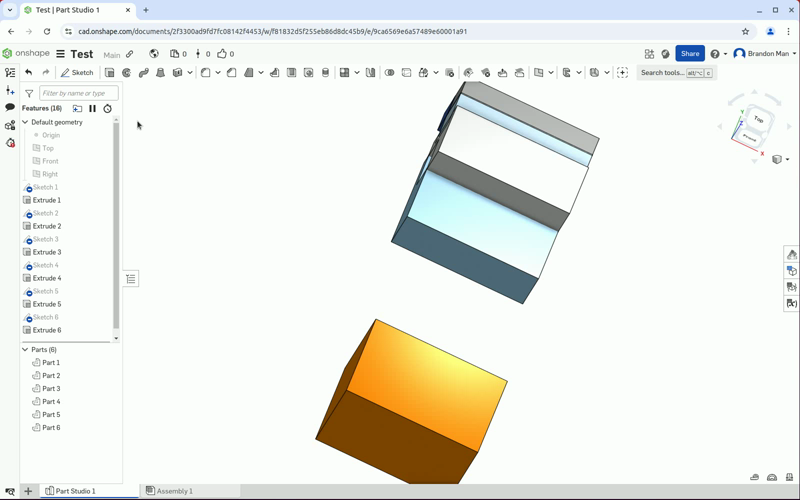
key(up, 2)
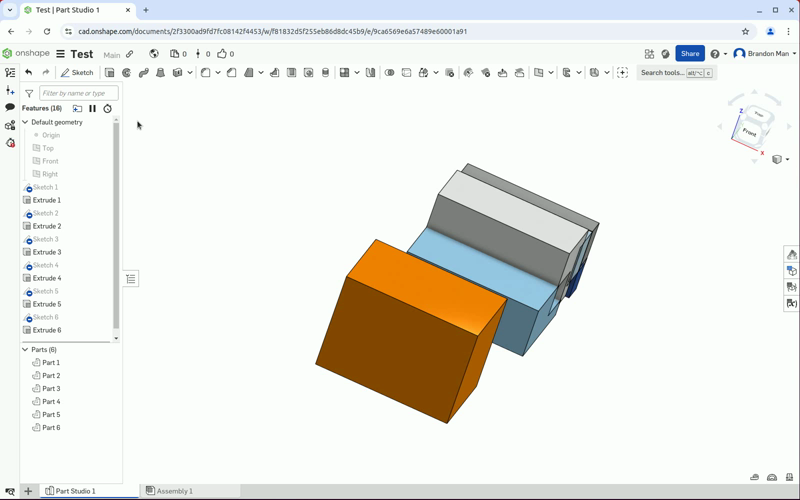
key(left, 2)
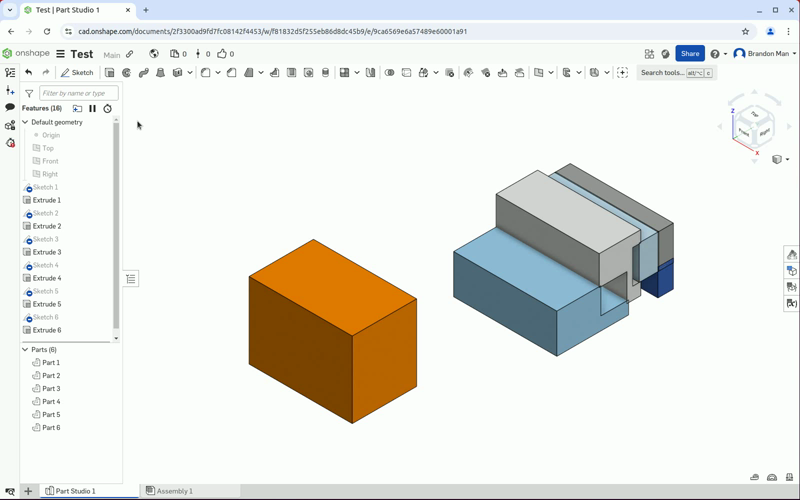
mouse_move(69, 189)
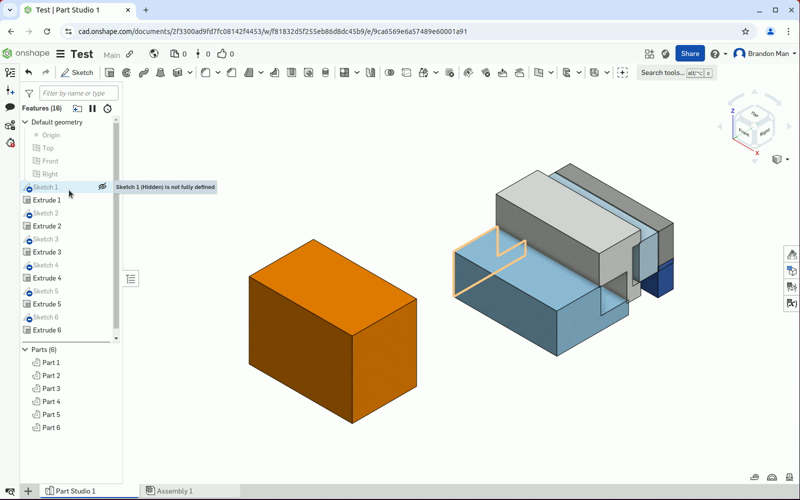
click(69, 189)